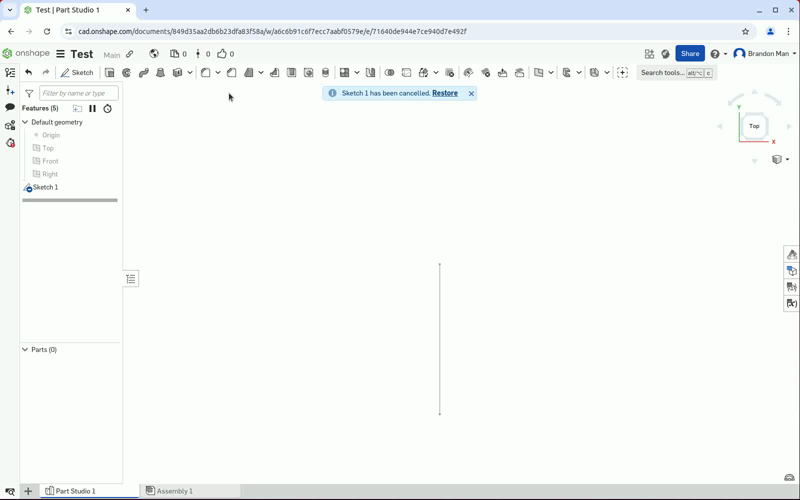
key(shift+h)
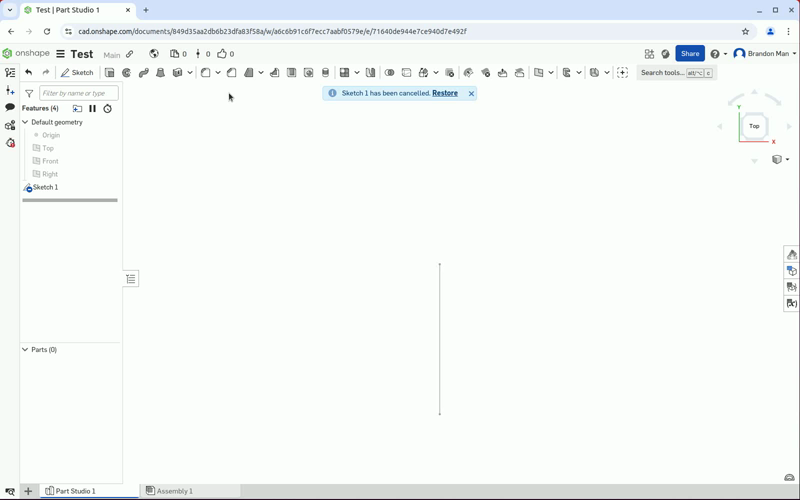
key(shift+s)
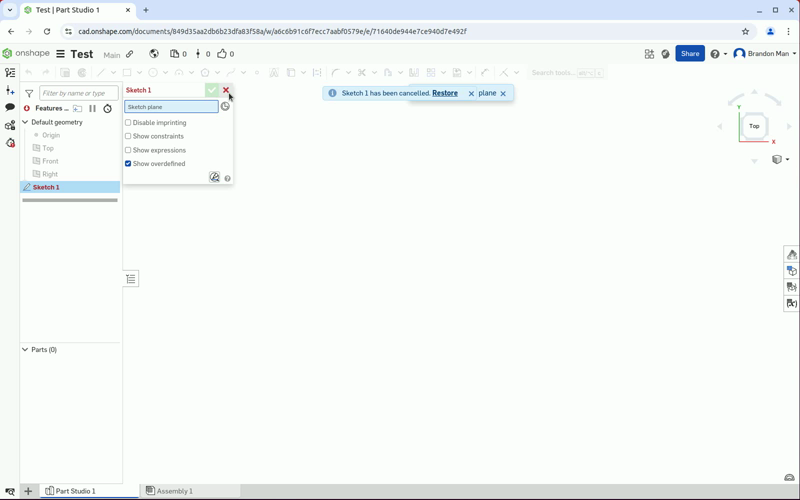
mouse_move(73, 150)
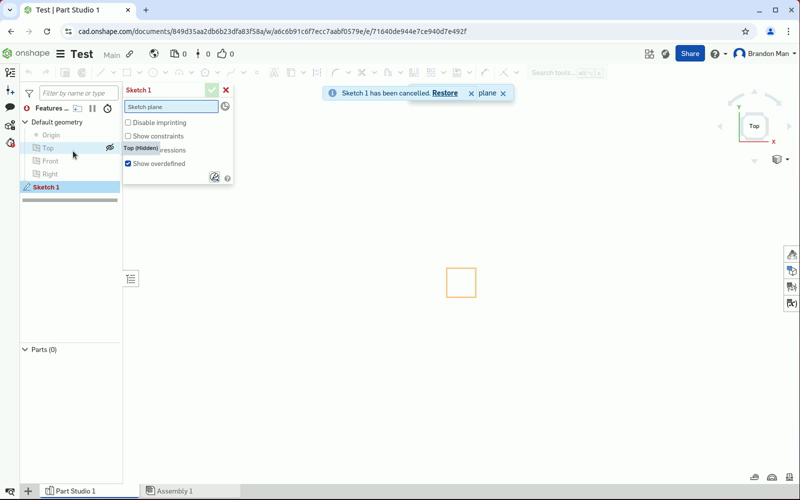
click(73, 150)
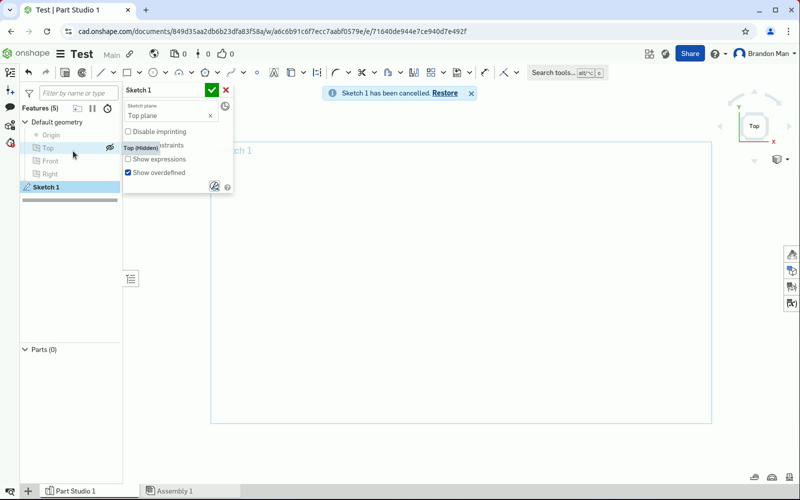
mouse_move(73, 352)
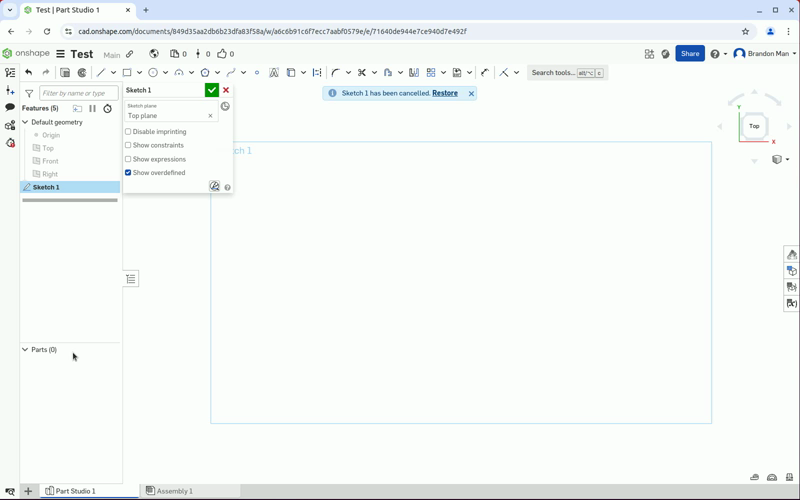
key(y)
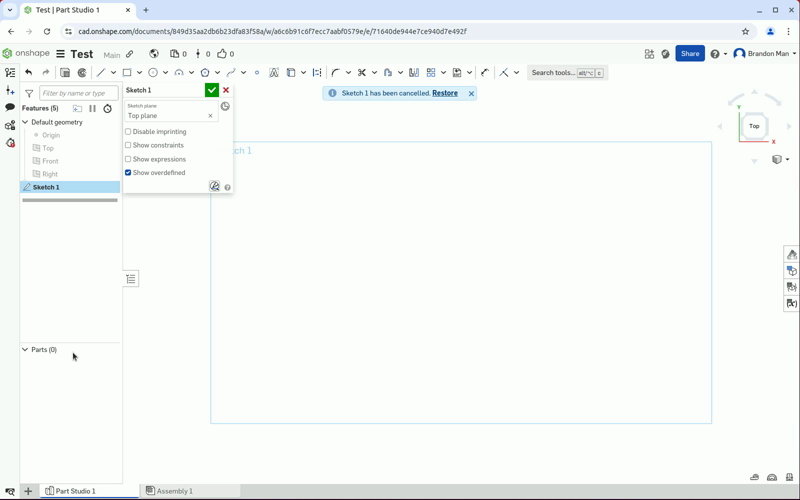
key(l)
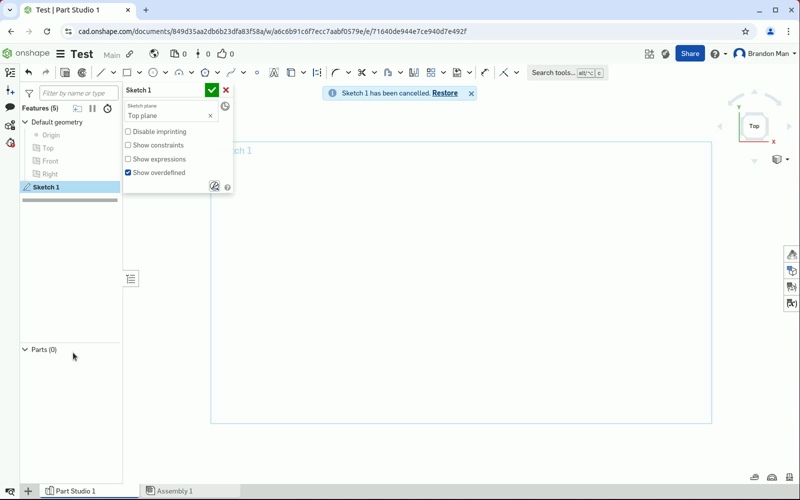
key_down(shift)
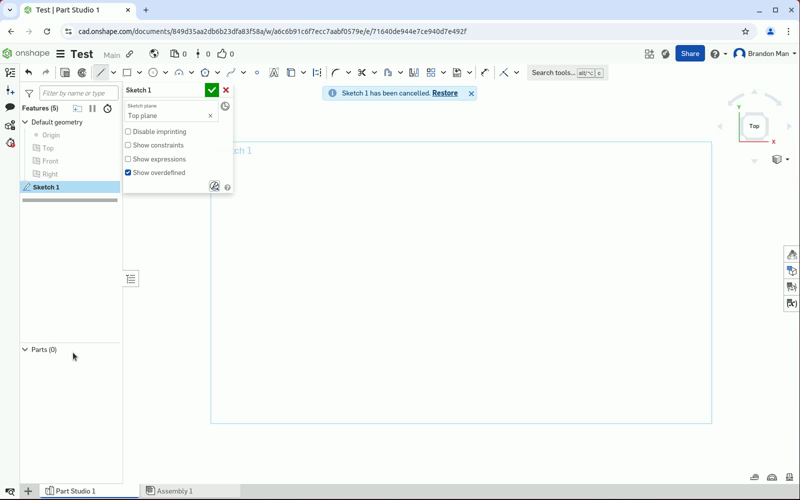
mouse_move(460, 282)
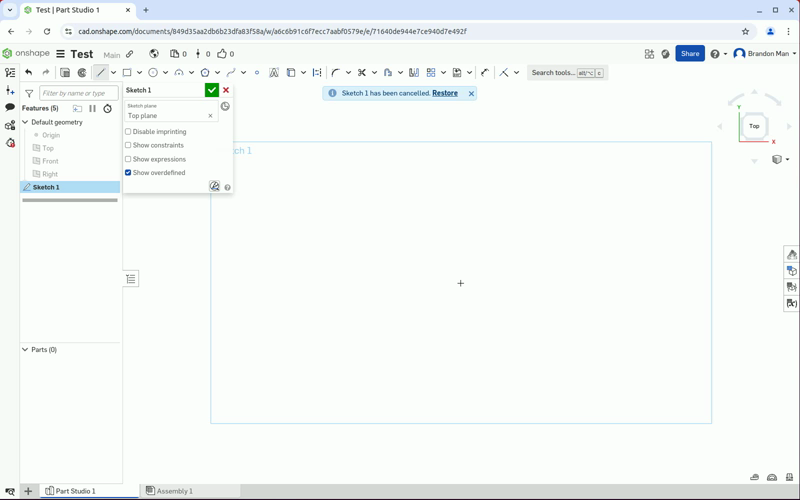
click(460, 282)
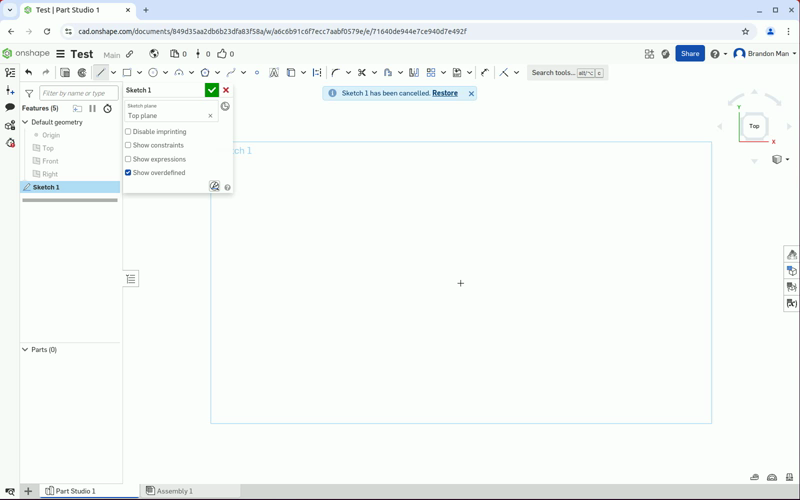
key_up(shift)
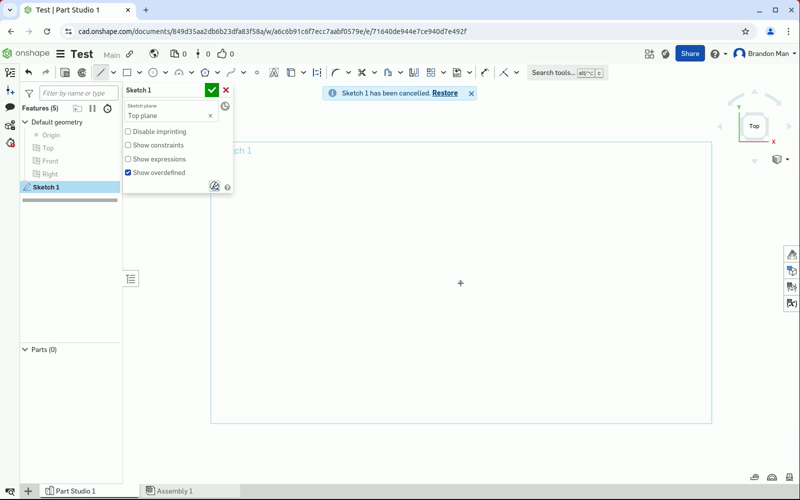
key_down(shift)
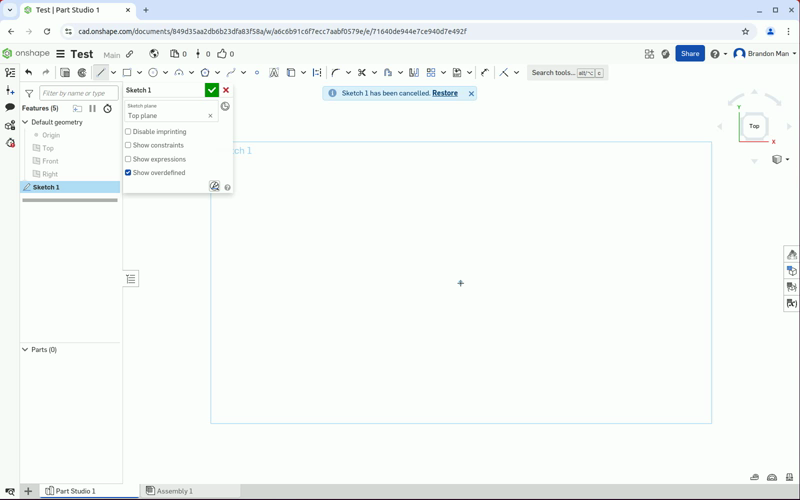
mouse_move(490, 282)
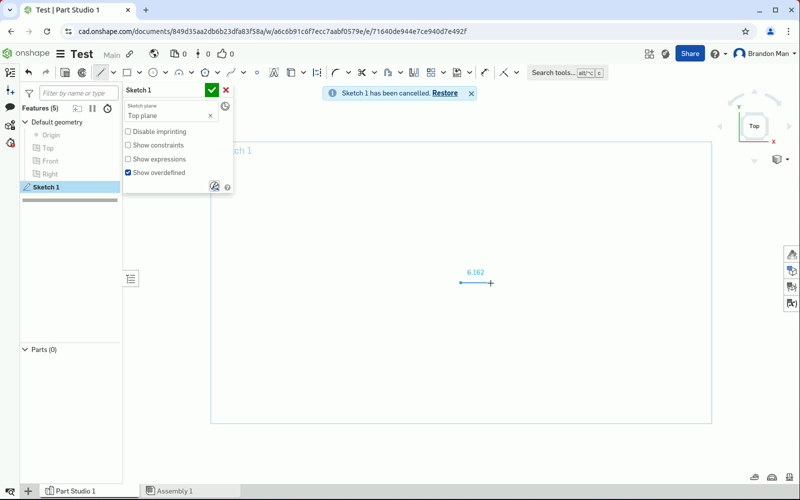
mouse_move(516, 282)
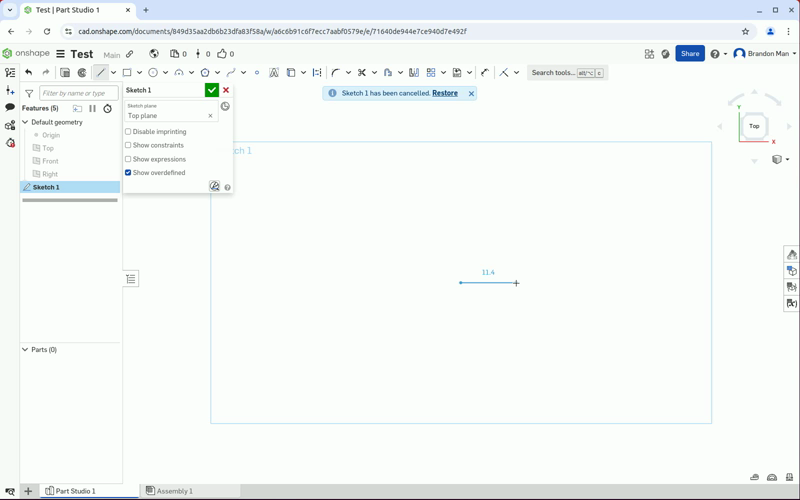
click(516, 282)
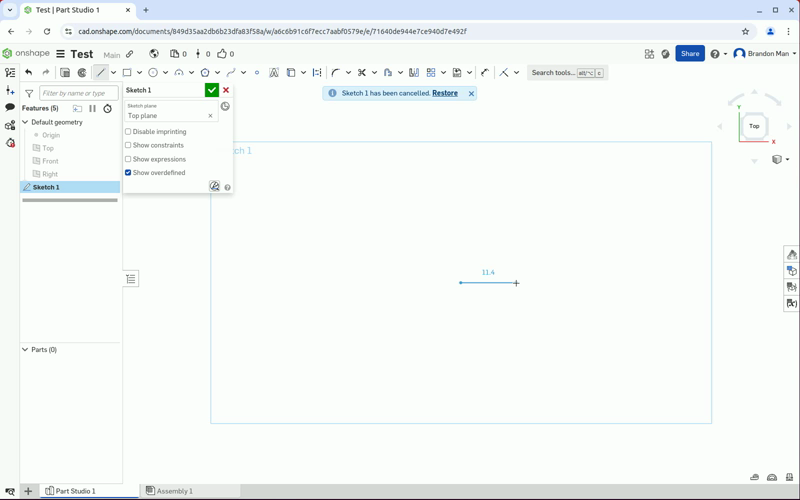
key_up(shift)
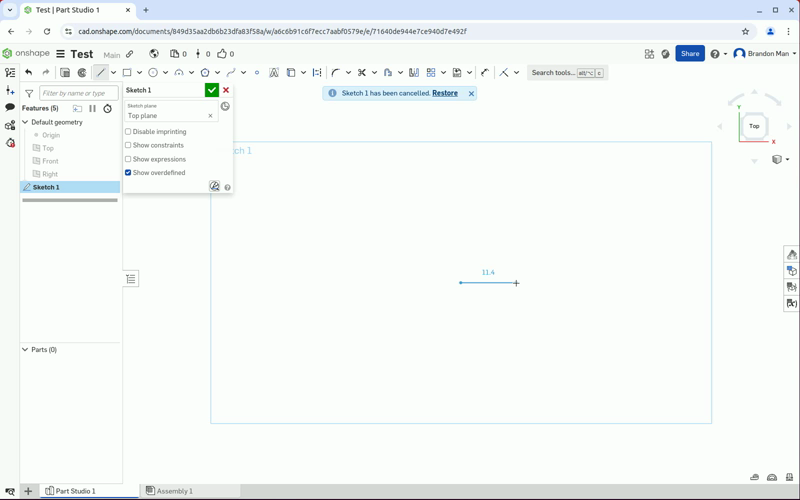
key_down(shift)
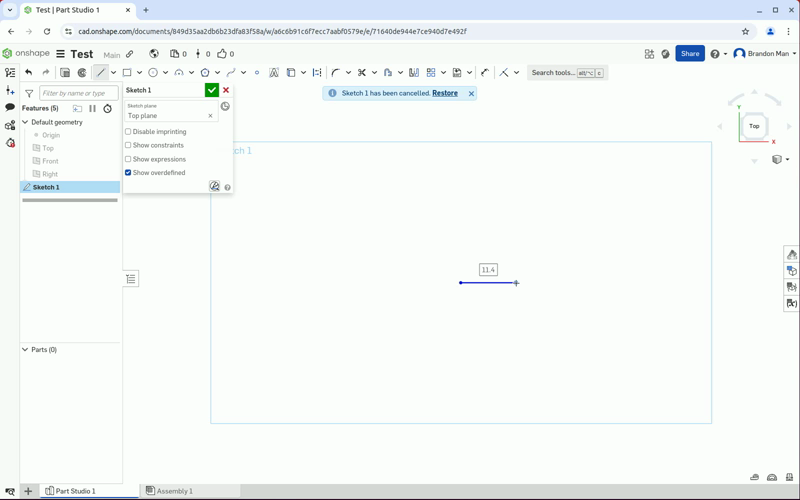
mouse_move(546, 282)
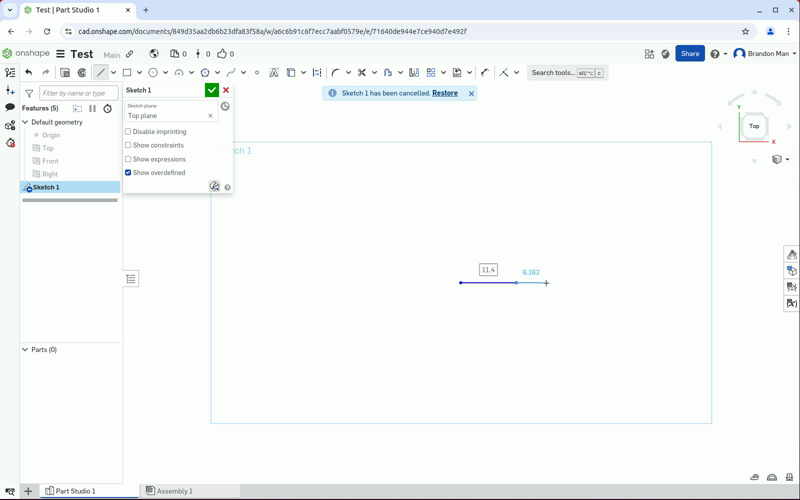
mouse_move(516, 229)
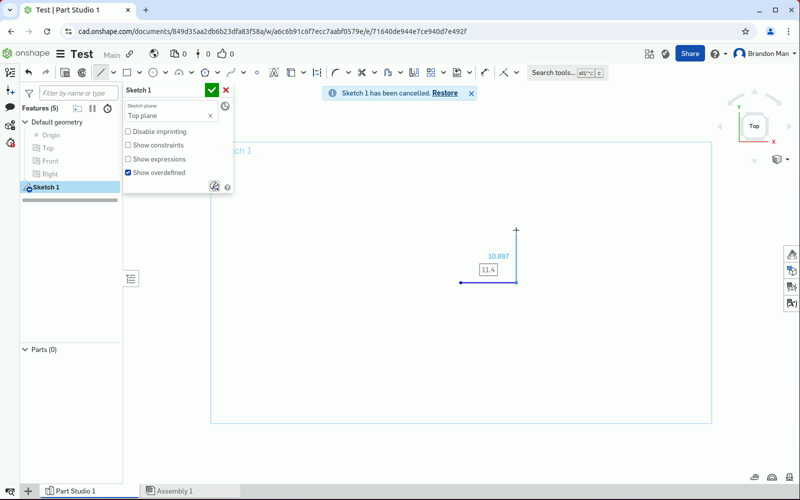
click(516, 229)
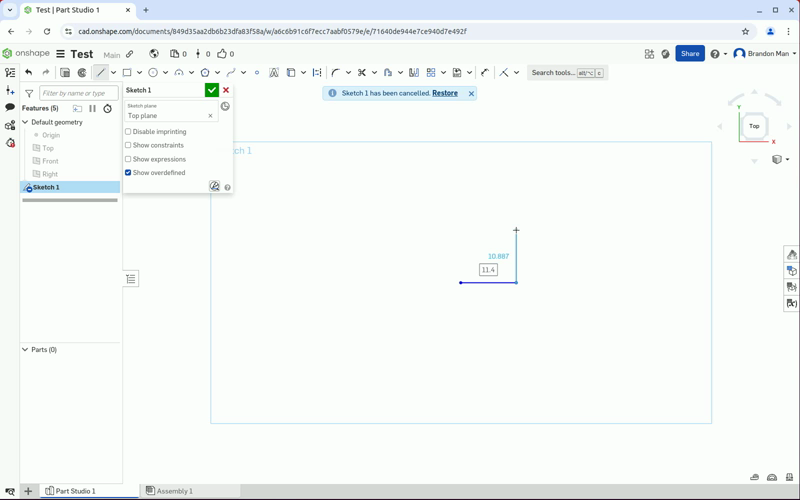
key_up(shift)
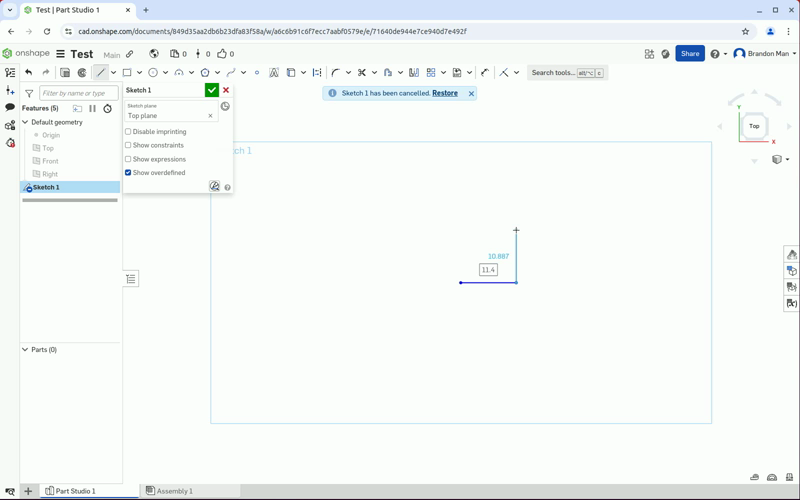
key_down(shift)
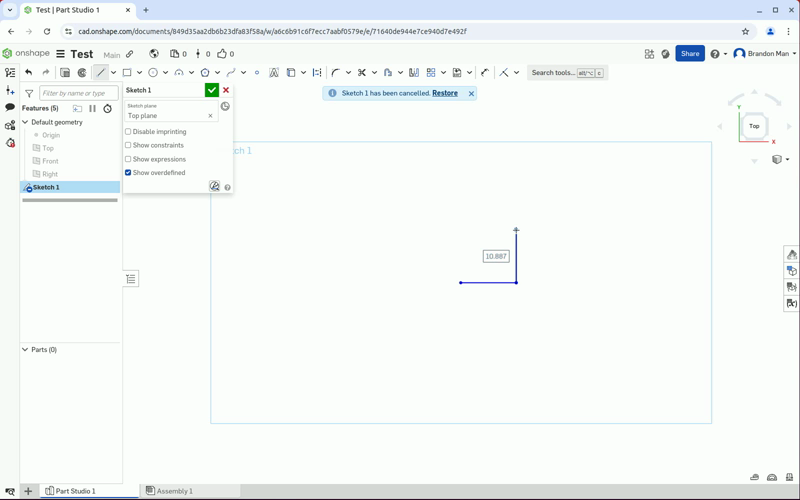
mouse_move(546, 229)
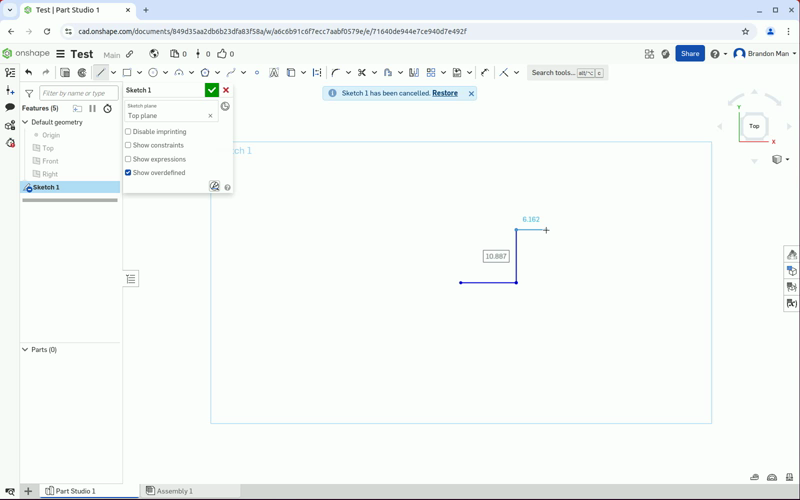
mouse_move(531, 229)
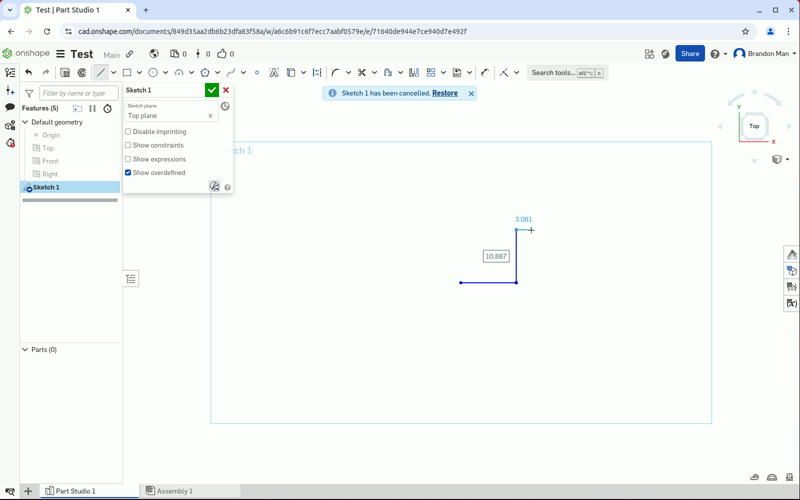
click(531, 229)
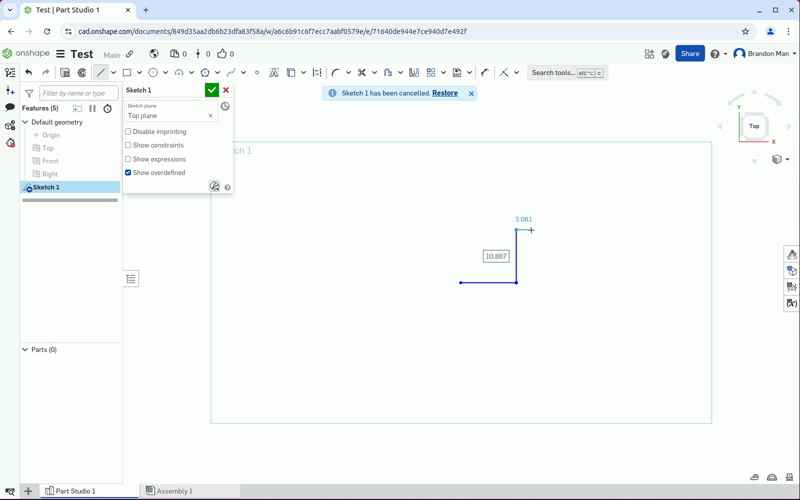
key_up(shift)
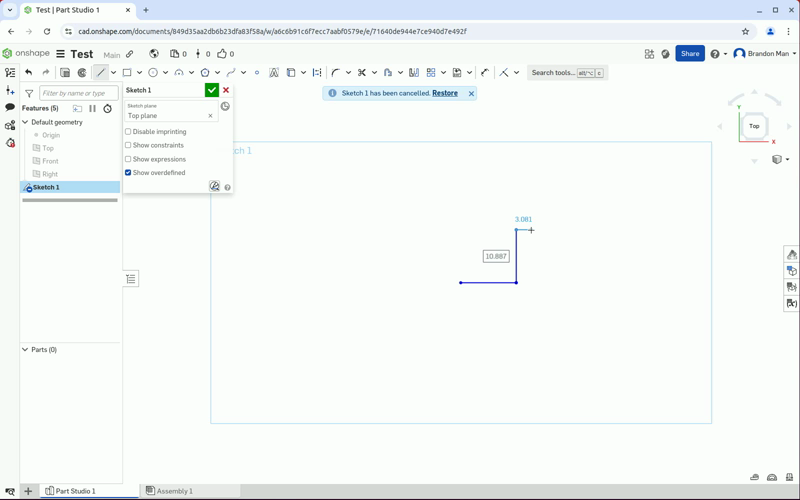
key_down(shift)
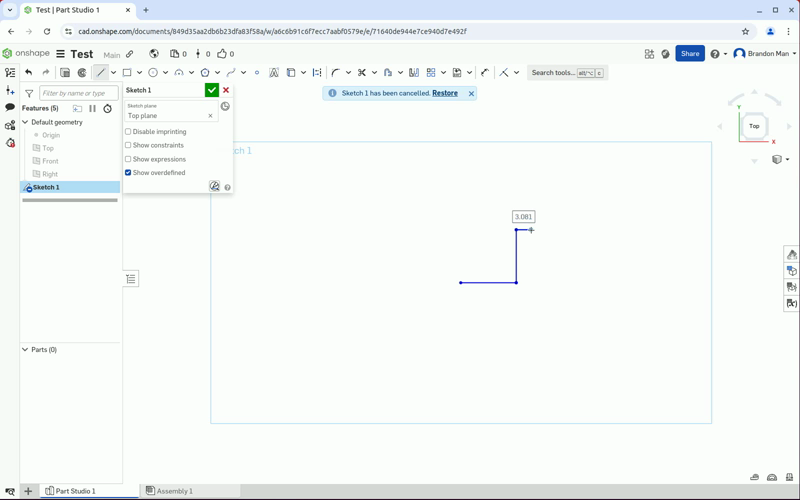
mouse_move(561, 229)
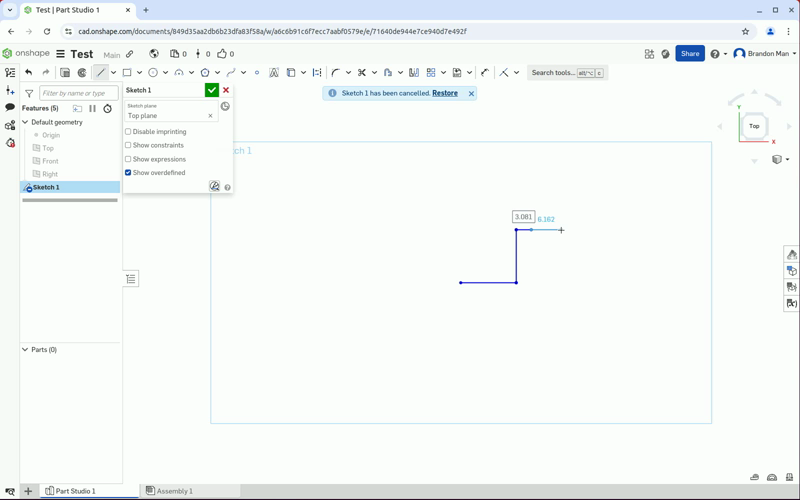
mouse_move(531, 179)
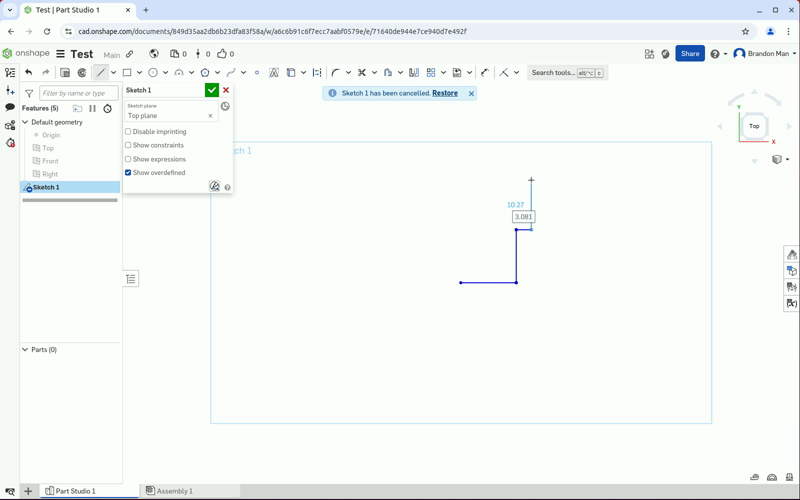
click(531, 179)
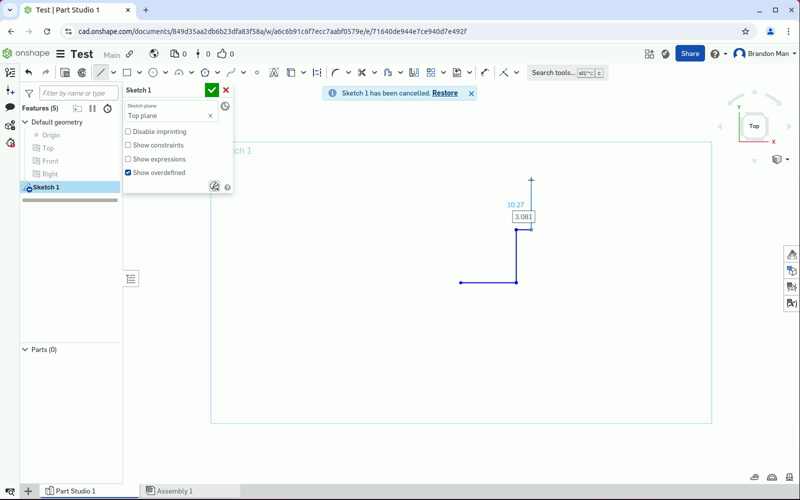
key_up(shift)
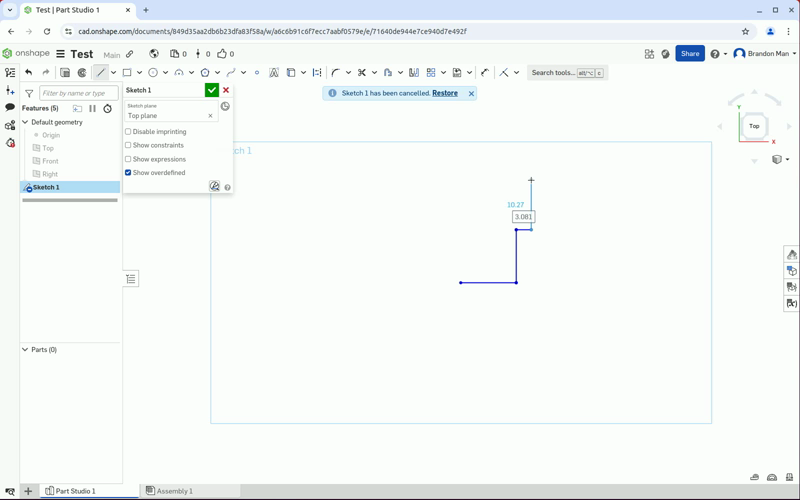
key_down(shift)
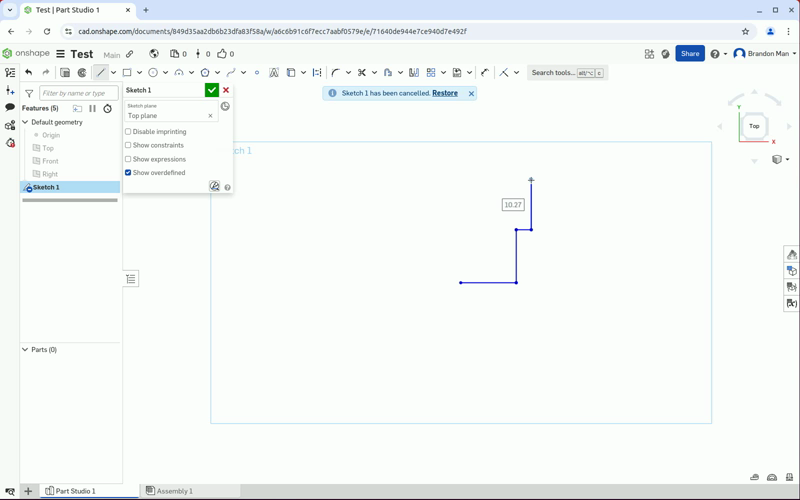
mouse_move(460, 179)
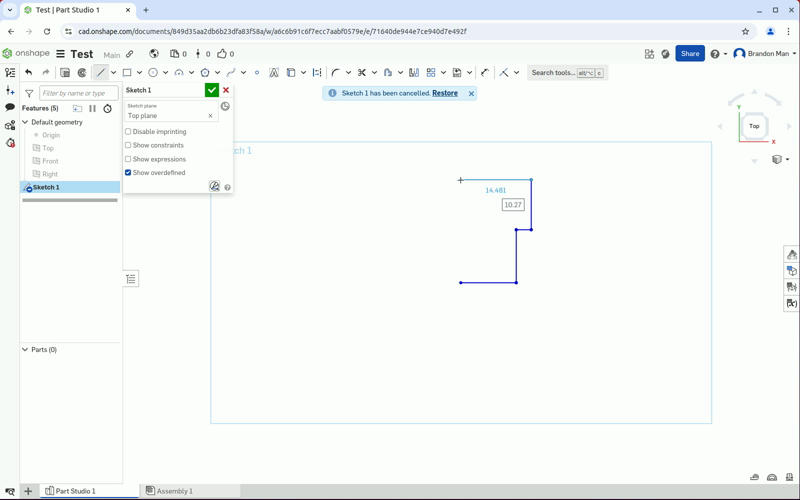
click(460, 179)
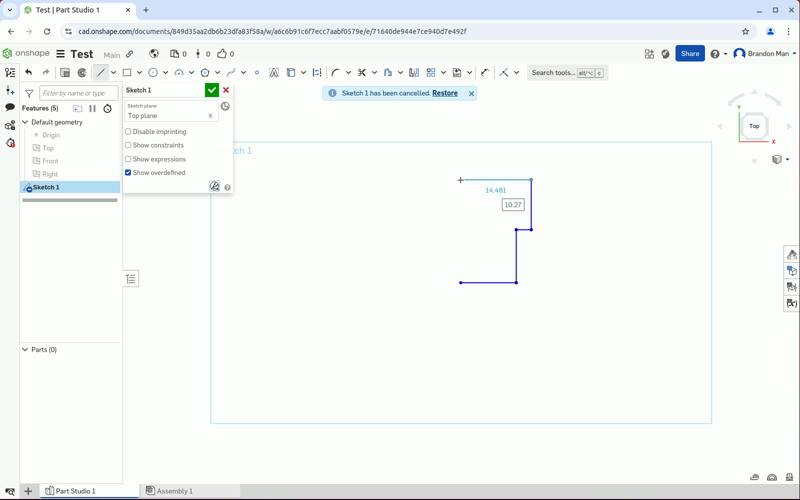
key_up(shift)
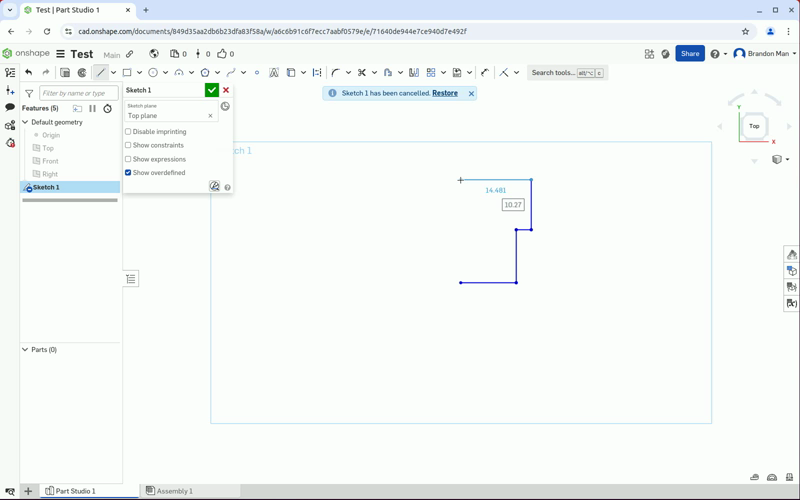
key_down(shift)
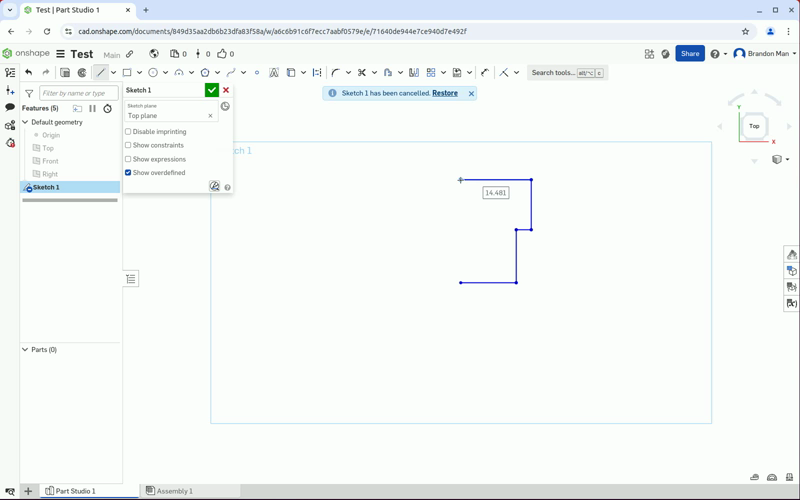
mouse_move(460, 282)
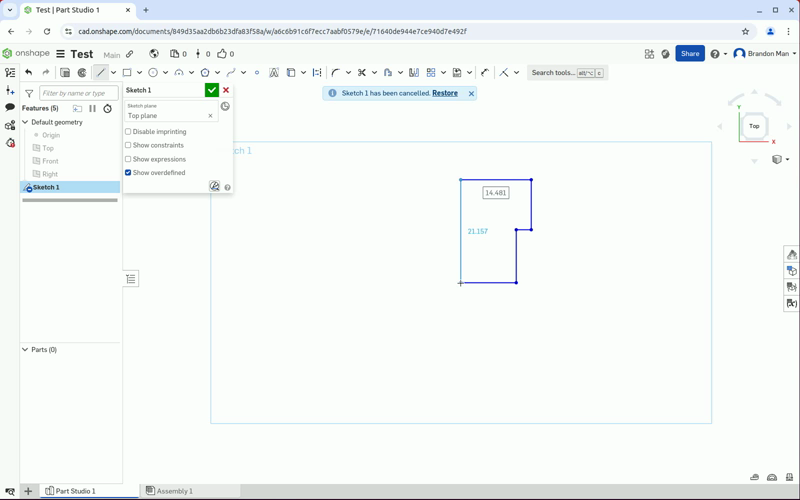
key_up(shift)
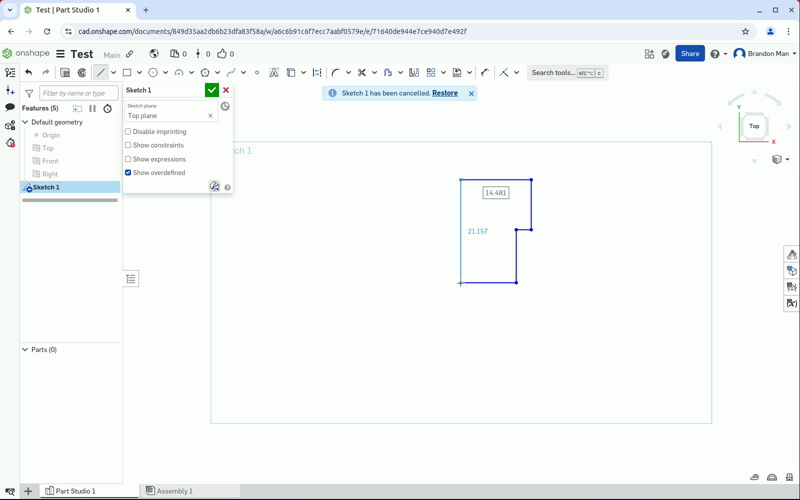
click(460, 282)
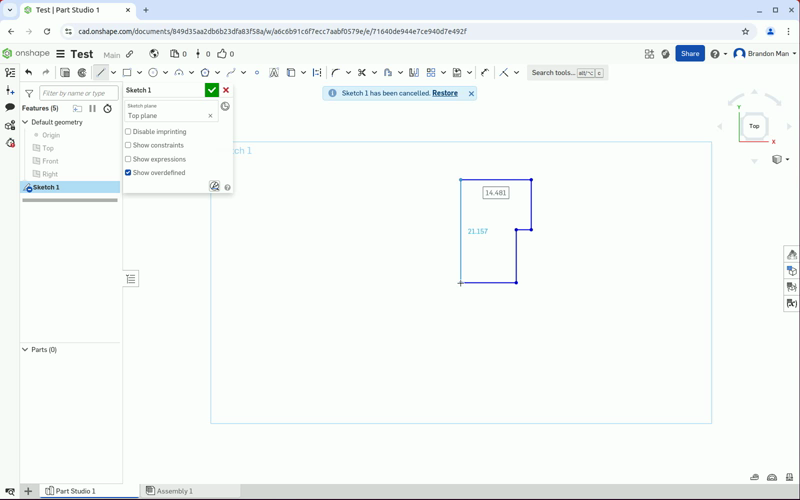
key(esc)
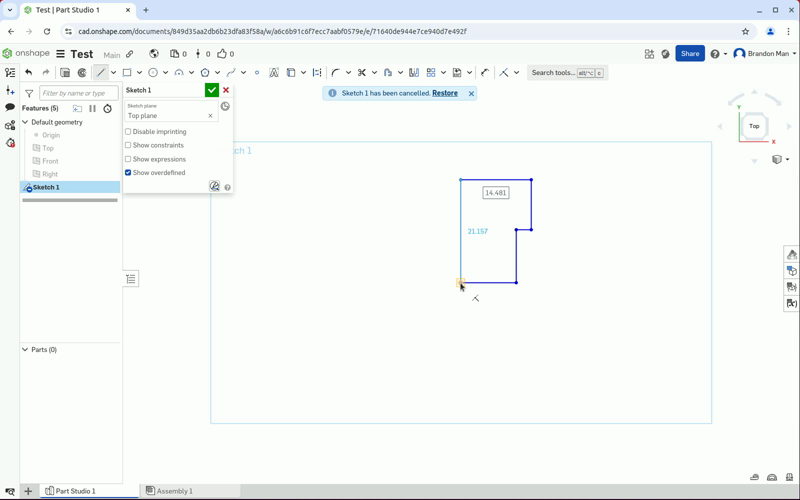
key(l)
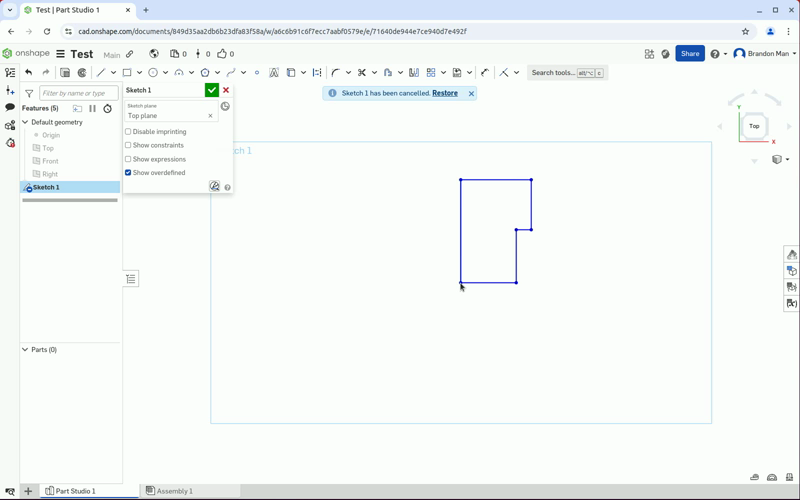
key_down(shift)
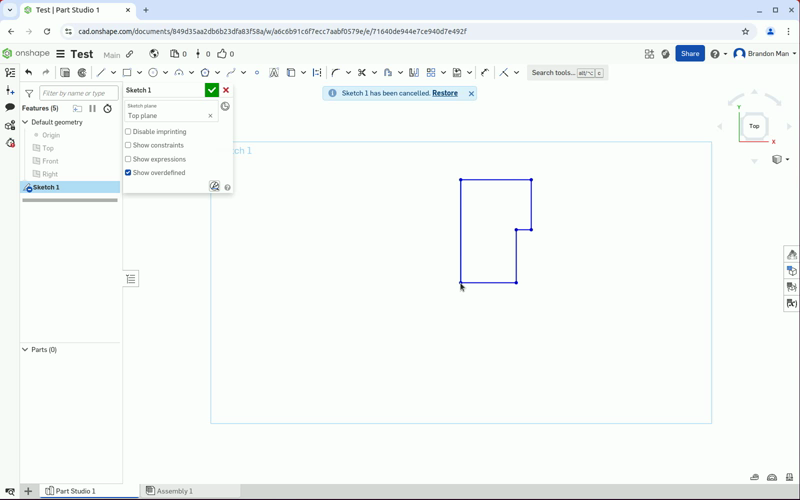
mouse_move(461, 281)
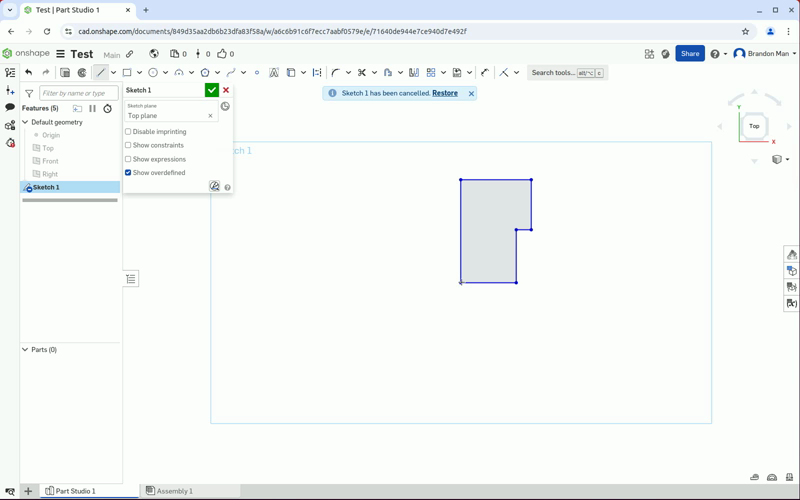
scroll(6)
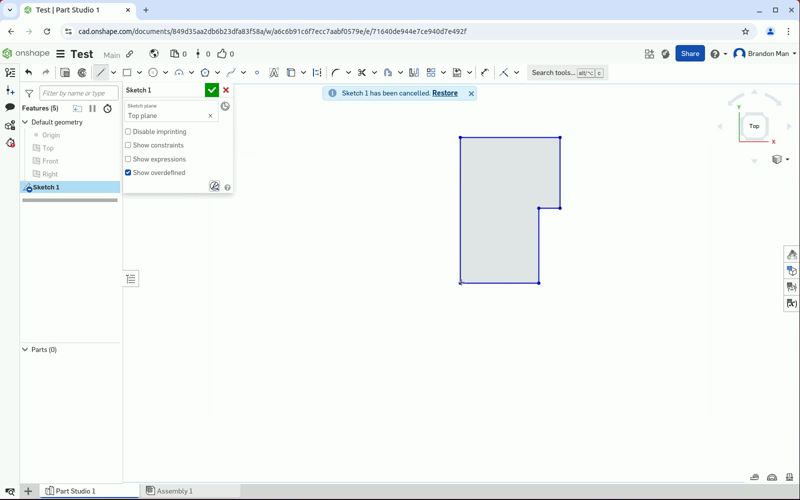
scroll(6)
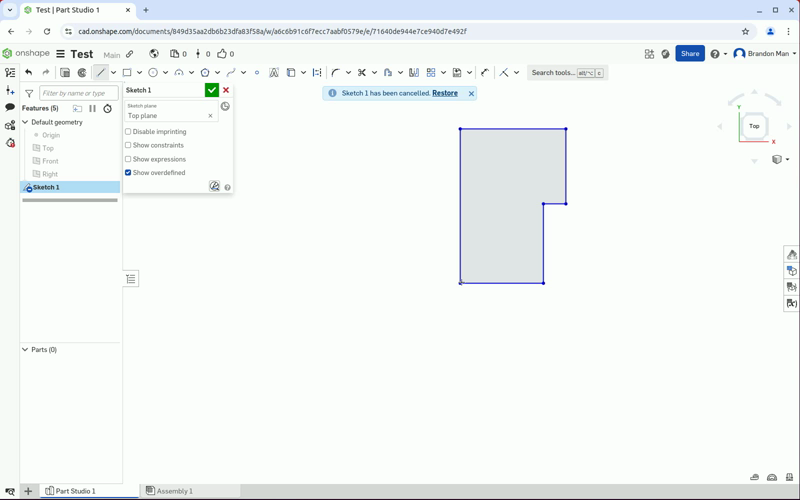
scroll(6)
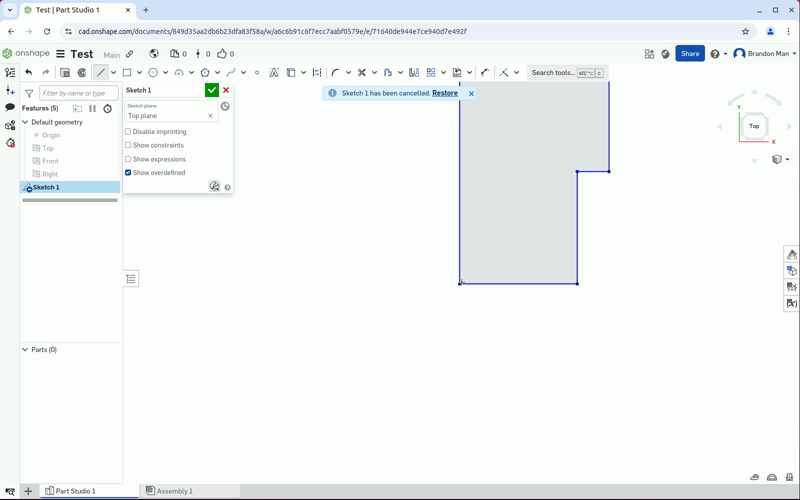
scroll(6)
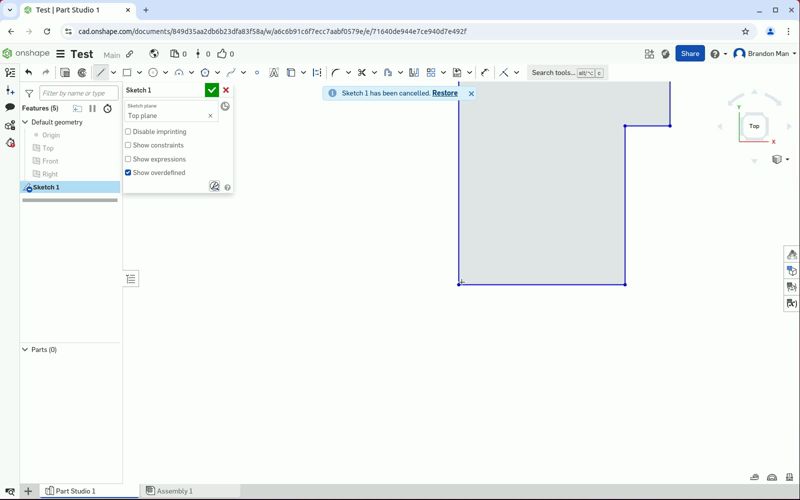
scroll(6)
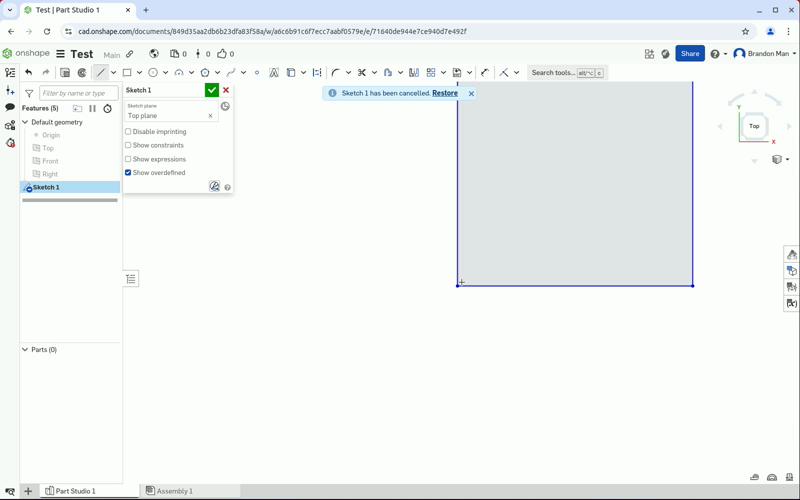
scroll(6)
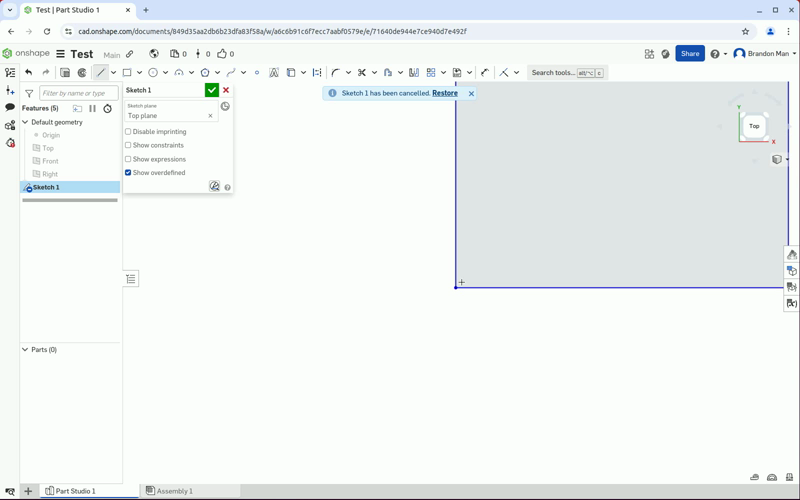
scroll(6)
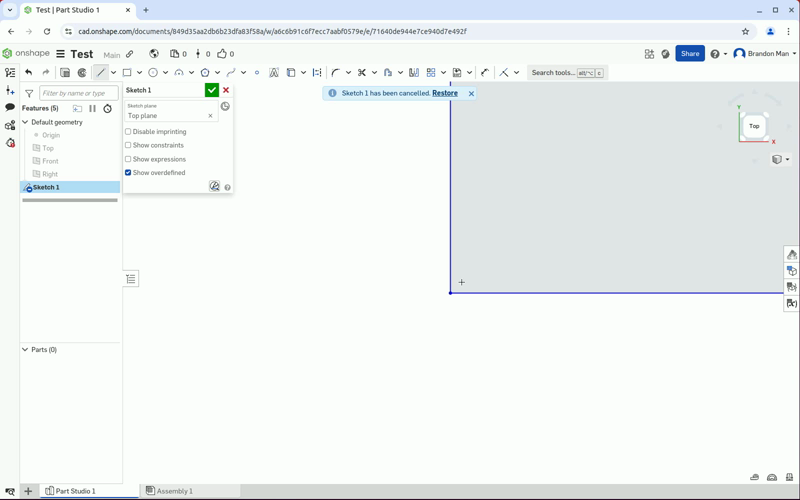
click(461, 281)
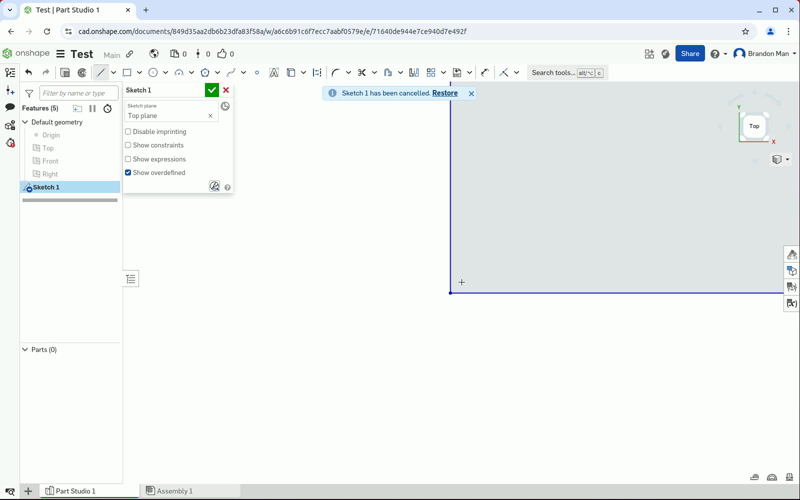
scroll(-6)
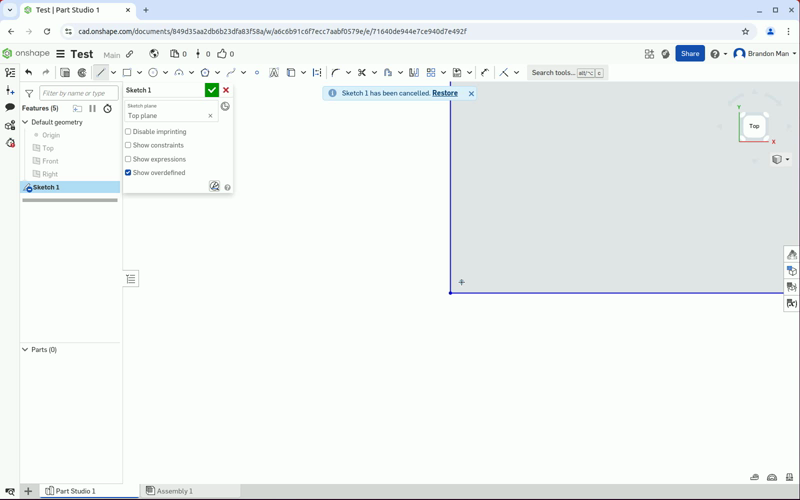
scroll(-6)
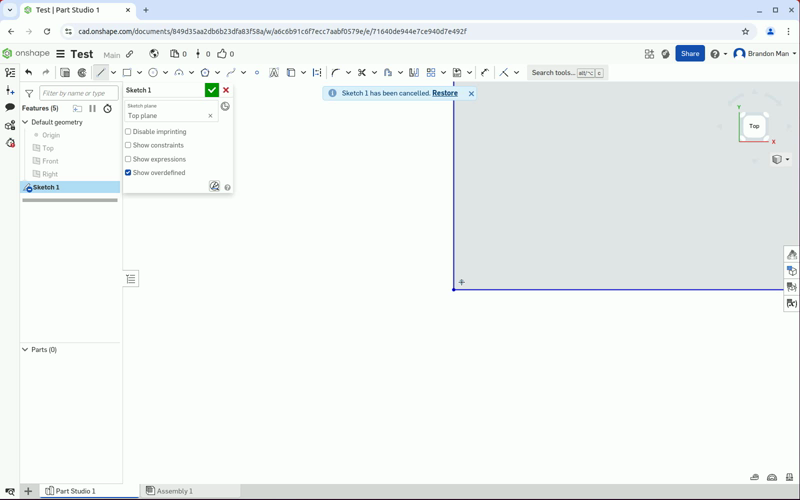
scroll(-6)
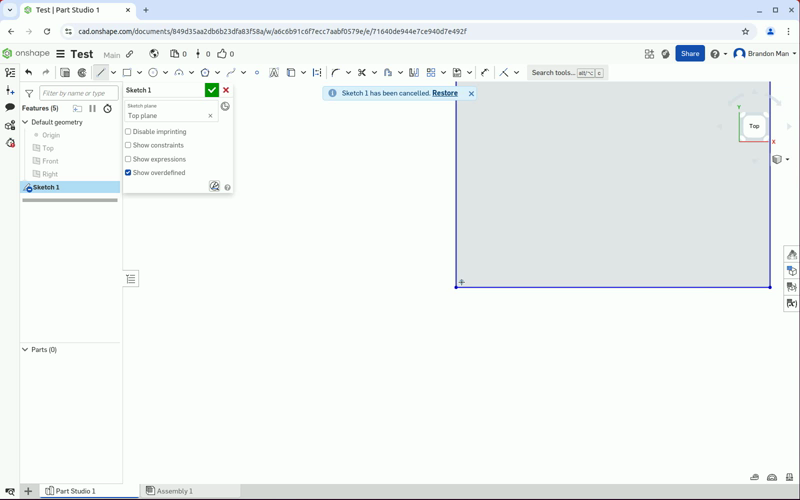
scroll(-6)
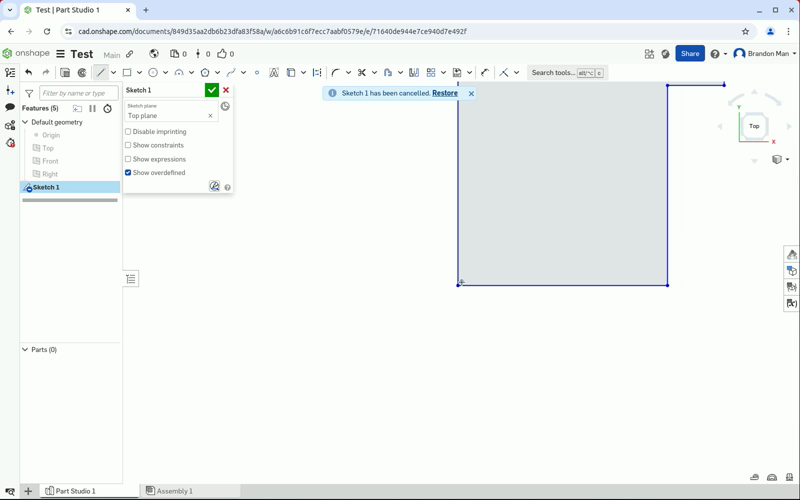
scroll(-6)
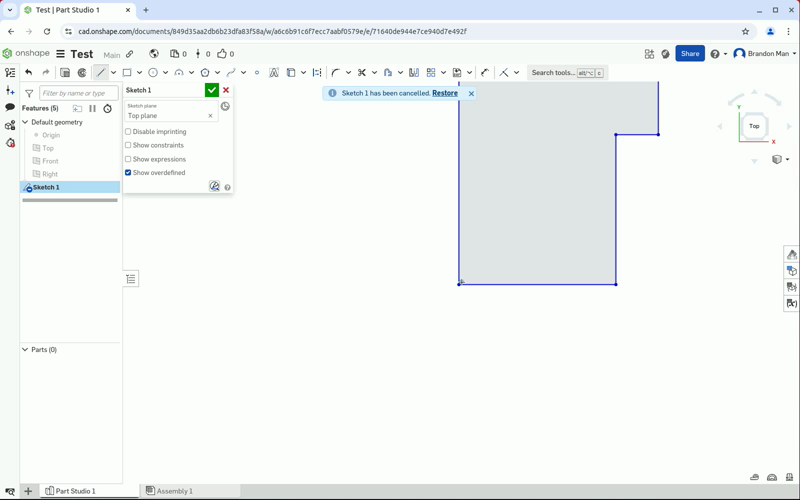
scroll(-6)
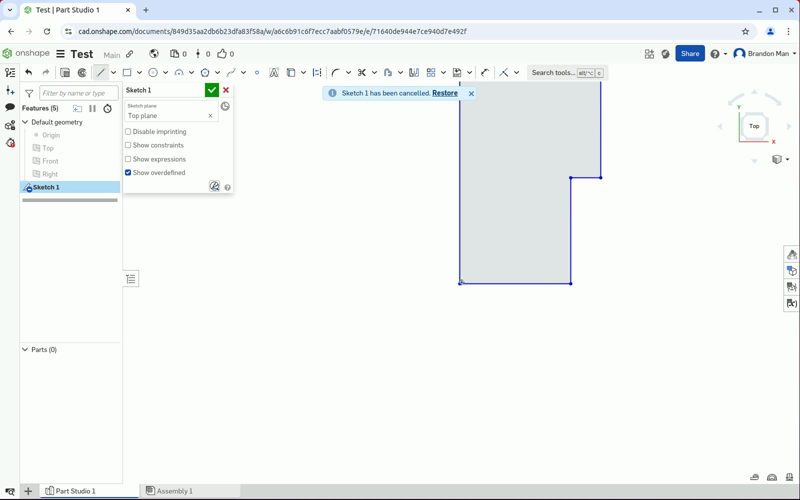
scroll(-6)
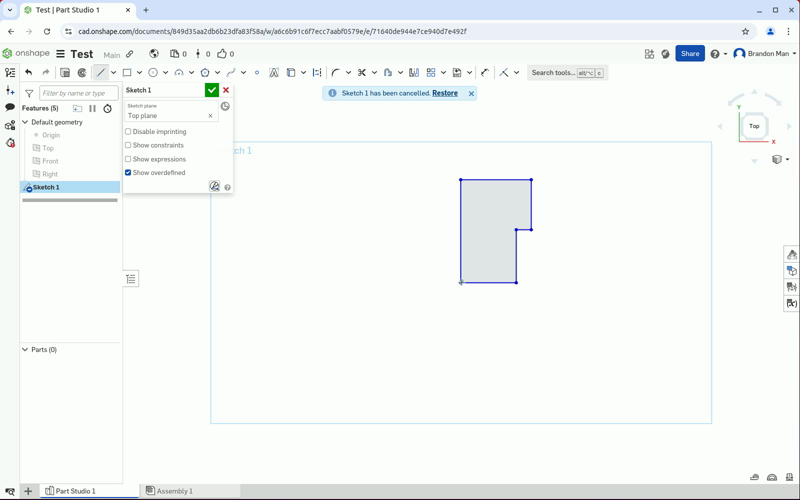
key_up(shift)
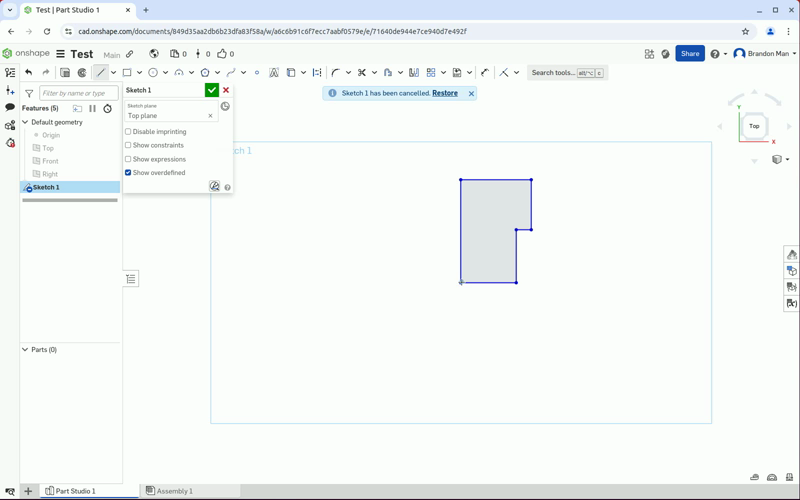
key_down(shift)
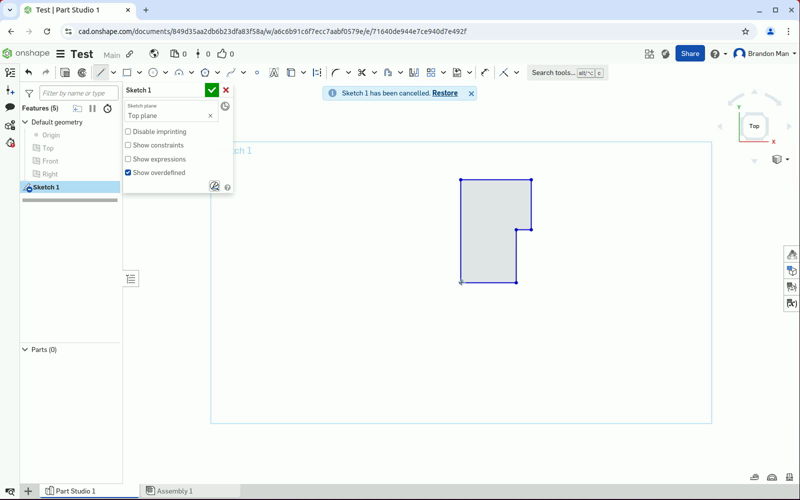
mouse_move(492, 281)
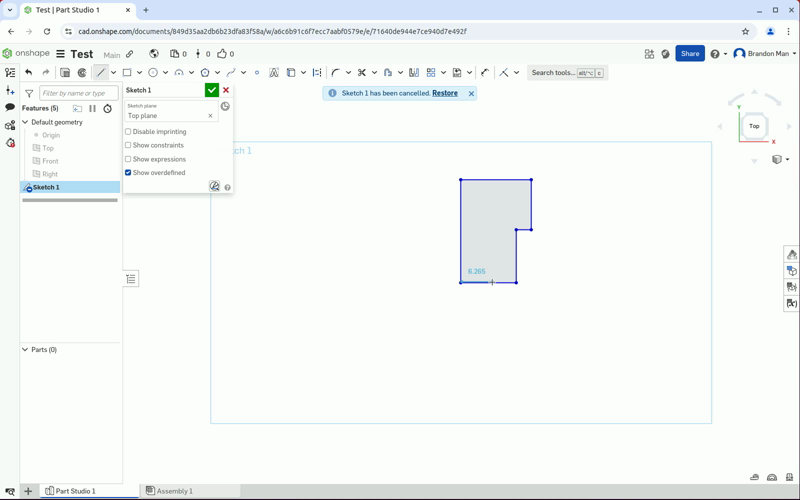
mouse_move(515, 281)
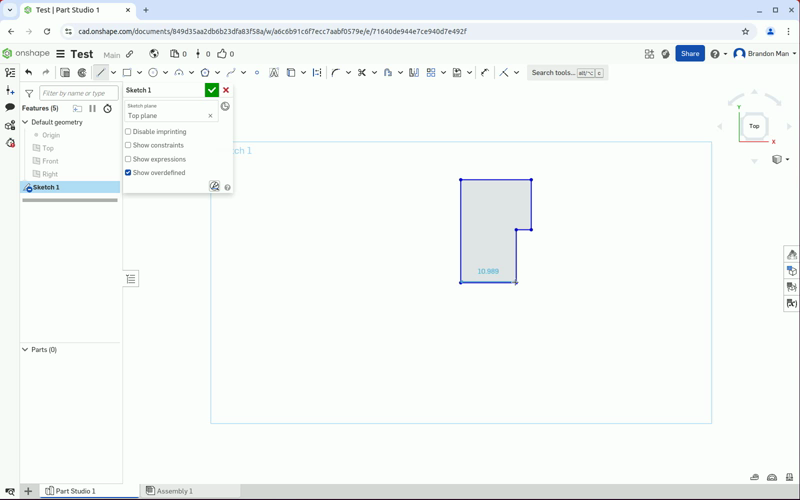
scroll(6)
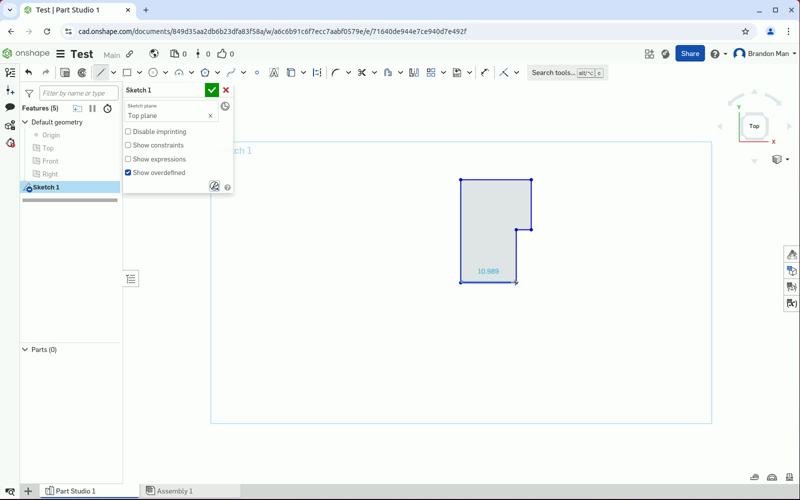
scroll(6)
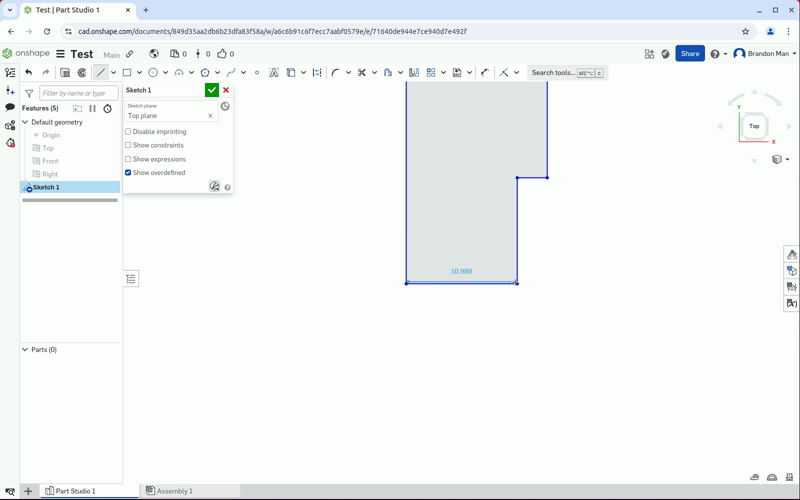
scroll(6)
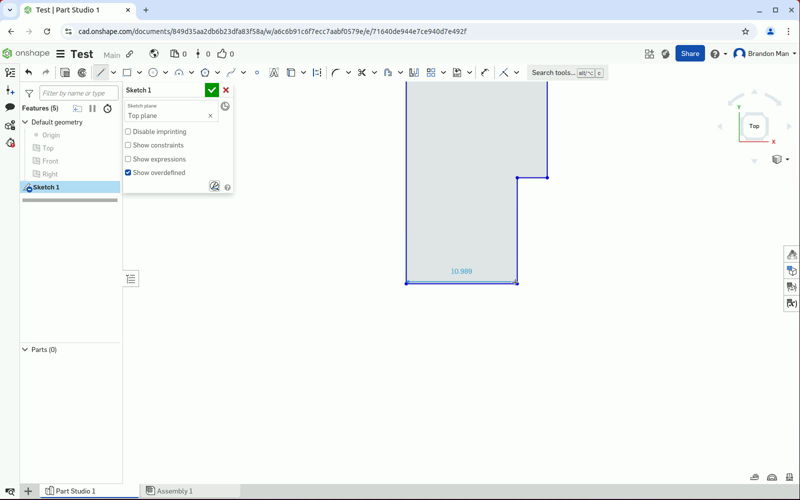
scroll(6)
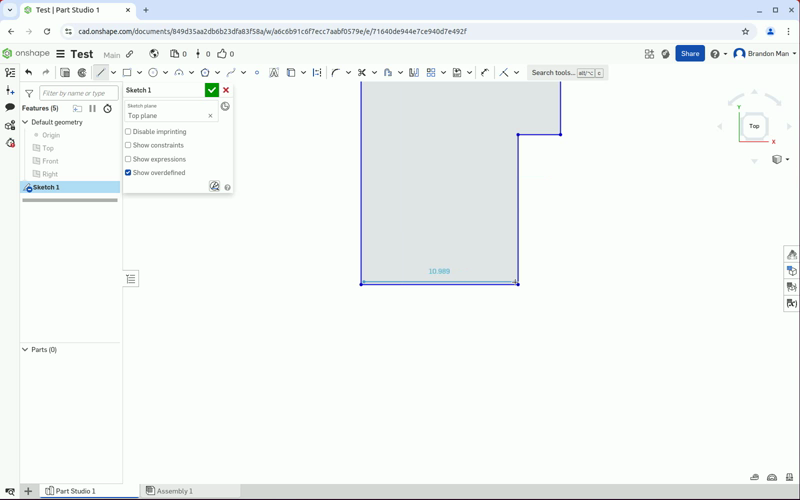
scroll(6)
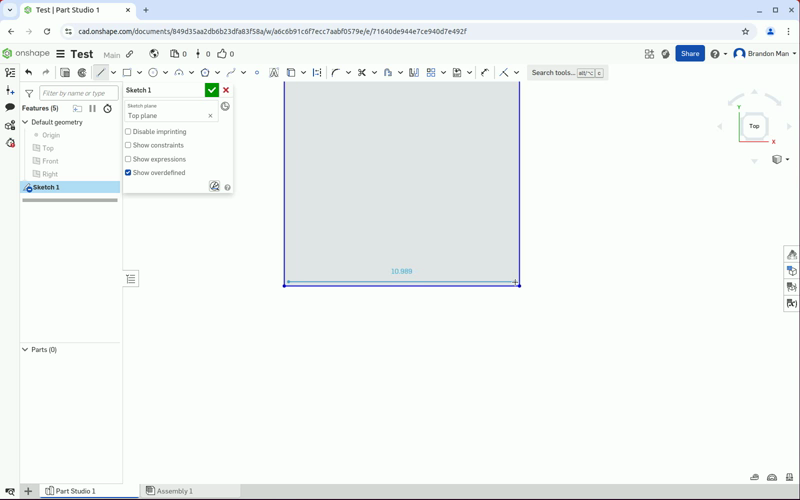
scroll(6)
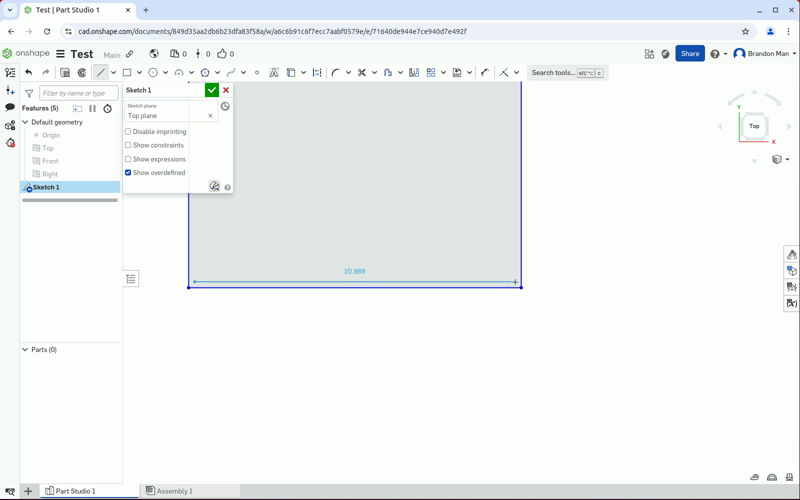
scroll(6)
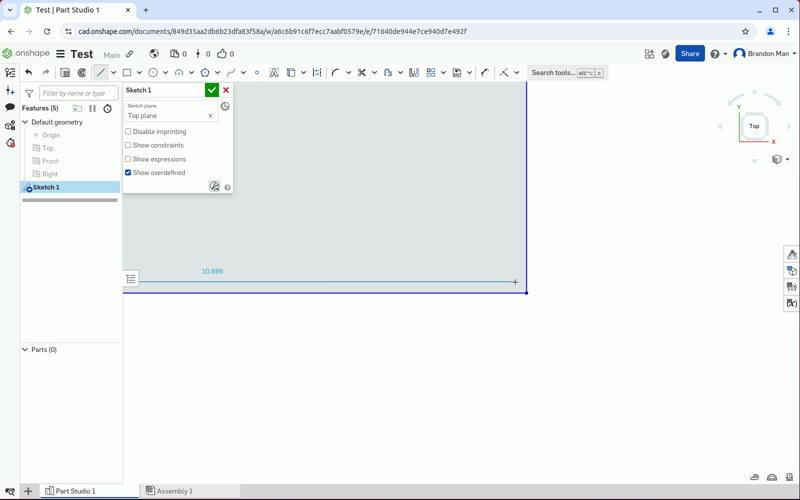
click(515, 281)
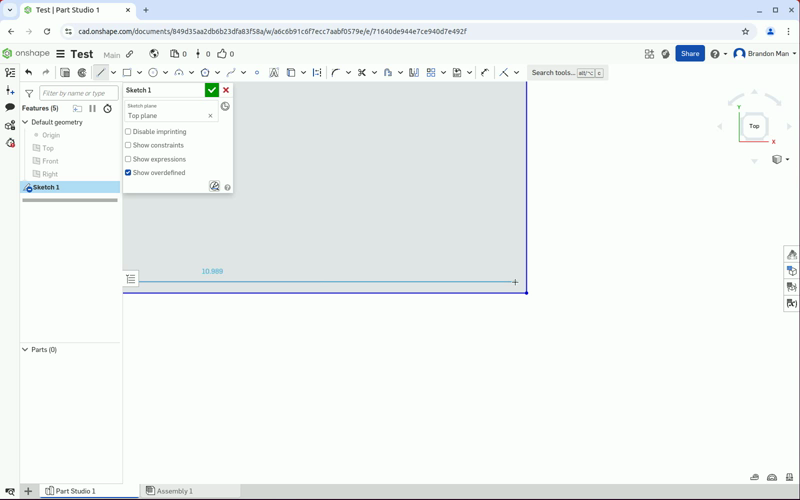
scroll(-6)
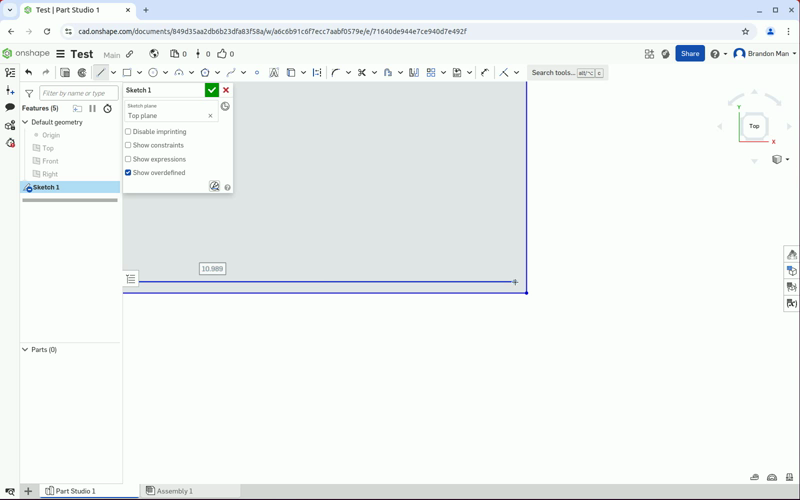
scroll(-6)
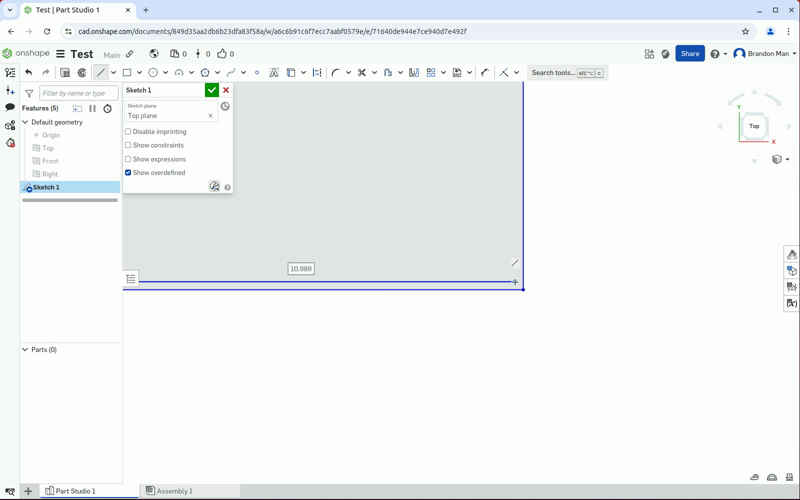
scroll(-6)
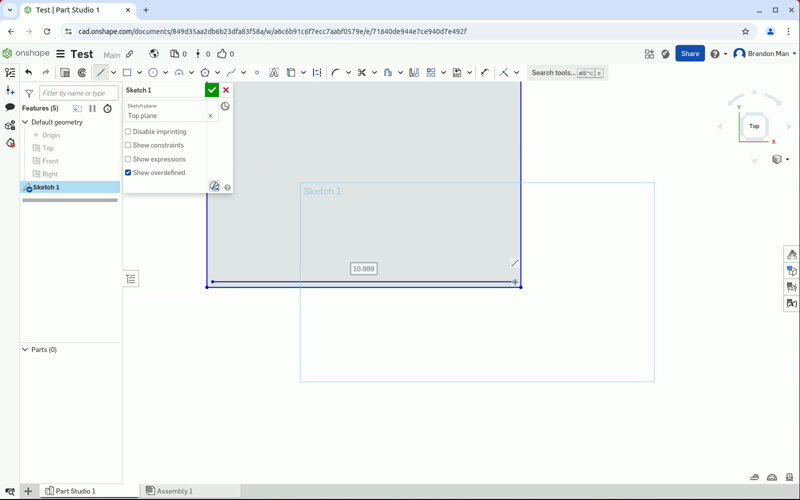
scroll(-6)
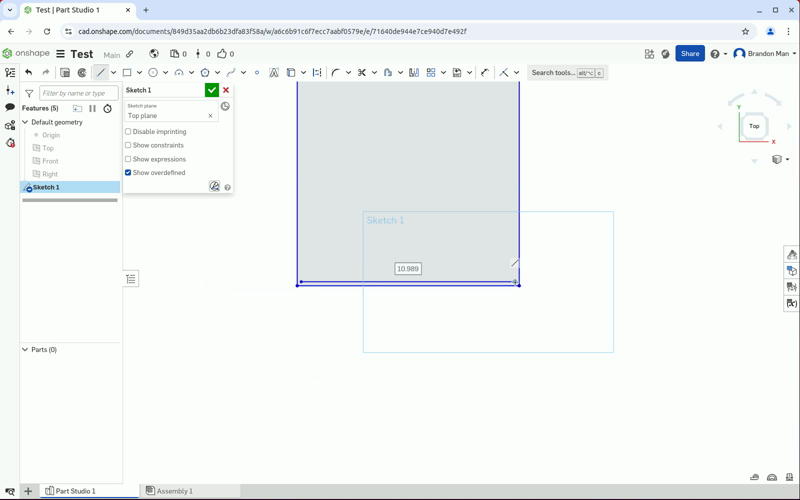
scroll(-6)
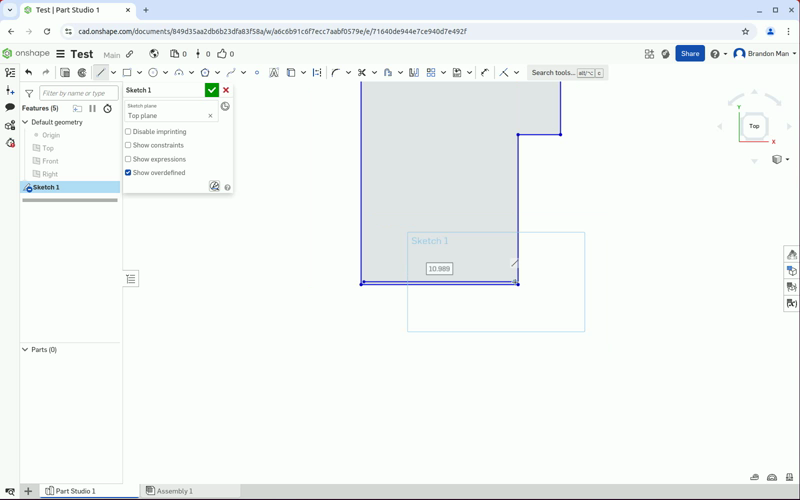
scroll(-6)
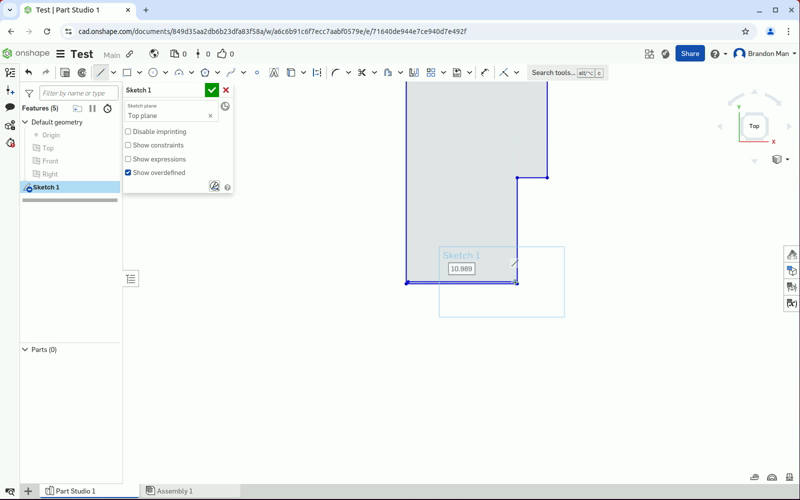
scroll(-6)
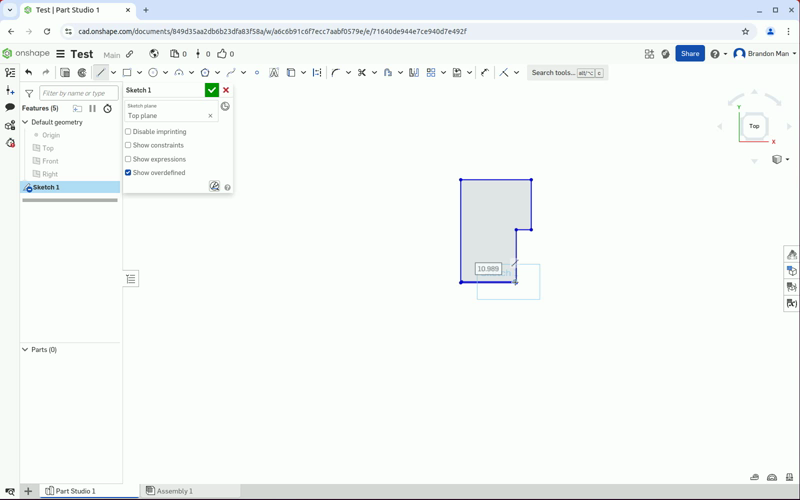
key_up(shift)
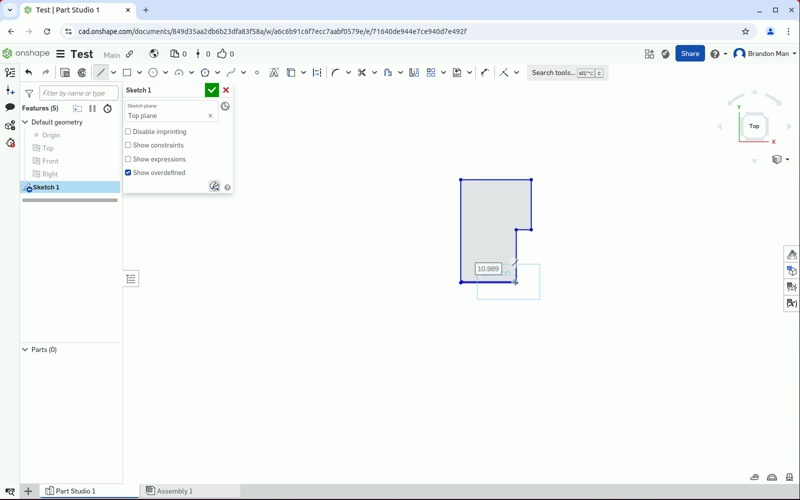
key_down(shift)
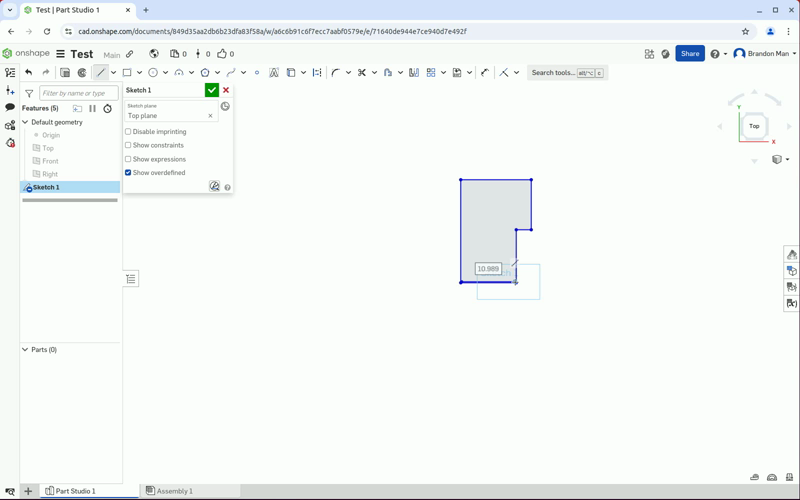
mouse_move(545, 281)
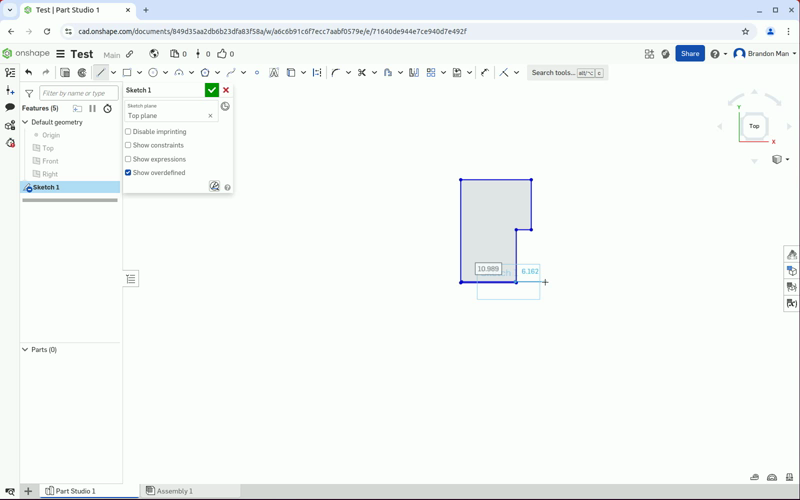
mouse_move(515, 228)
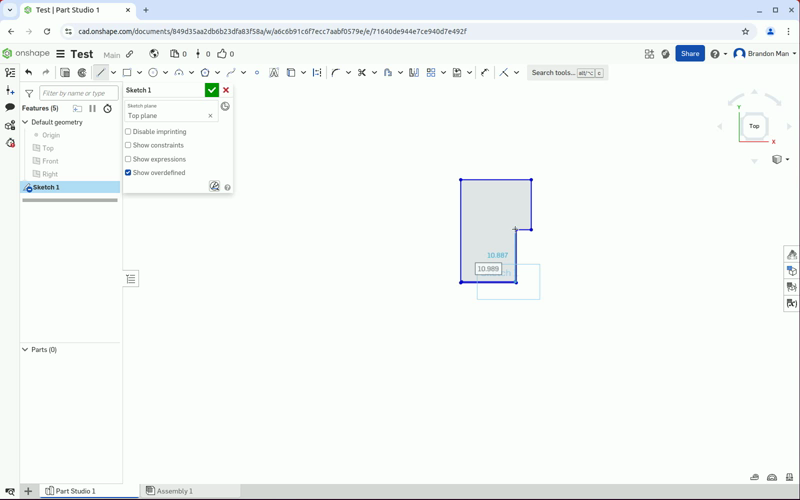
scroll(6)
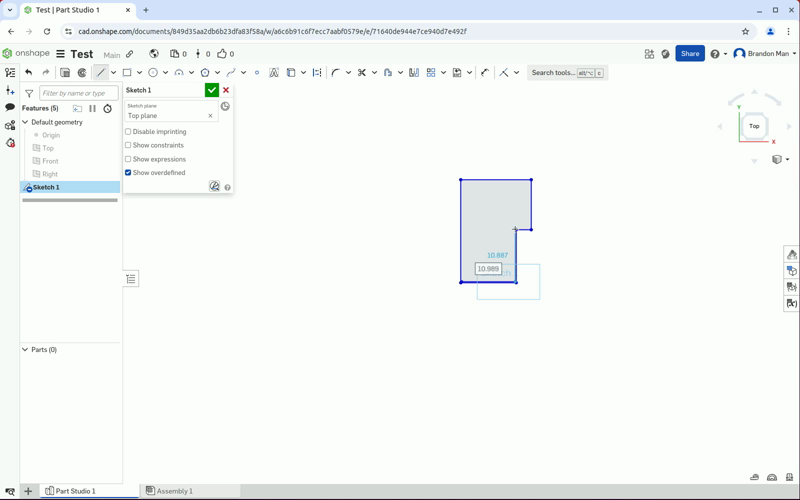
scroll(6)
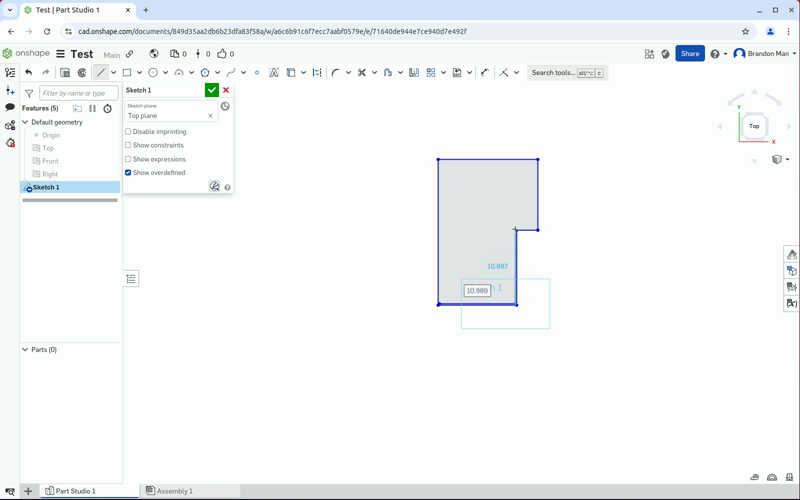
scroll(6)
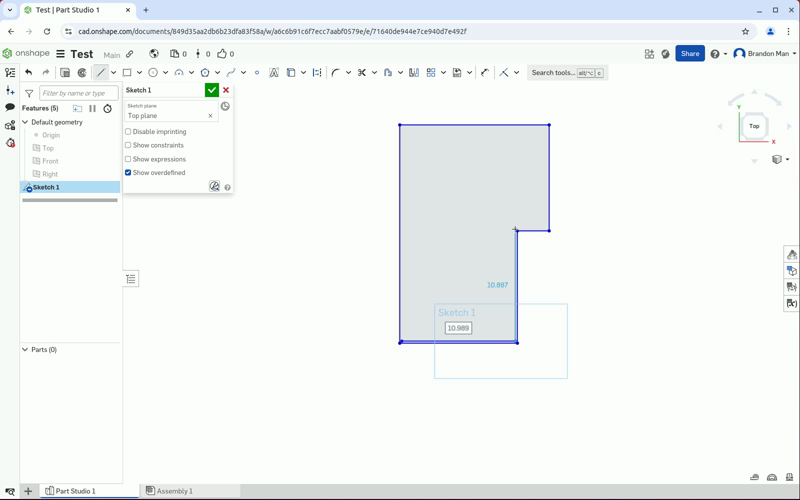
scroll(6)
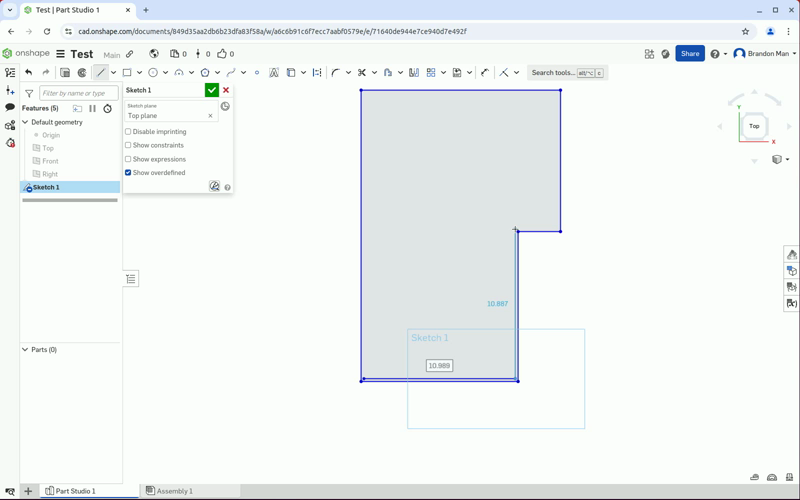
scroll(6)
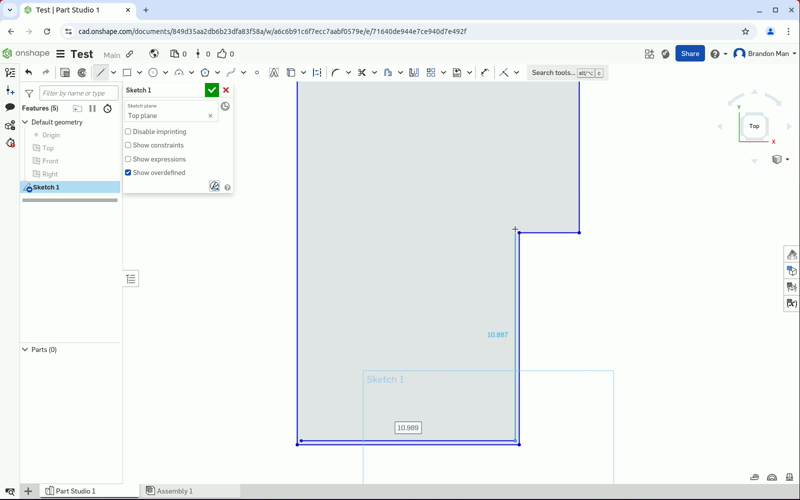
scroll(6)
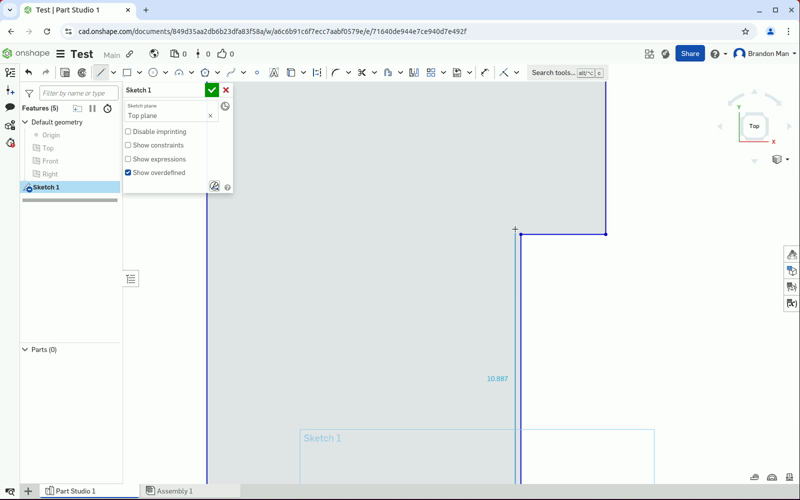
scroll(6)
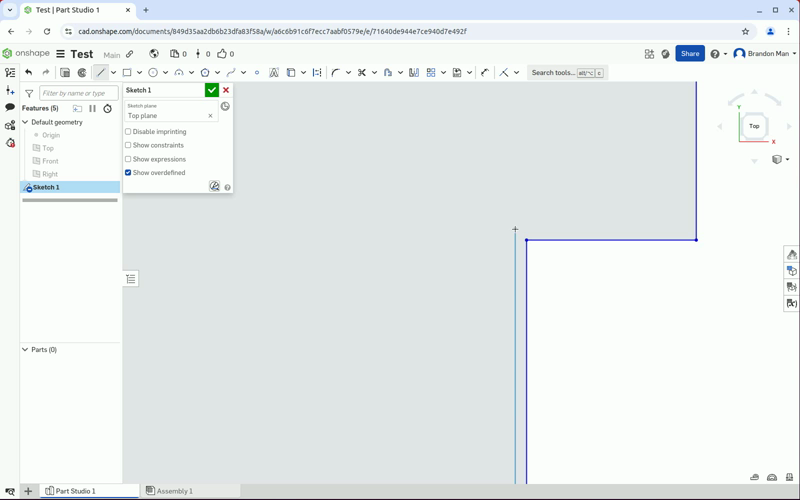
click(515, 228)
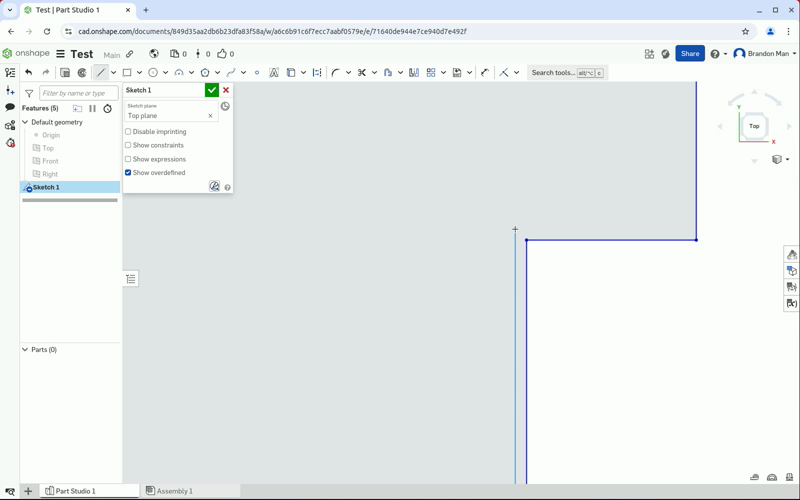
scroll(-6)
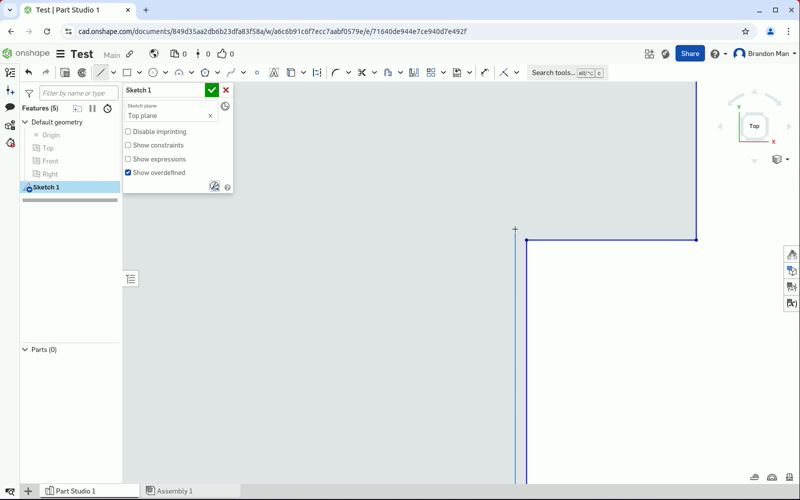
scroll(-6)
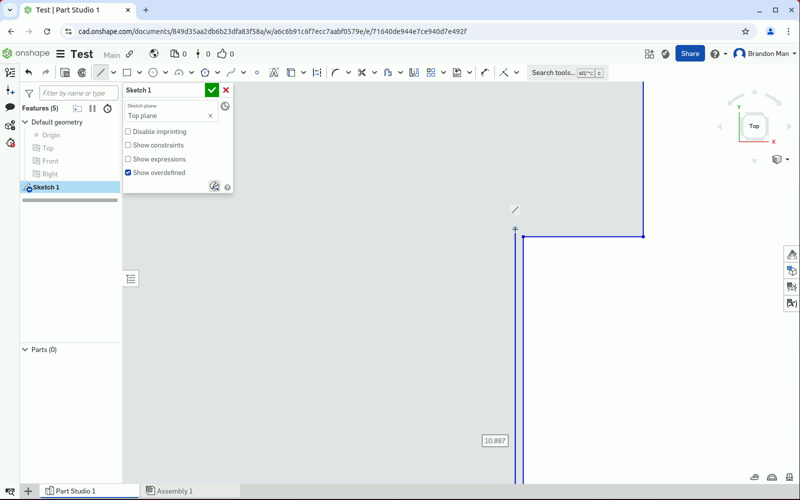
scroll(-6)
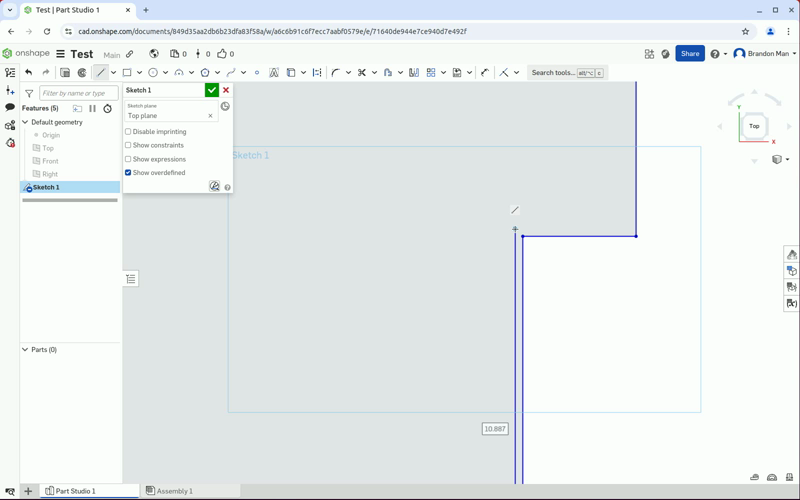
scroll(-6)
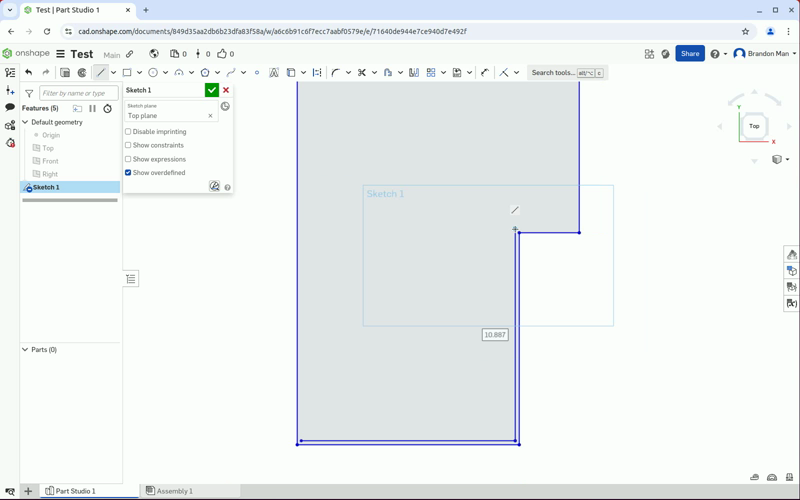
scroll(-6)
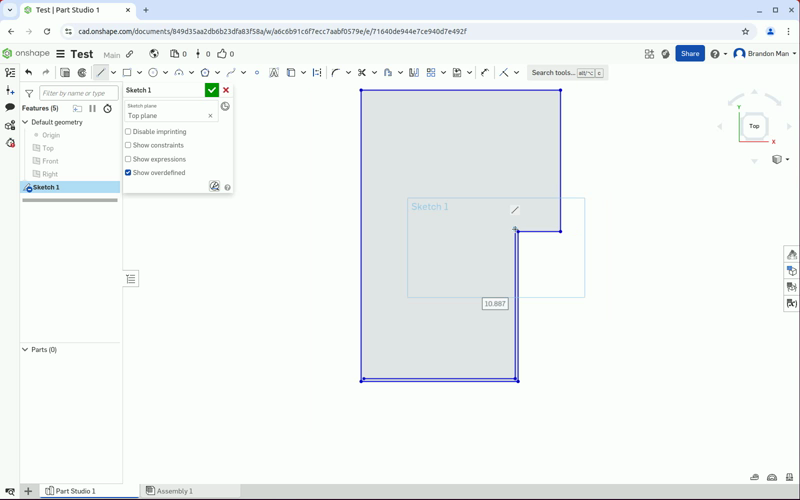
scroll(-6)
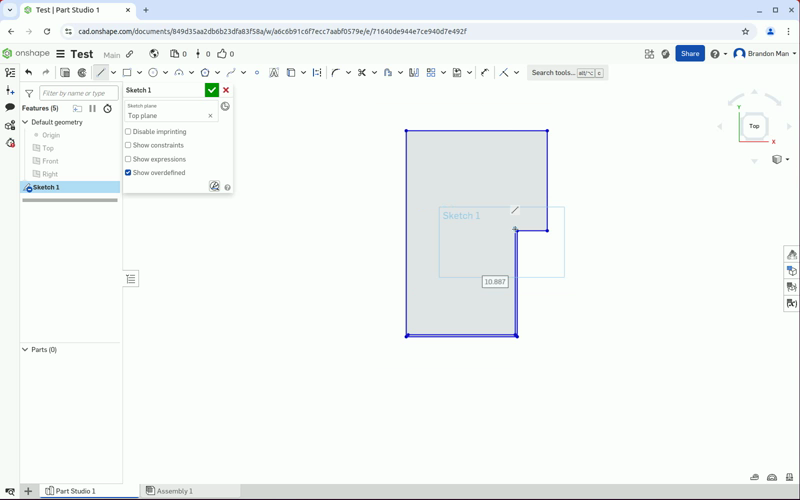
scroll(-6)
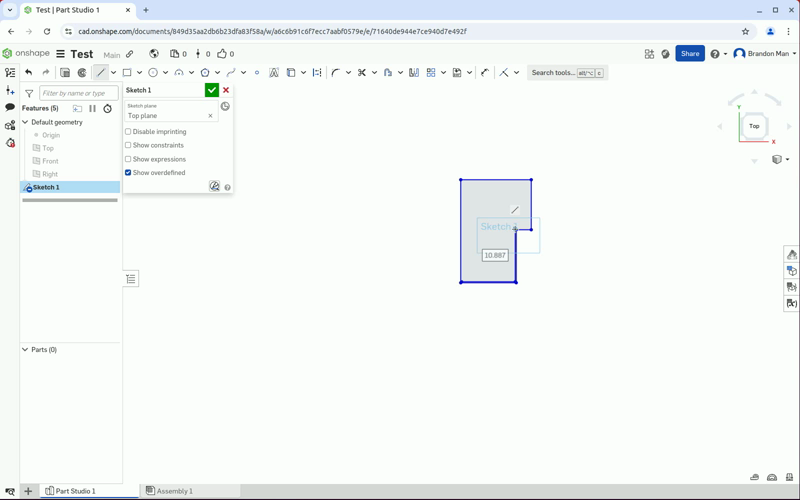
key_up(shift)
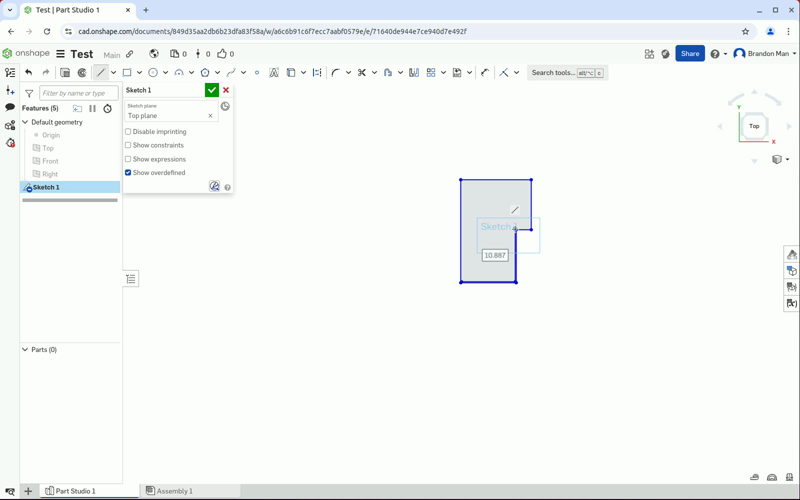
key_down(shift)
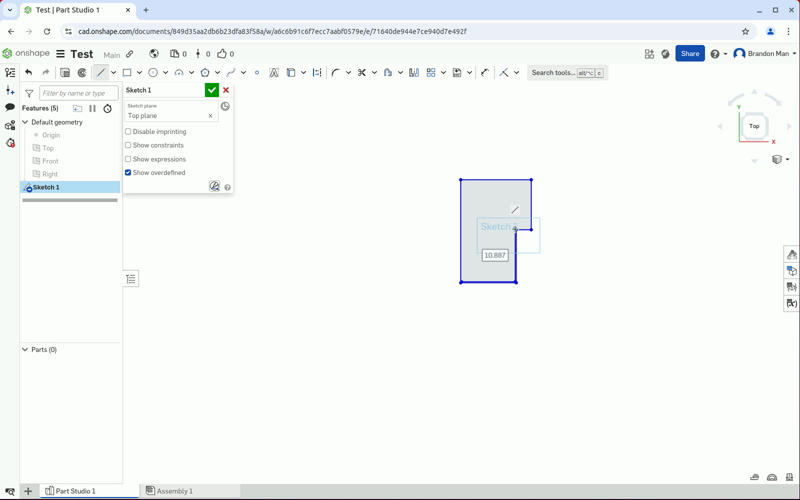
mouse_move(545, 228)
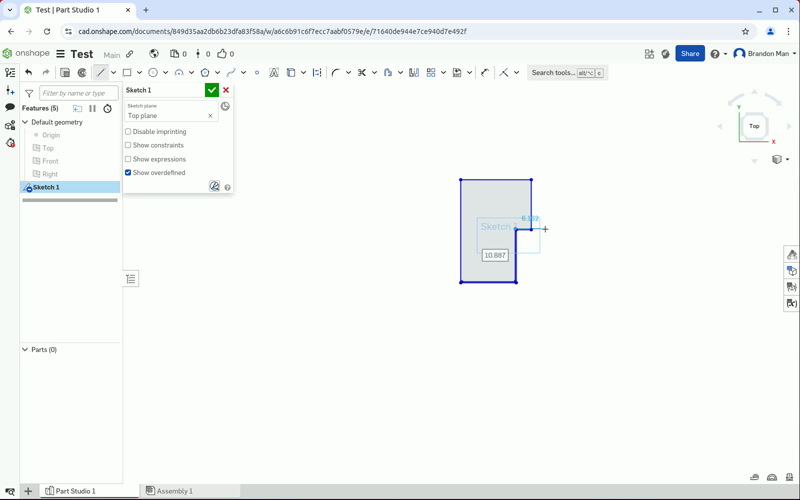
mouse_move(530, 228)
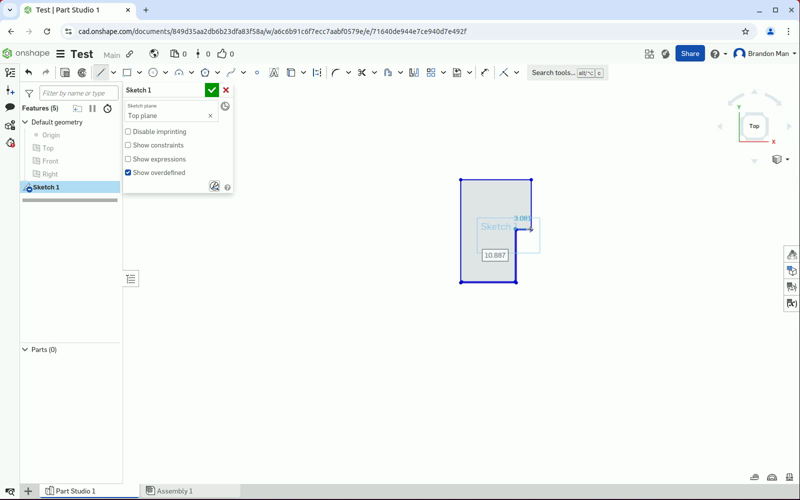
scroll(6)
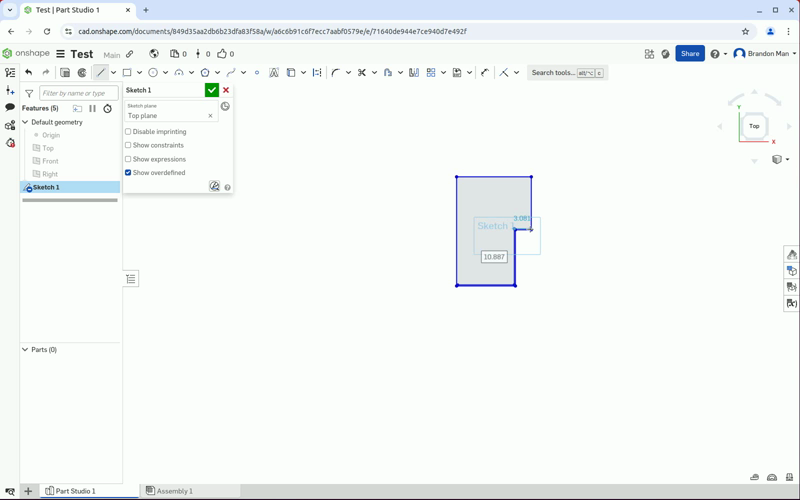
scroll(6)
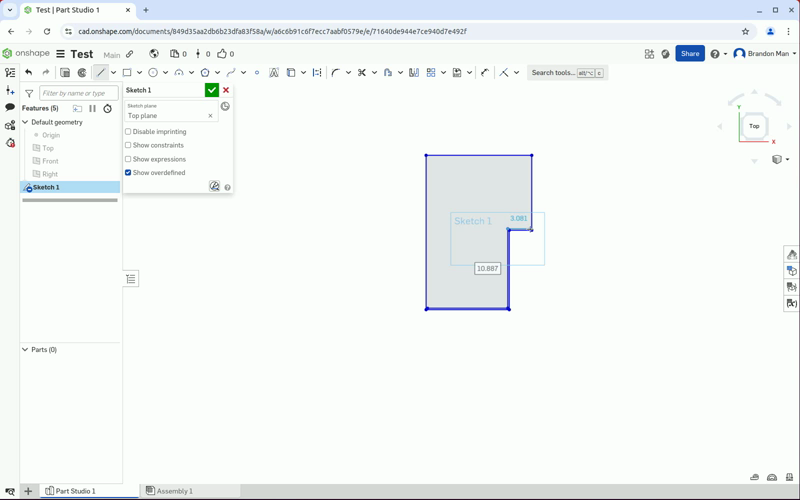
scroll(6)
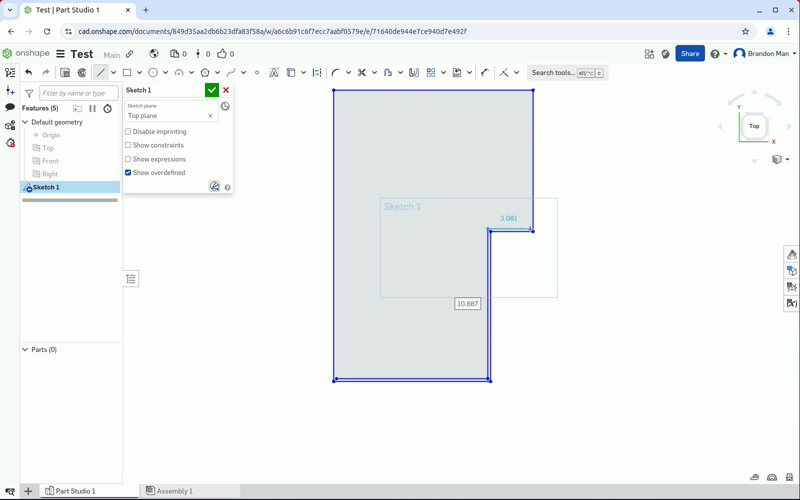
scroll(6)
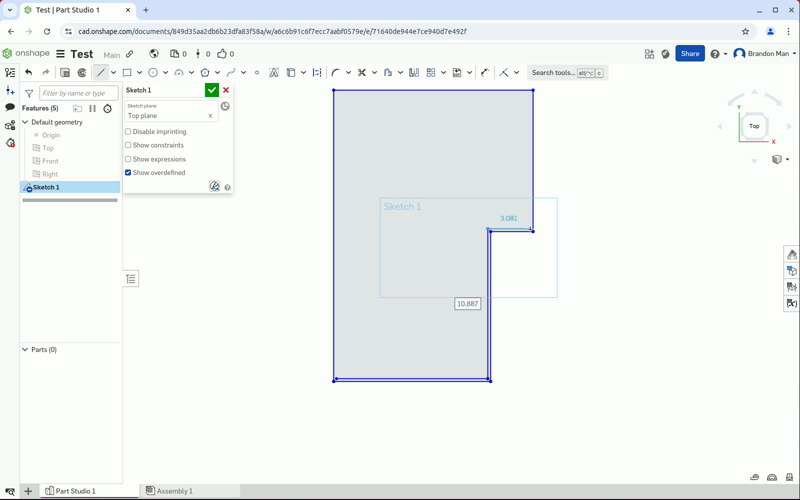
scroll(6)
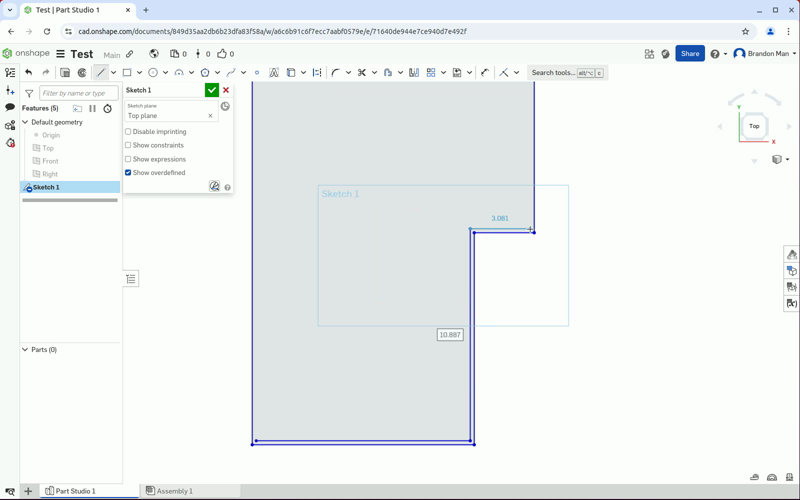
scroll(6)
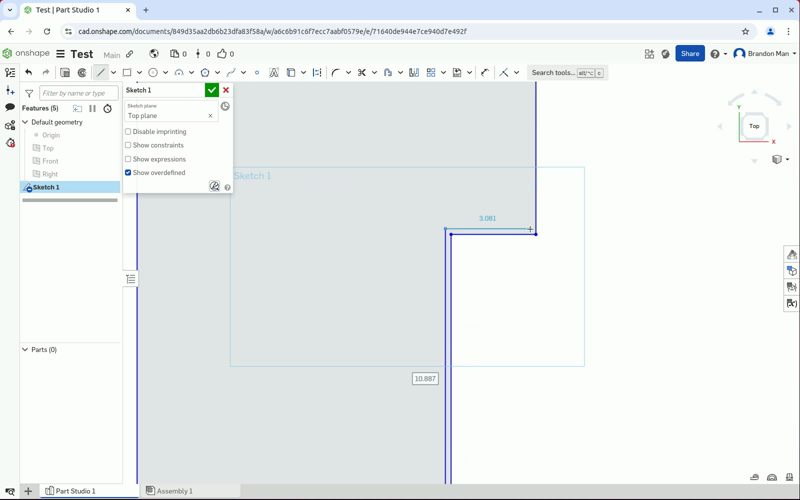
scroll(6)
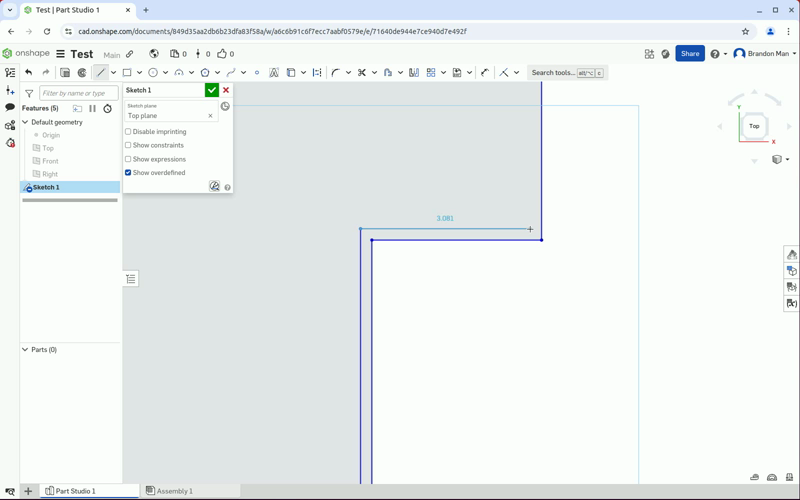
click(530, 228)
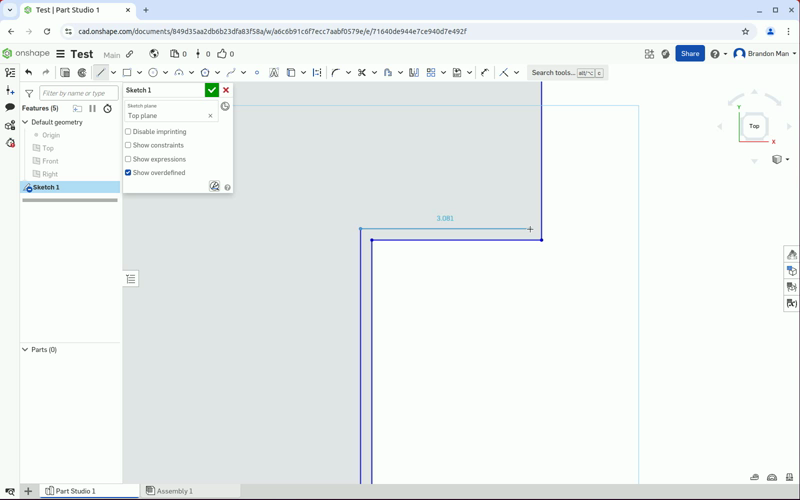
scroll(-6)
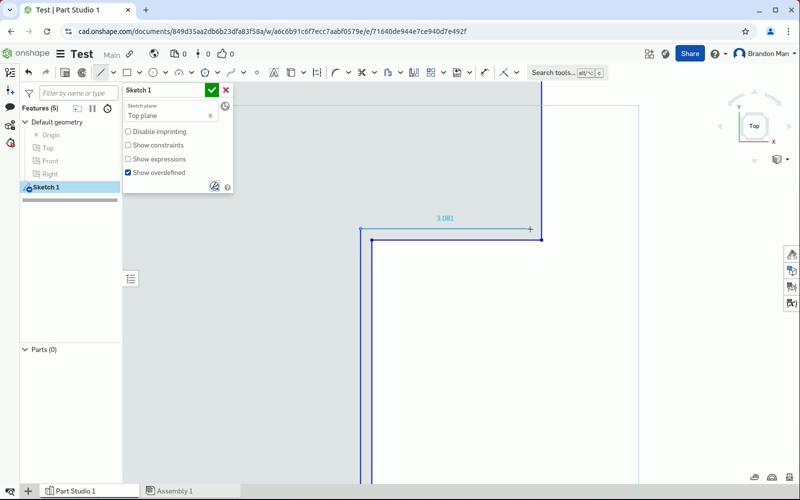
scroll(-6)
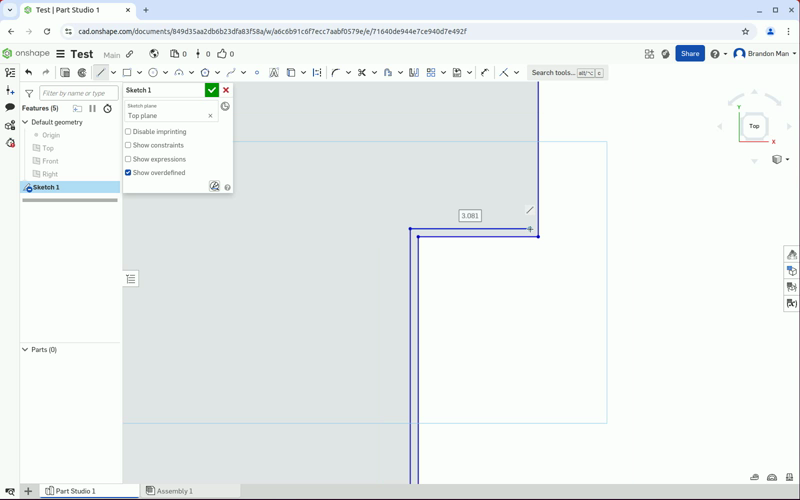
scroll(-6)
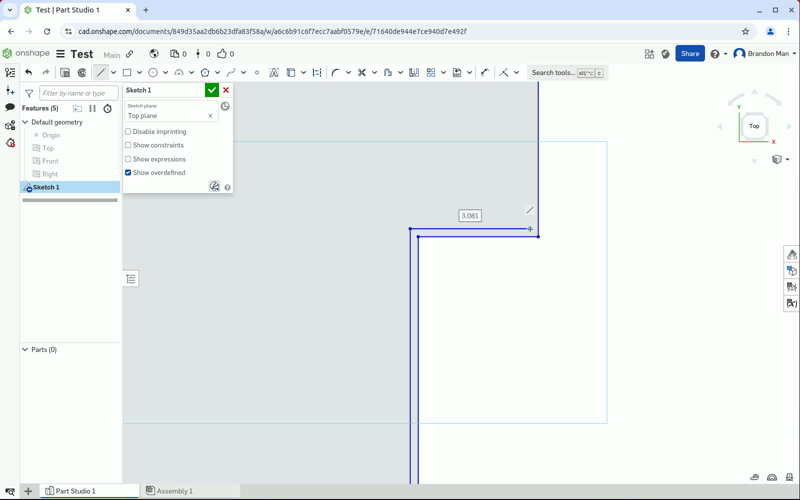
scroll(-6)
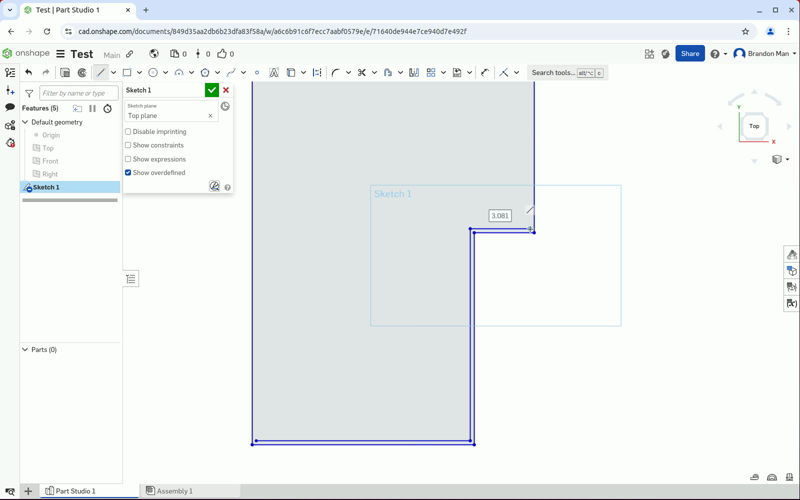
scroll(-6)
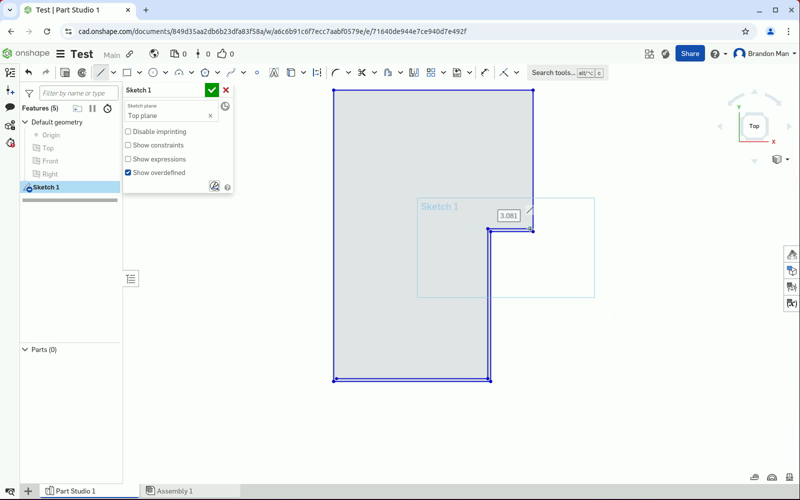
scroll(-6)
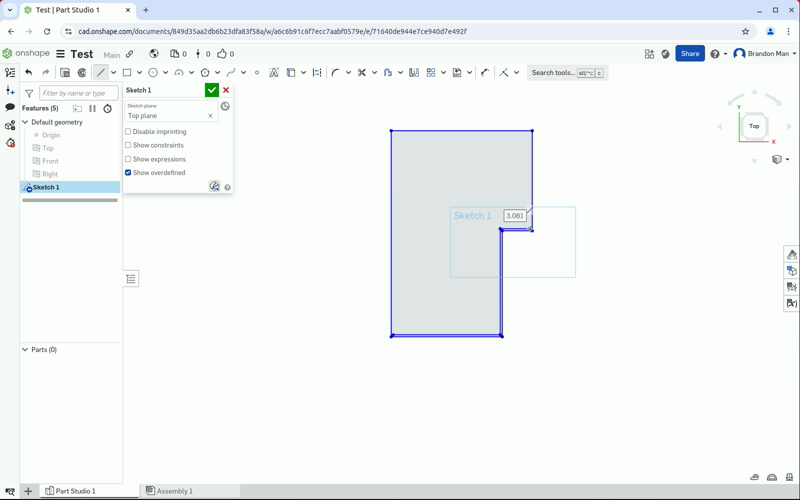
scroll(-6)
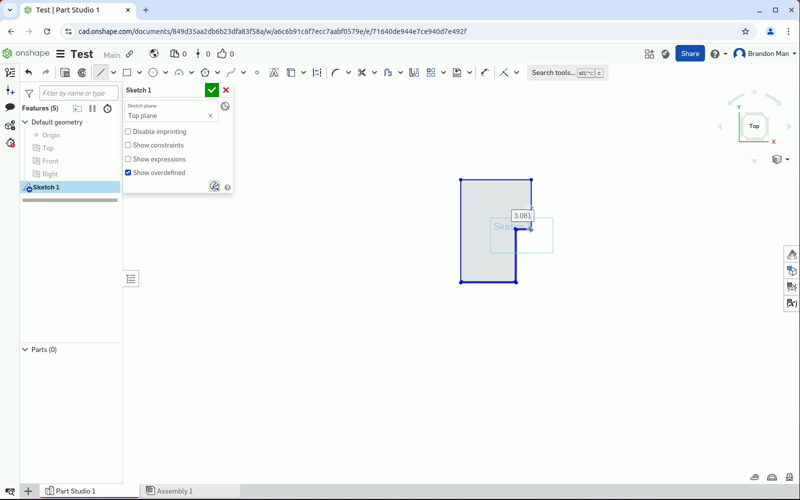
key_up(shift)
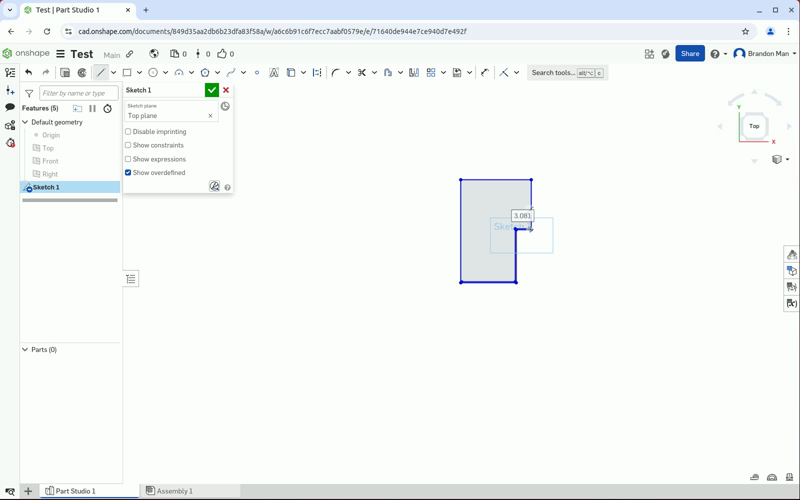
key_down(shift)
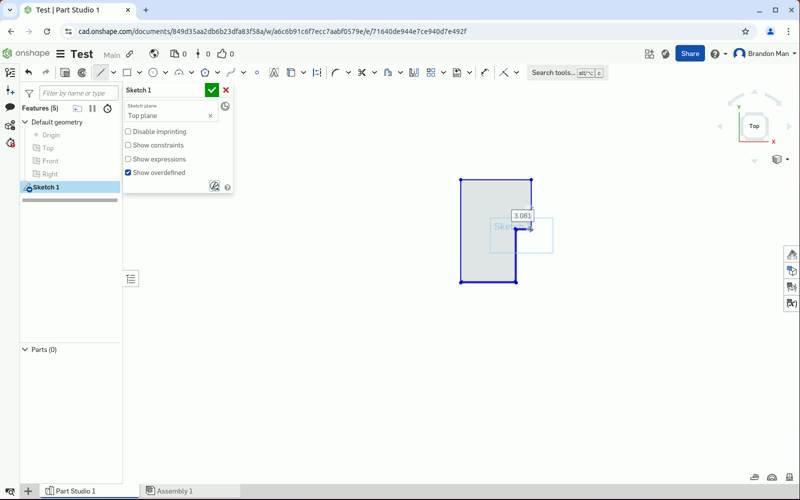
mouse_move(560, 228)
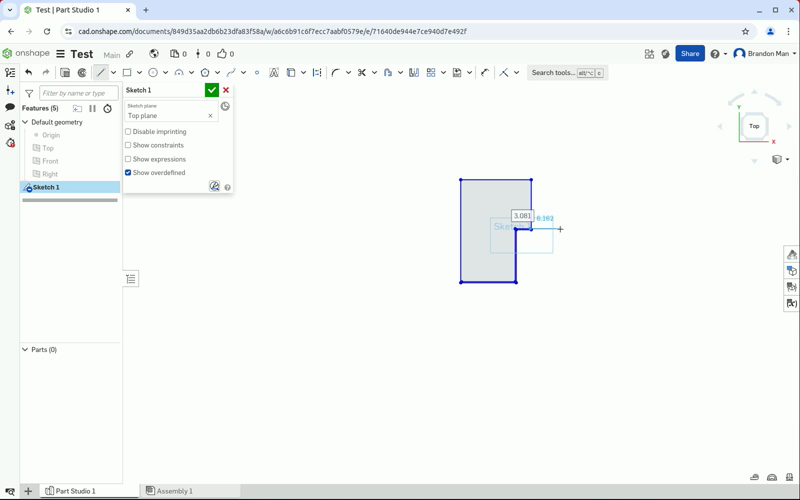
mouse_move(530, 180)
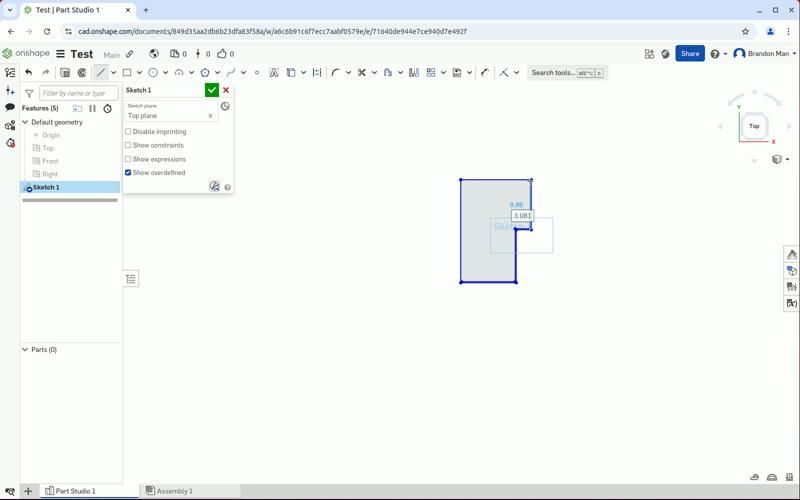
scroll(6)
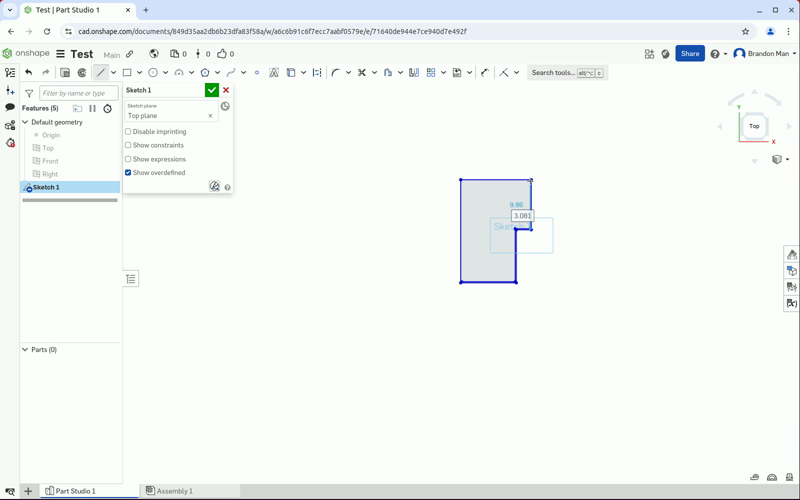
scroll(6)
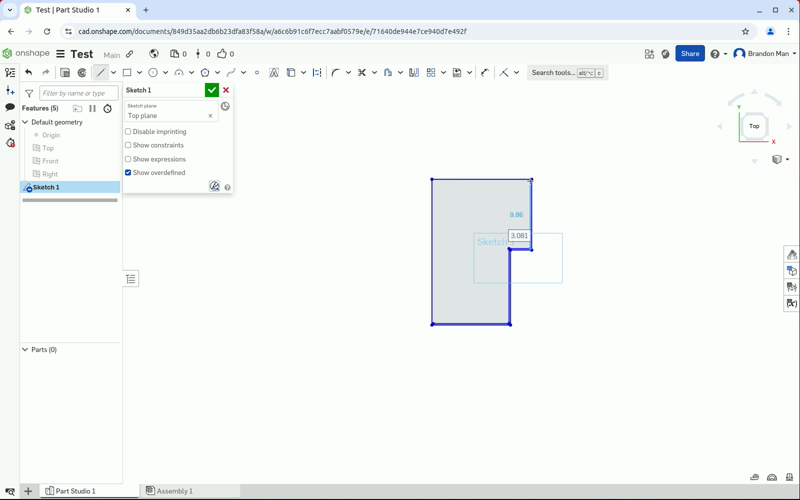
scroll(6)
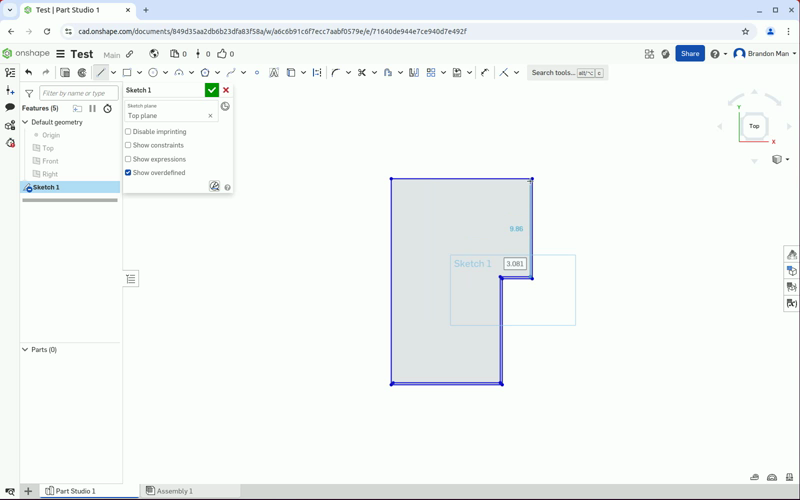
scroll(6)
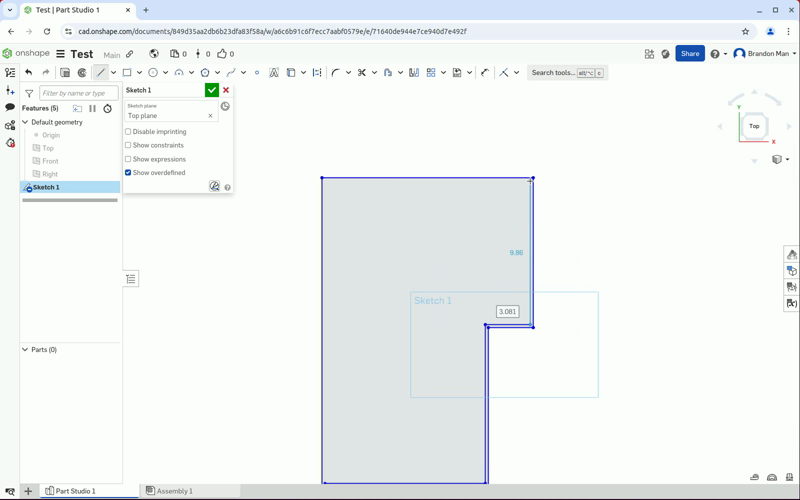
scroll(6)
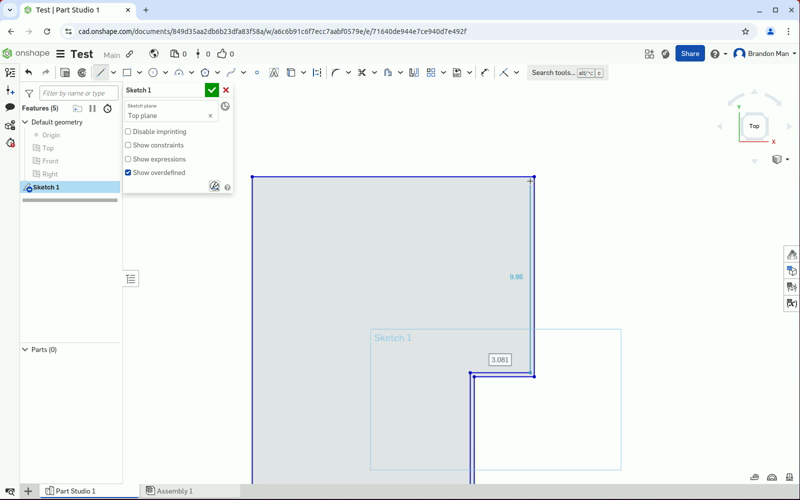
scroll(6)
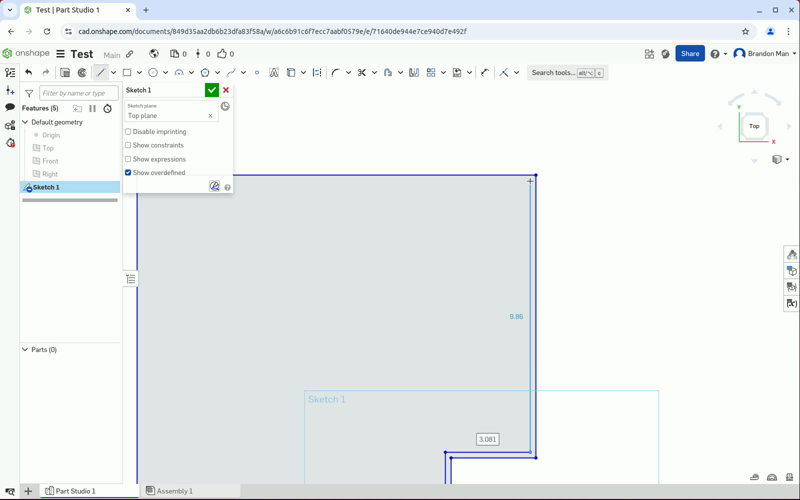
scroll(6)
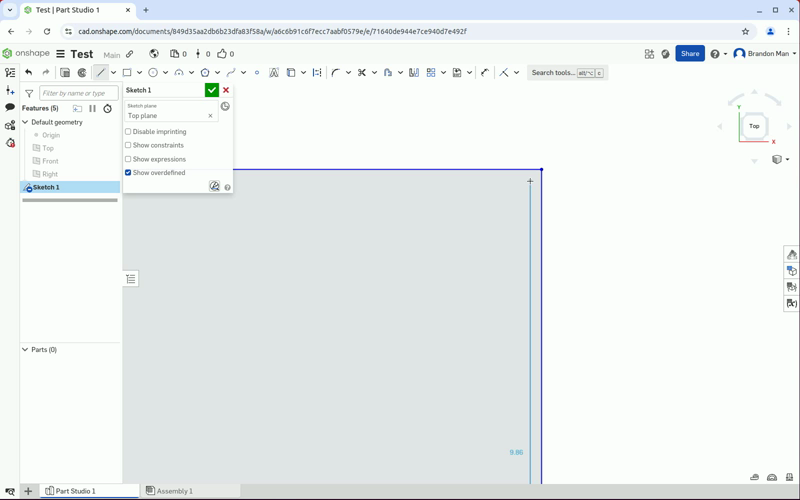
click(530, 180)
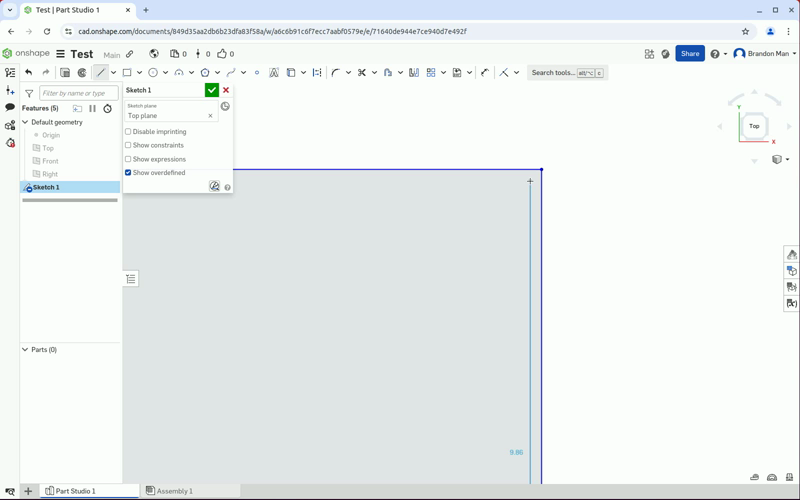
scroll(-6)
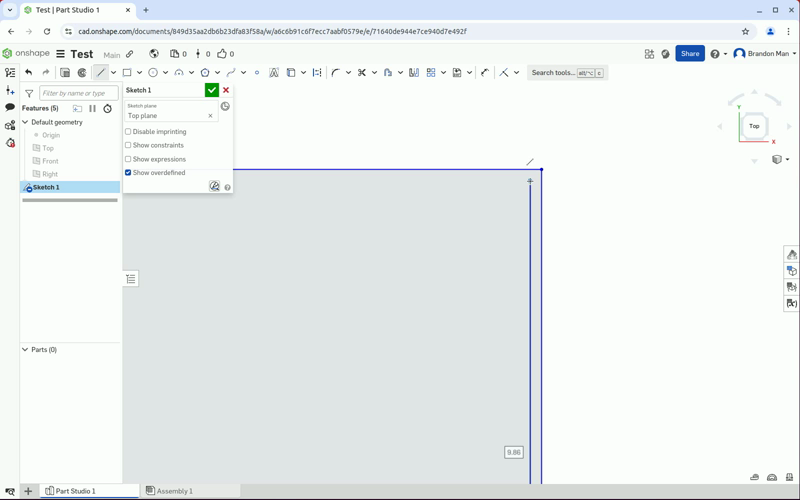
scroll(-6)
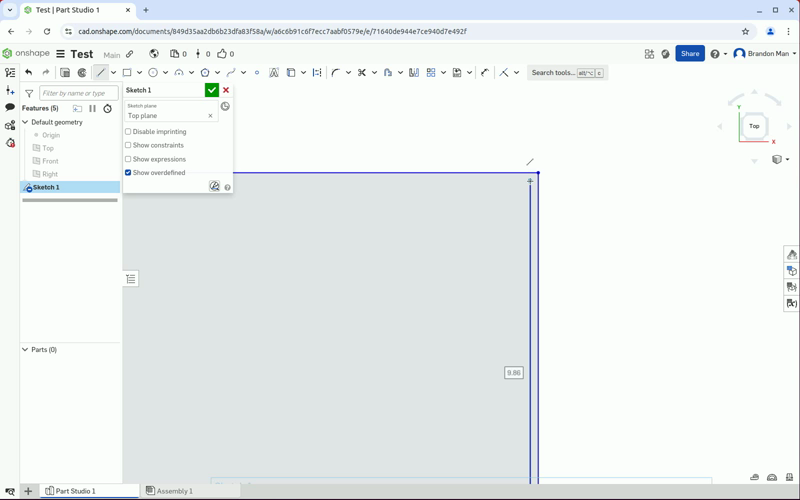
scroll(-6)
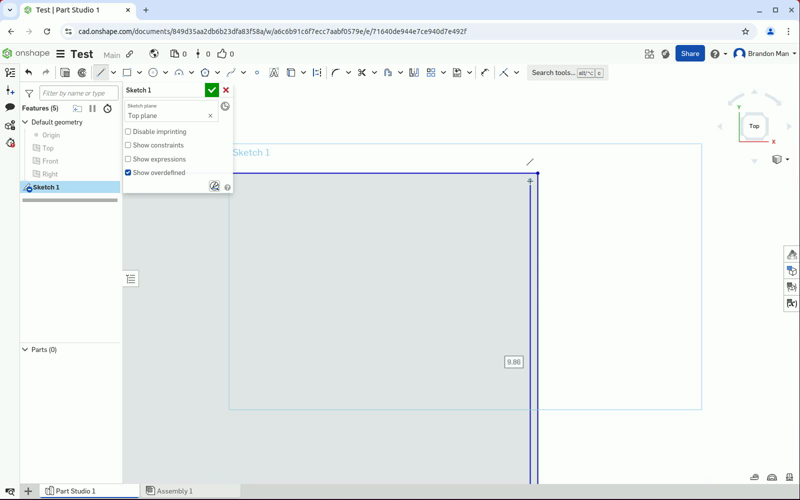
scroll(-6)
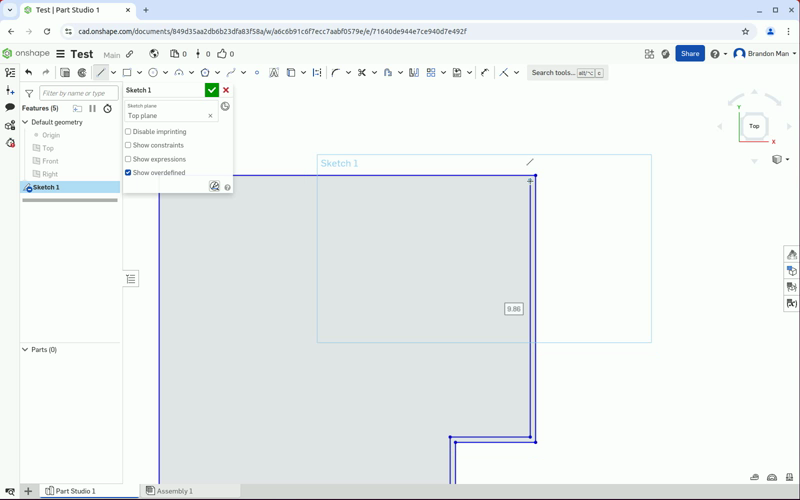
scroll(-6)
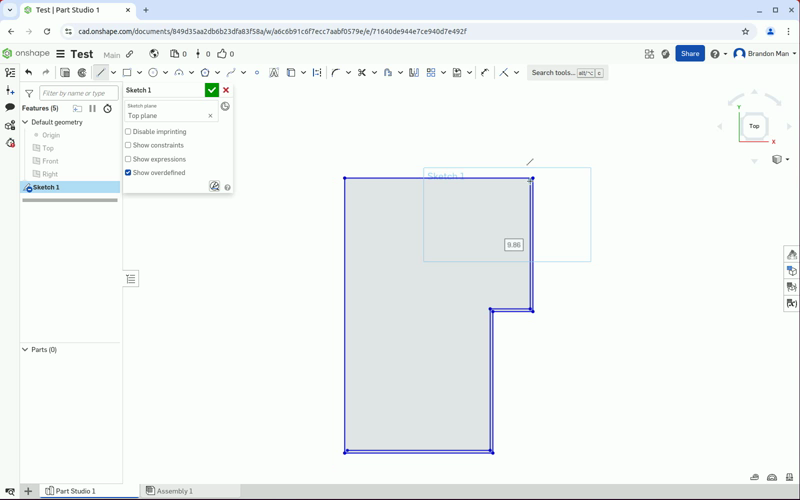
scroll(-6)
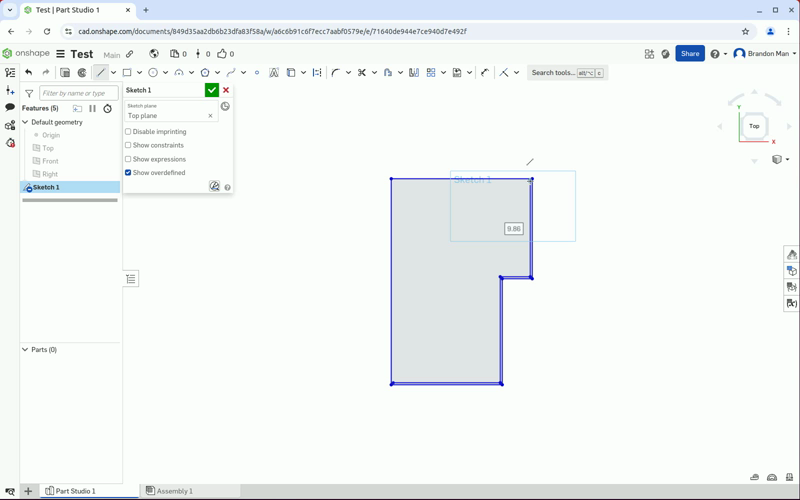
scroll(-6)
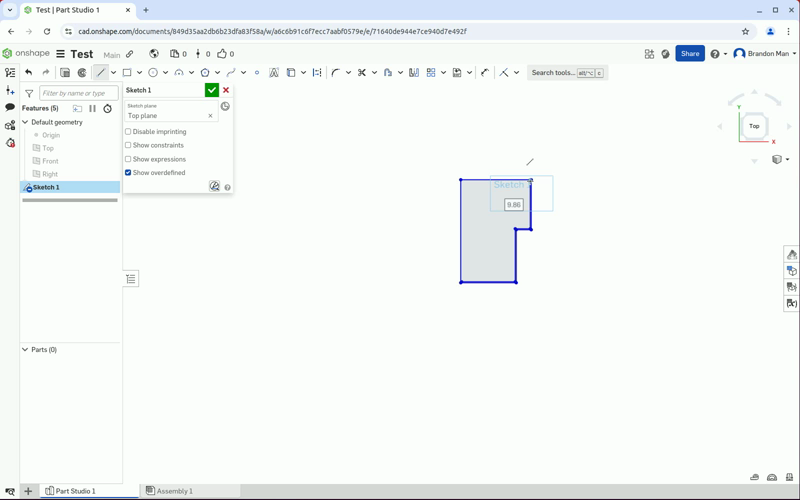
key_up(shift)
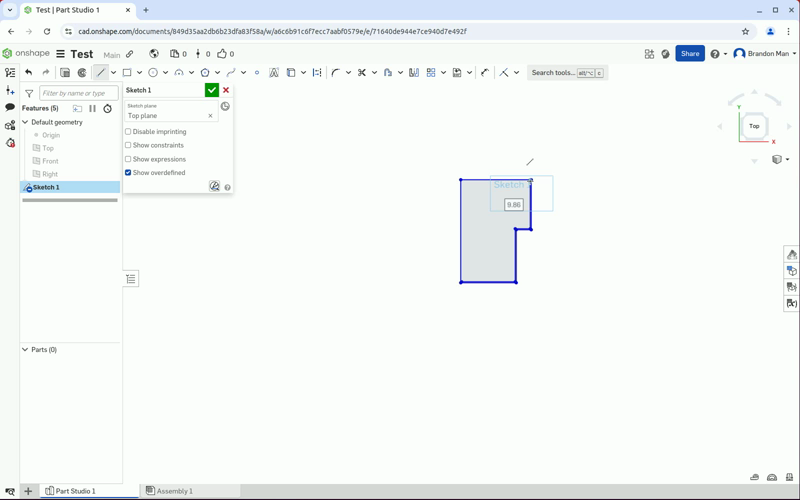
key_down(shift)
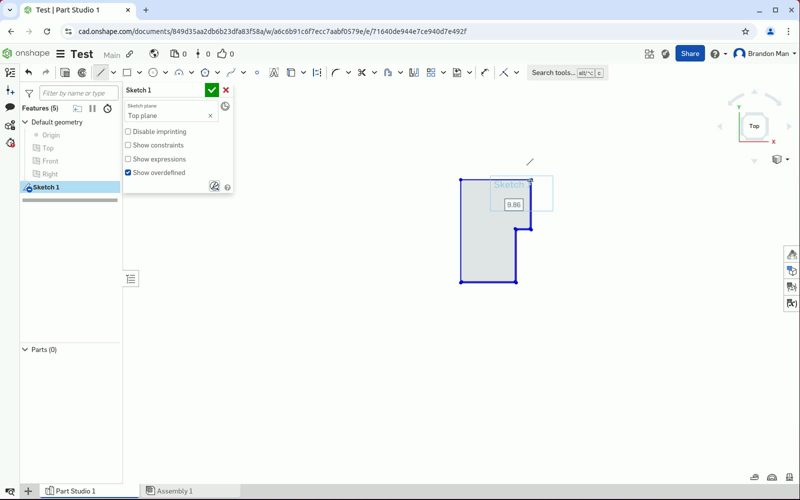
mouse_move(461, 180)
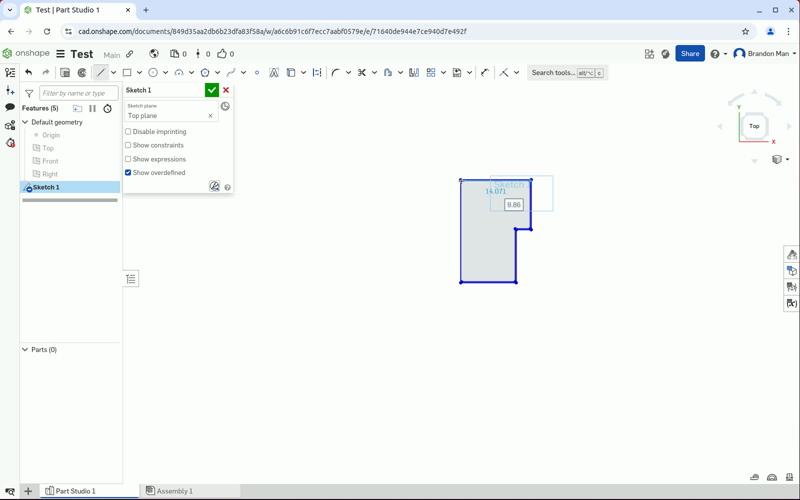
scroll(6)
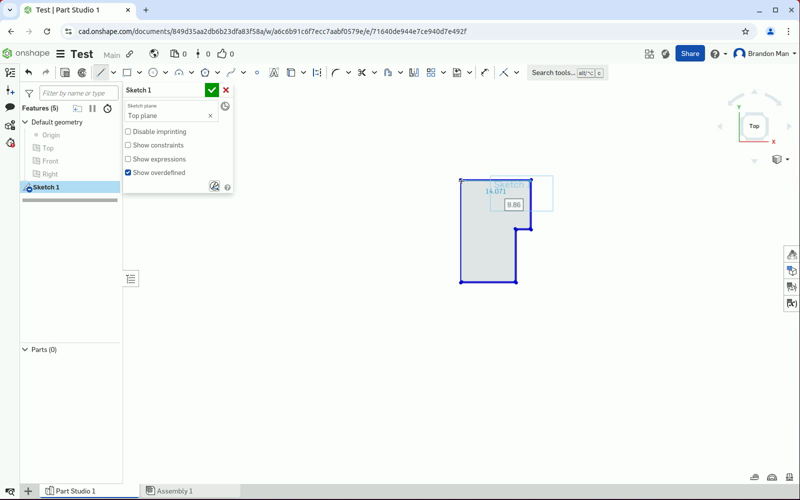
scroll(6)
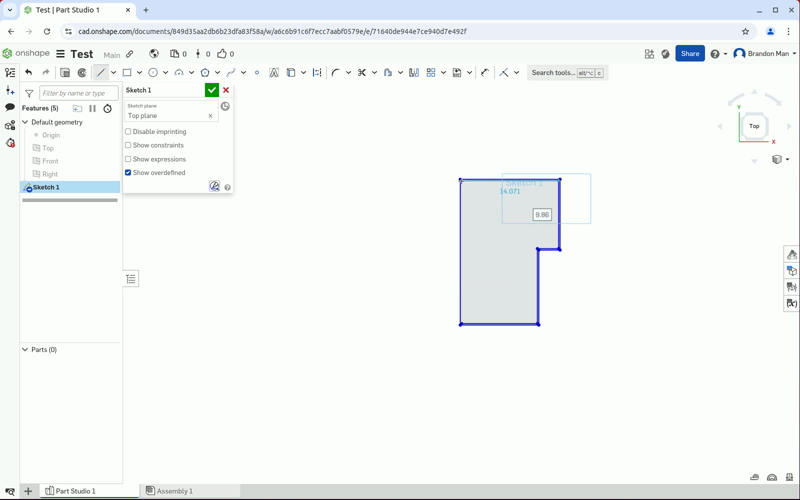
scroll(6)
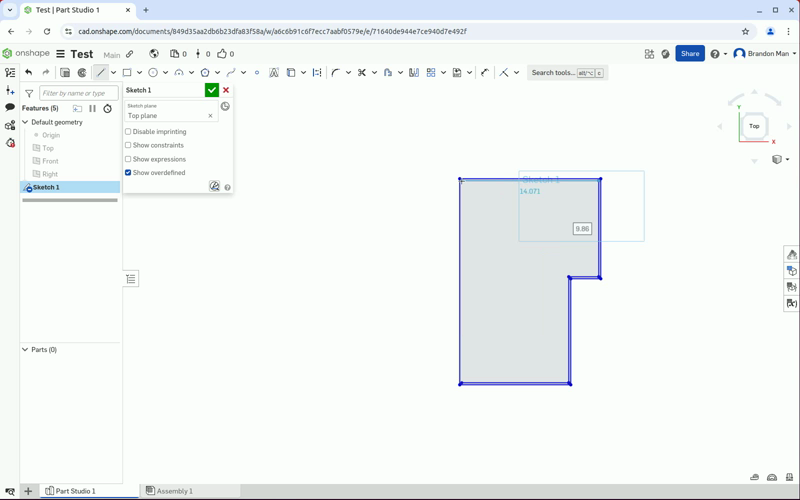
scroll(6)
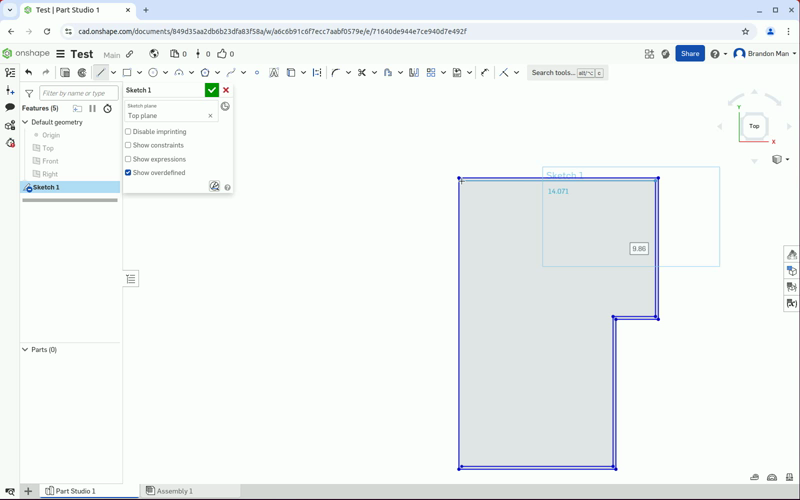
scroll(6)
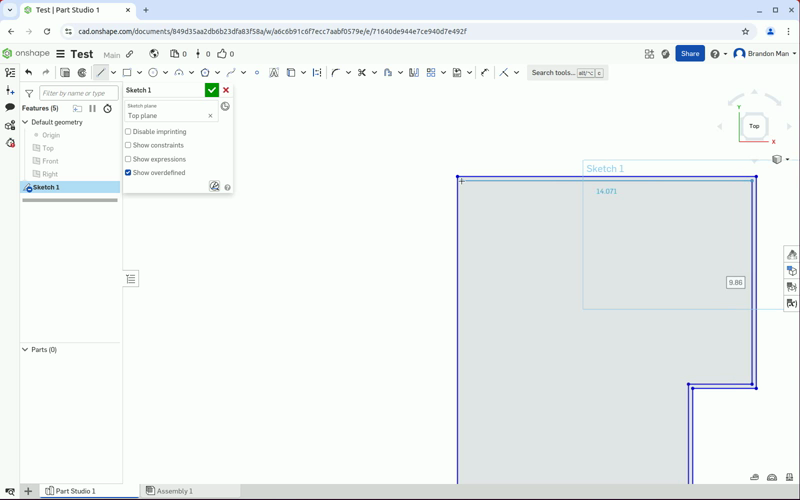
scroll(6)
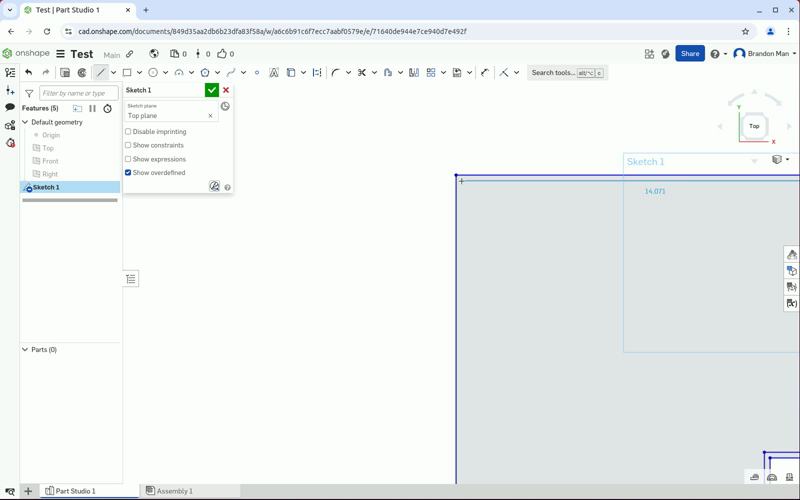
scroll(6)
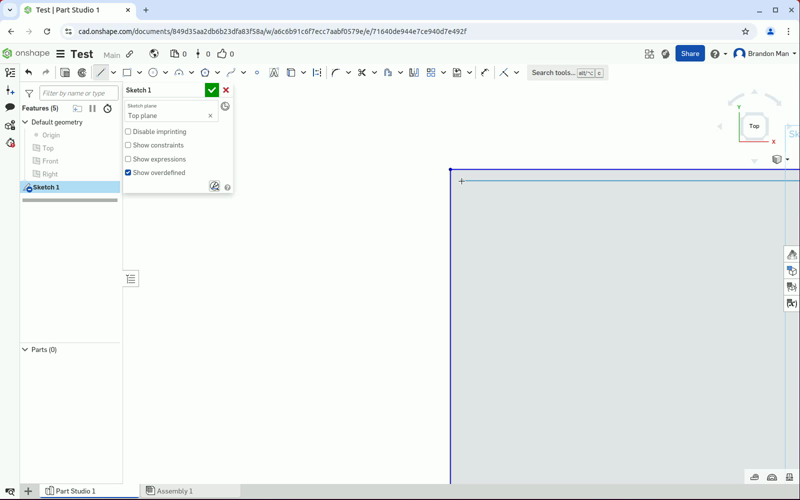
click(461, 180)
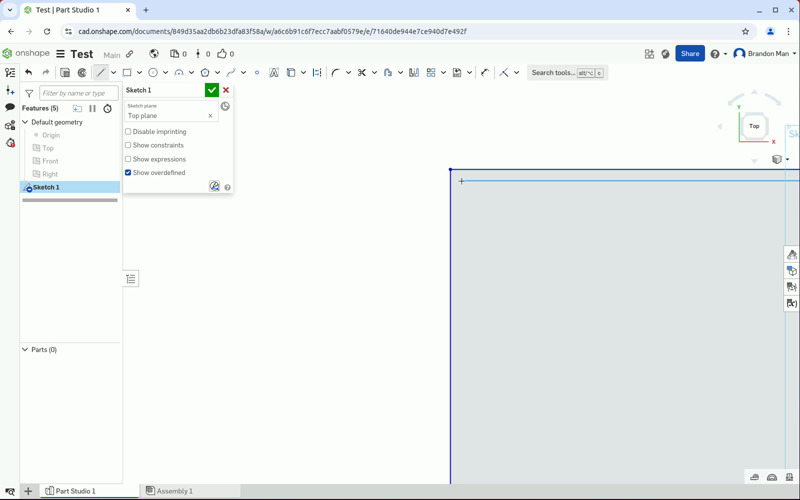
scroll(-6)
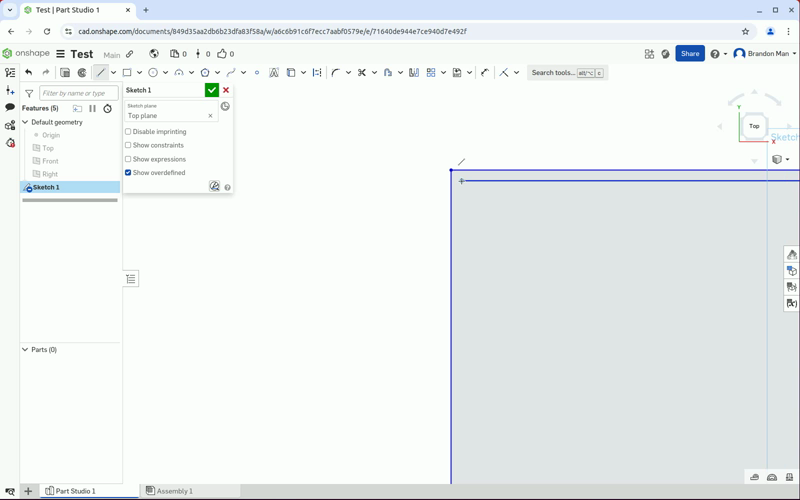
scroll(-6)
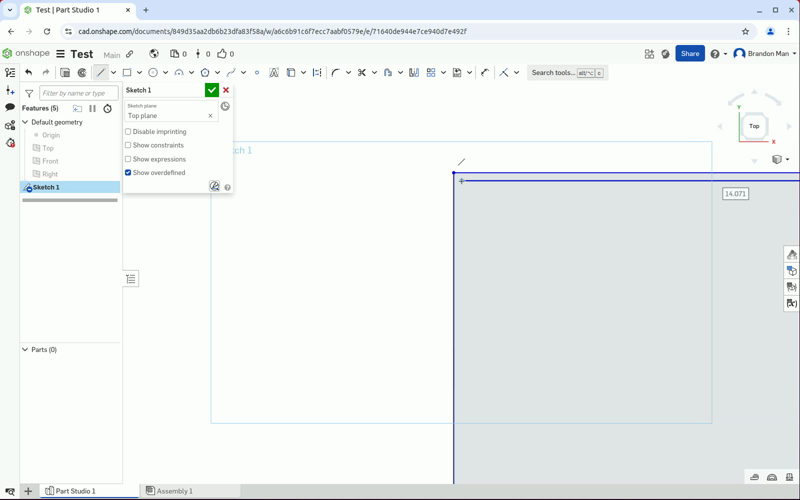
scroll(-6)
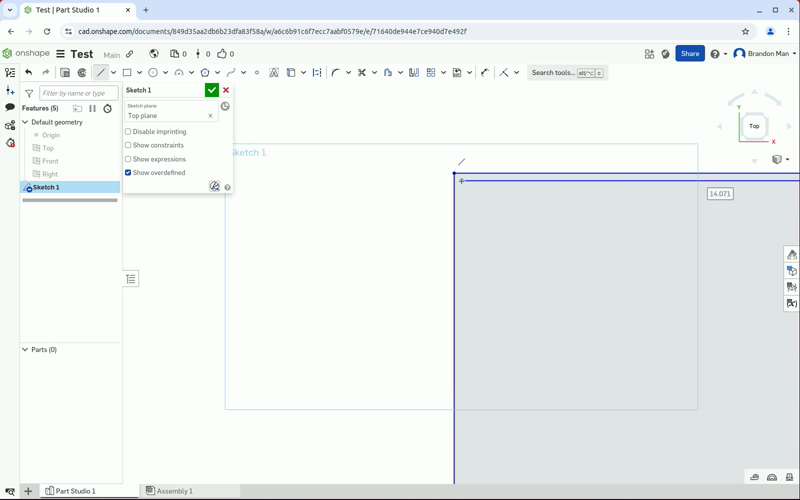
scroll(-6)
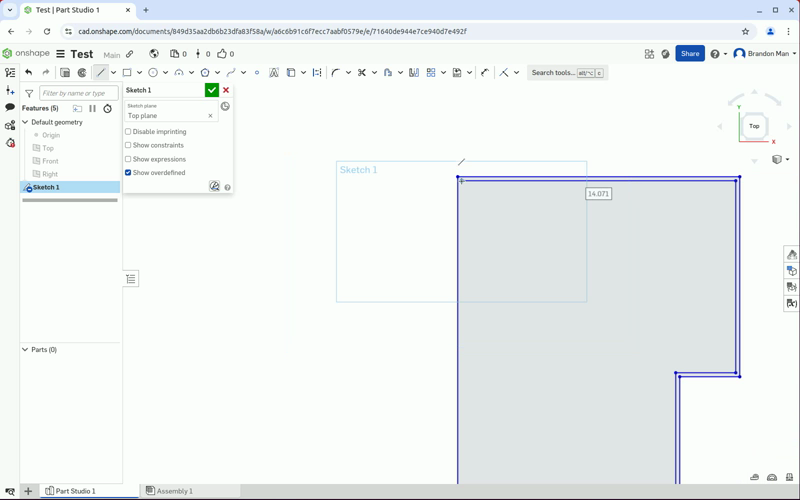
scroll(-6)
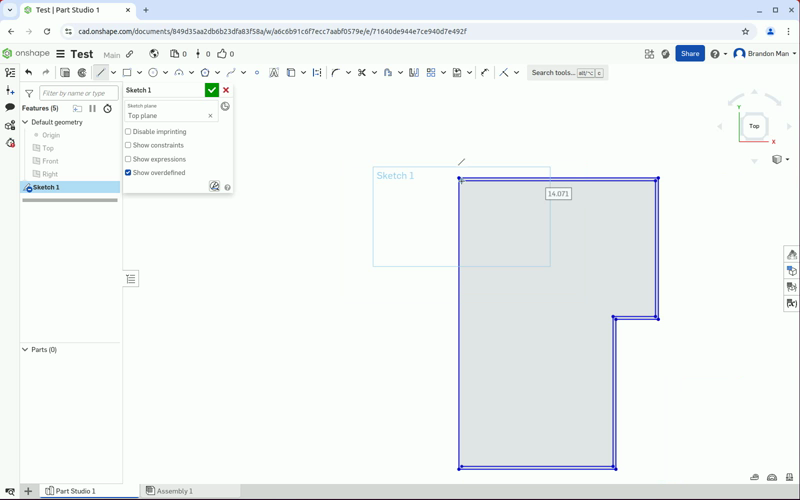
scroll(-6)
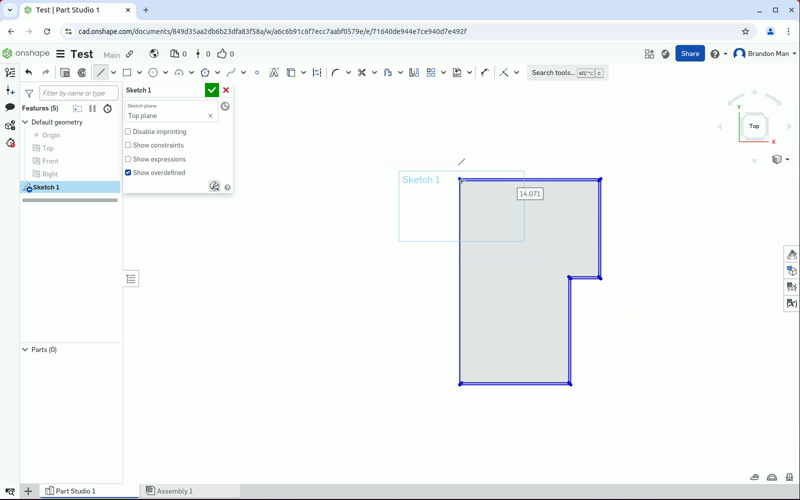
scroll(-6)
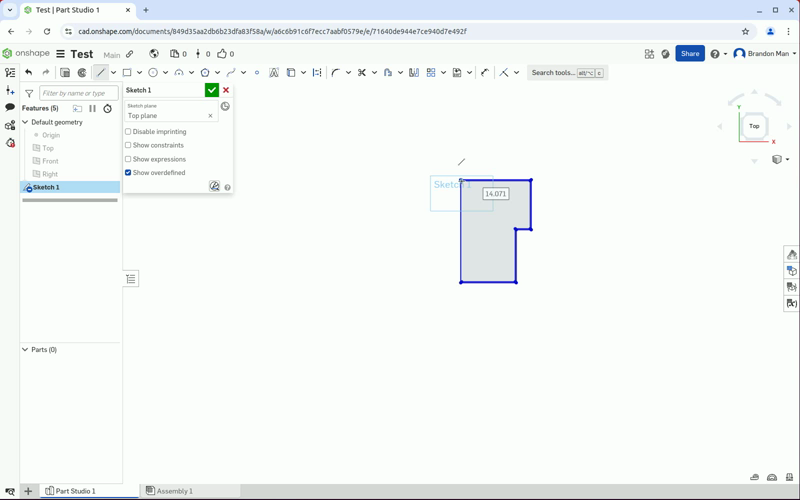
key_up(shift)
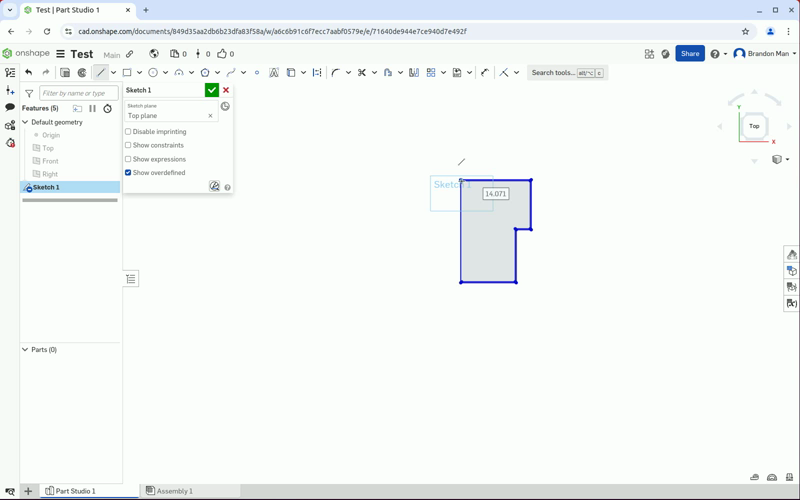
key_down(shift)
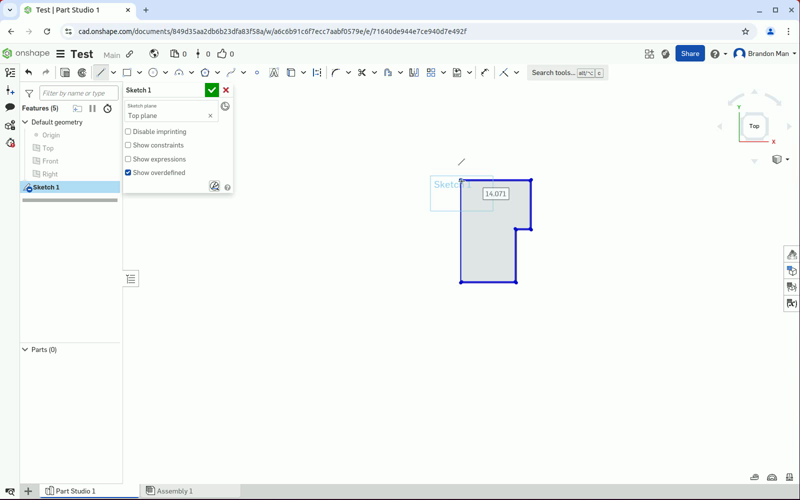
mouse_move(461, 281)
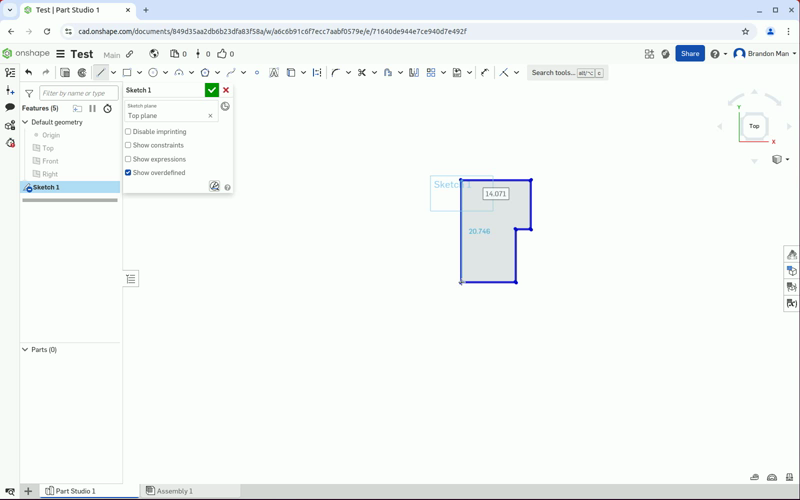
scroll(6)
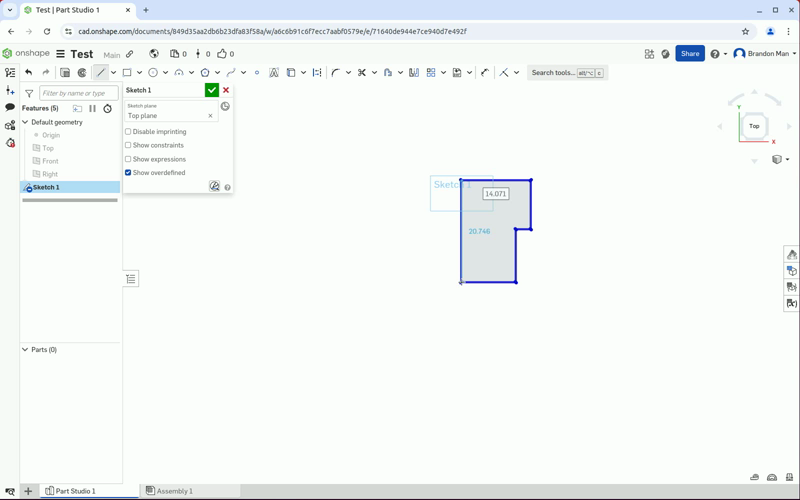
scroll(6)
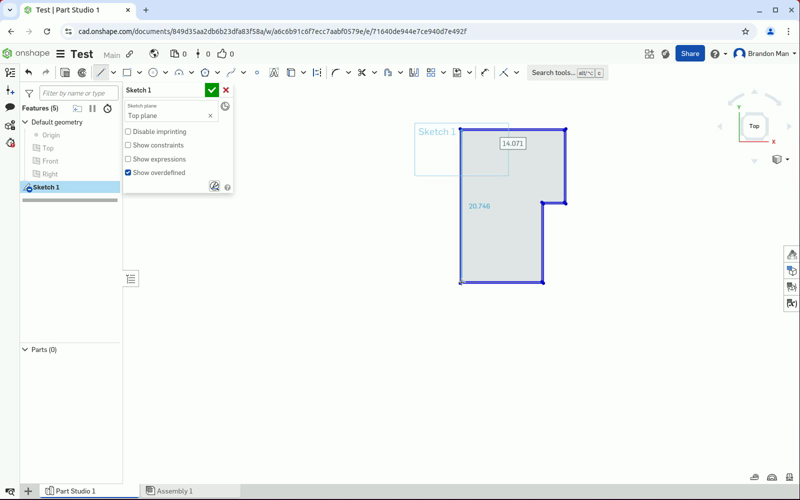
scroll(6)
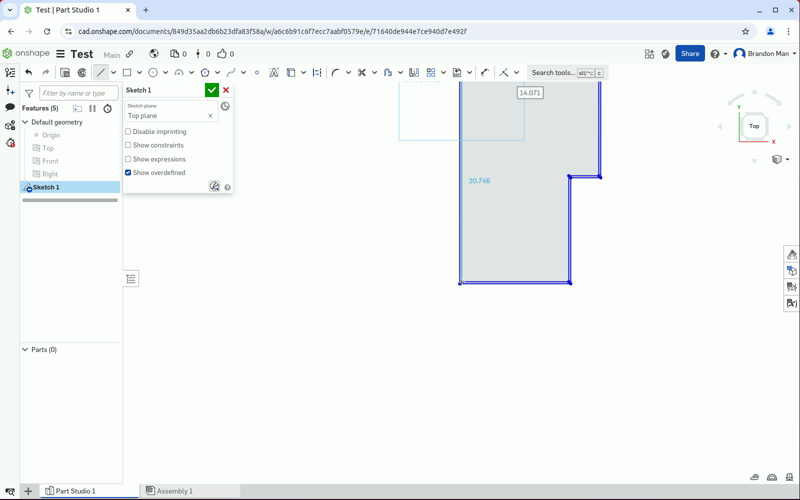
scroll(6)
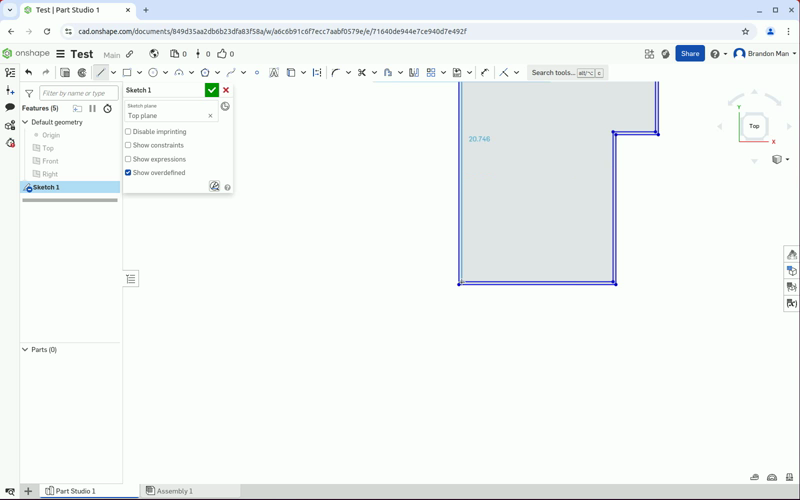
scroll(6)
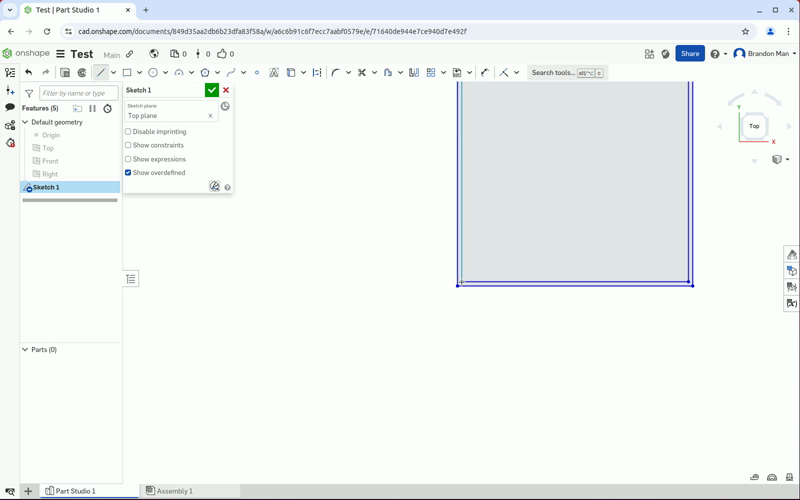
scroll(6)
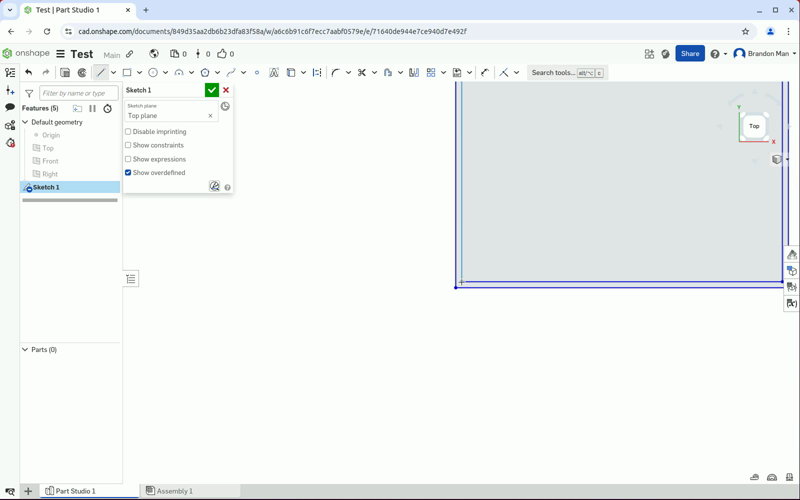
scroll(6)
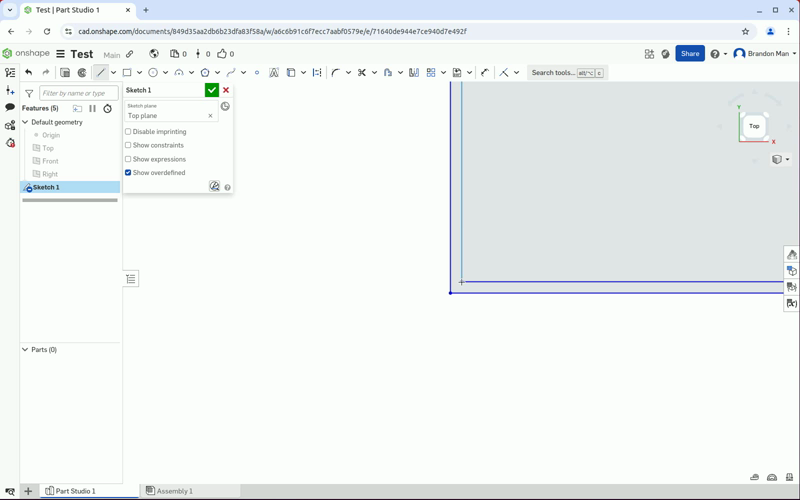
key_up(shift)
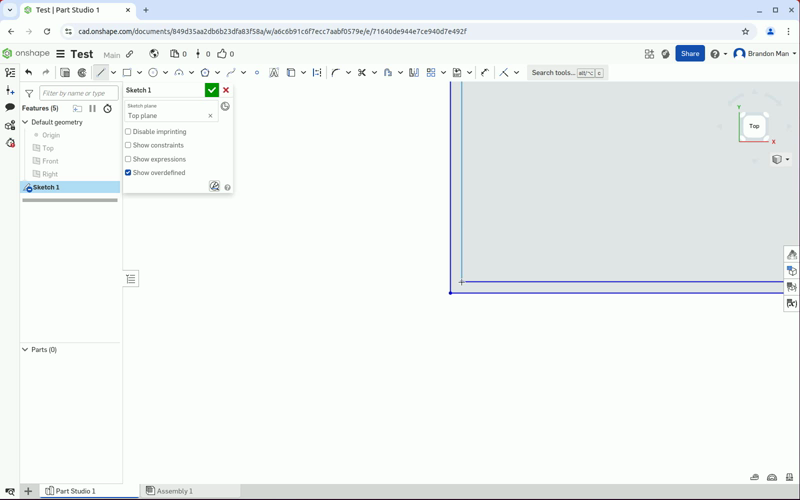
click(461, 281)
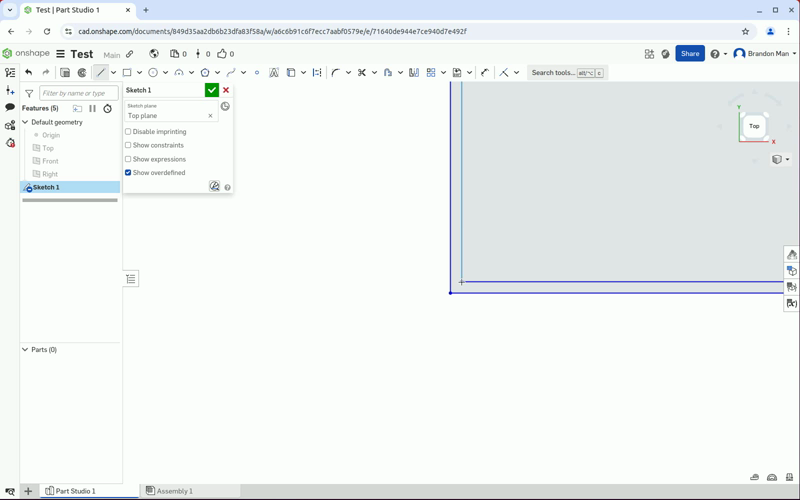
scroll(-6)
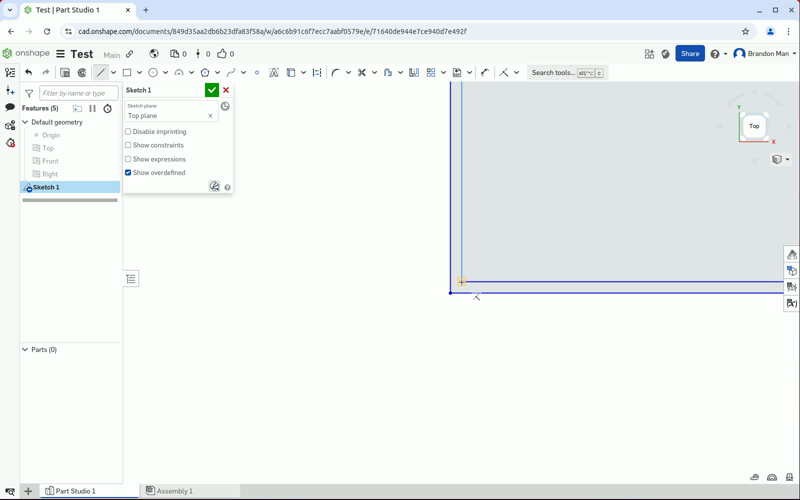
scroll(-6)
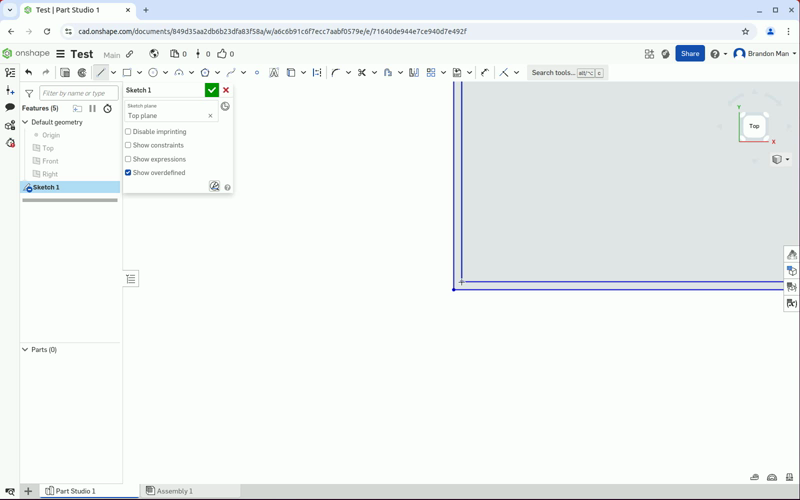
scroll(-6)
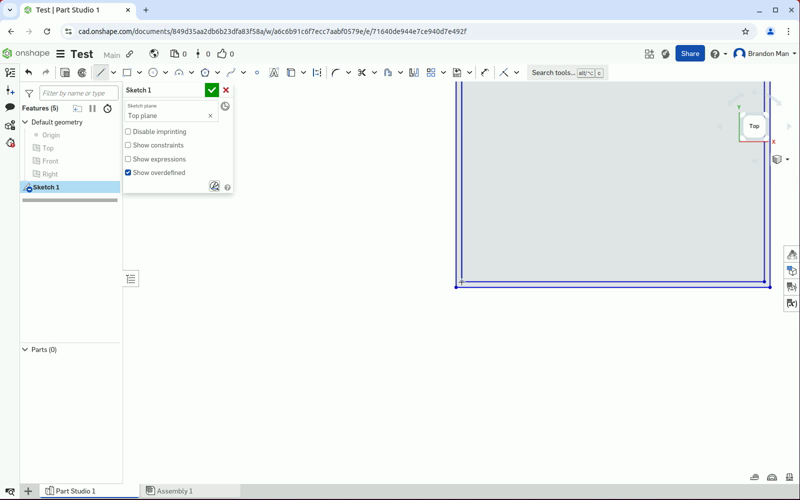
scroll(-6)
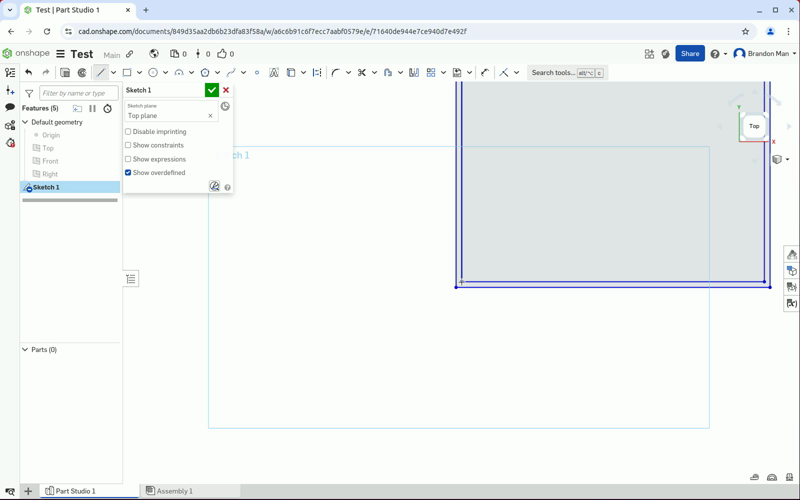
scroll(-6)
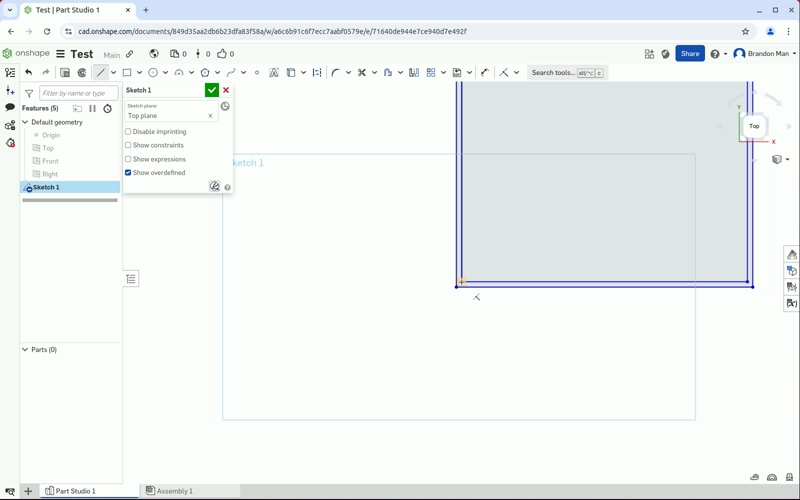
scroll(-6)
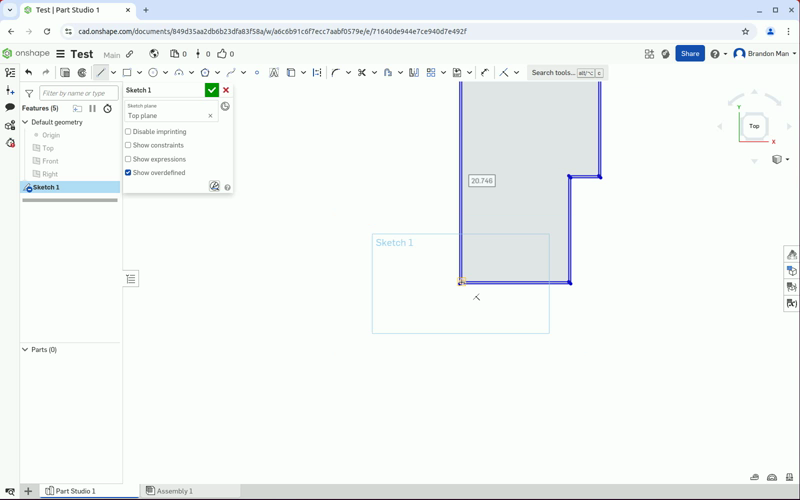
scroll(-6)
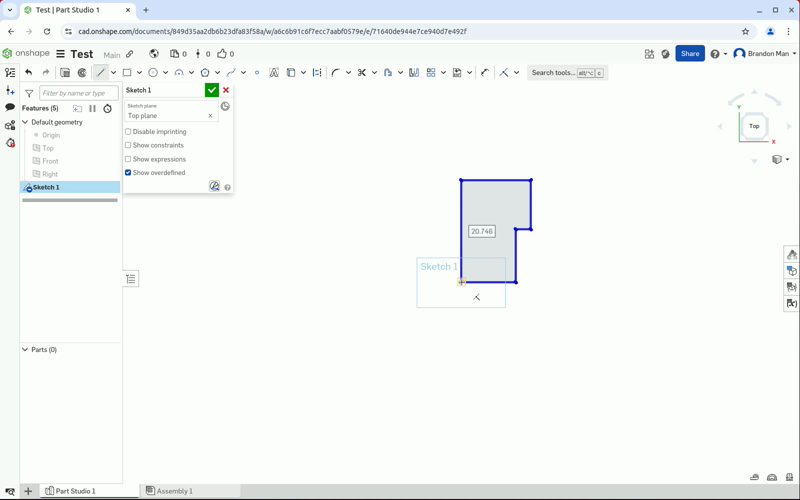
key(esc)
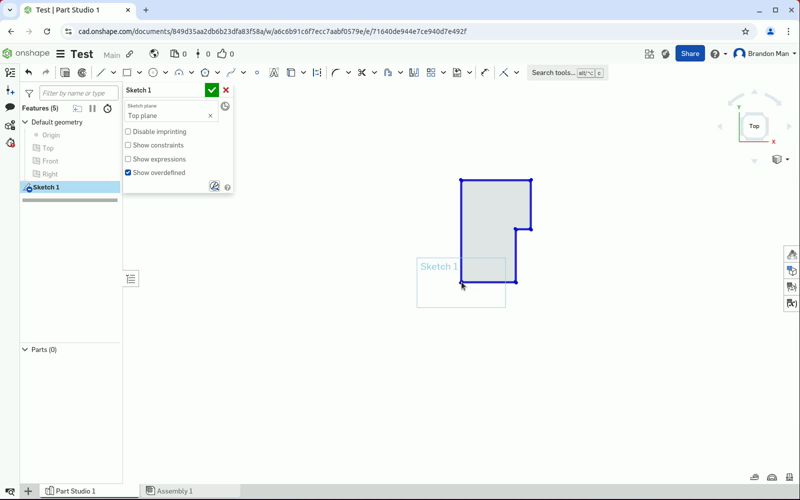
mouse_move(473, 282)
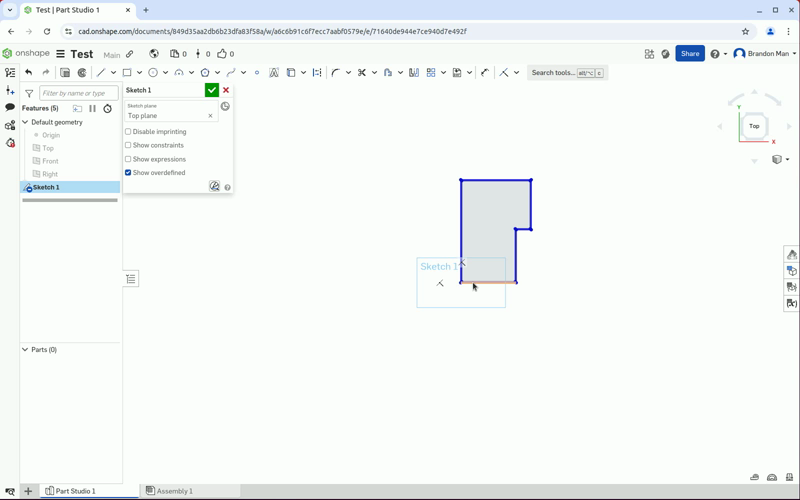
scroll(6)
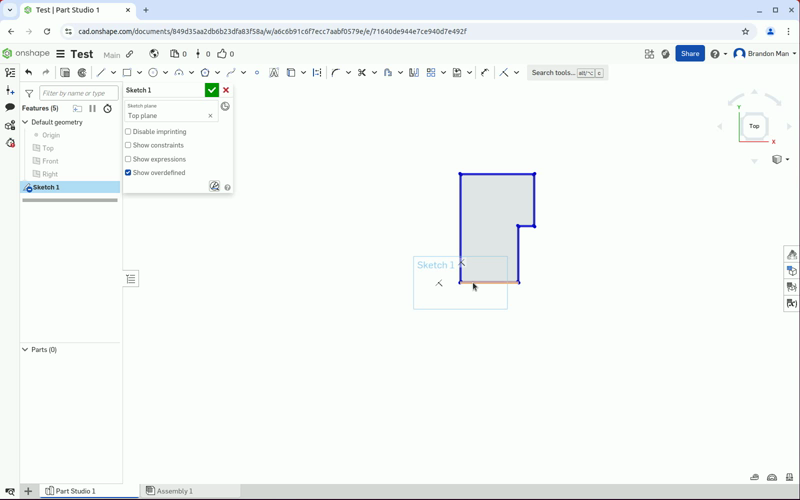
scroll(6)
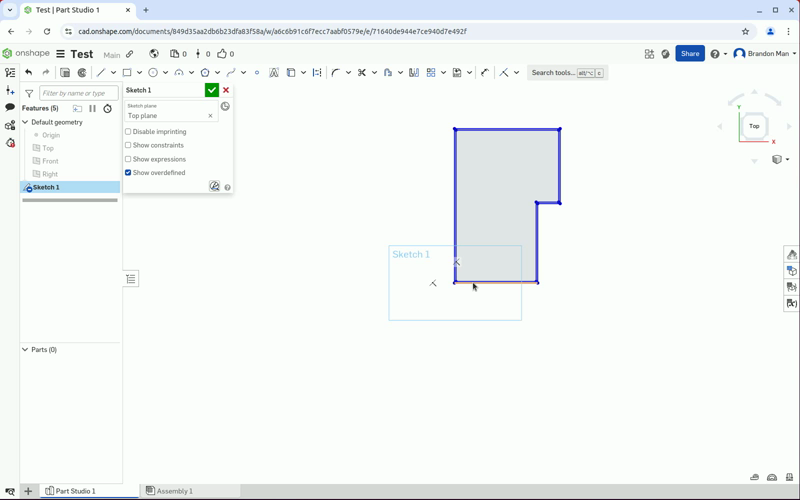
scroll(6)
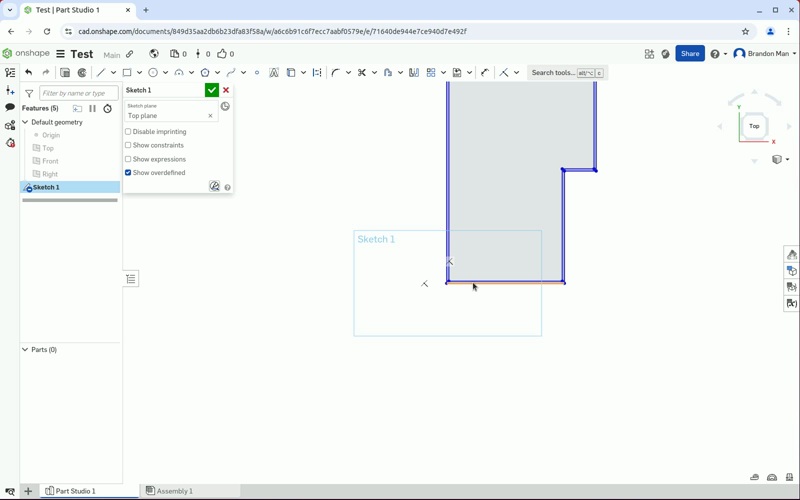
scroll(6)
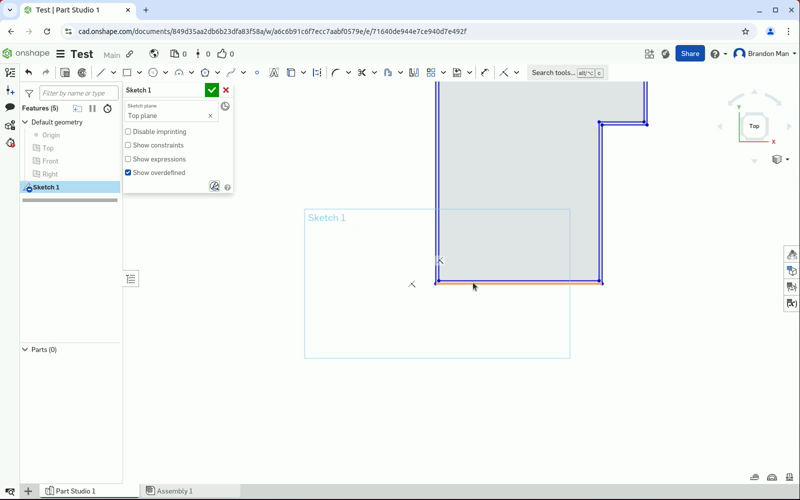
scroll(6)
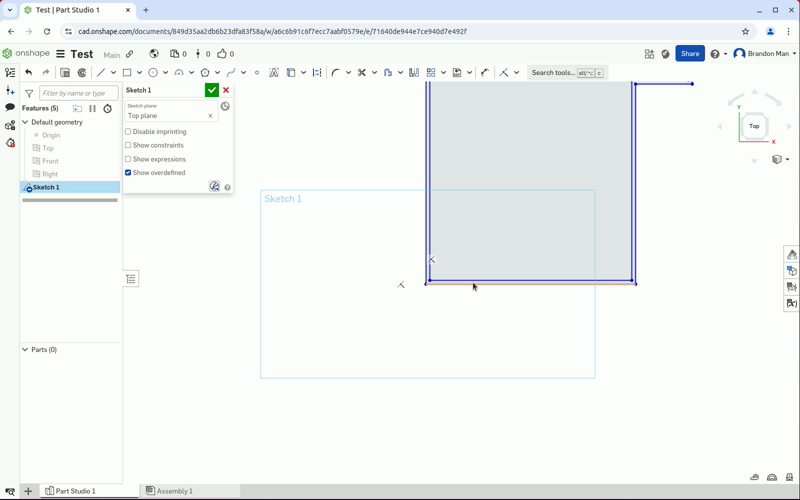
scroll(6)
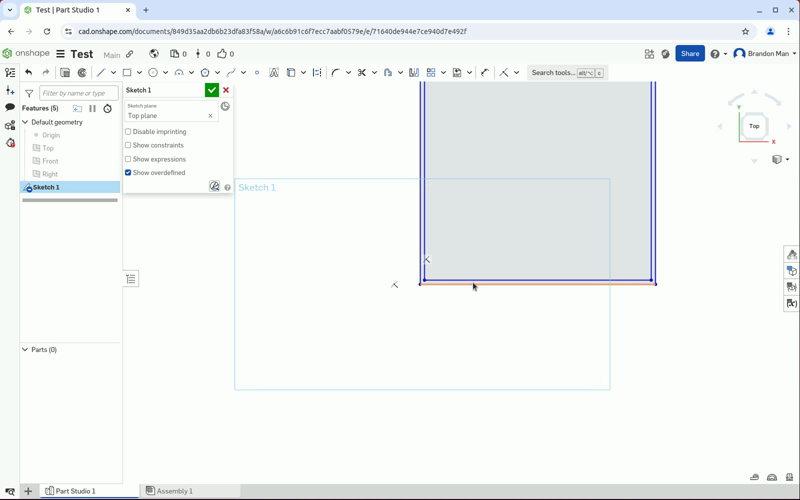
scroll(6)
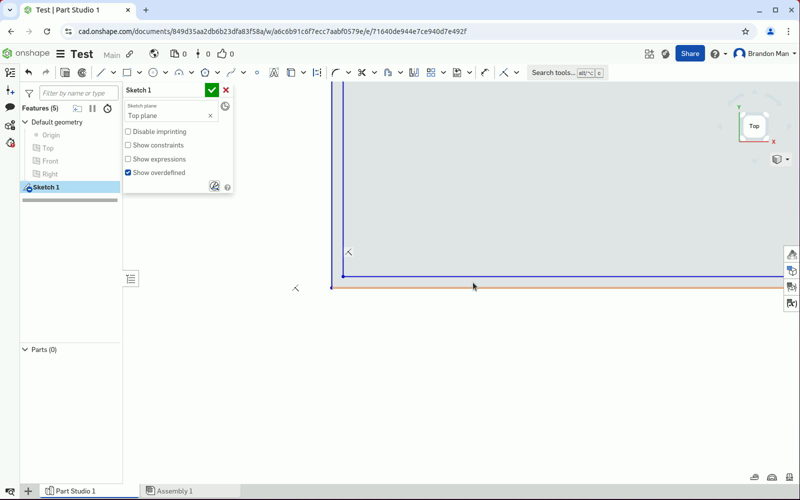
click(473, 282)
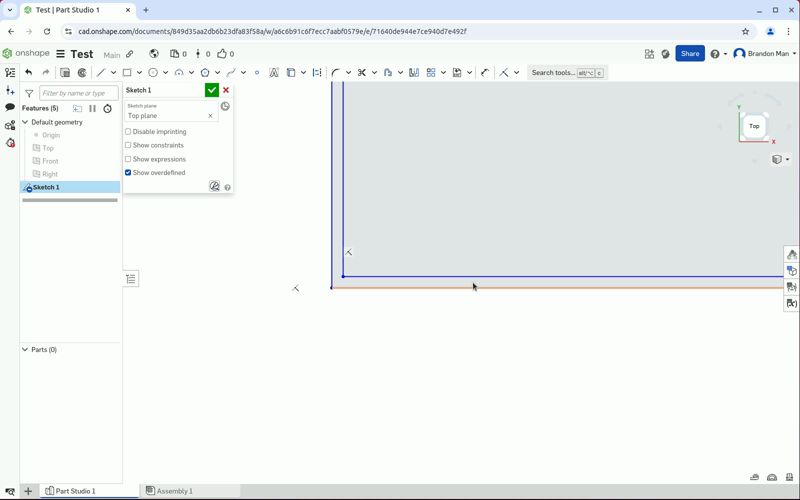
scroll(-6)
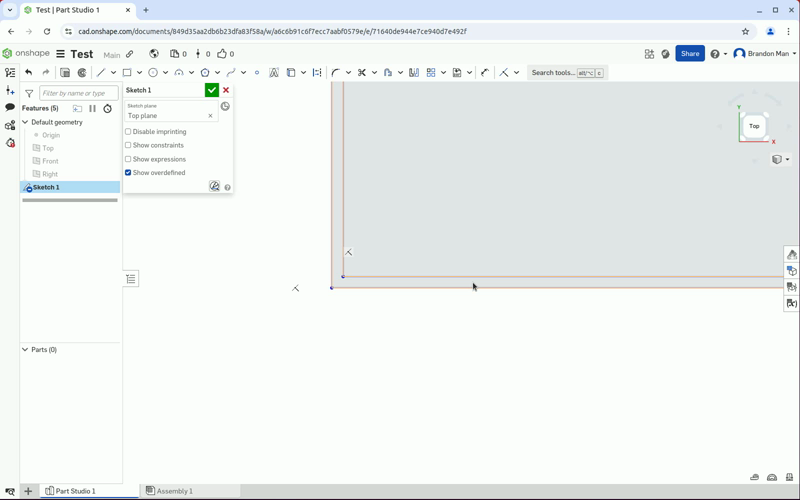
scroll(-6)
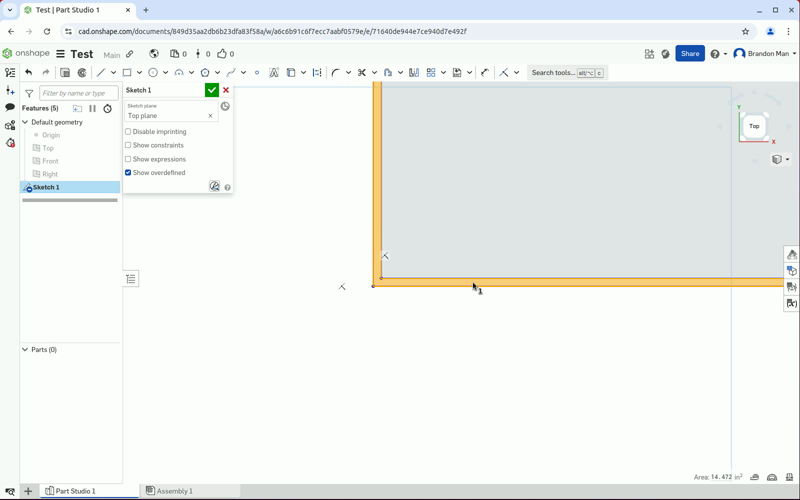
scroll(-6)
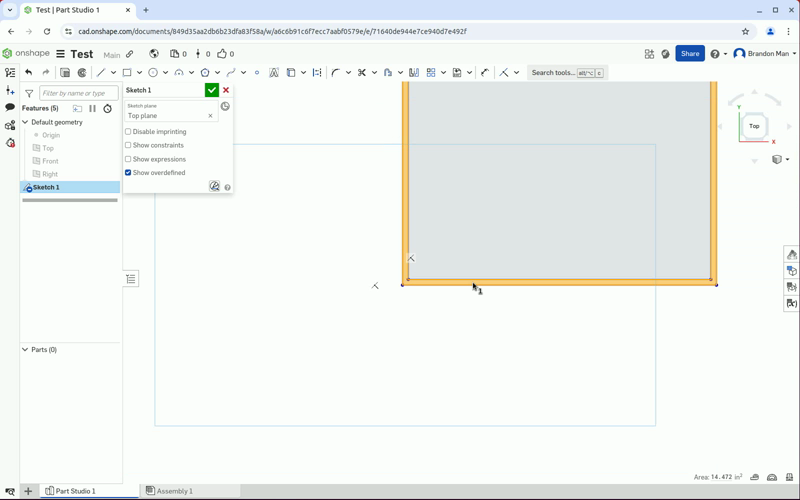
scroll(-6)
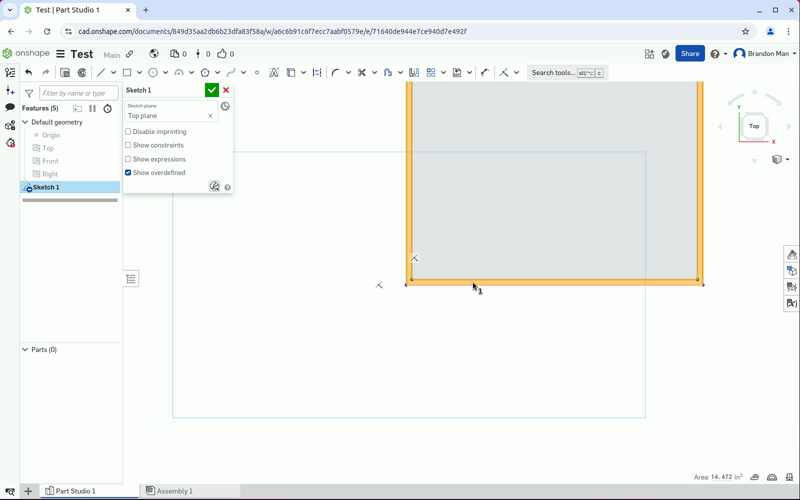
scroll(-6)
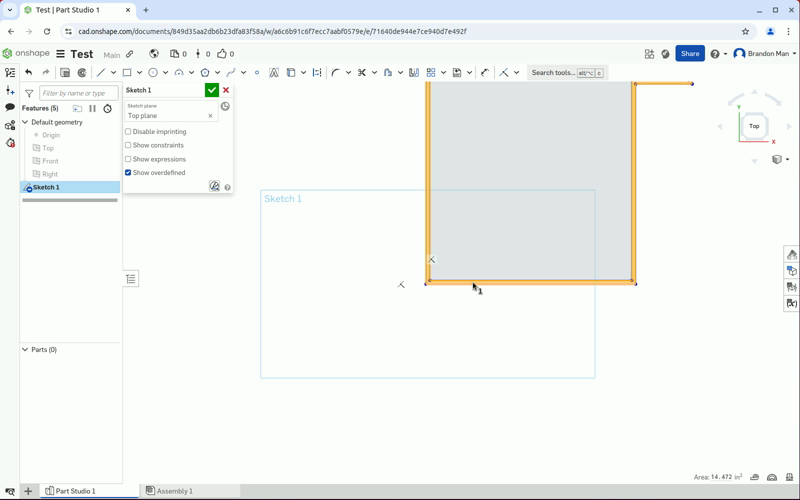
scroll(-6)
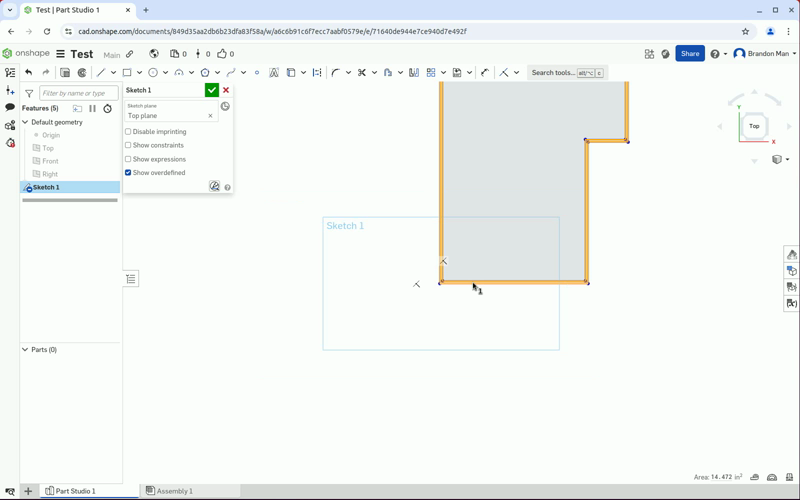
scroll(-6)
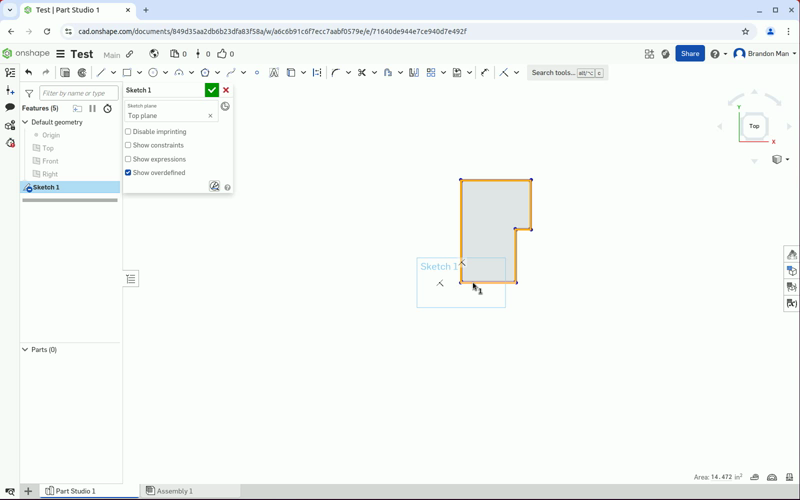
mouse_move(73, 352)
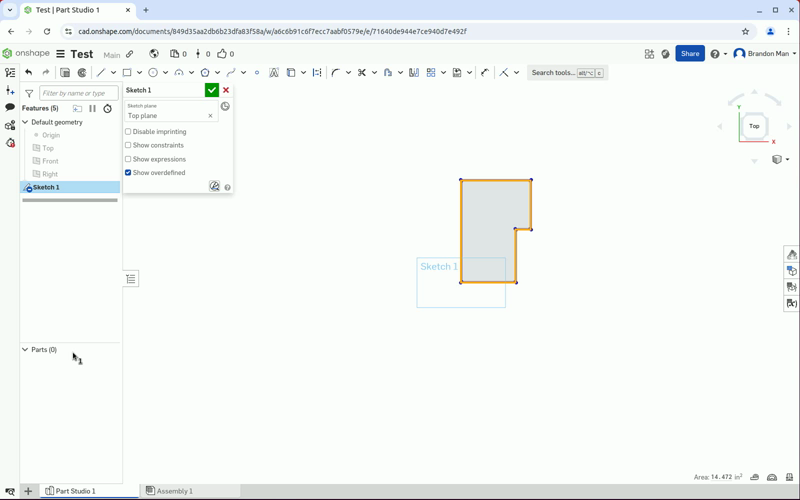
key(shift+y)
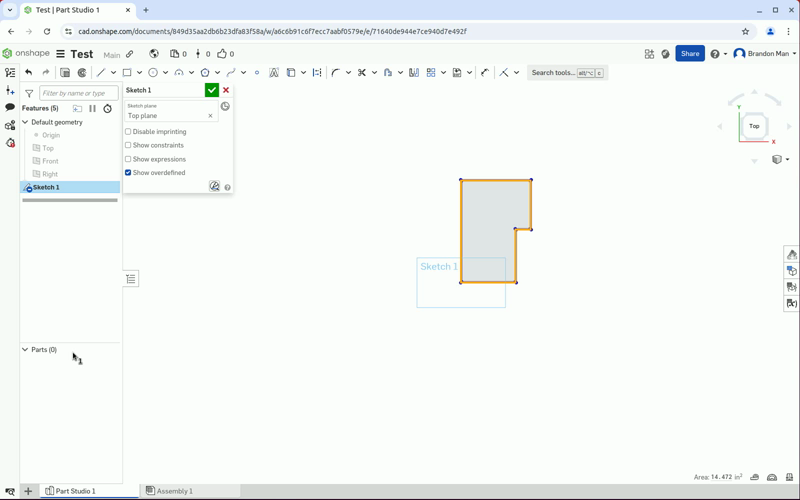
key(shift+e)
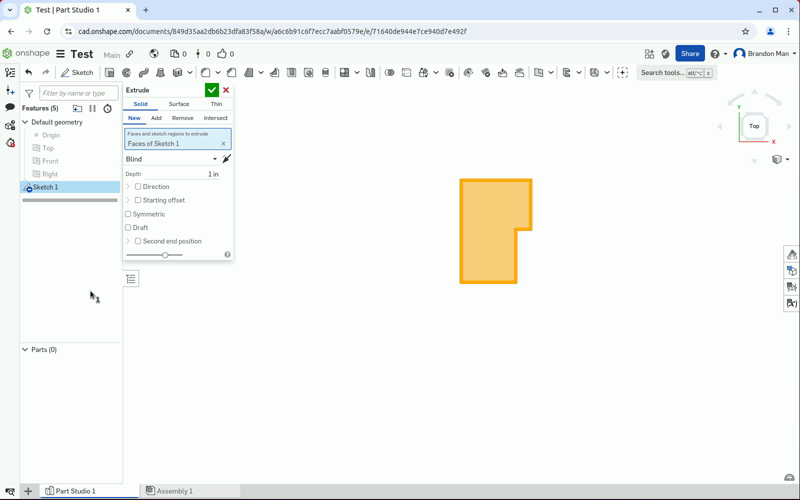
mouse_move(143, 106)
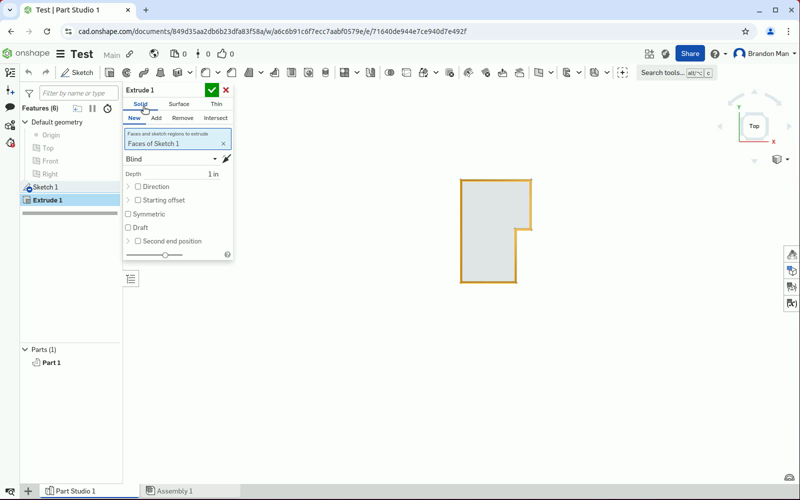
click(143, 106)
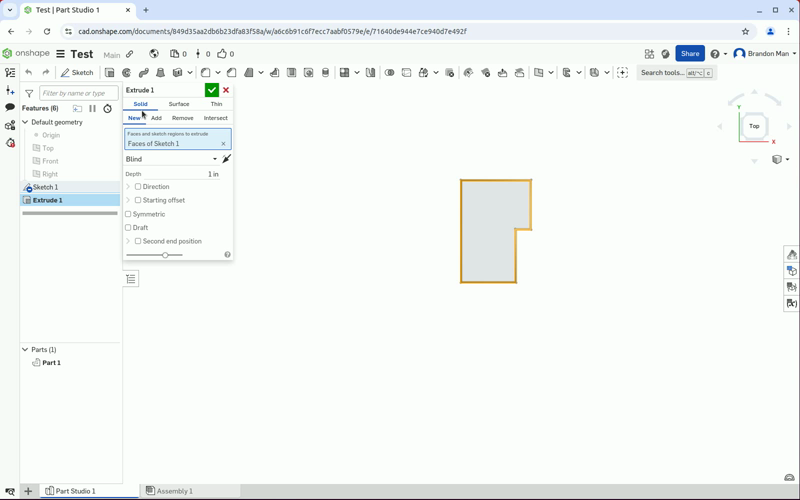
mouse_move(137, 120)
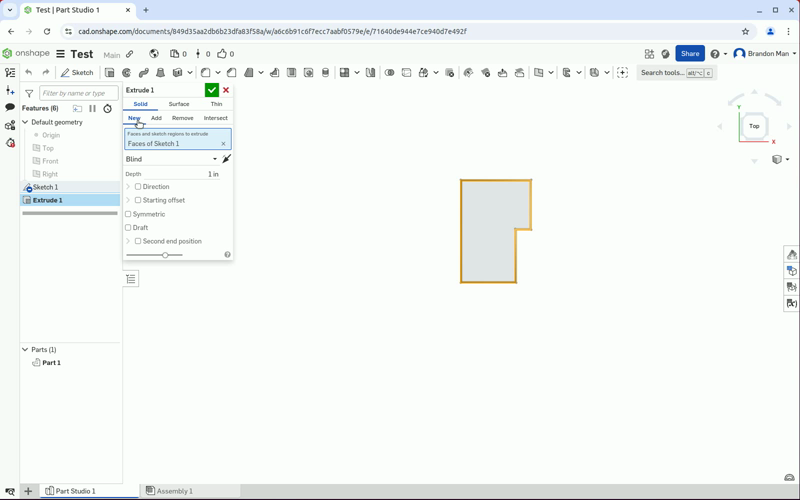
click(137, 120)
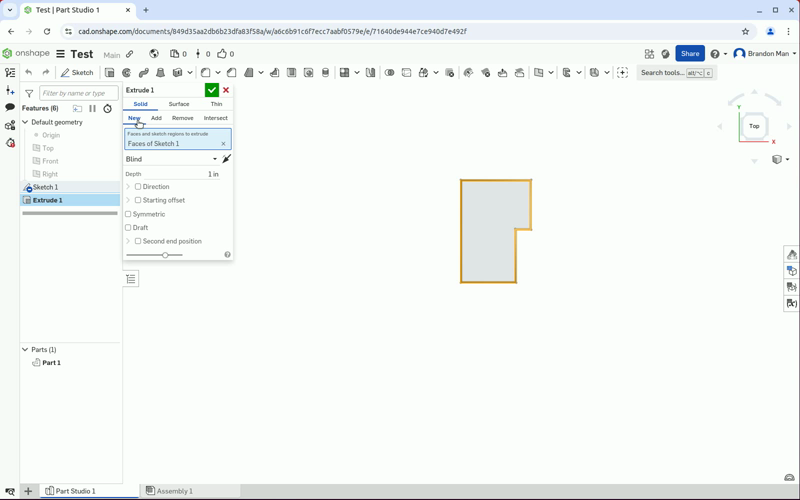
key(tab, 4)
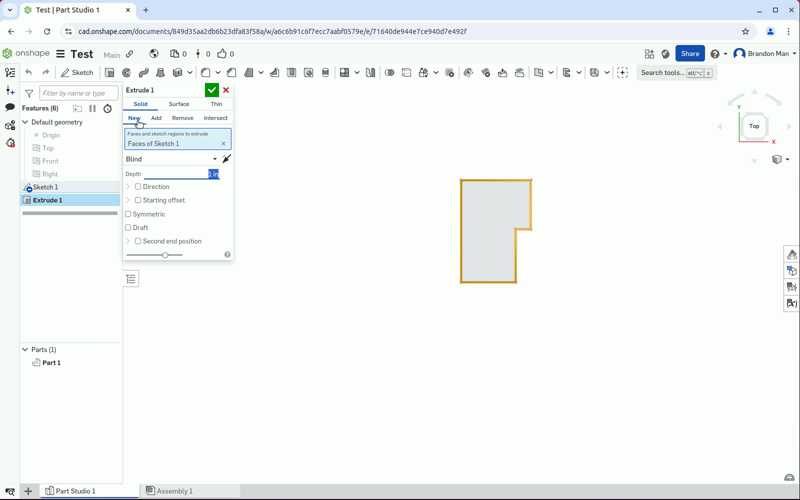
text(15.887)
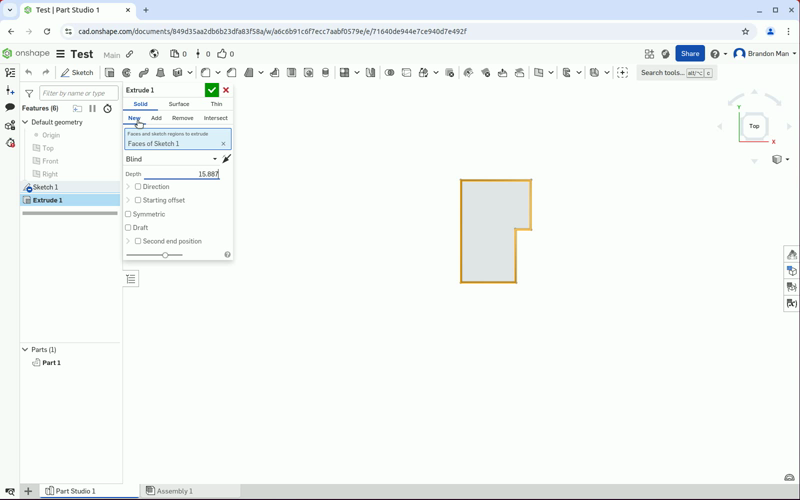
key(enter)
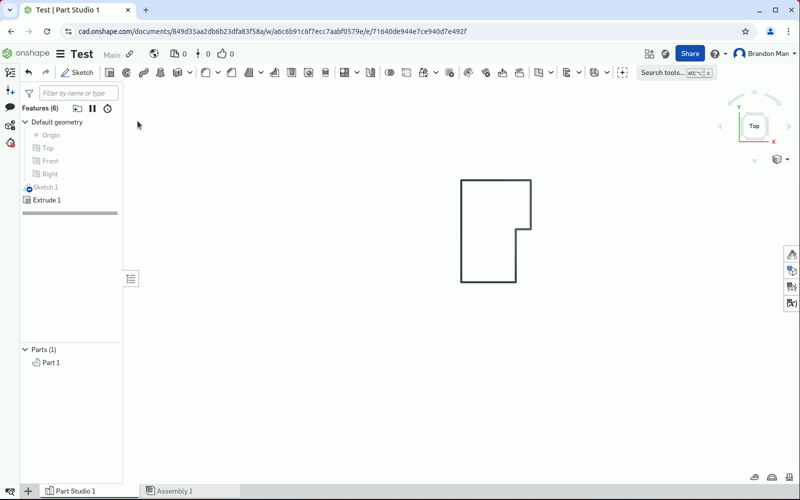
key(shift+h)
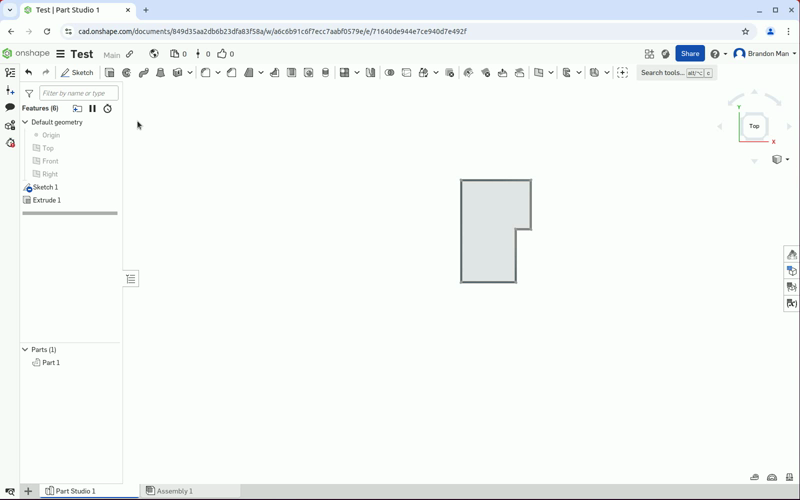
key(shift+h)
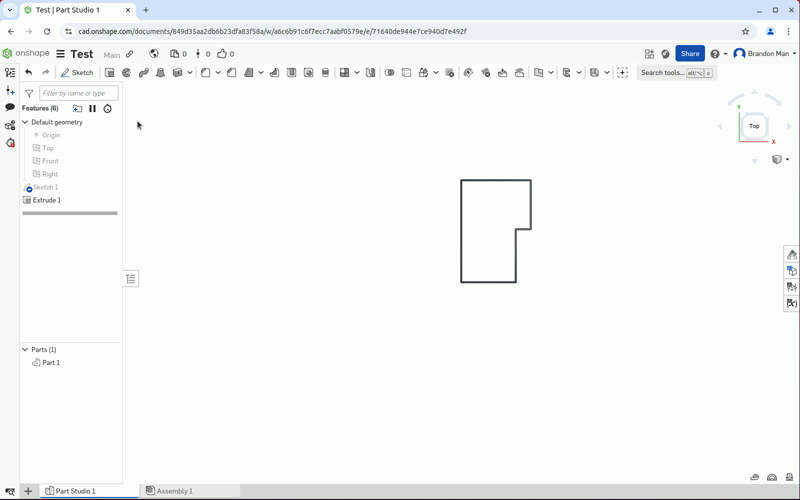
mouse_move(73, 189)
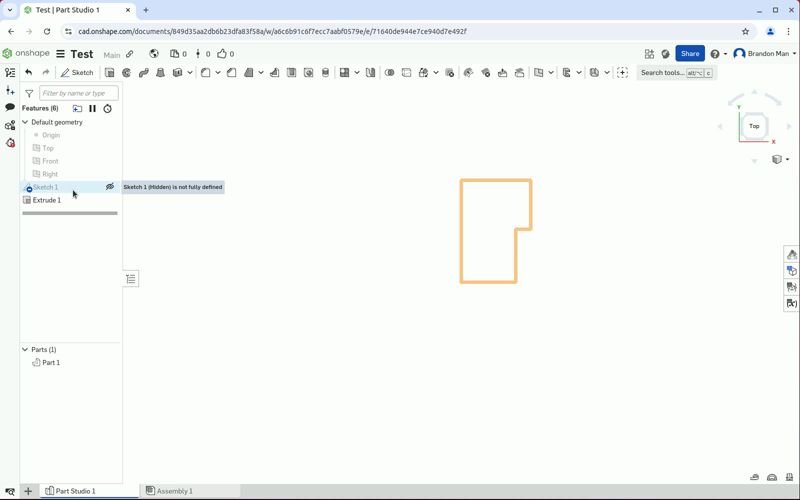
click(73, 189)
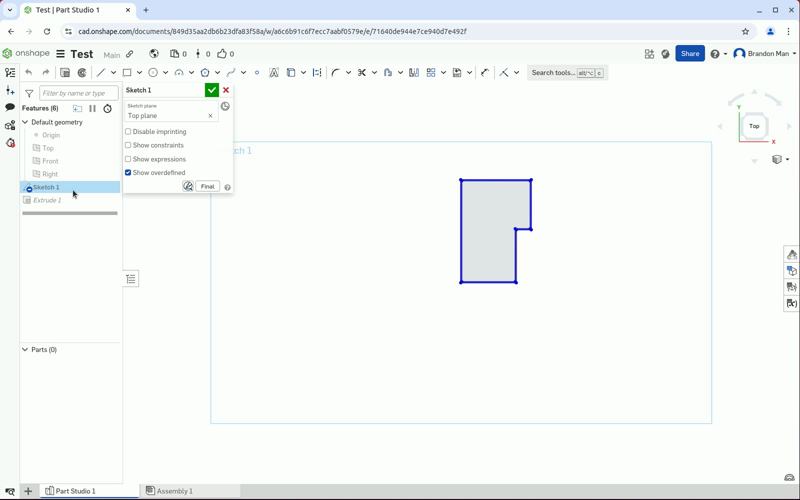
mouse_move(229, 92)
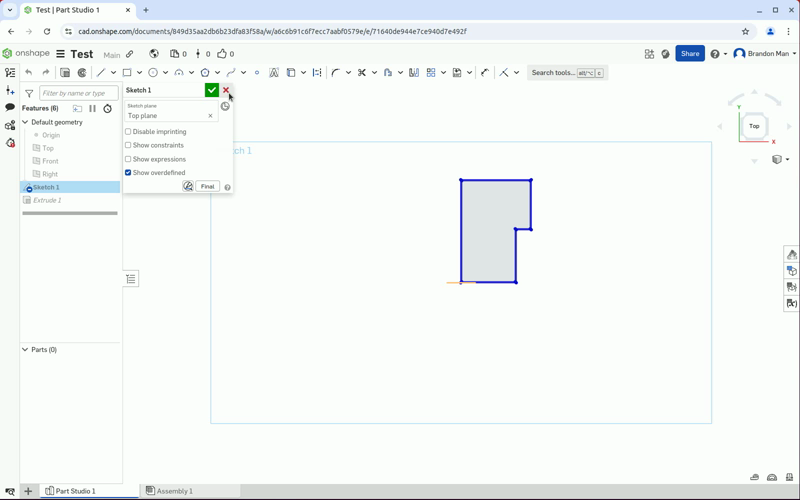
click(229, 92)
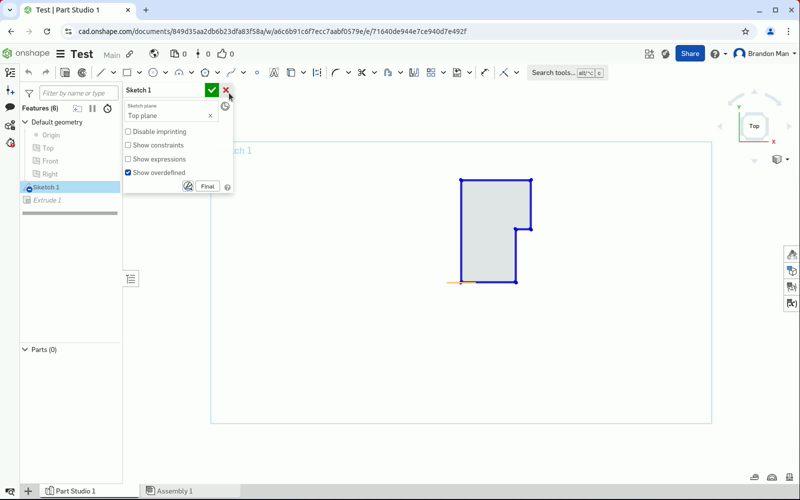
key(shift+s)
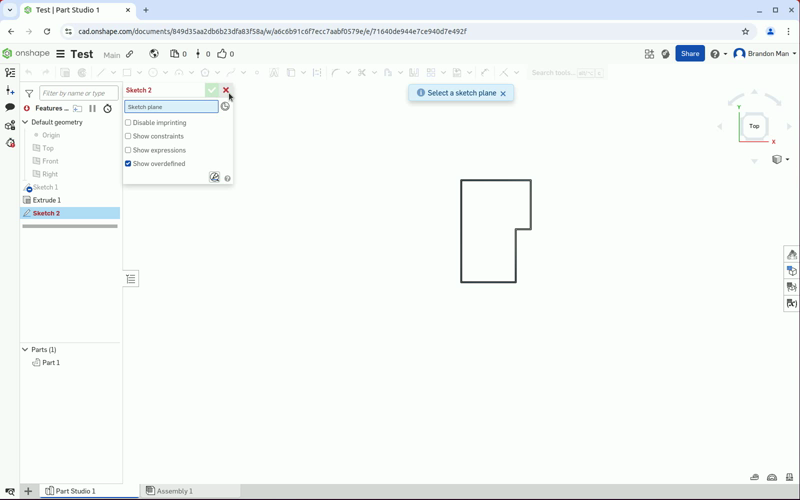
mouse_move(73, 150)
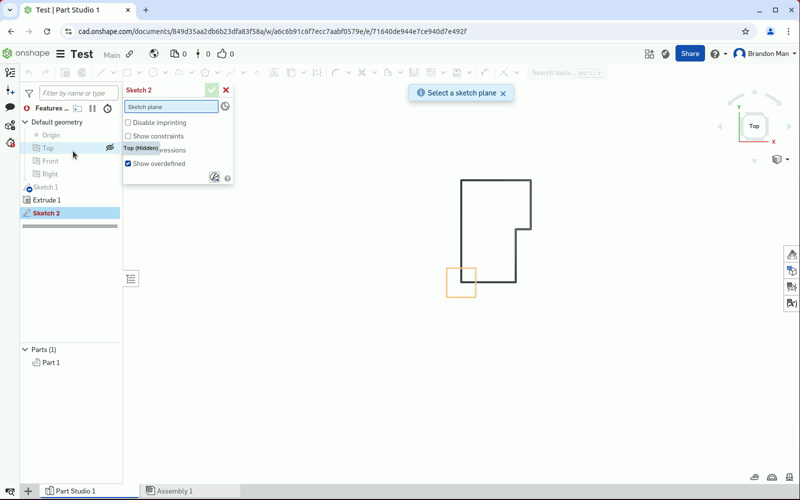
click(73, 150)
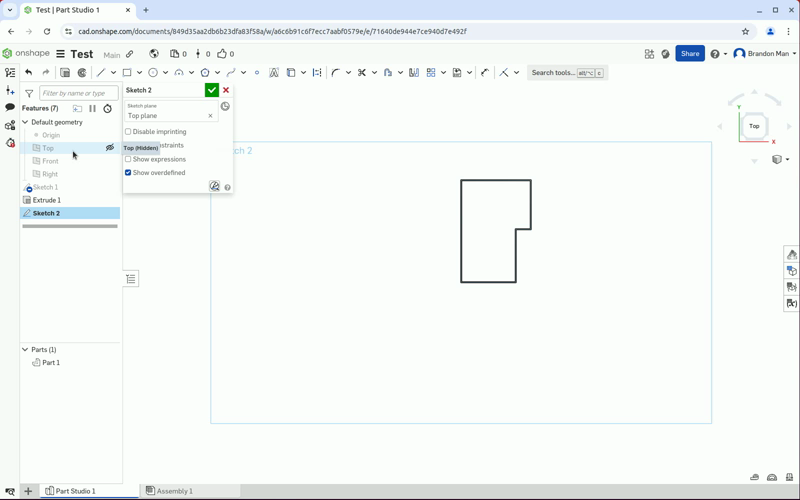
mouse_move(73, 352)
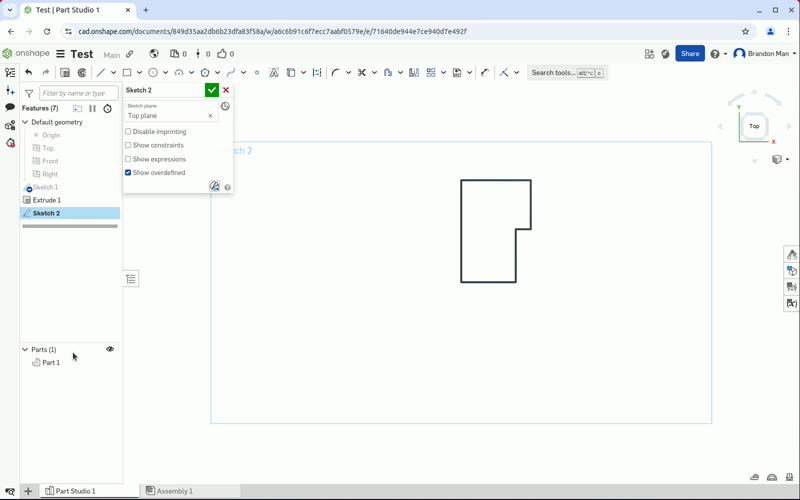
key(y)
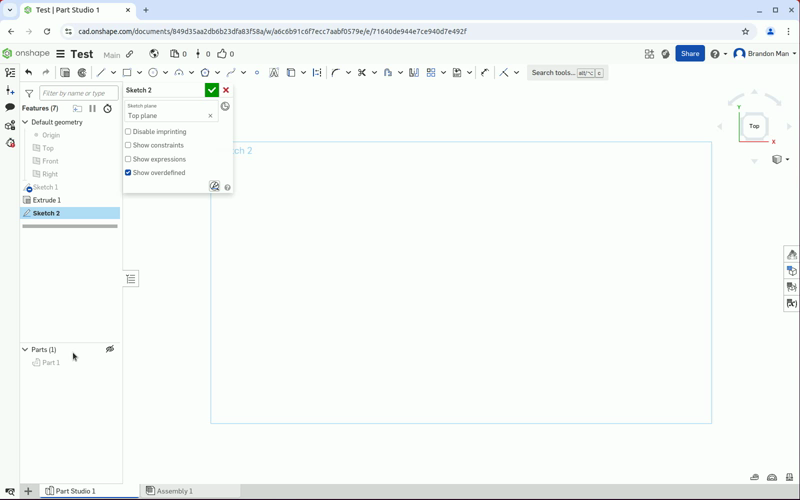
key(l)
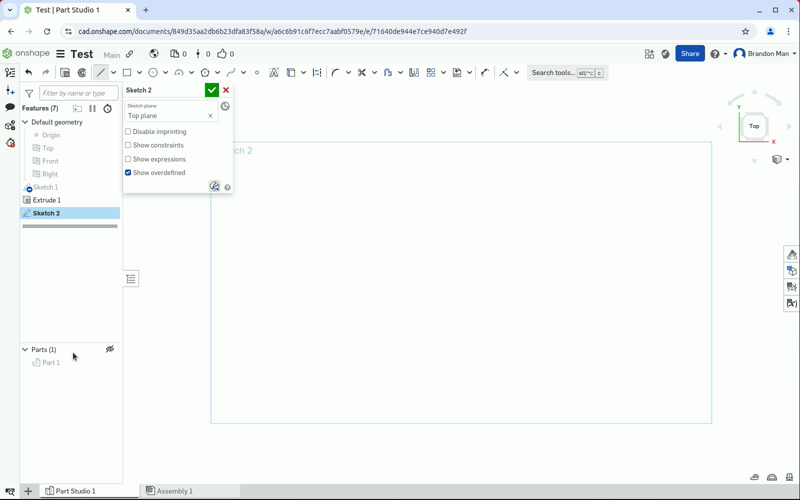
key_down(shift)
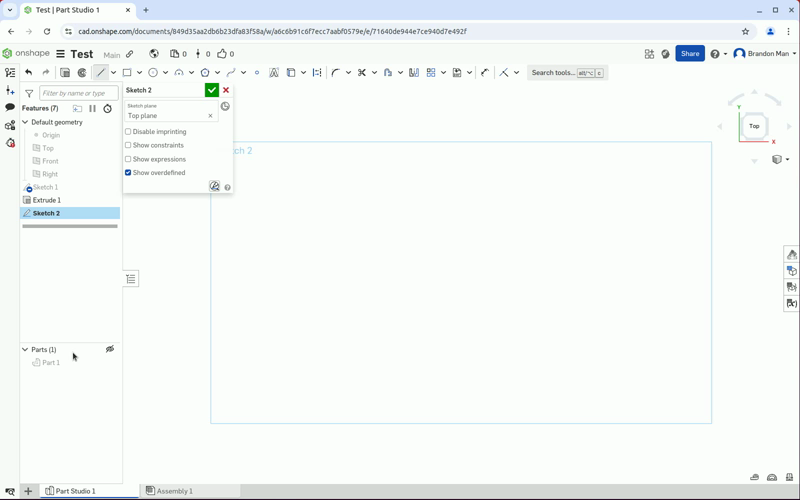
mouse_move(460, 282)
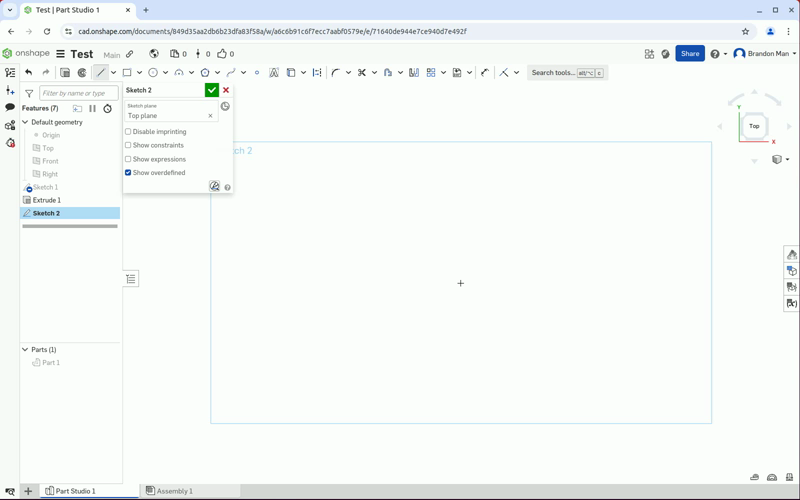
click(460, 282)
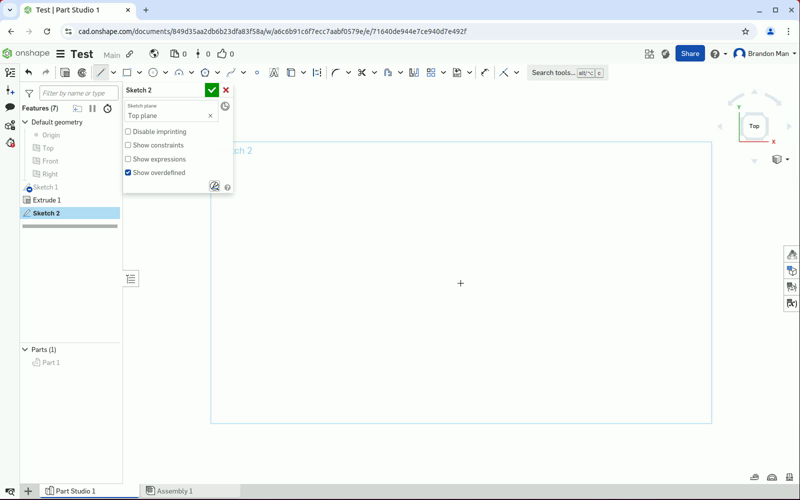
key_up(shift)
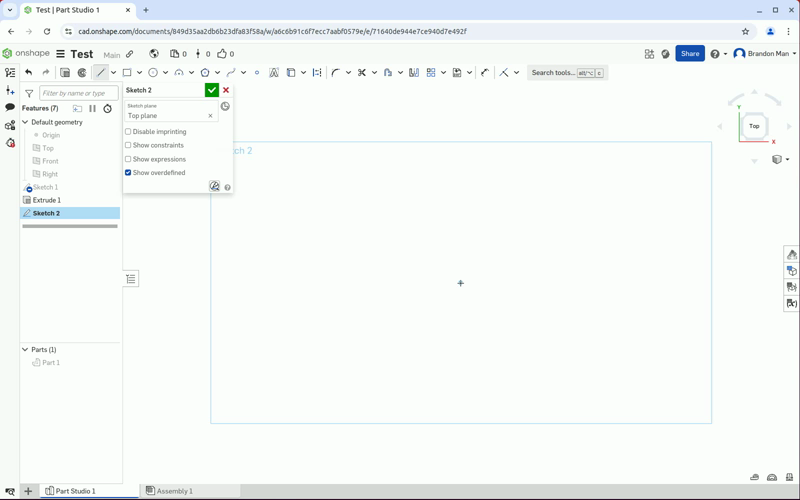
key_down(shift)
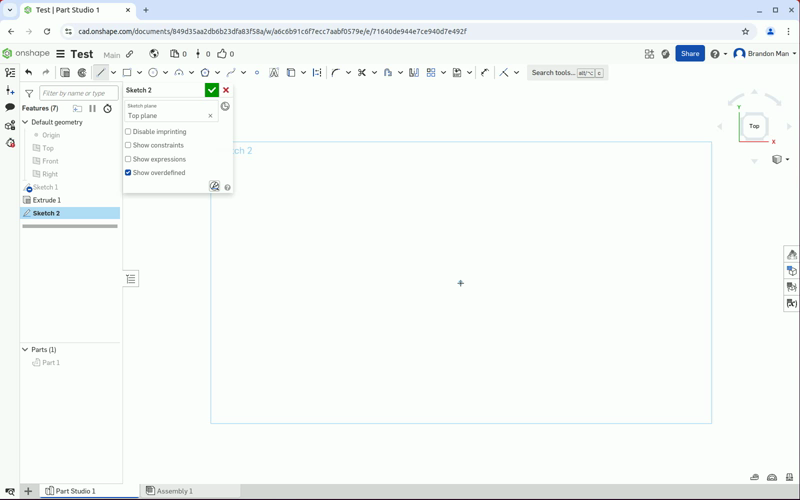
mouse_move(490, 282)
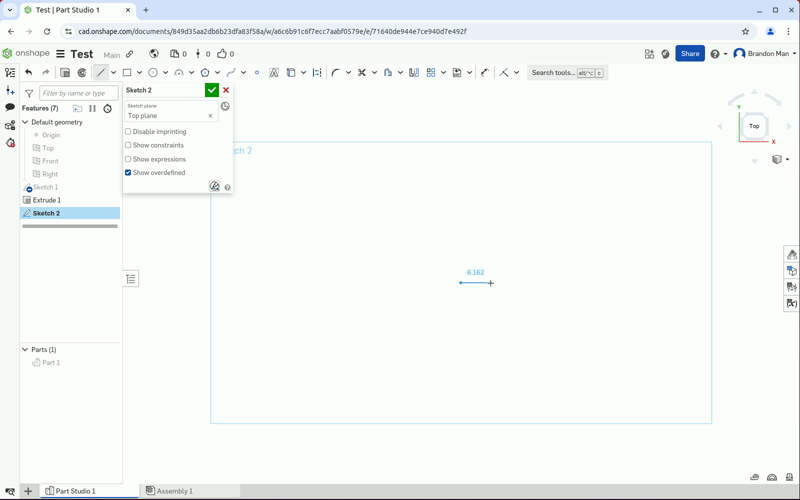
mouse_move(516, 282)
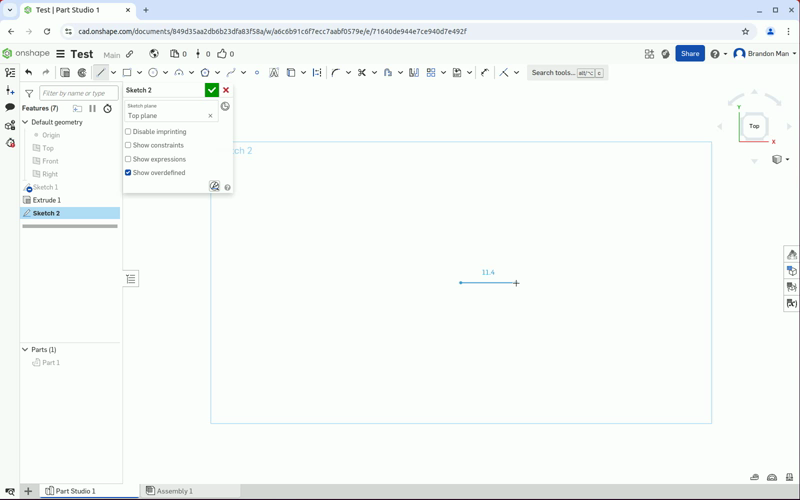
click(516, 282)
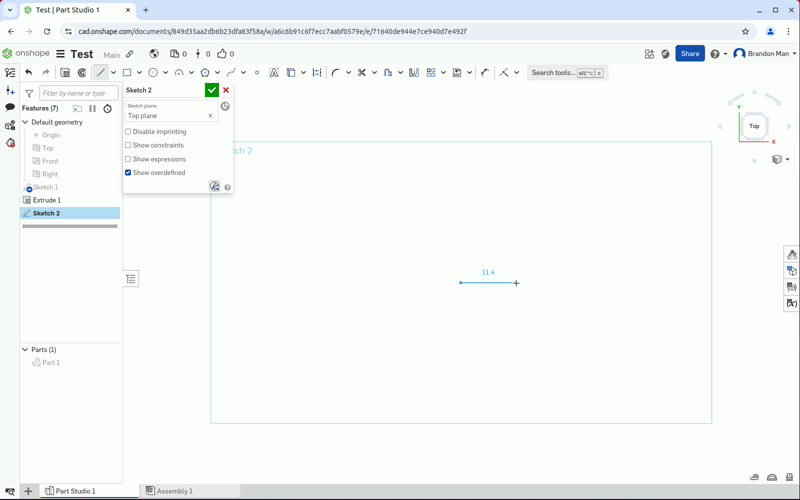
key_up(shift)
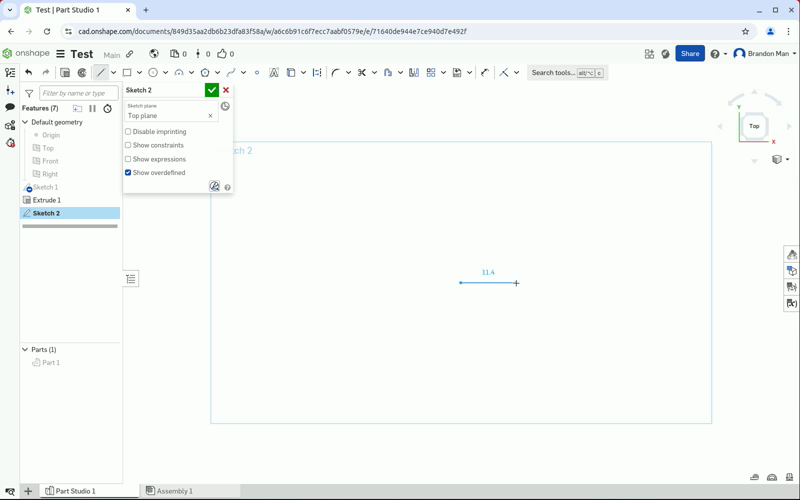
key_down(shift)
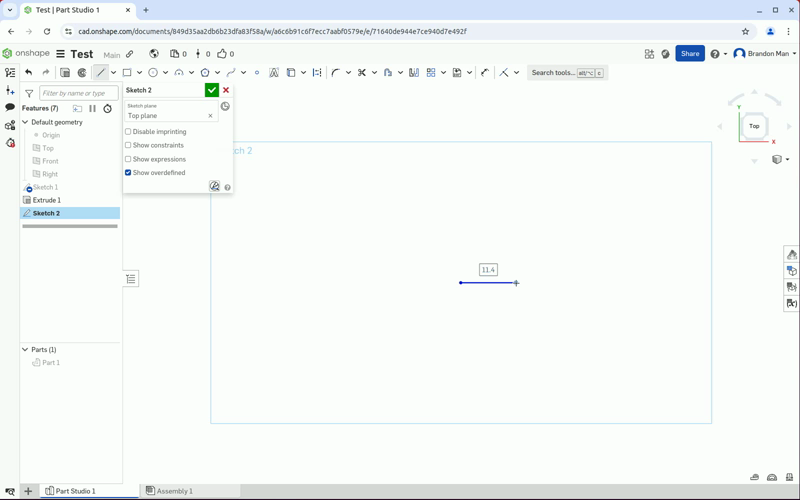
mouse_move(546, 282)
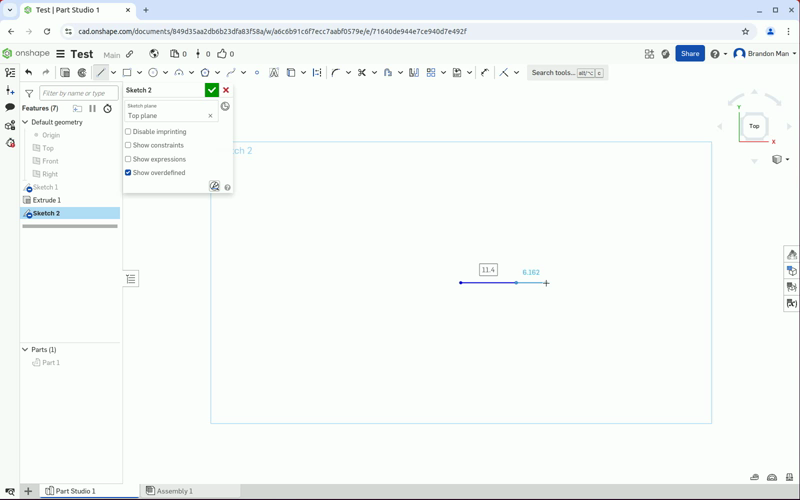
mouse_move(516, 229)
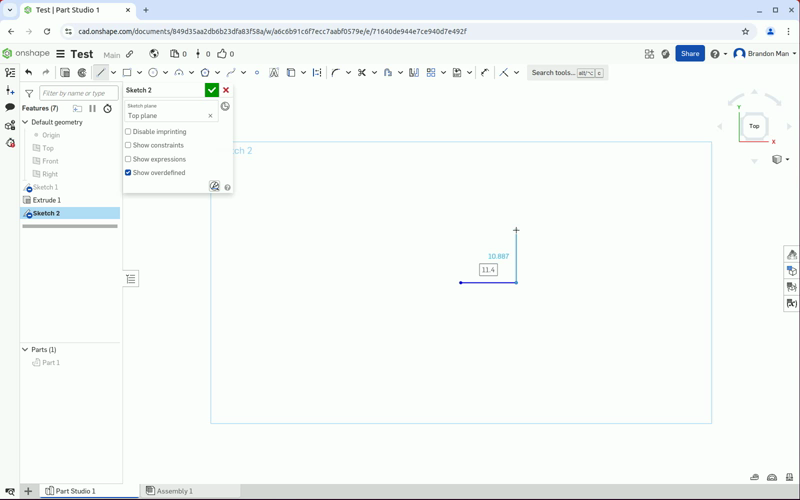
click(516, 229)
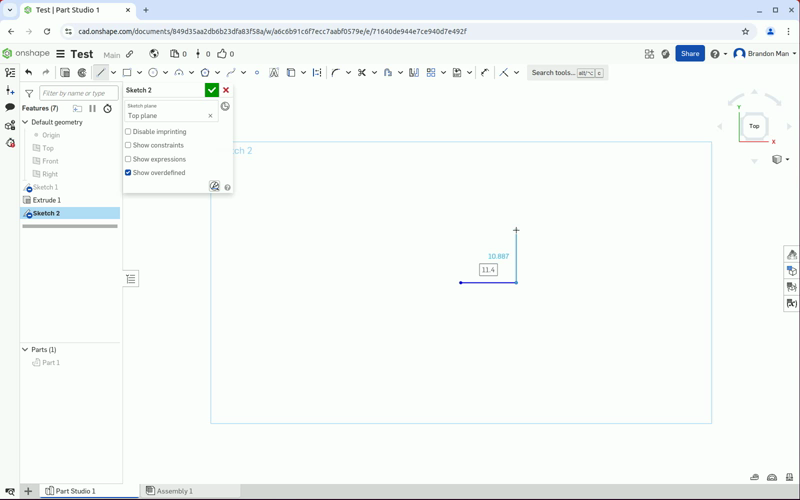
key_up(shift)
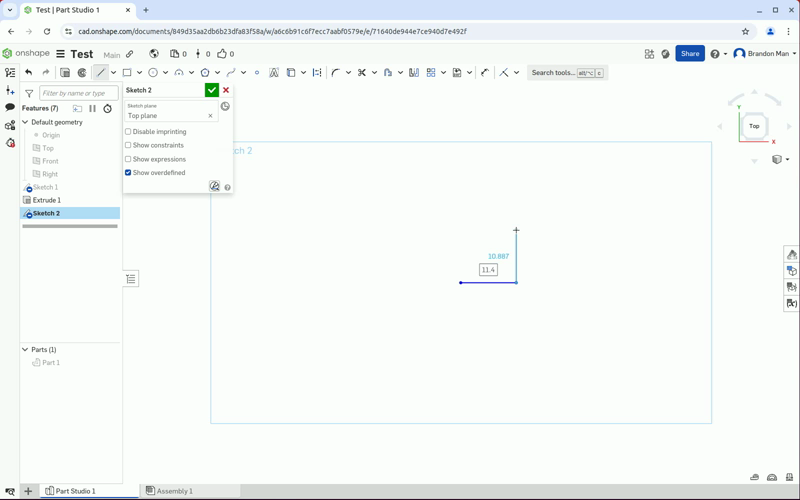
key_down(shift)
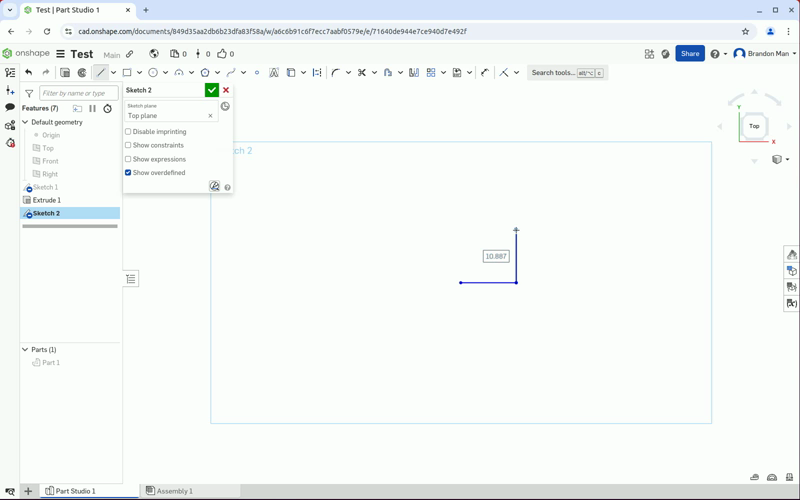
mouse_move(546, 229)
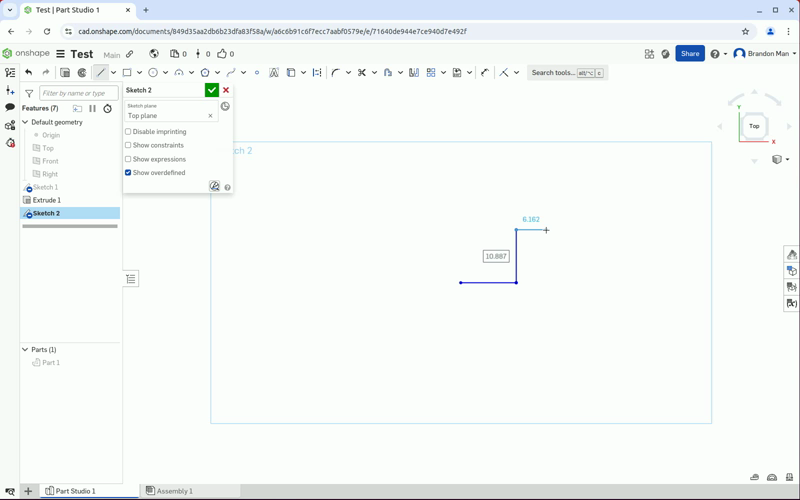
mouse_move(531, 229)
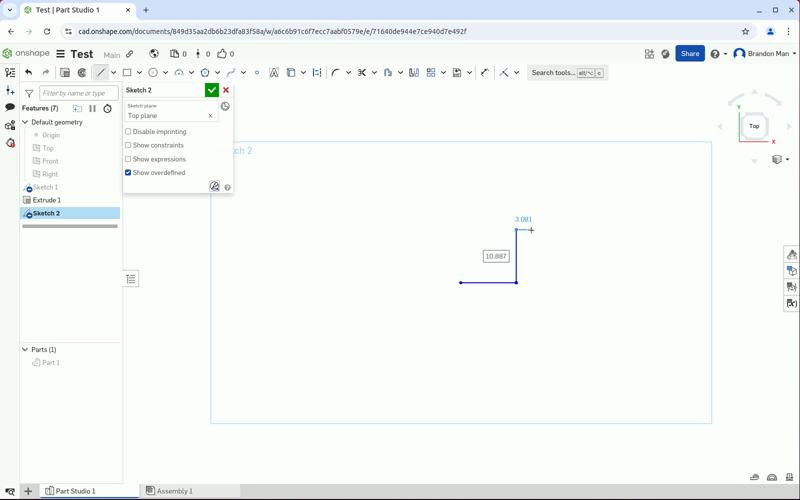
click(531, 229)
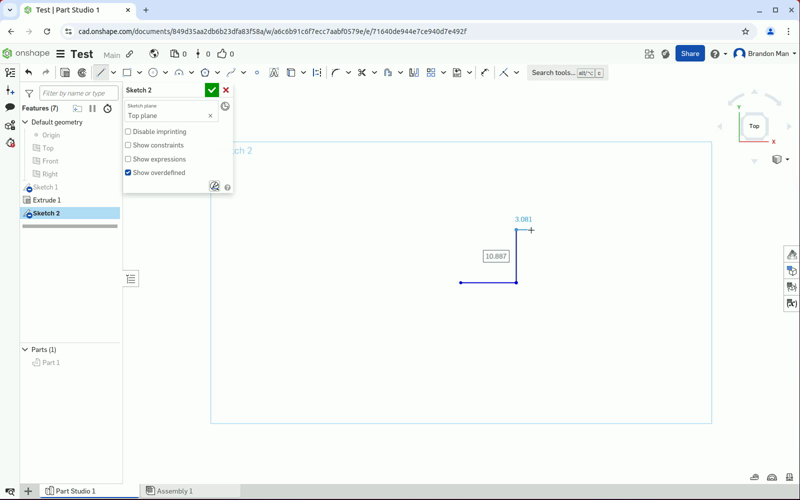
key_up(shift)
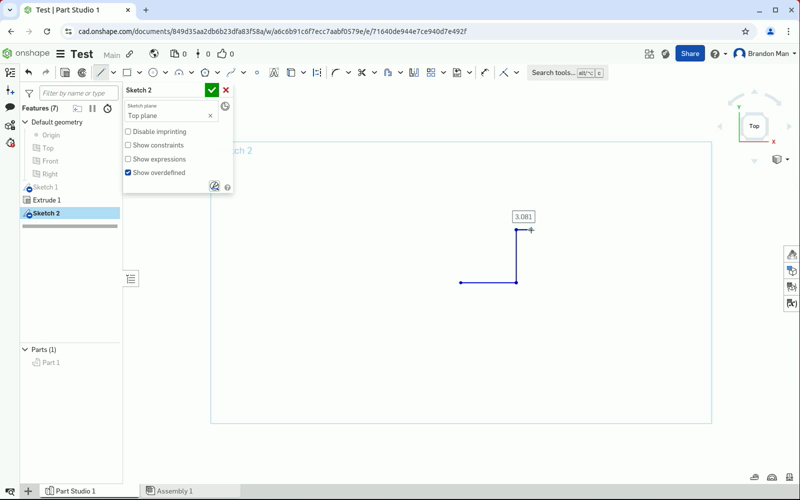
key_down(shift)
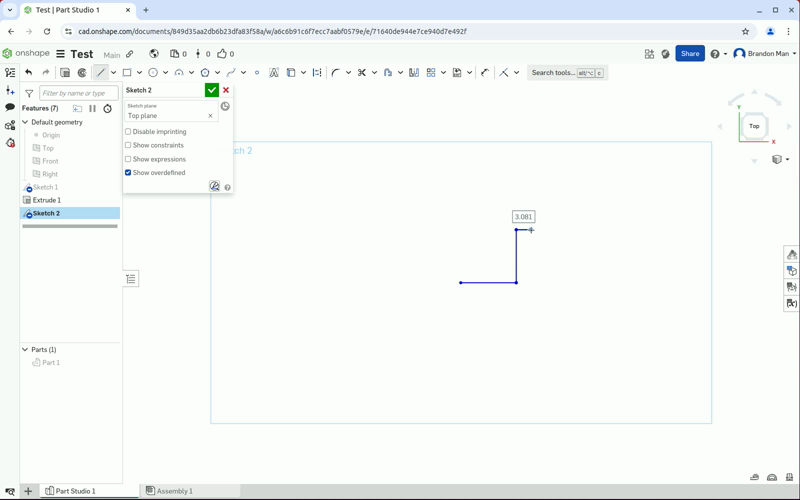
mouse_move(561, 229)
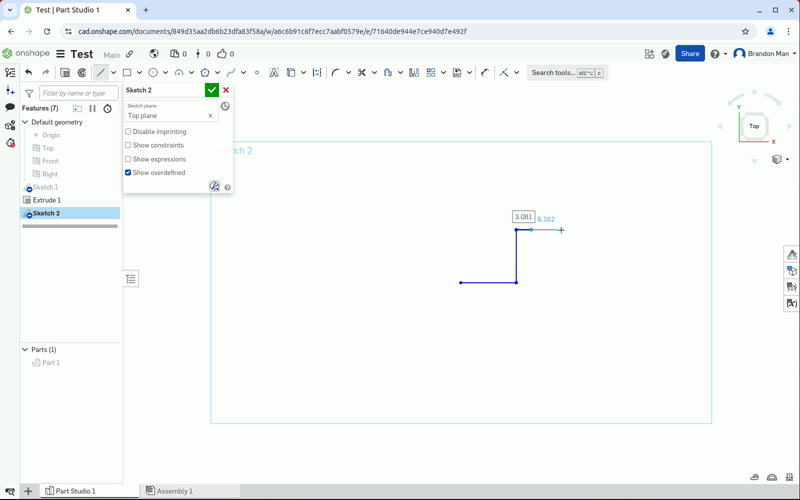
mouse_move(531, 179)
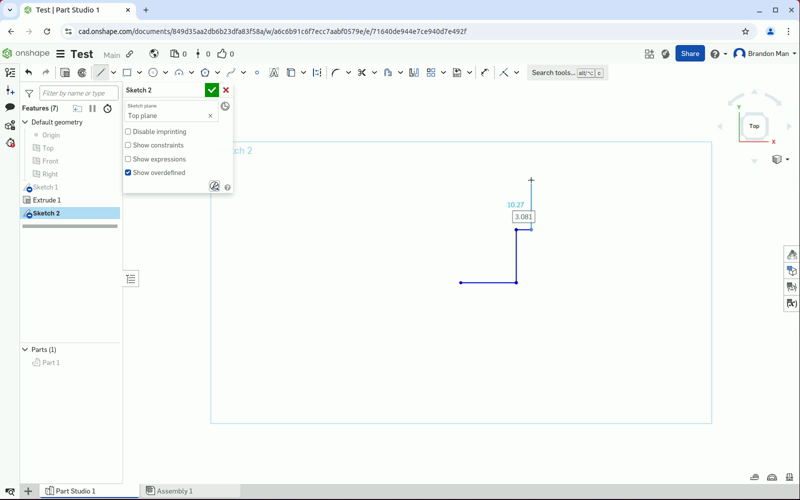
click(531, 179)
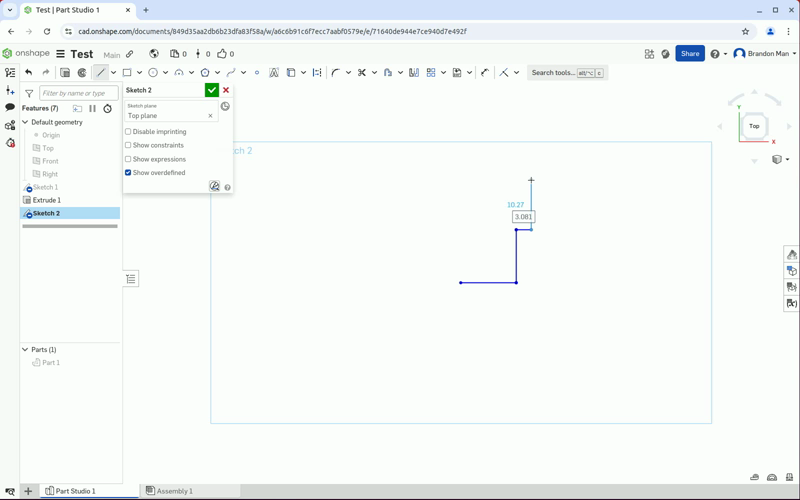
key_up(shift)
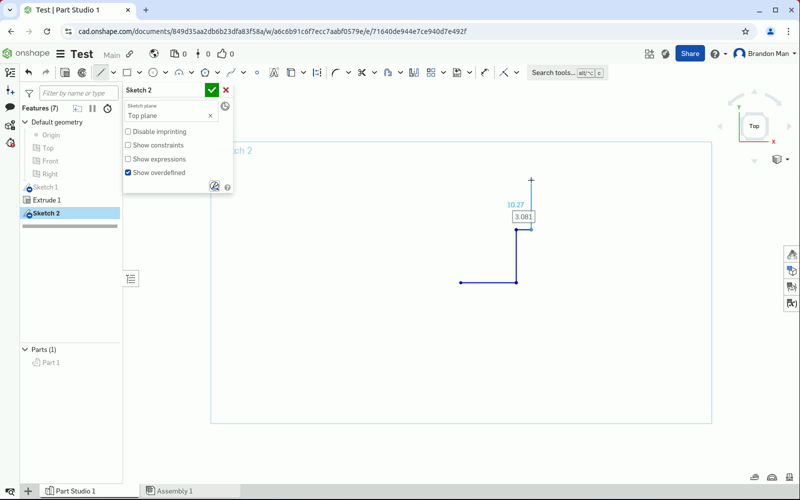
key_down(shift)
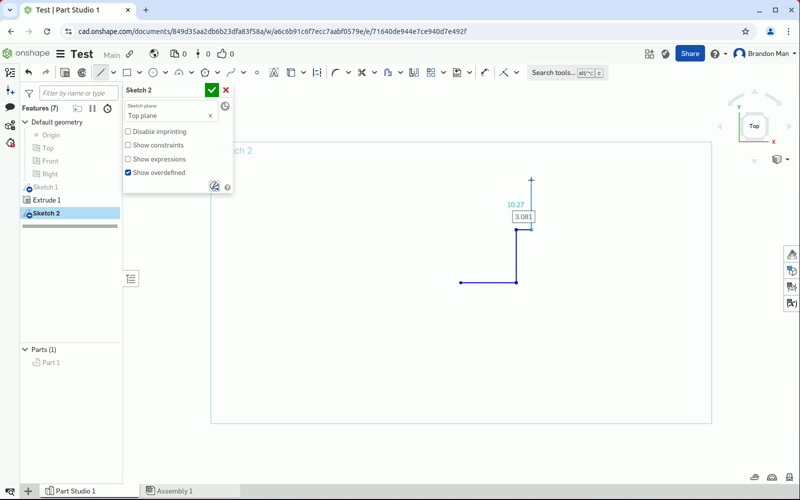
mouse_move(460, 179)
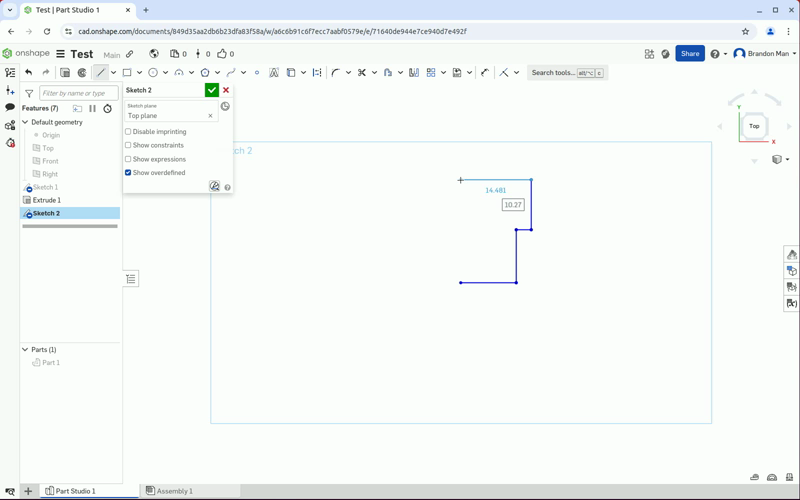
click(460, 179)
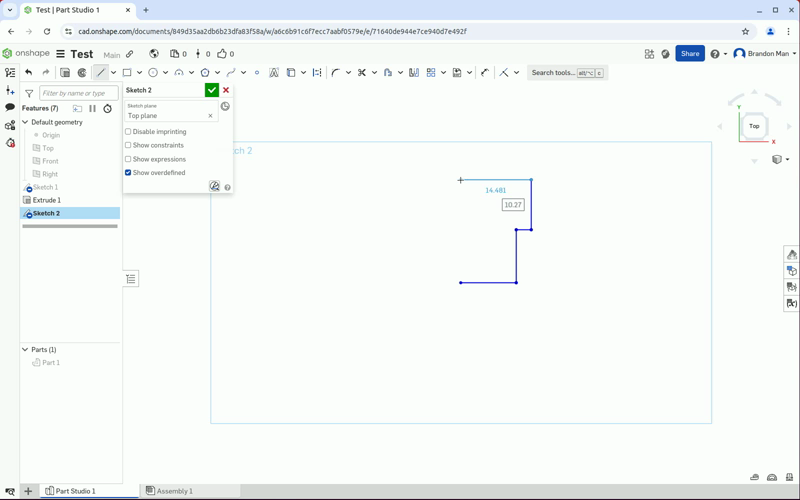
key_up(shift)
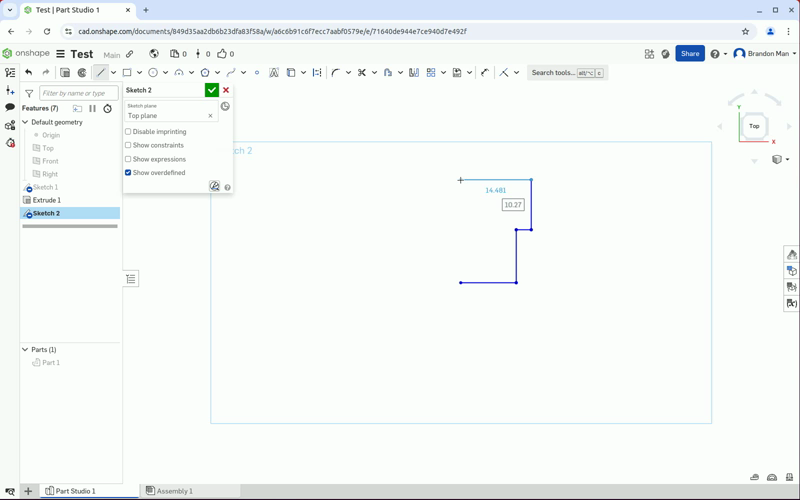
key_down(shift)
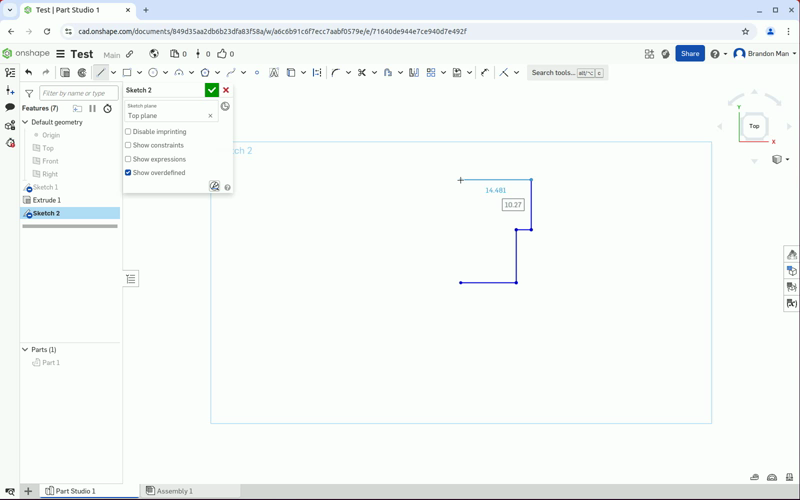
mouse_move(460, 282)
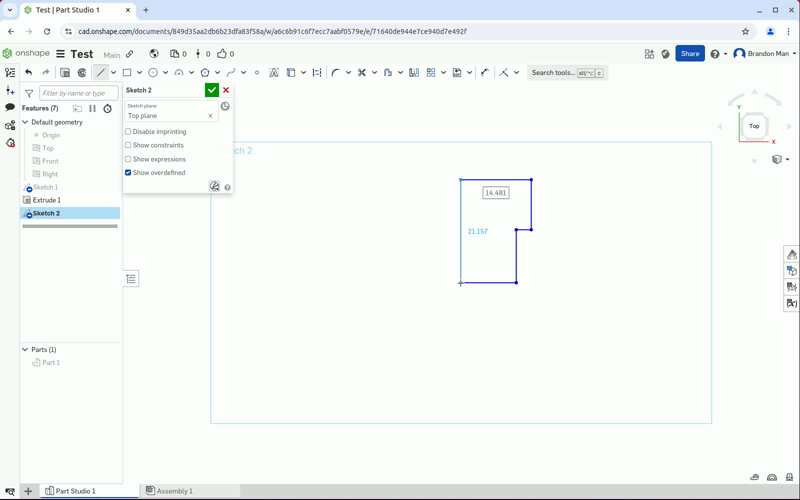
key_up(shift)
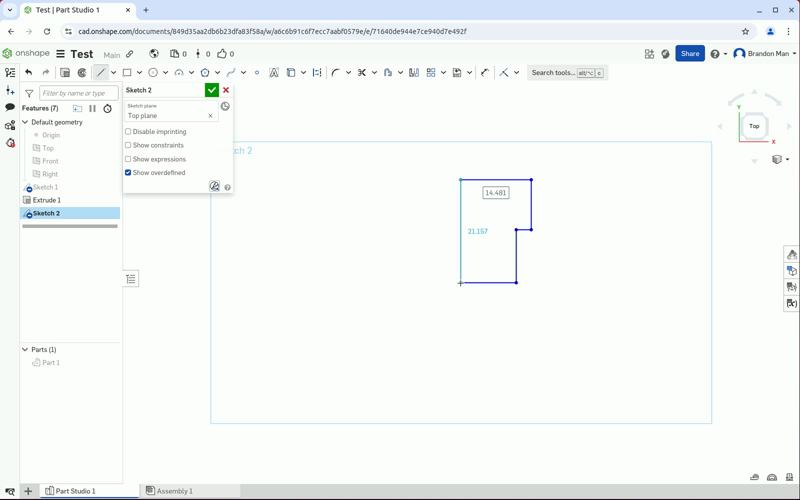
click(460, 282)
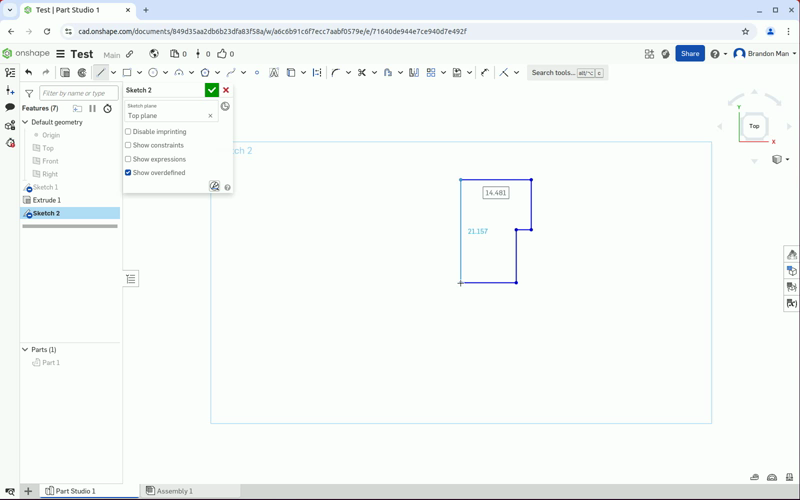
key(esc)
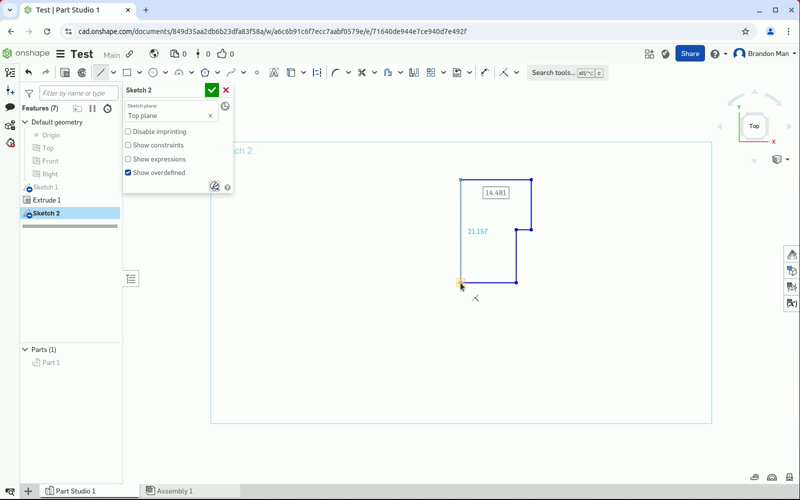
key(l)
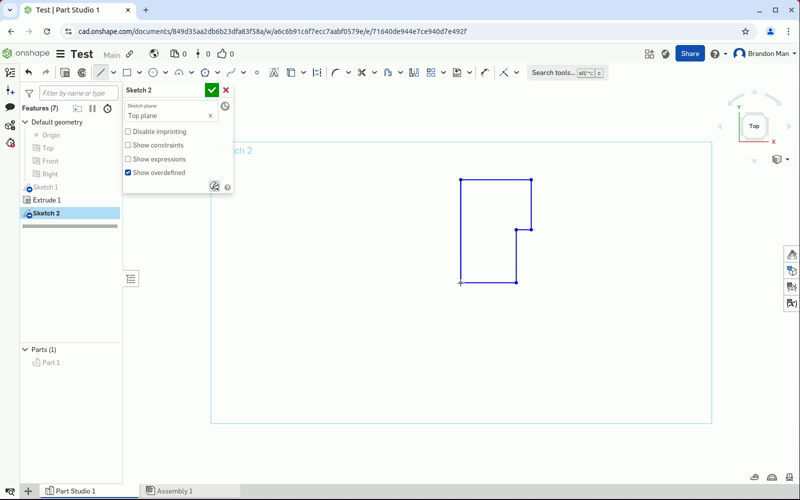
key_down(shift)
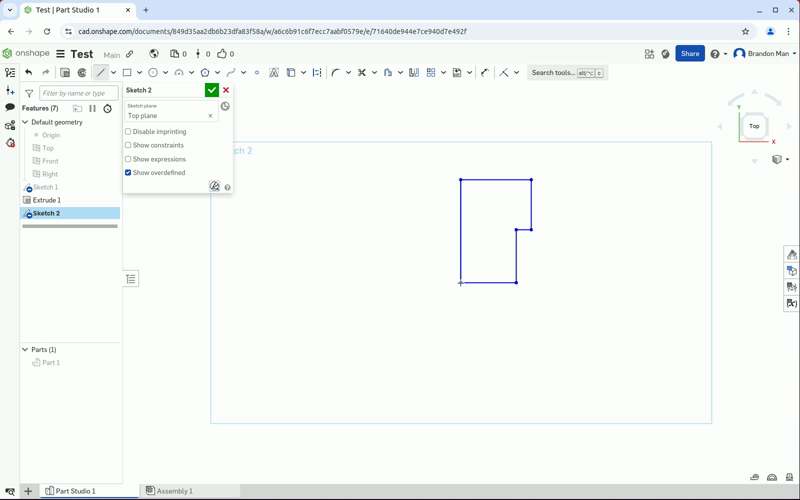
mouse_move(461, 281)
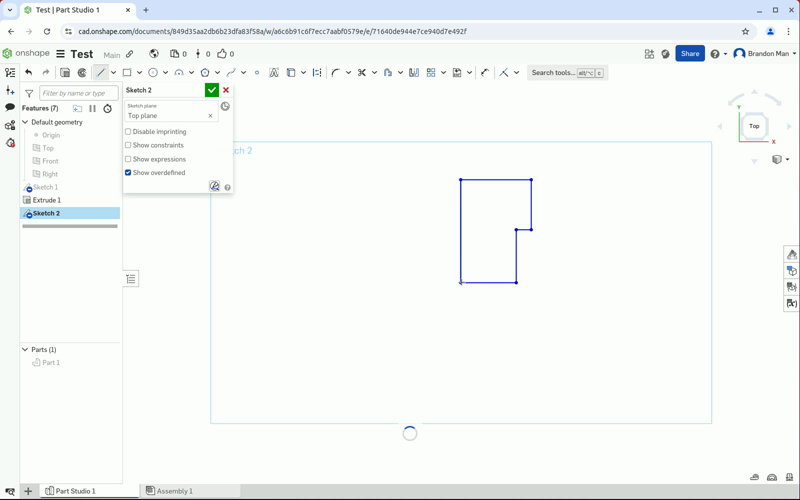
scroll(6)
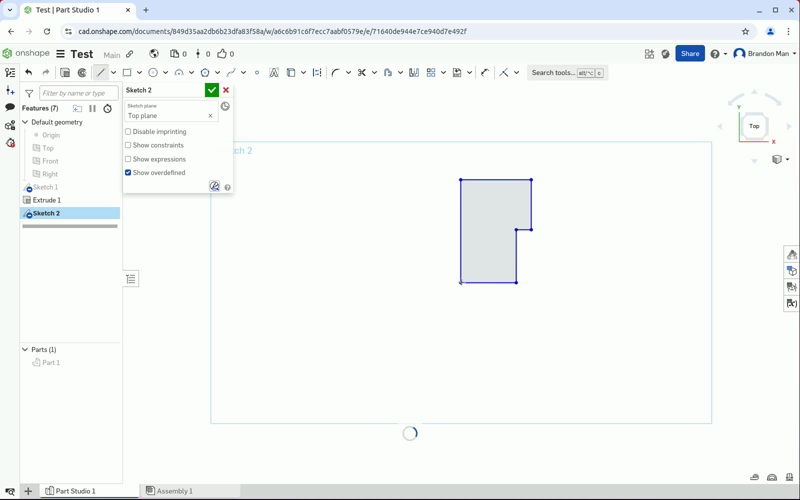
scroll(6)
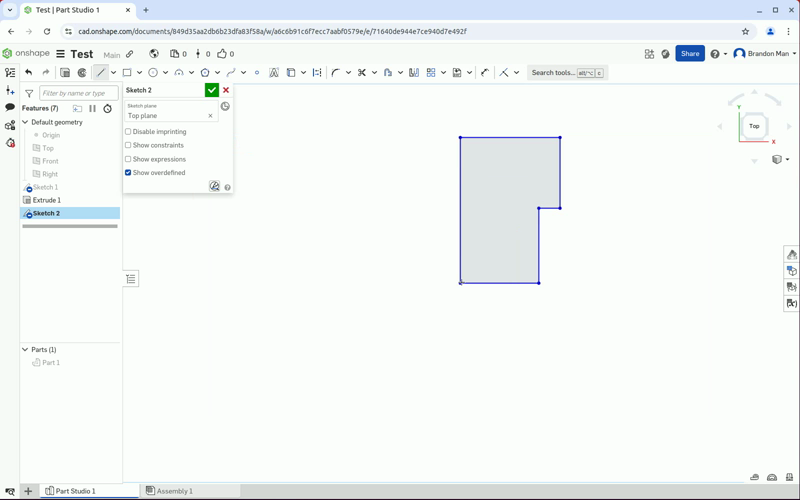
scroll(6)
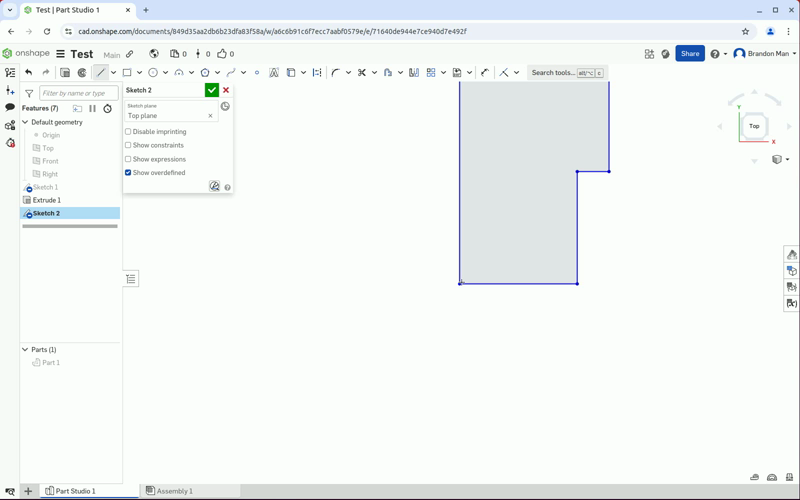
scroll(6)
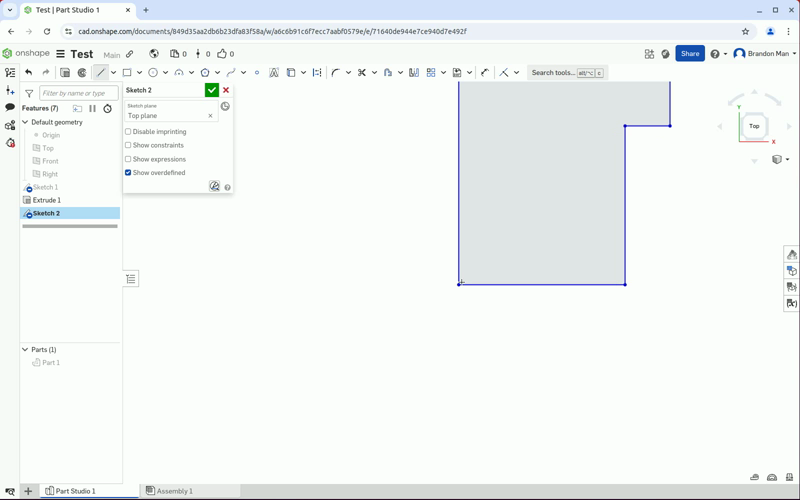
scroll(6)
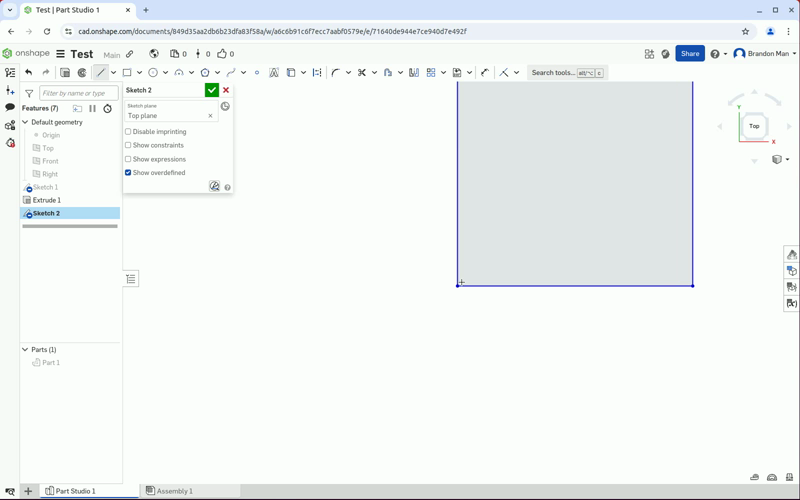
scroll(6)
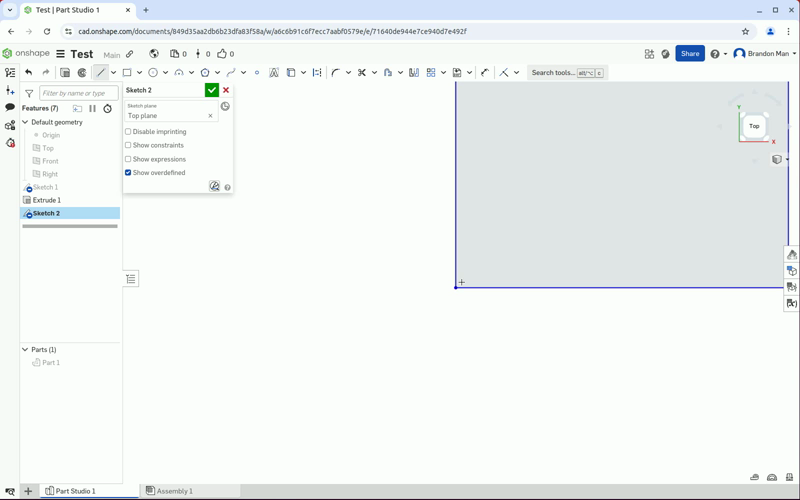
scroll(6)
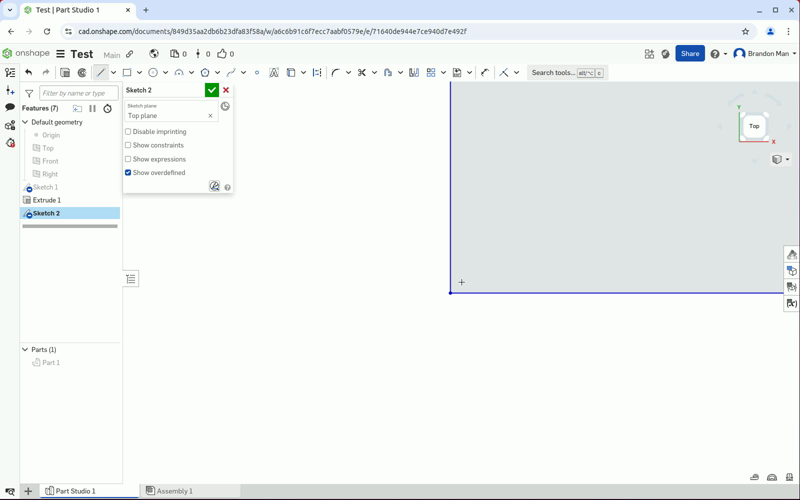
click(461, 281)
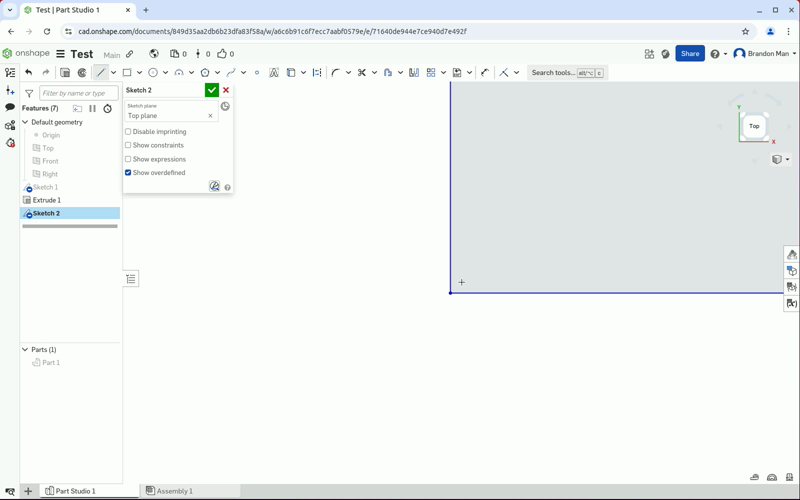
scroll(-6)
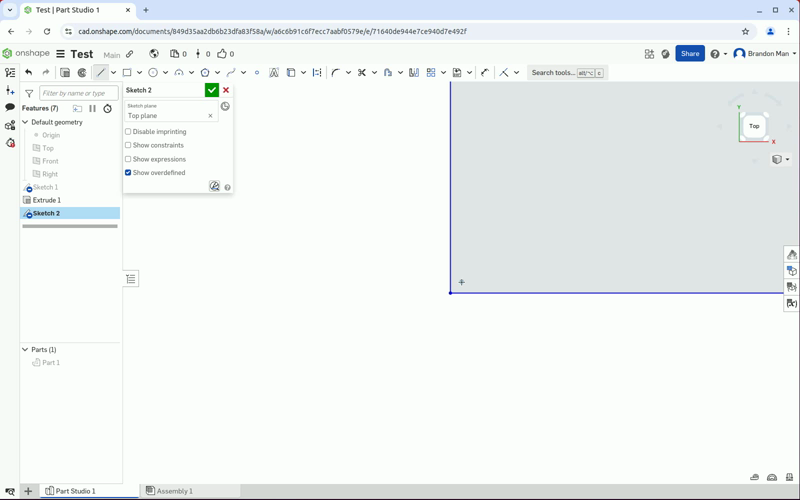
scroll(-6)
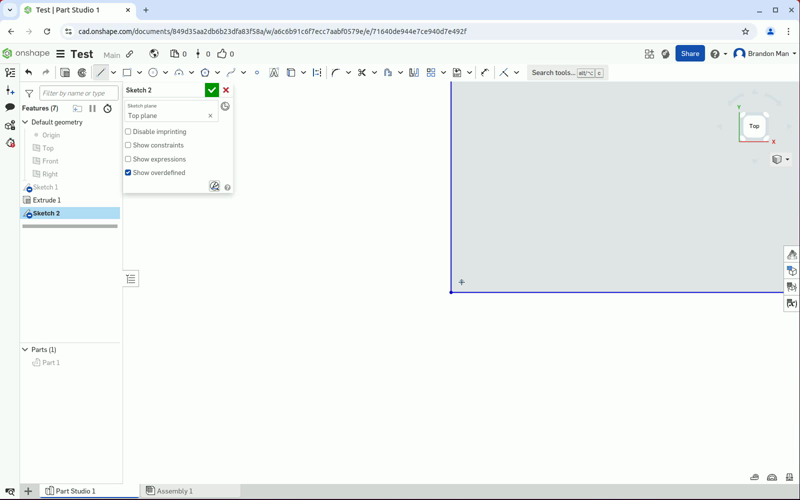
scroll(-6)
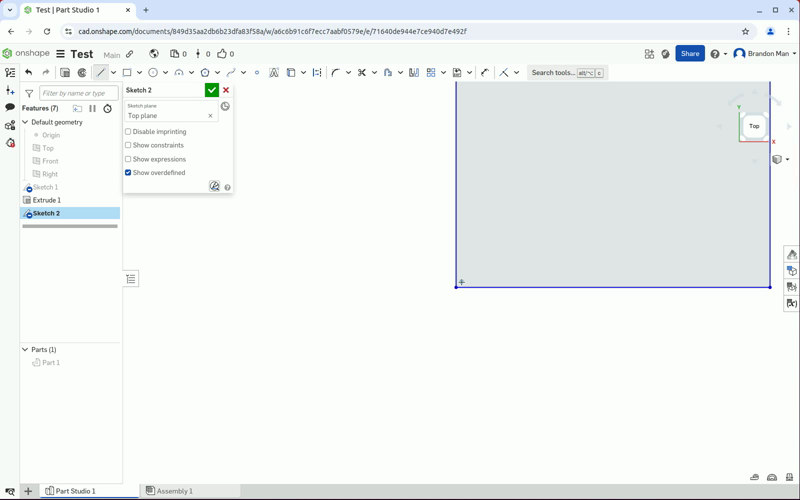
scroll(-6)
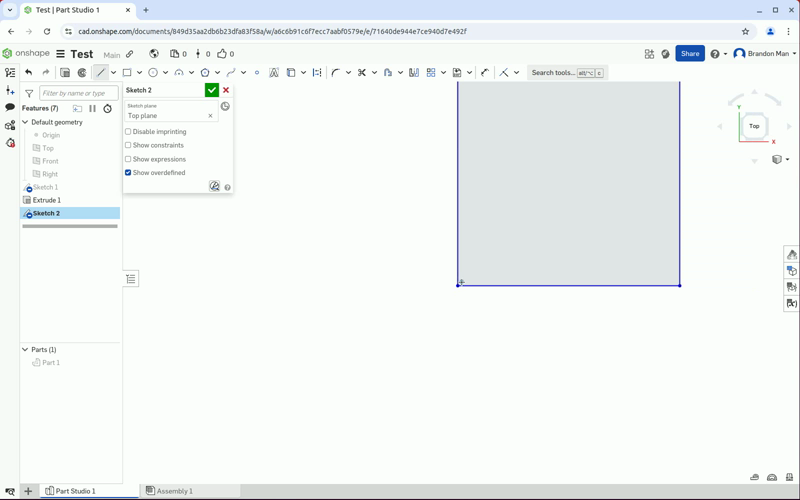
scroll(-6)
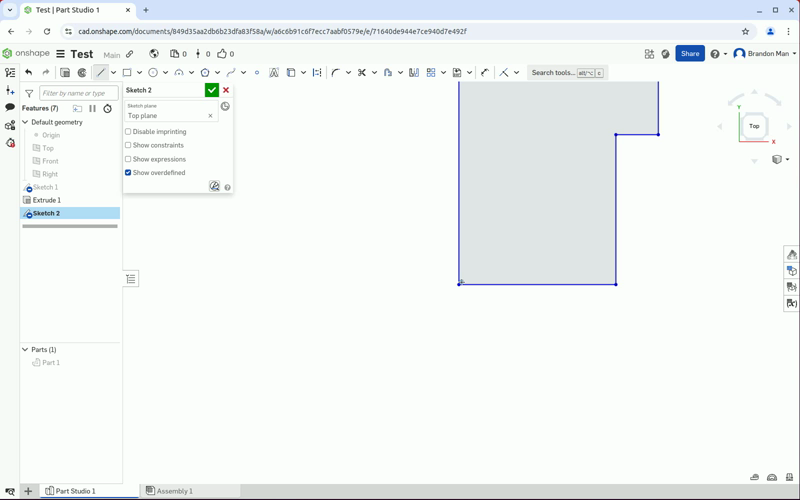
scroll(-6)
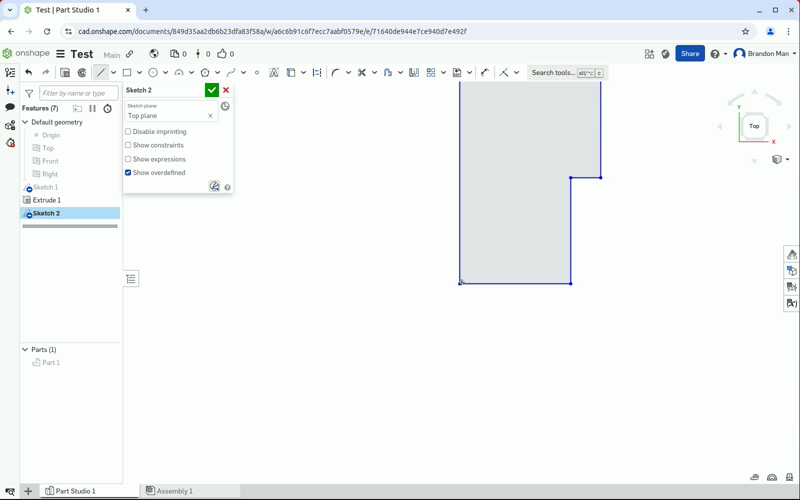
scroll(-6)
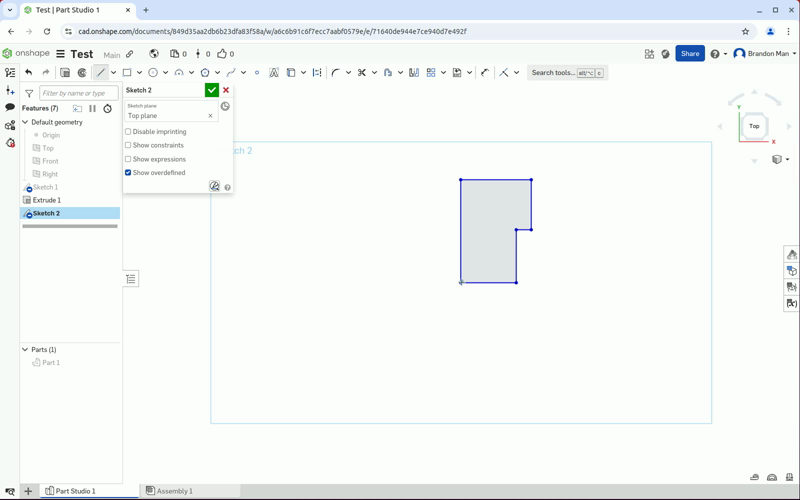
key_up(shift)
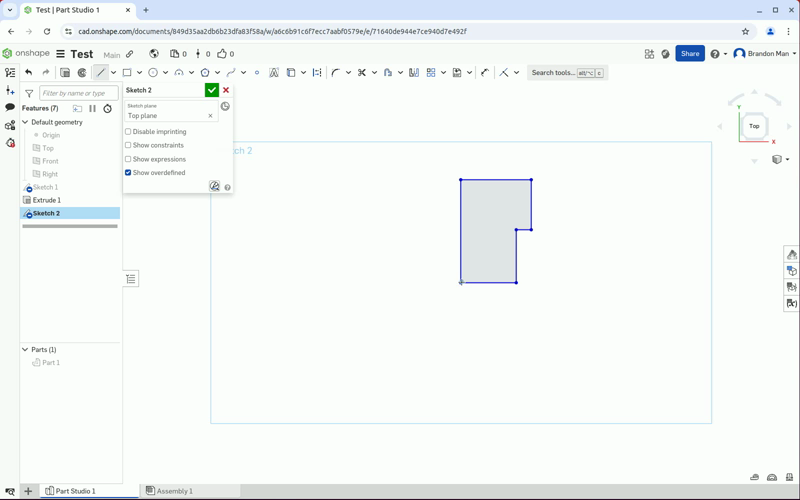
key_down(shift)
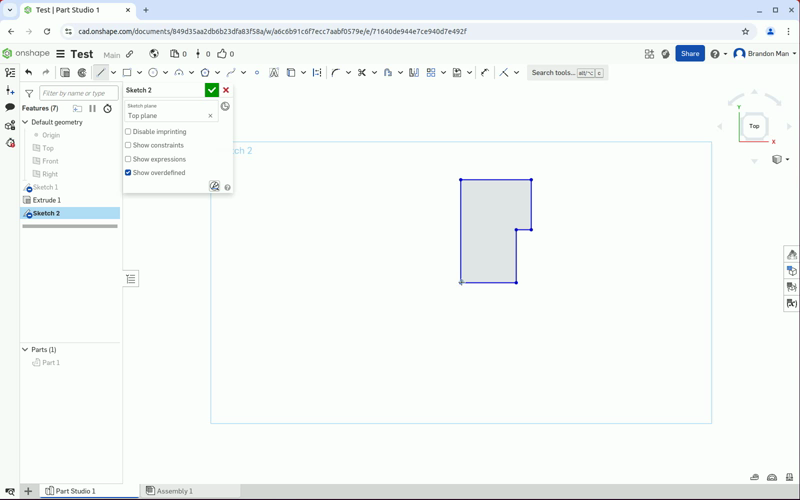
mouse_move(492, 281)
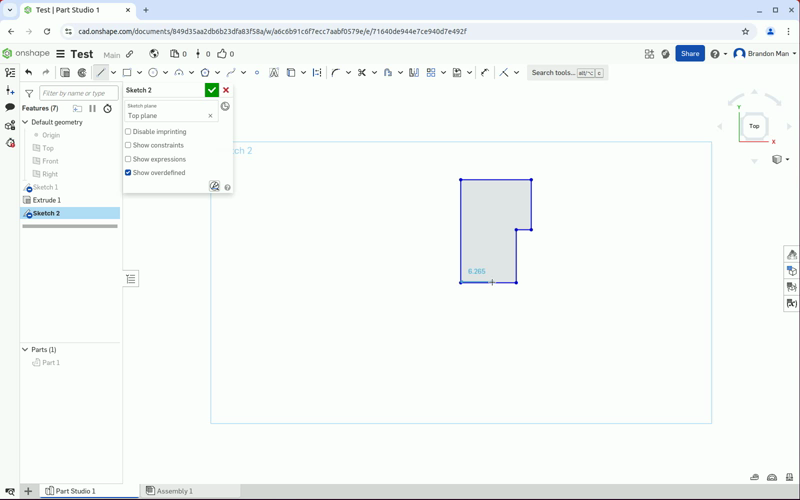
mouse_move(515, 281)
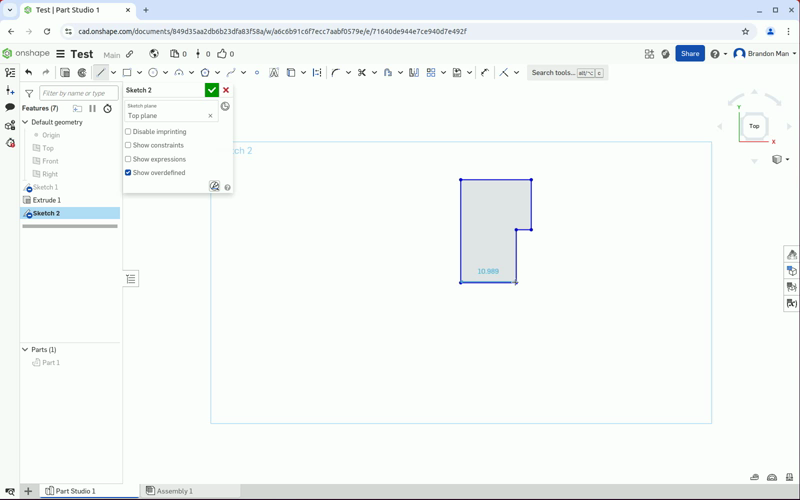
scroll(6)
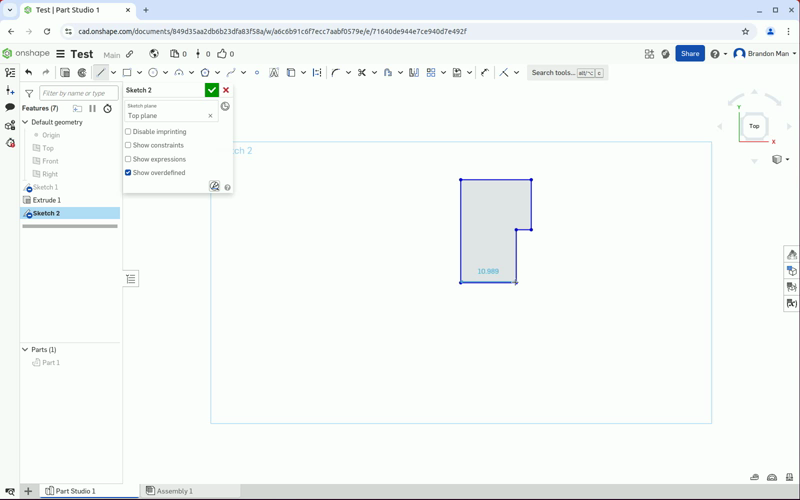
scroll(6)
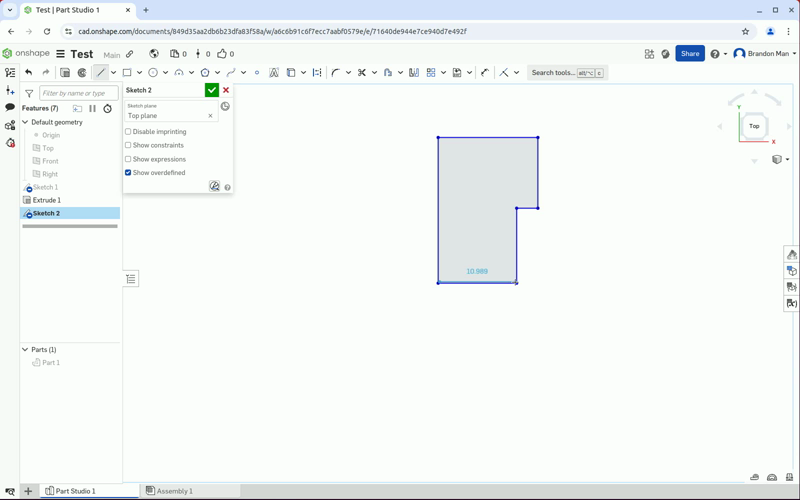
scroll(6)
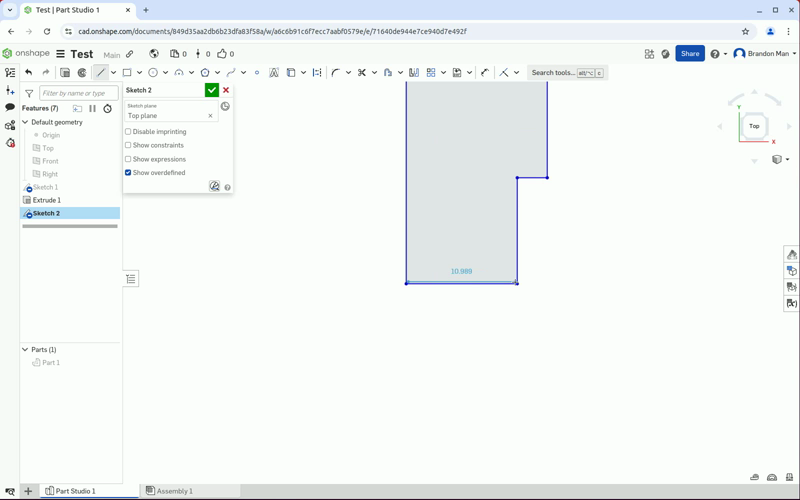
scroll(6)
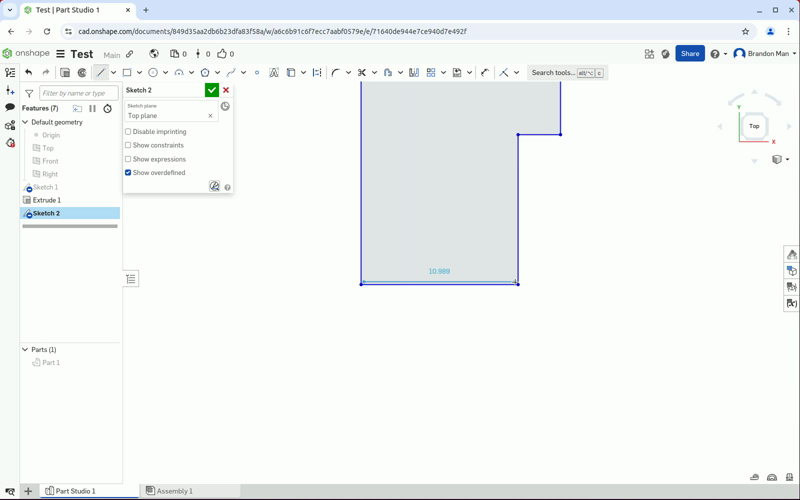
scroll(6)
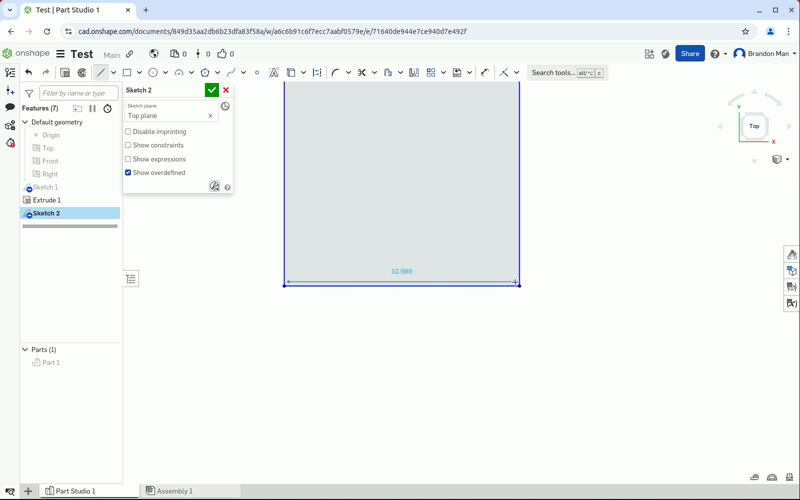
scroll(6)
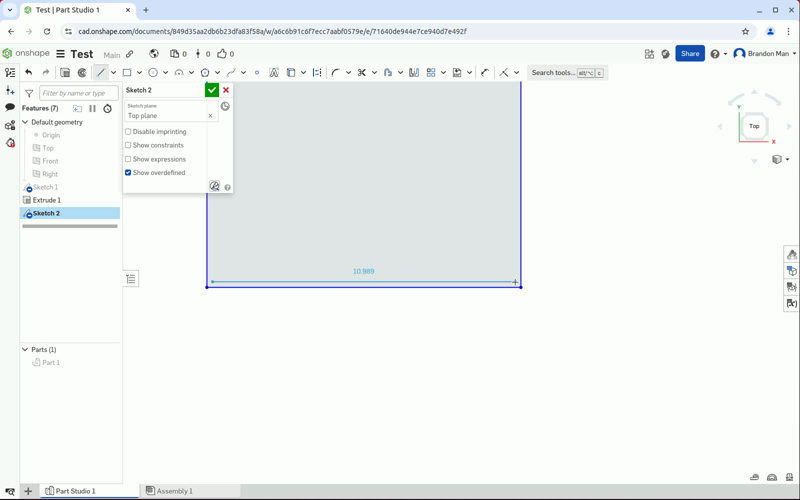
scroll(6)
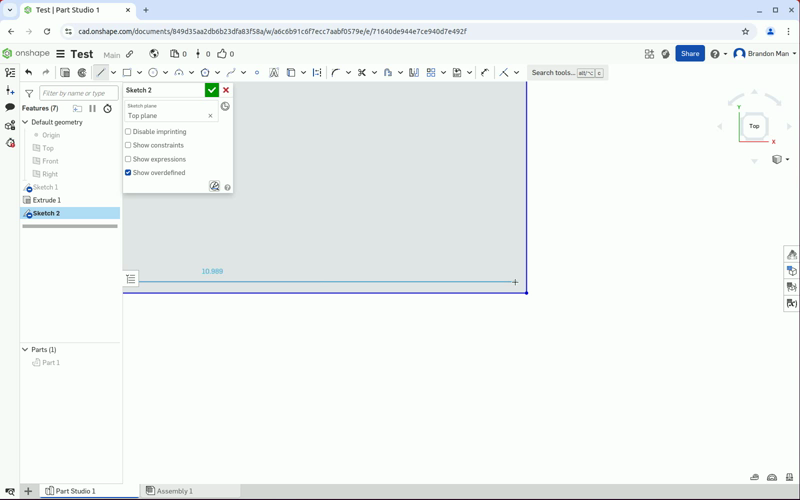
click(515, 281)
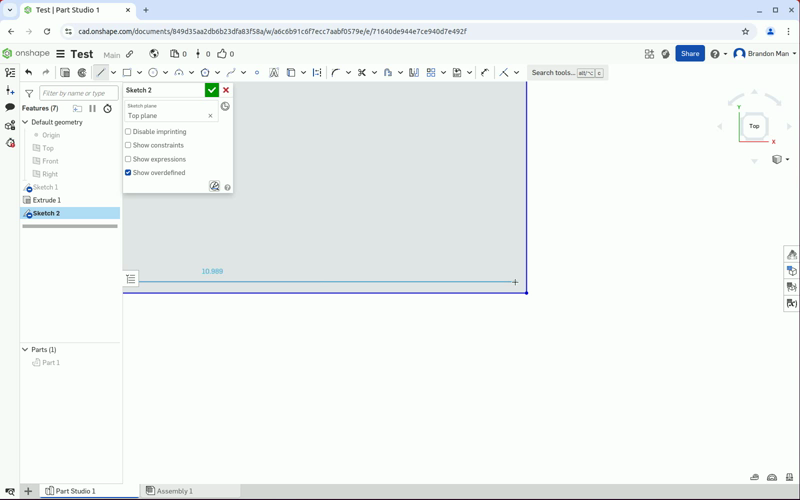
scroll(-6)
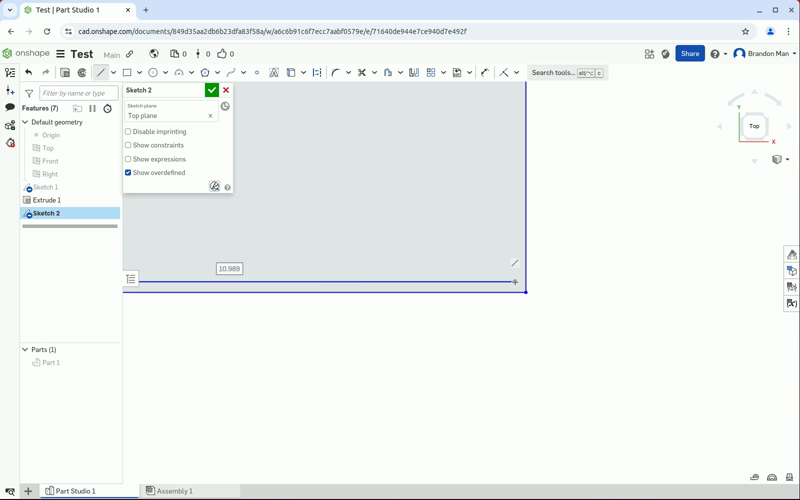
scroll(-6)
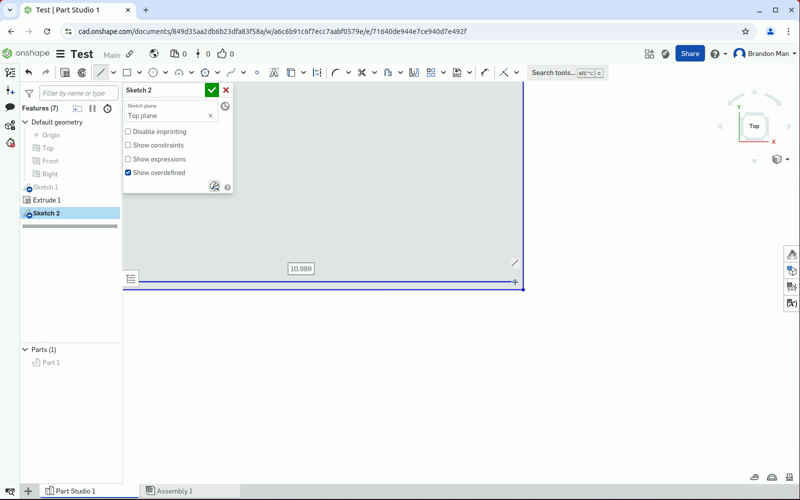
scroll(-6)
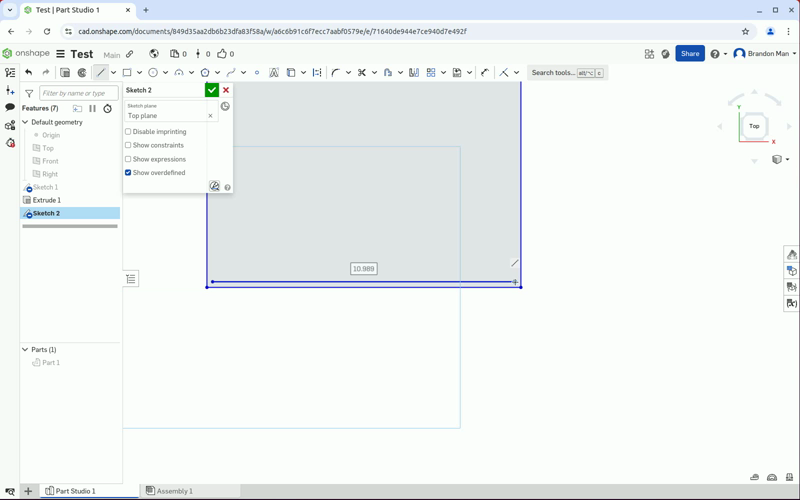
scroll(-6)
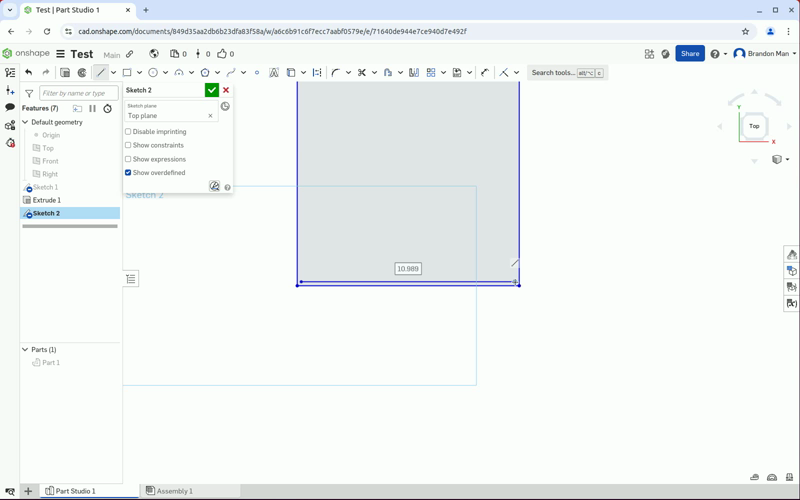
scroll(-6)
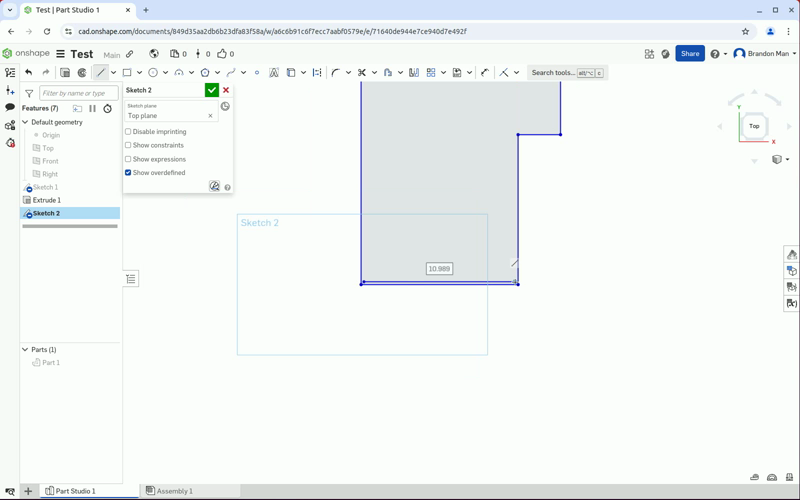
scroll(-6)
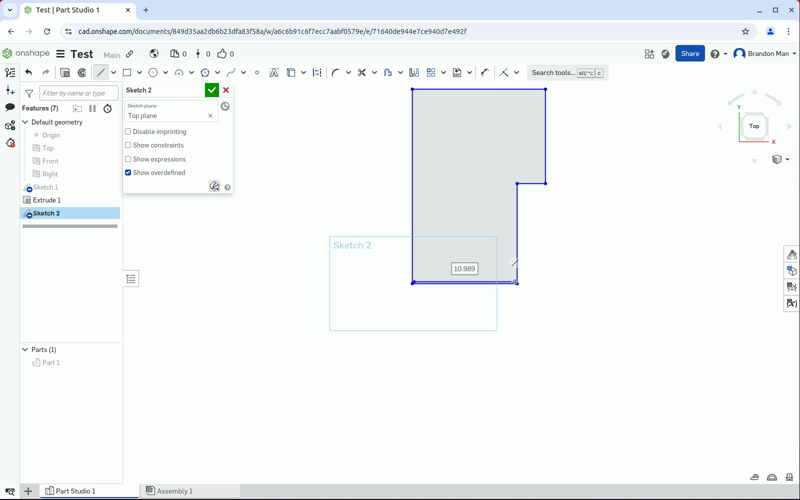
scroll(-6)
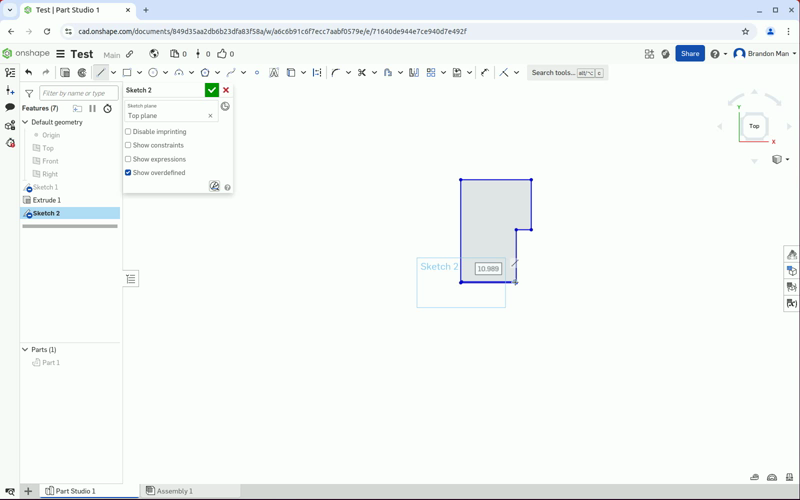
key_up(shift)
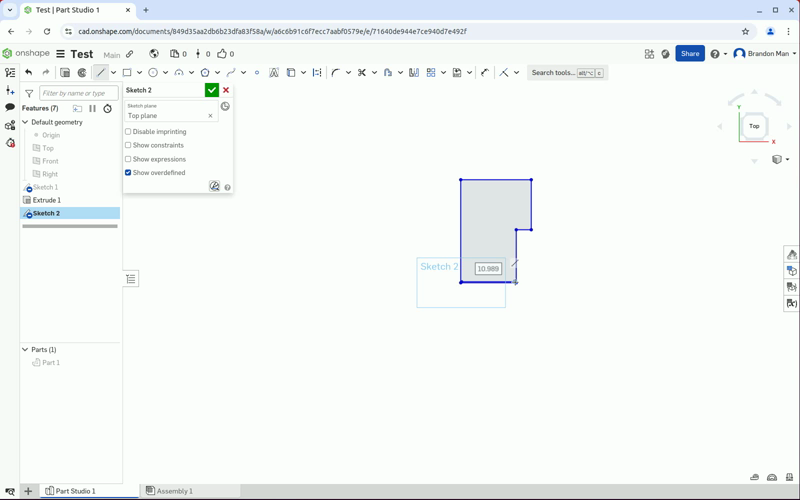
key_down(shift)
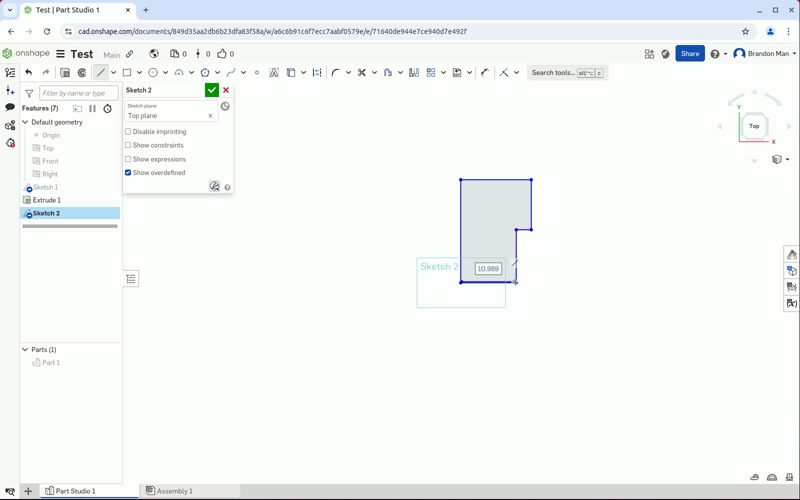
mouse_move(545, 281)
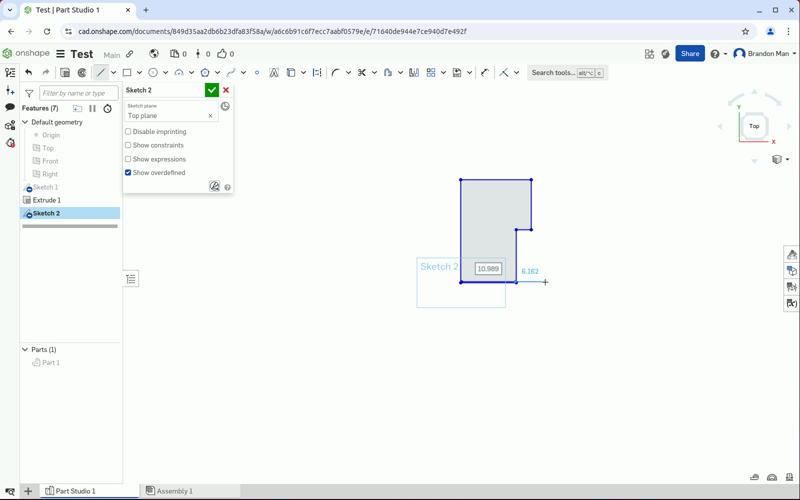
mouse_move(515, 228)
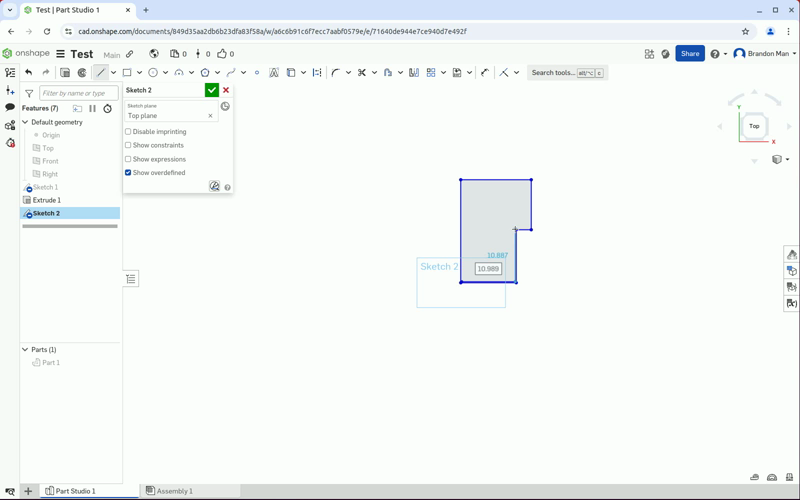
scroll(6)
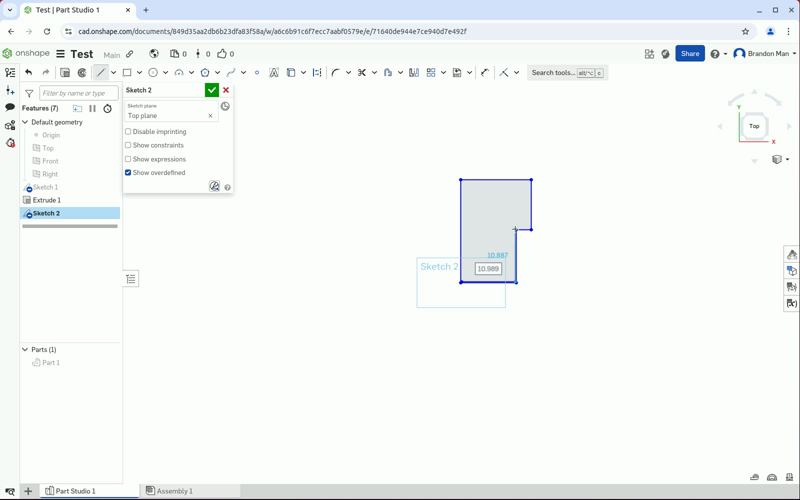
scroll(6)
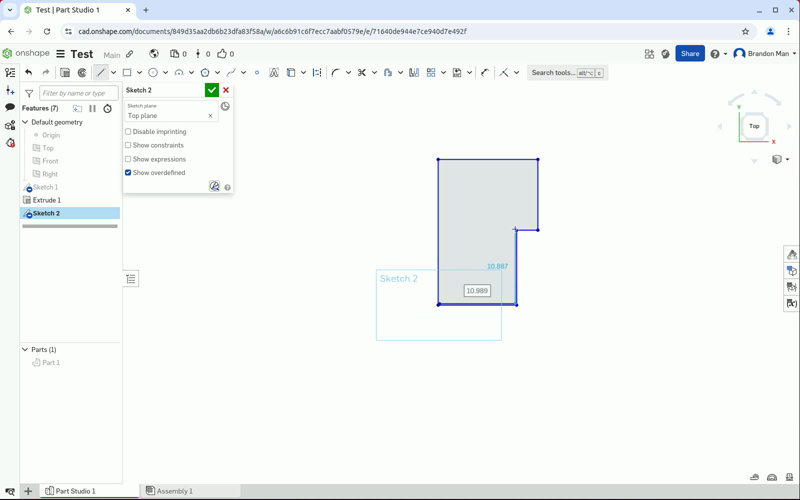
scroll(6)
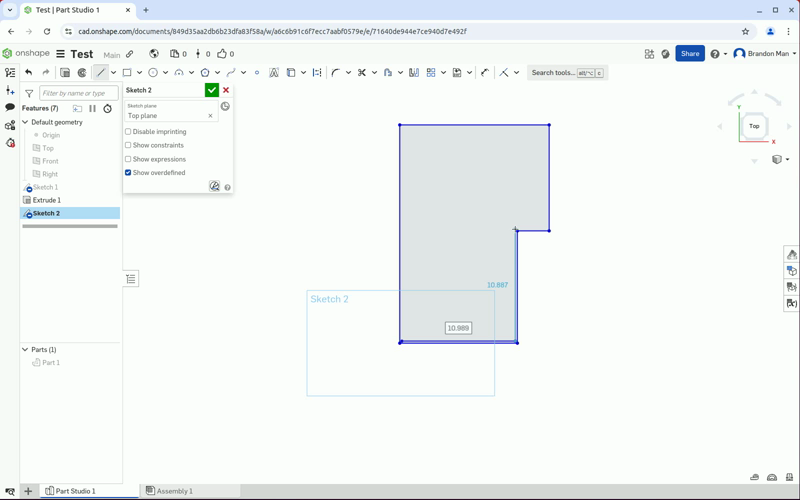
scroll(6)
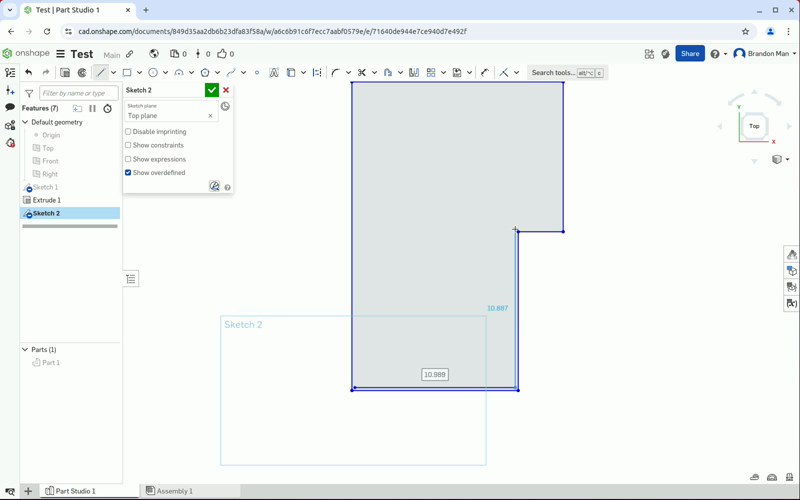
scroll(6)
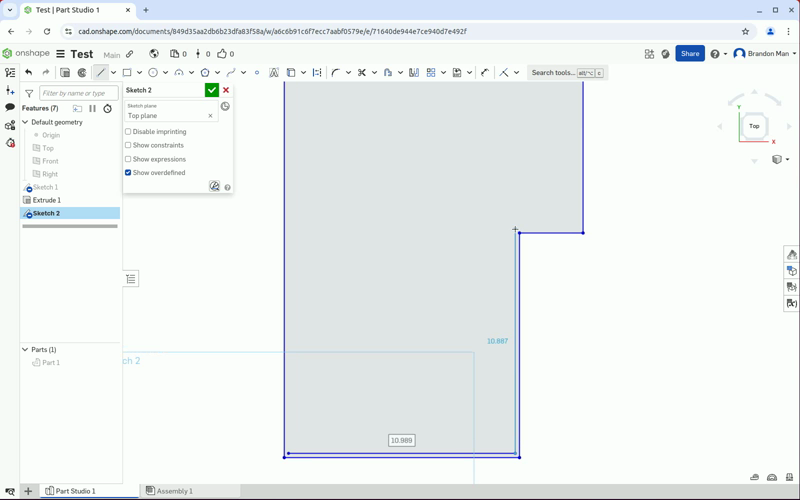
scroll(6)
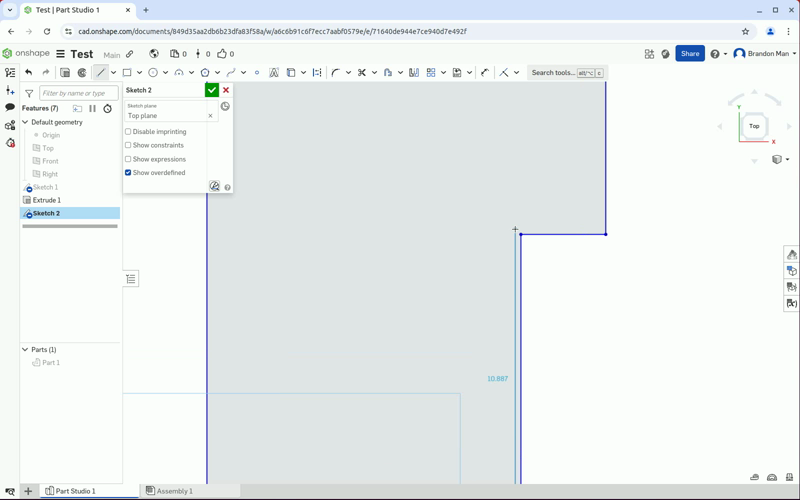
scroll(6)
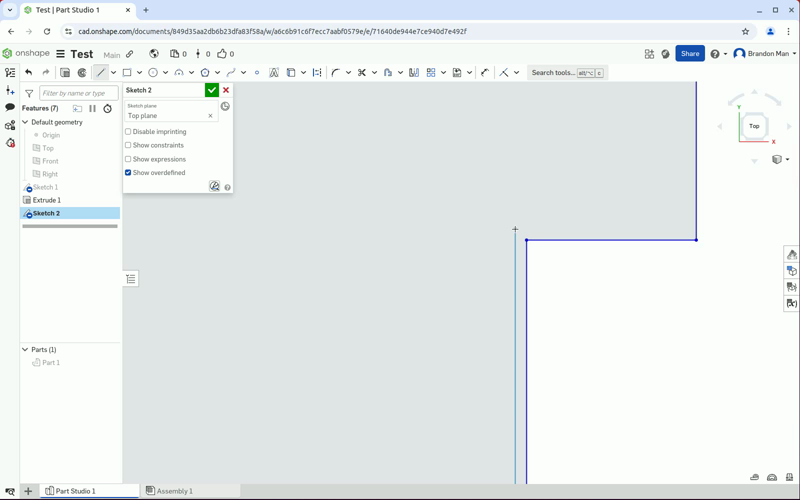
click(515, 228)
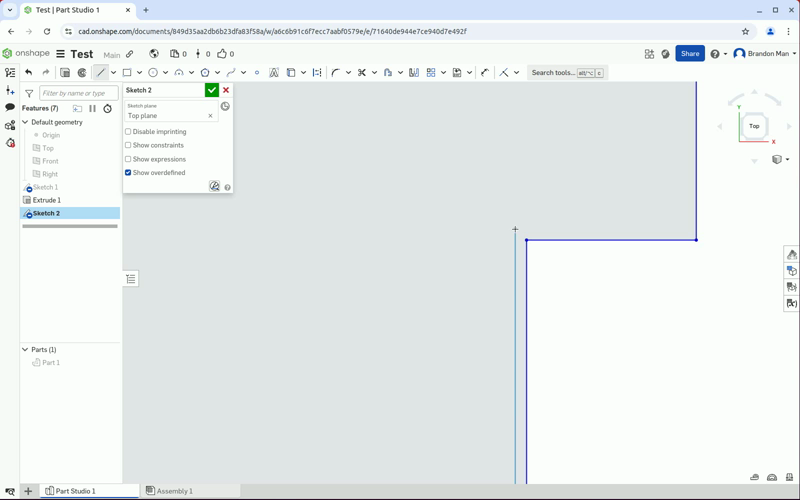
scroll(-6)
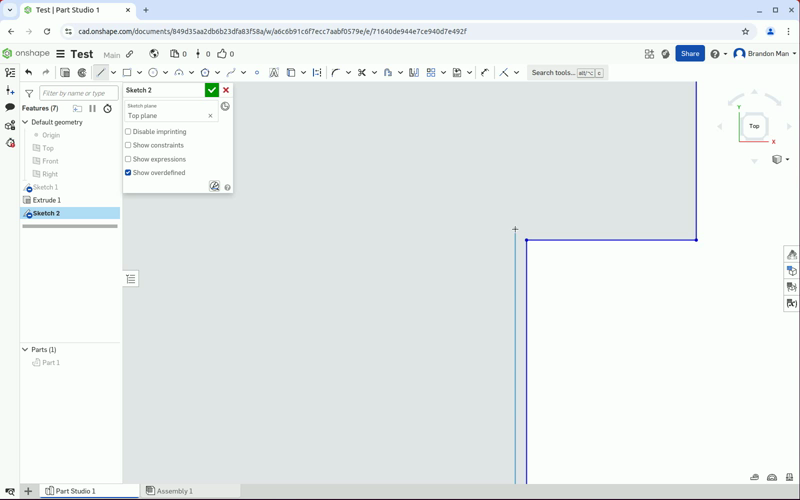
scroll(-6)
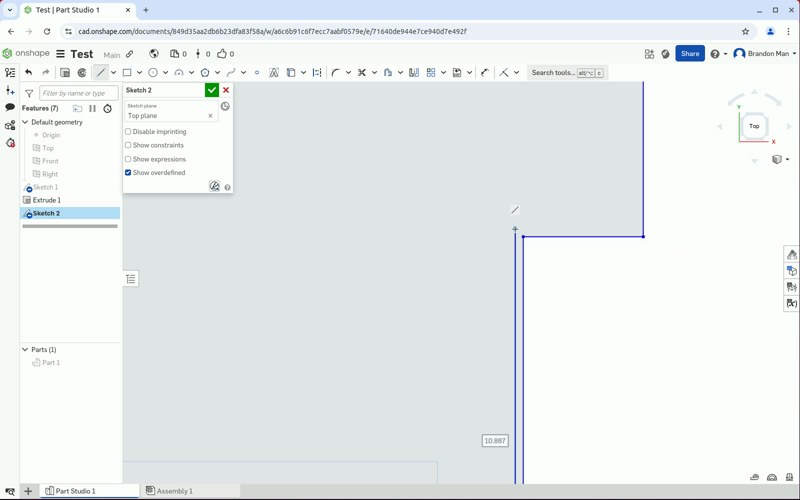
scroll(-6)
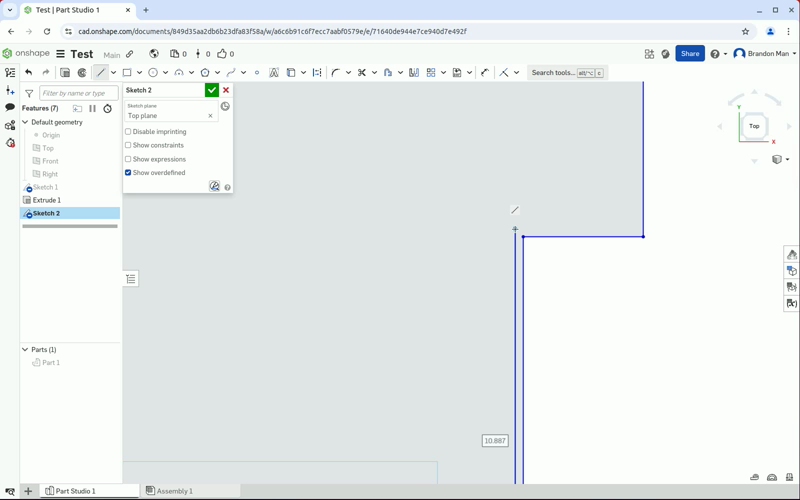
scroll(-6)
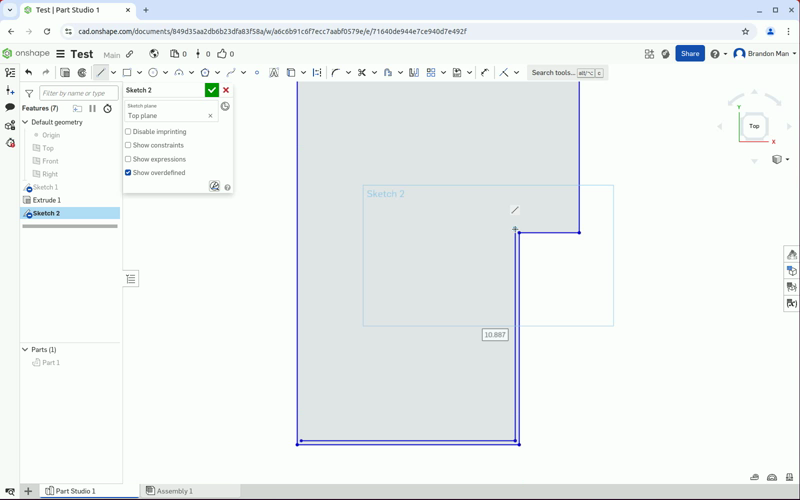
scroll(-6)
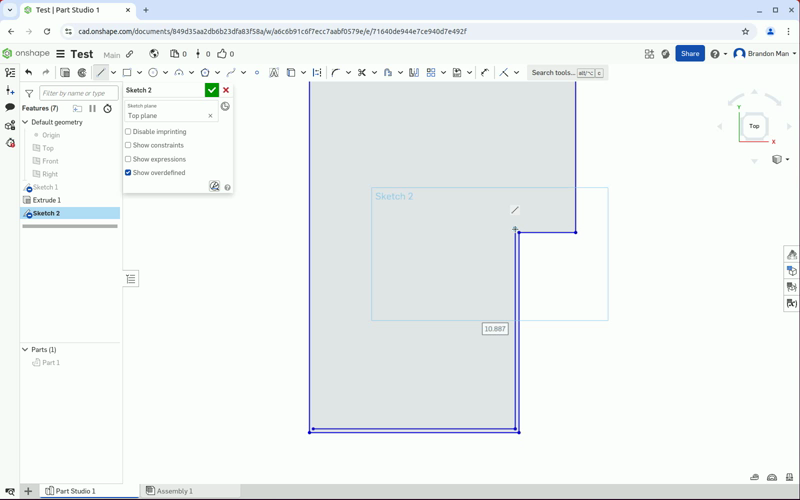
scroll(-6)
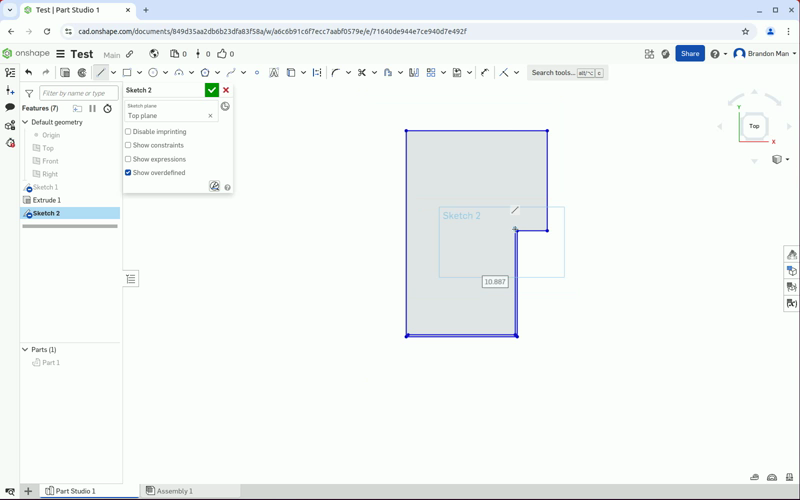
scroll(-6)
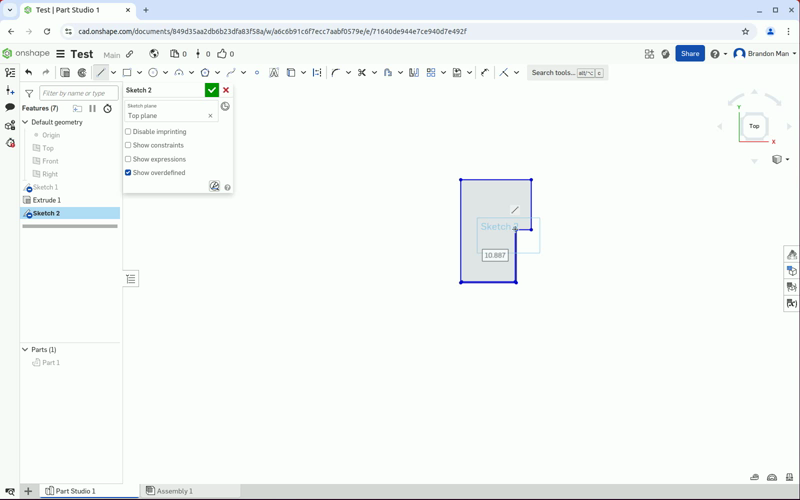
key_up(shift)
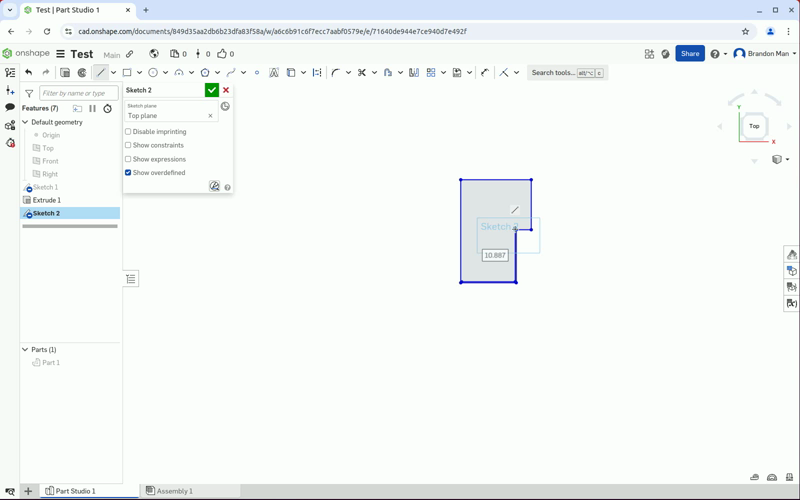
key_down(shift)
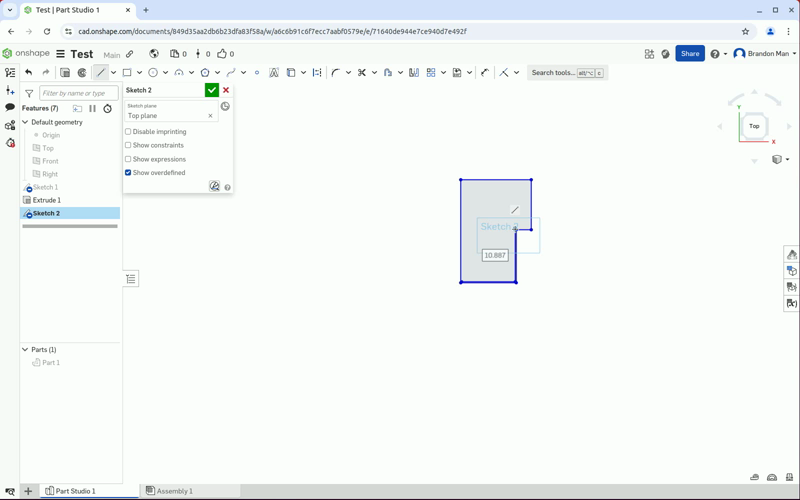
mouse_move(545, 228)
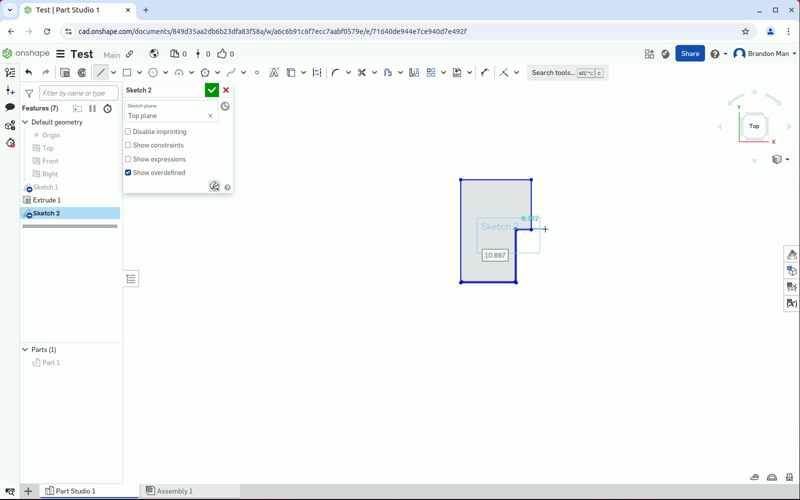
mouse_move(530, 228)
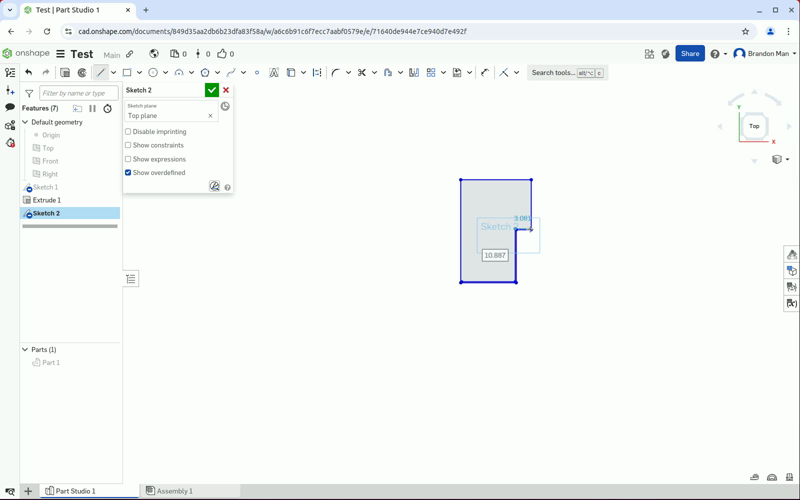
scroll(6)
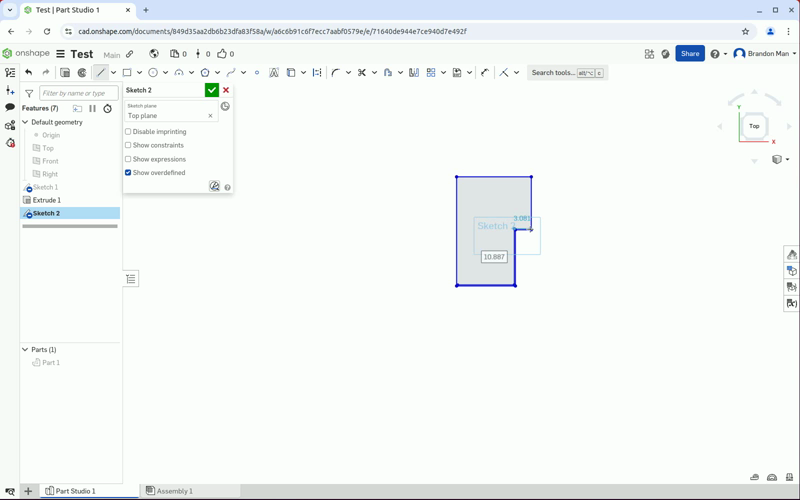
scroll(6)
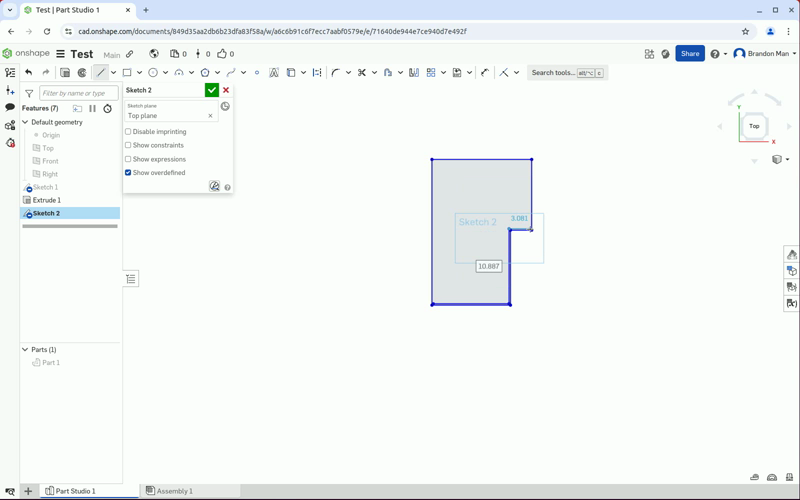
scroll(6)
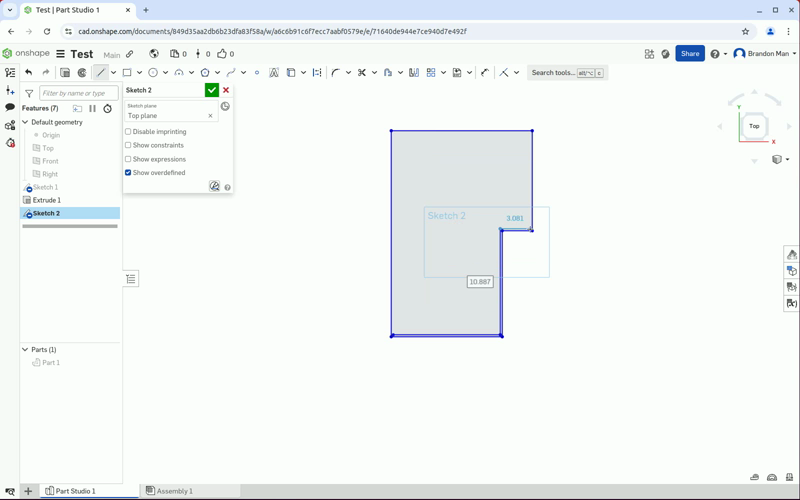
scroll(6)
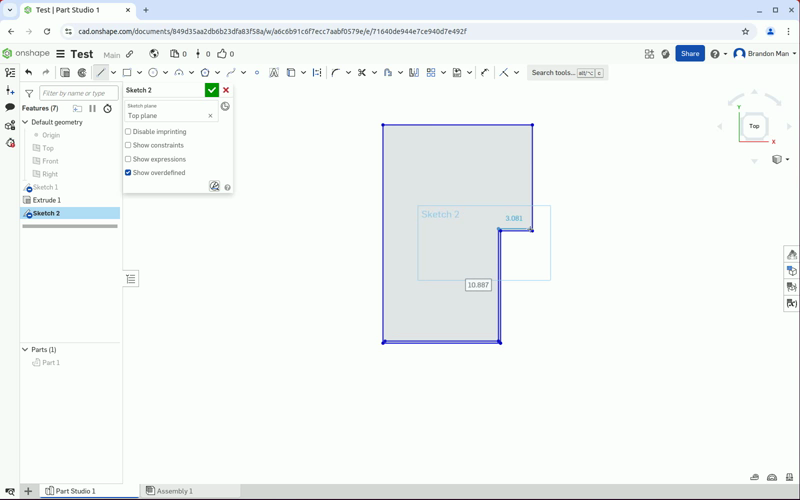
scroll(6)
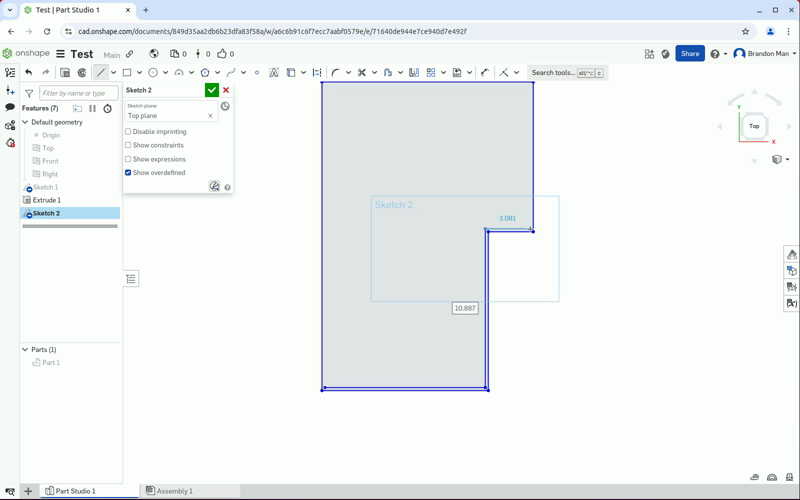
scroll(6)
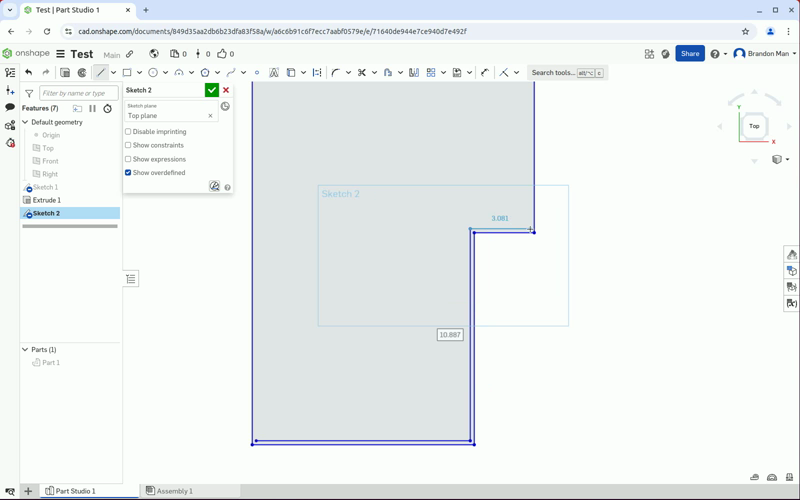
scroll(6)
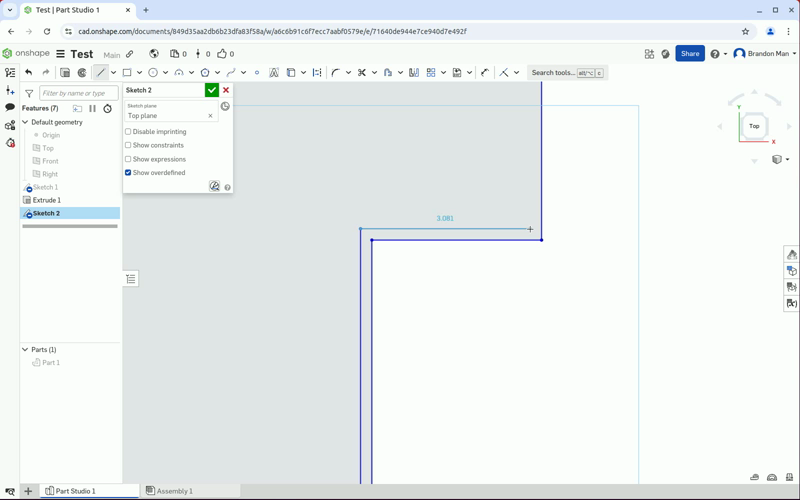
click(530, 228)
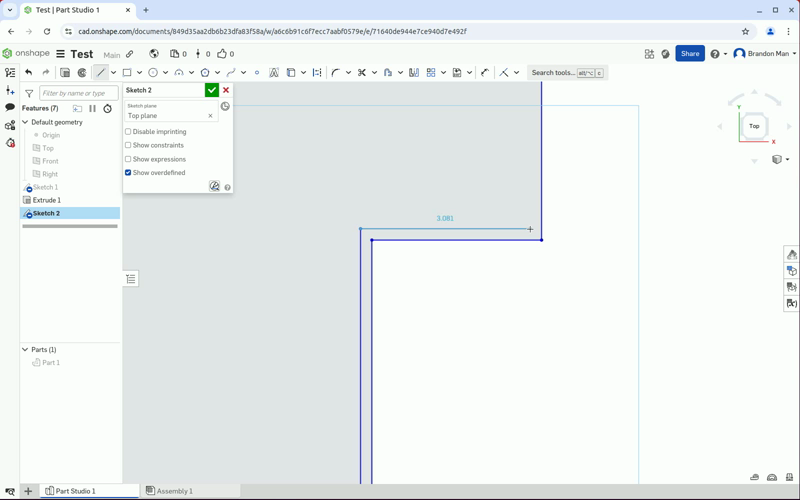
scroll(-6)
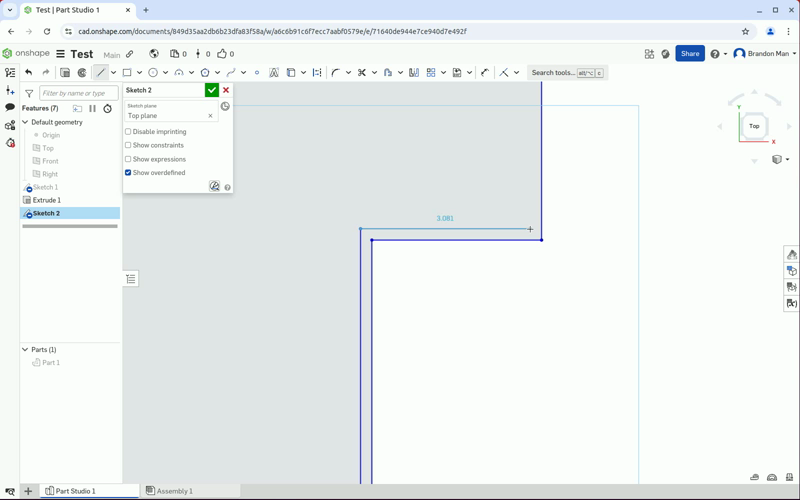
scroll(-6)
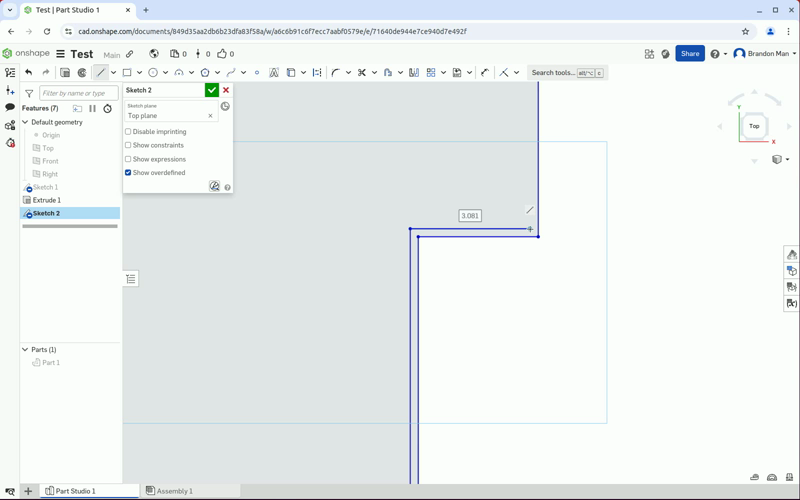
scroll(-6)
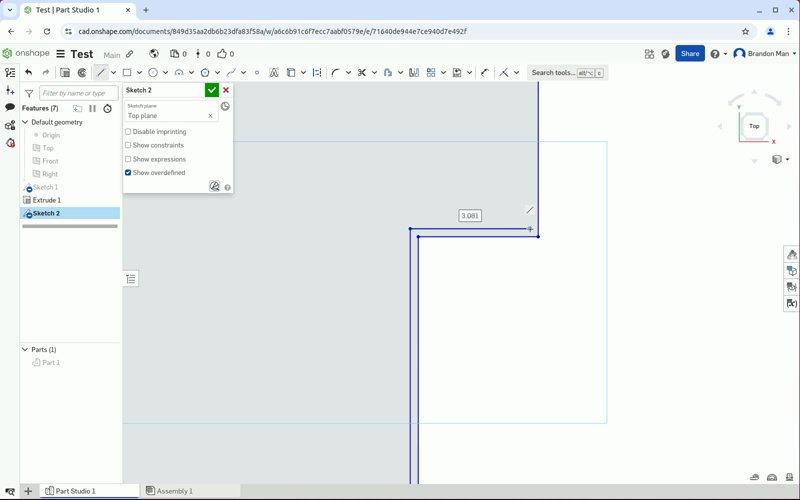
scroll(-6)
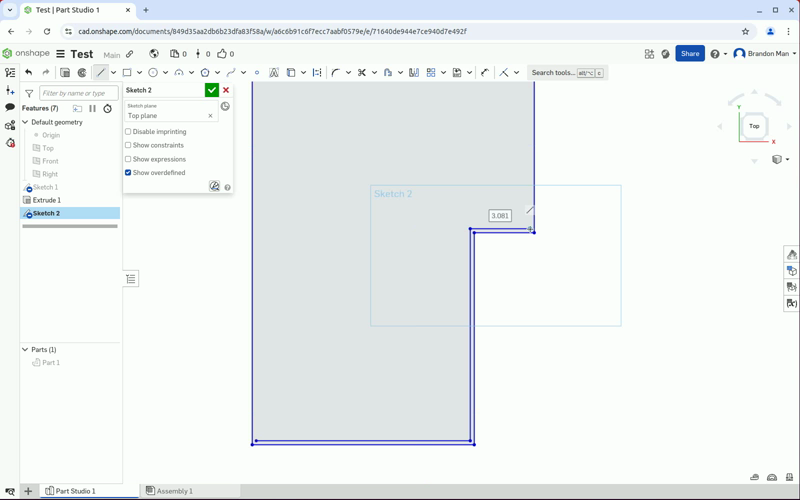
scroll(-6)
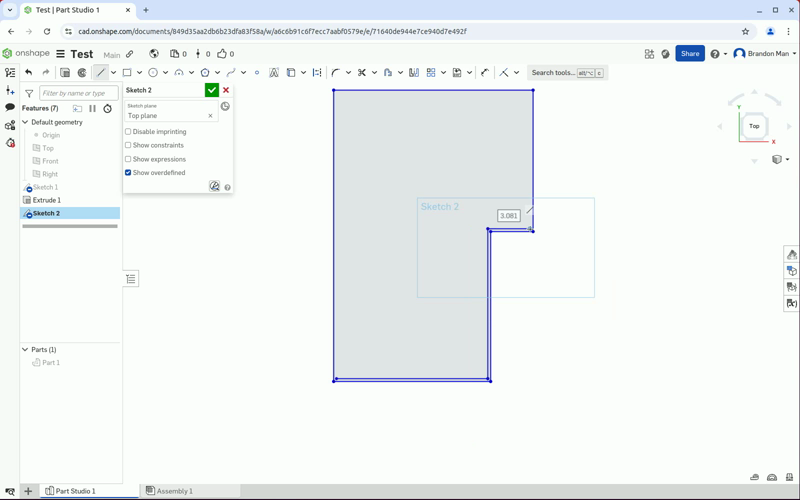
scroll(-6)
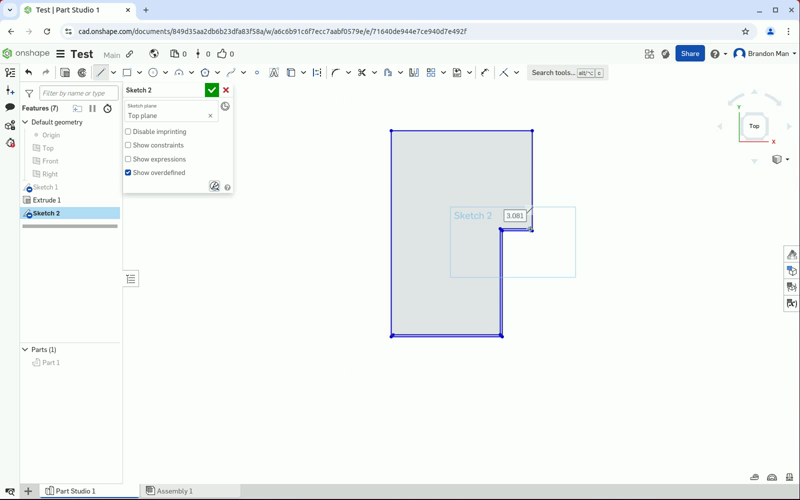
scroll(-6)
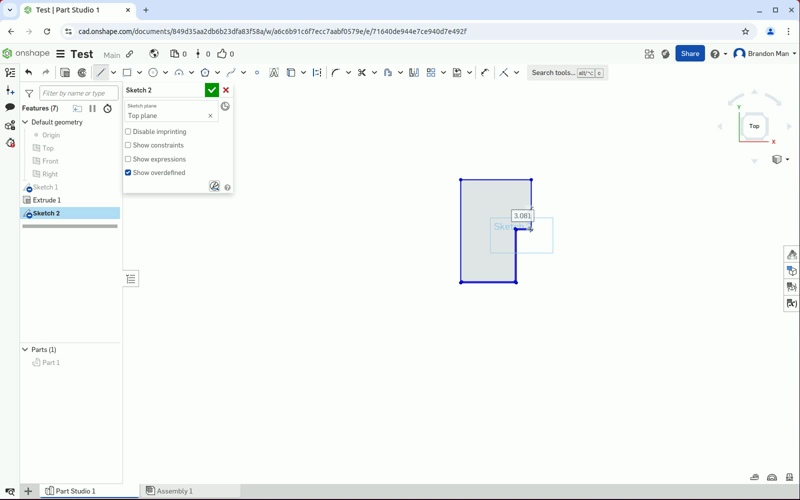
key_up(shift)
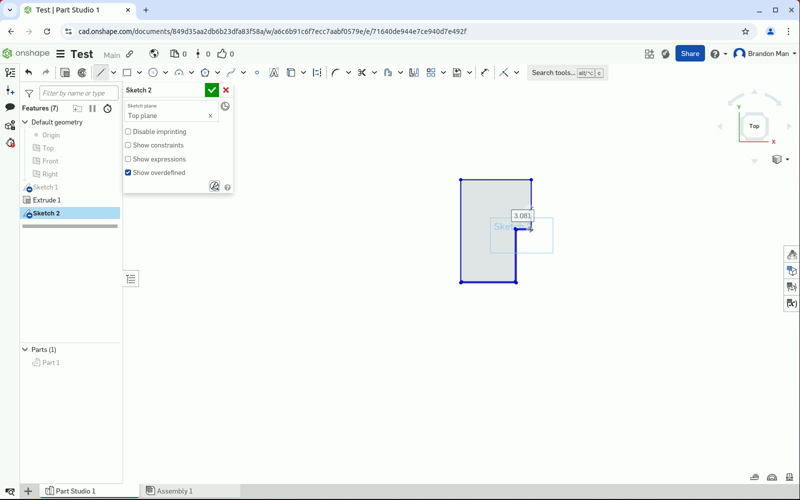
key_down(shift)
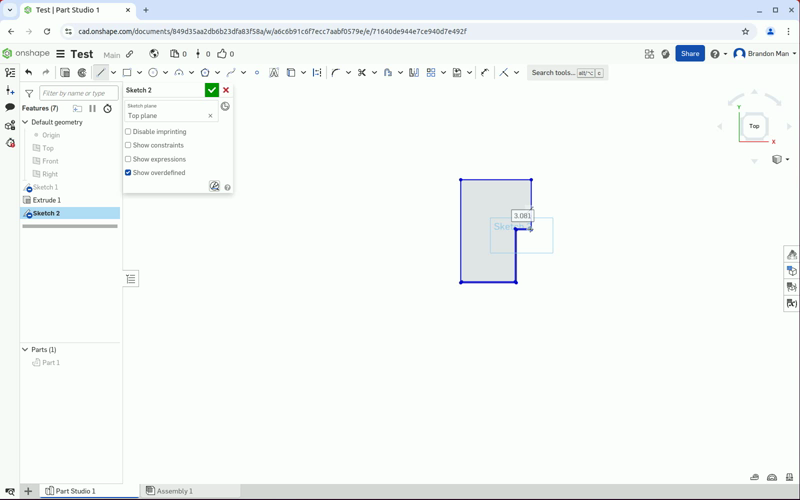
mouse_move(560, 228)
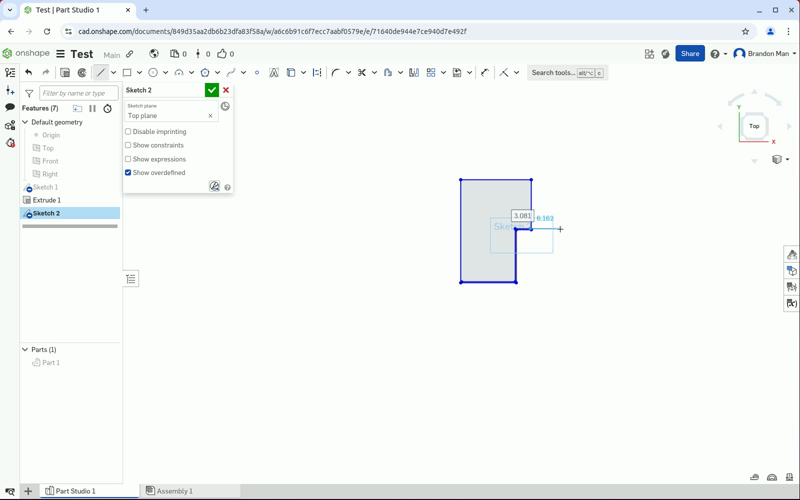
mouse_move(530, 180)
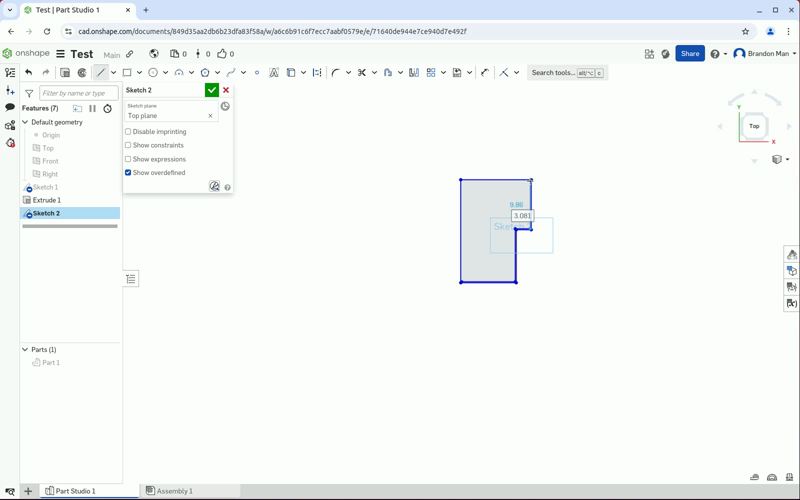
scroll(6)
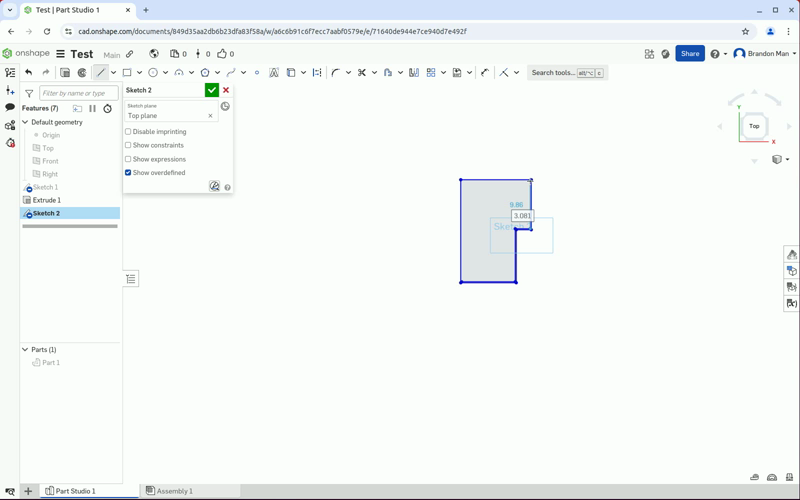
scroll(6)
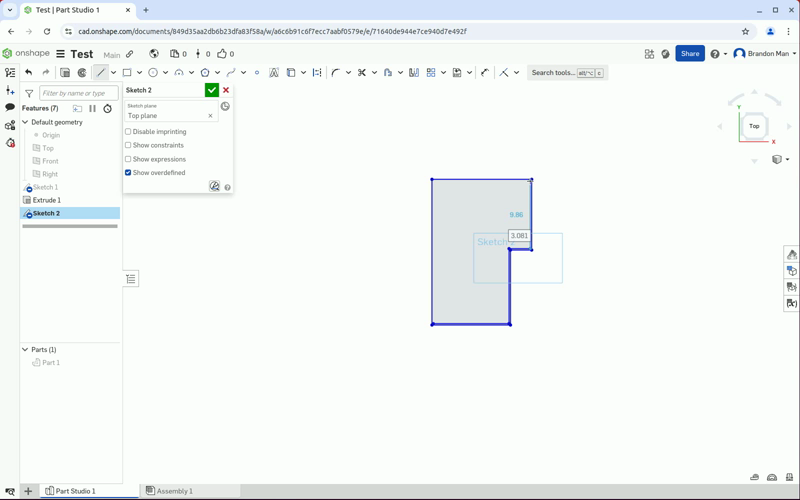
scroll(6)
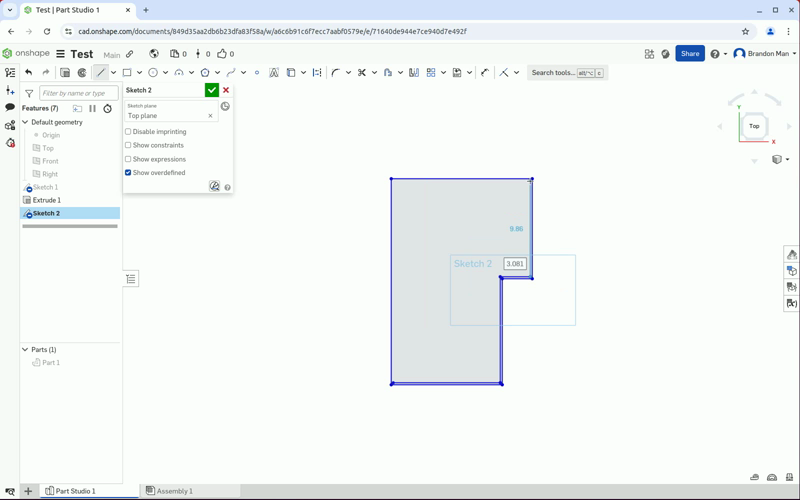
scroll(6)
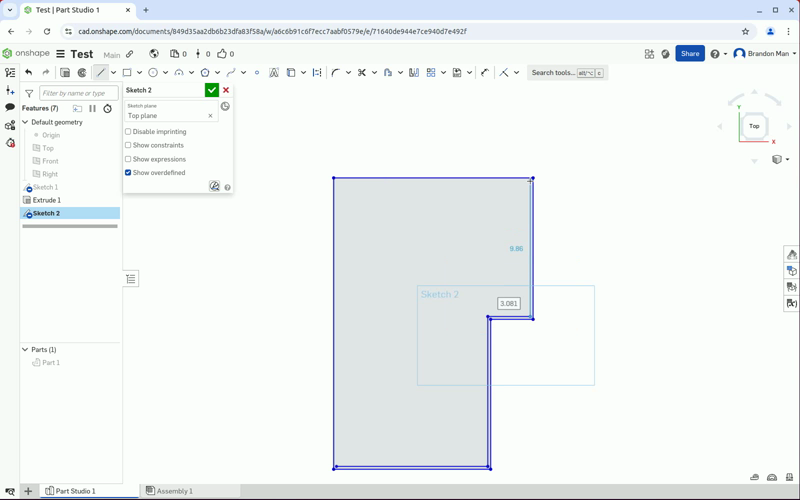
scroll(6)
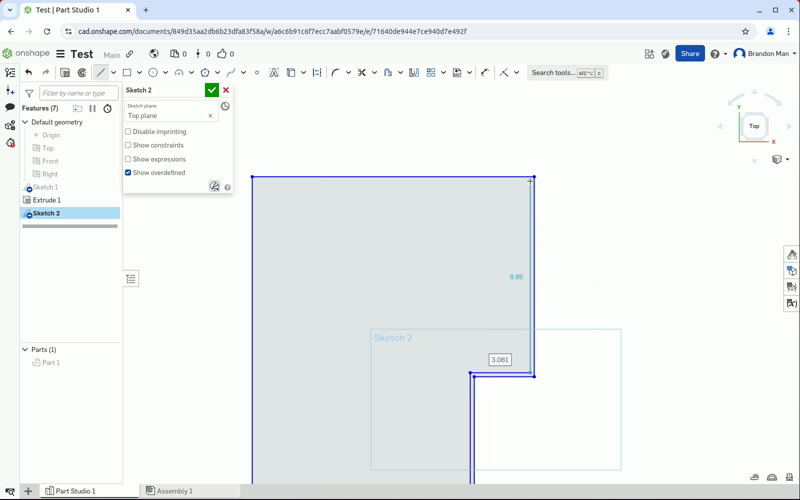
scroll(6)
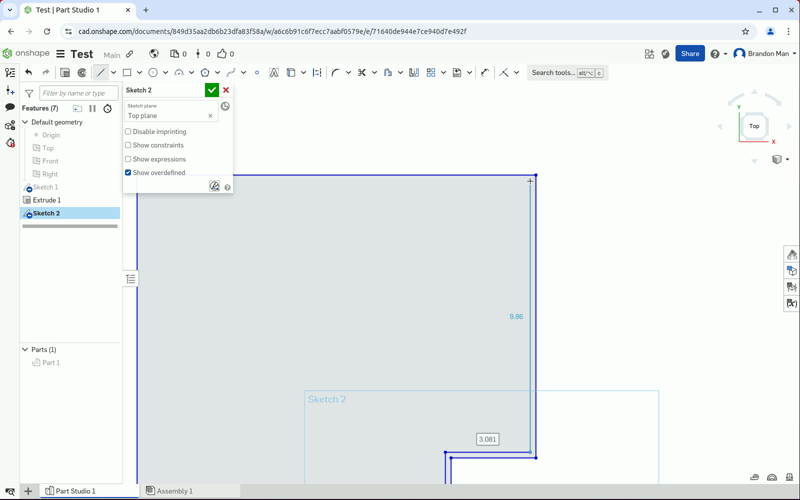
scroll(6)
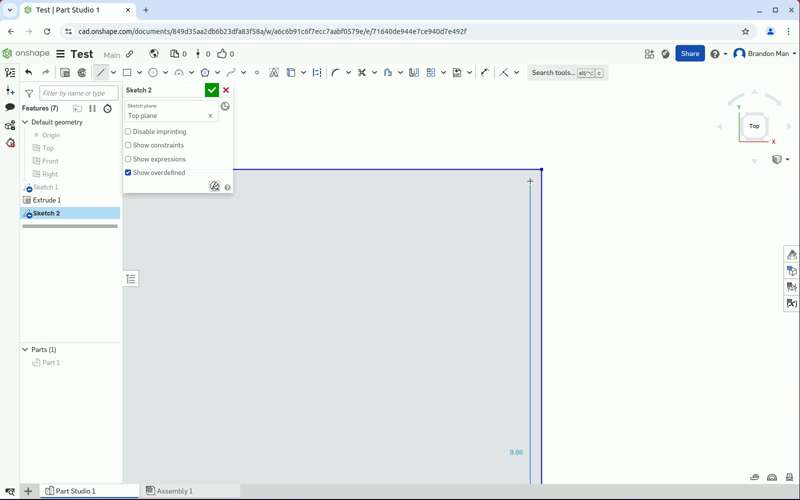
click(530, 180)
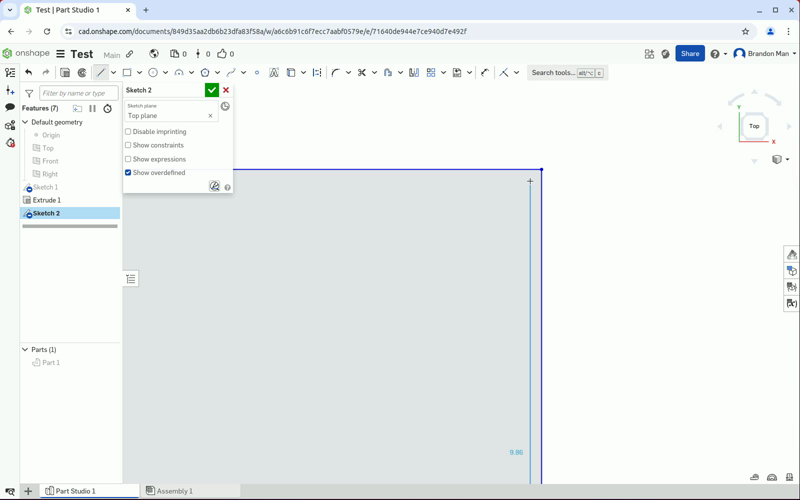
scroll(-6)
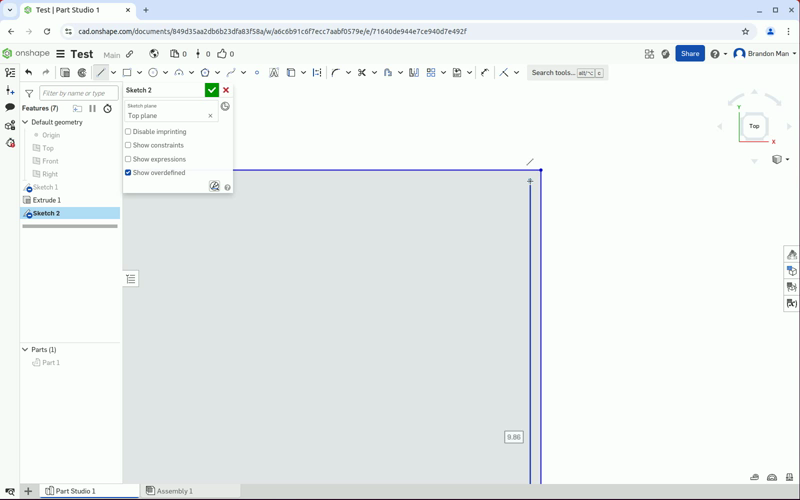
scroll(-6)
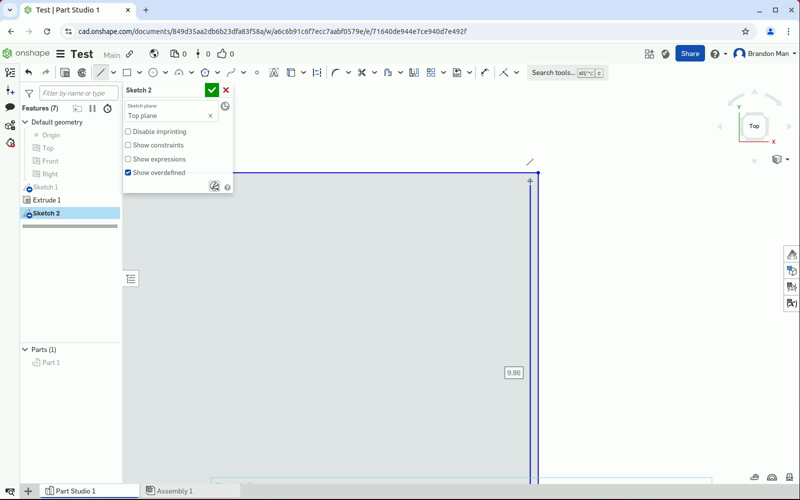
scroll(-6)
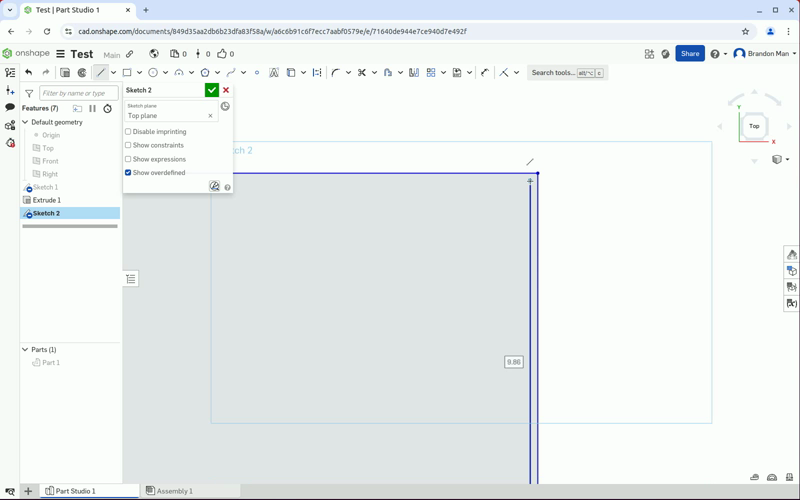
scroll(-6)
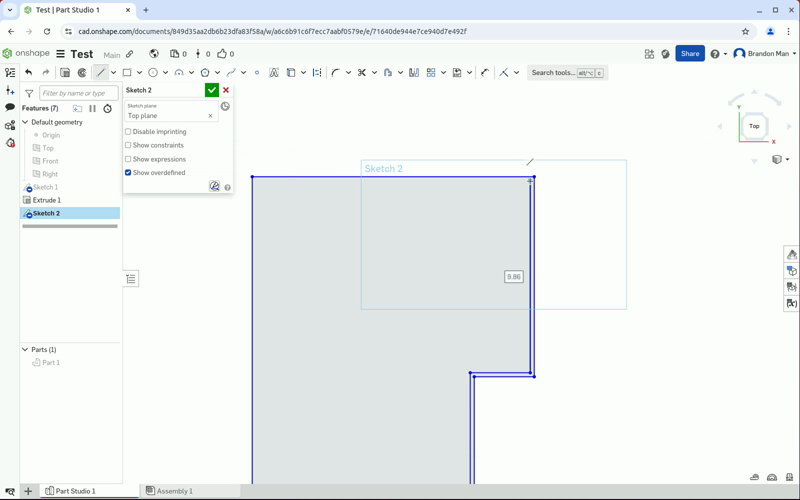
scroll(-6)
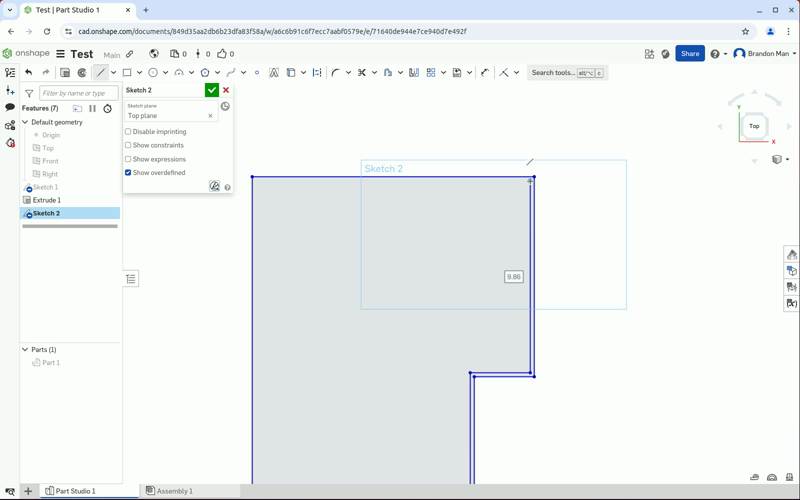
scroll(-6)
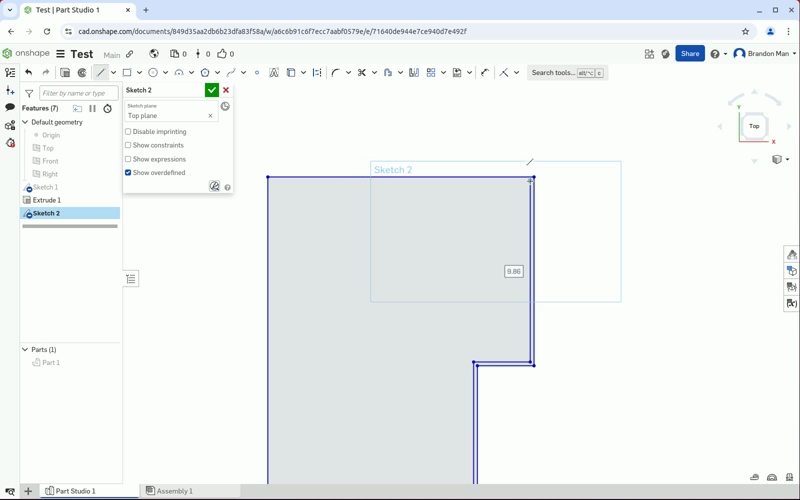
scroll(-6)
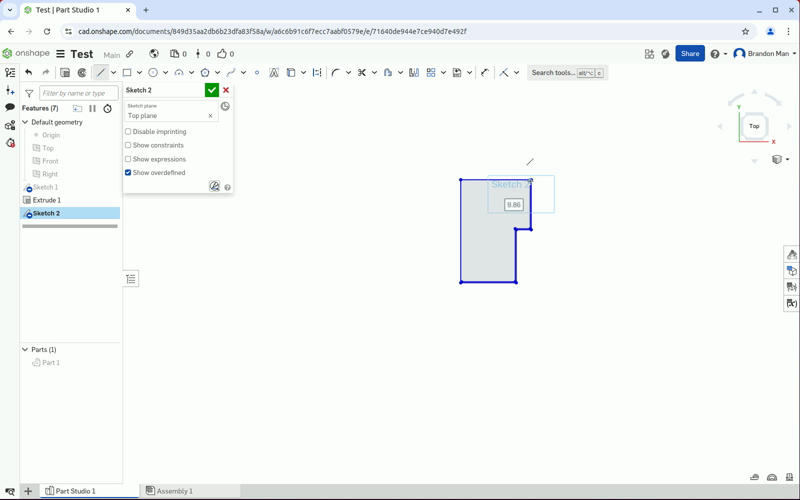
key_up(shift)
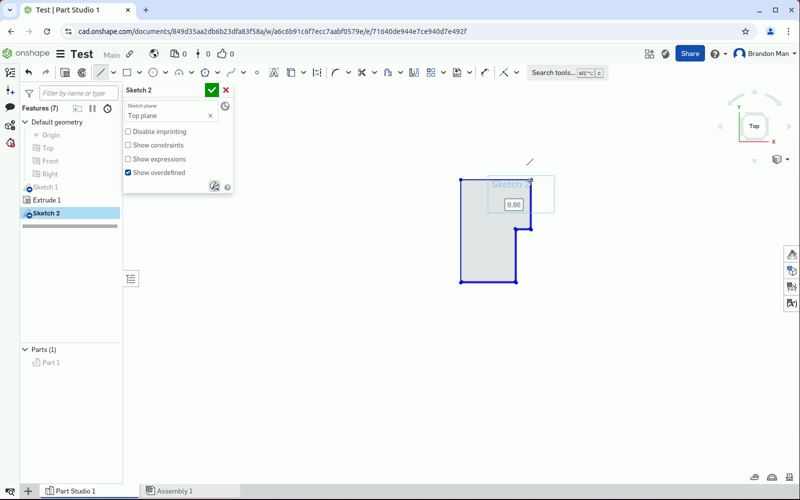
key_down(shift)
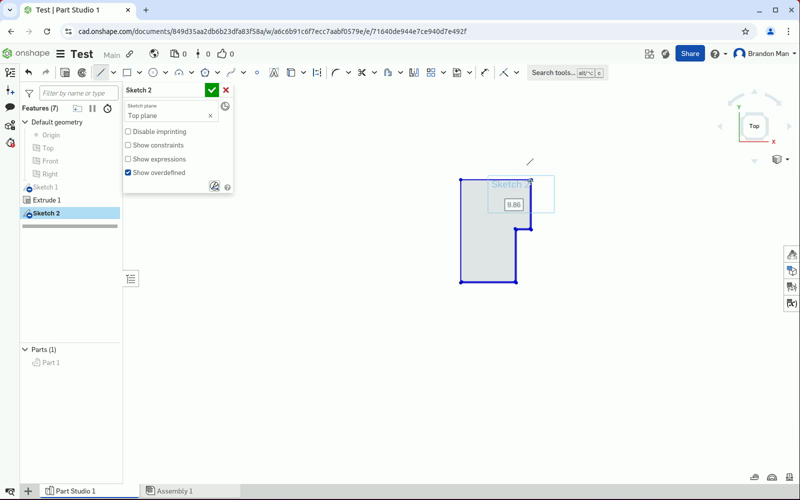
mouse_move(461, 180)
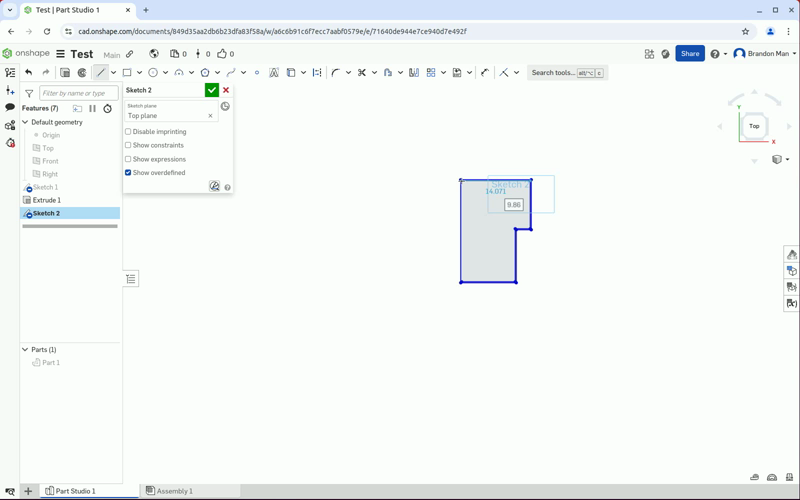
scroll(6)
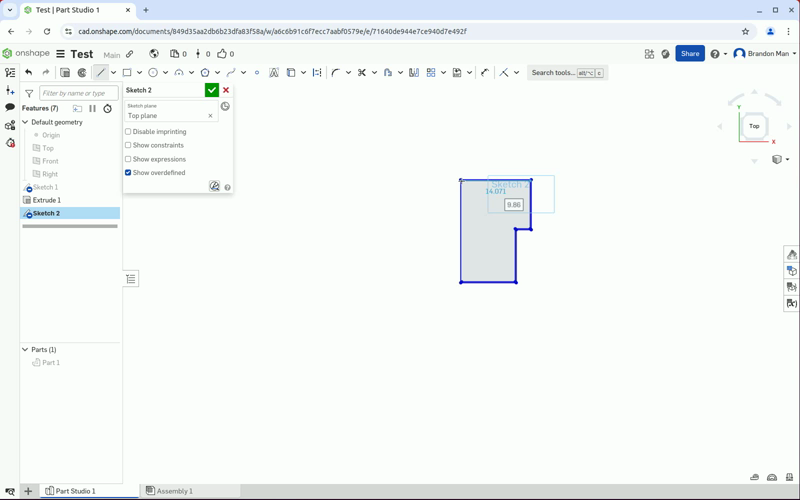
scroll(6)
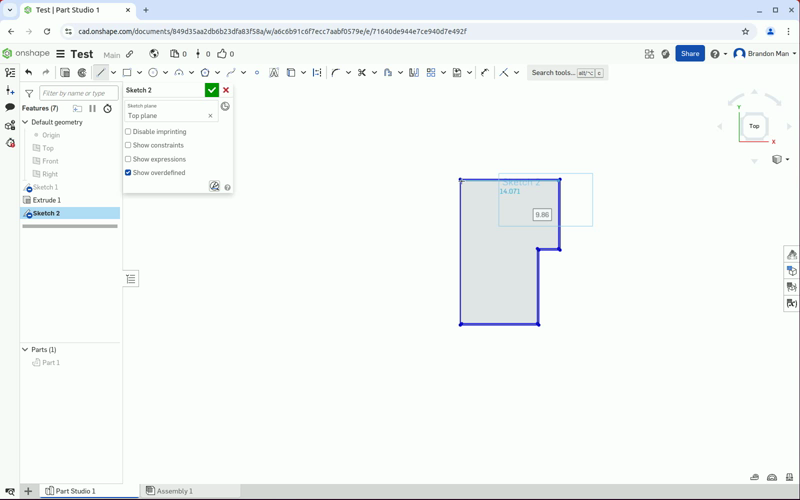
scroll(6)
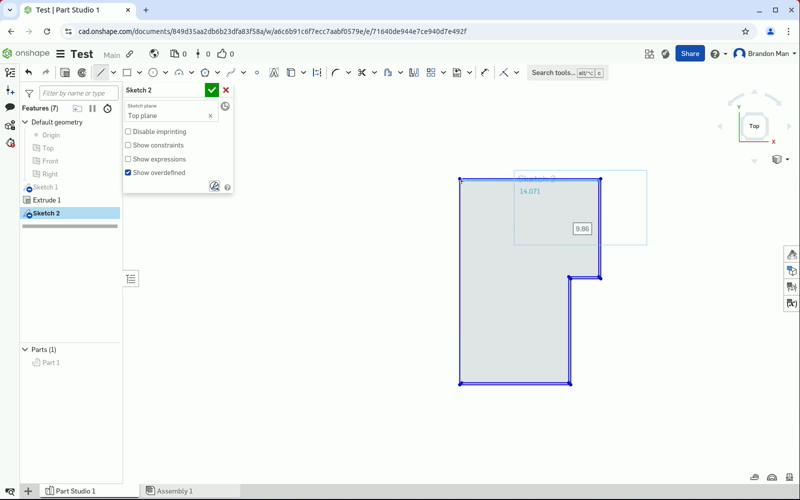
scroll(6)
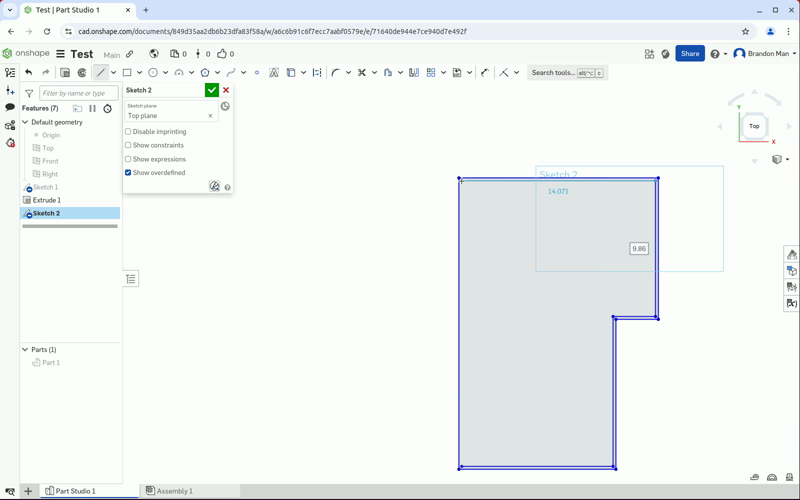
scroll(6)
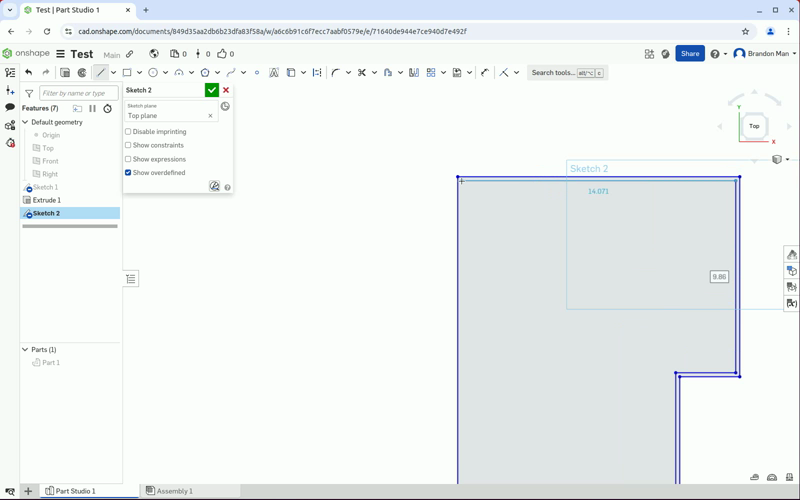
scroll(6)
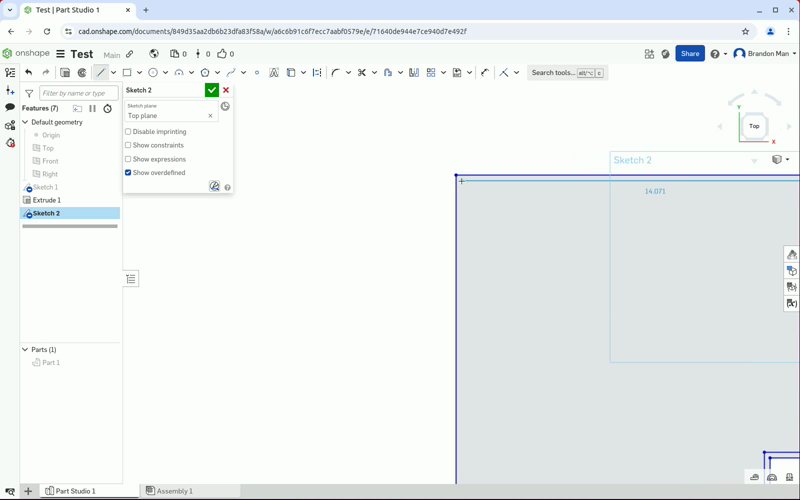
scroll(6)
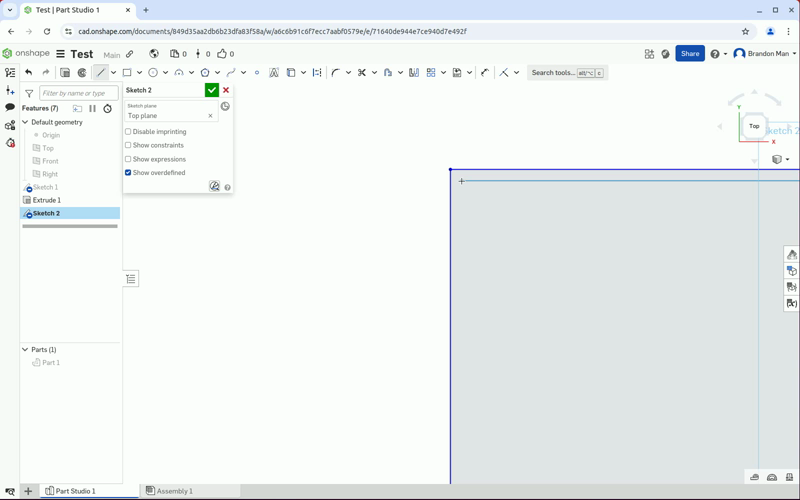
click(461, 180)
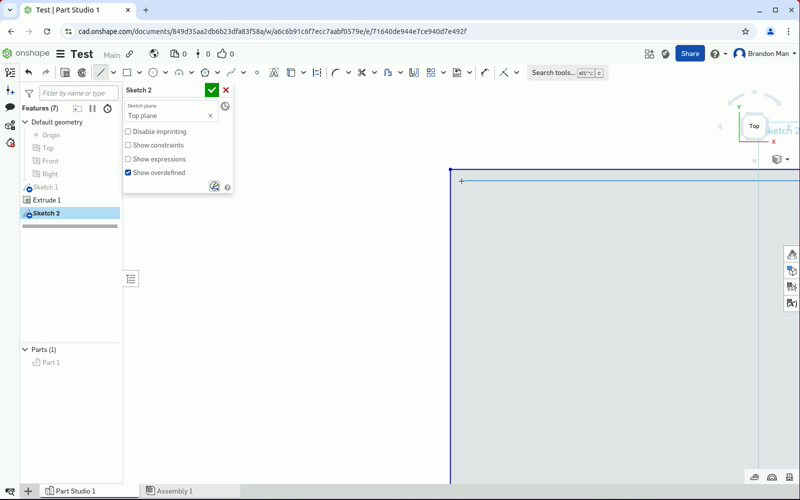
scroll(-6)
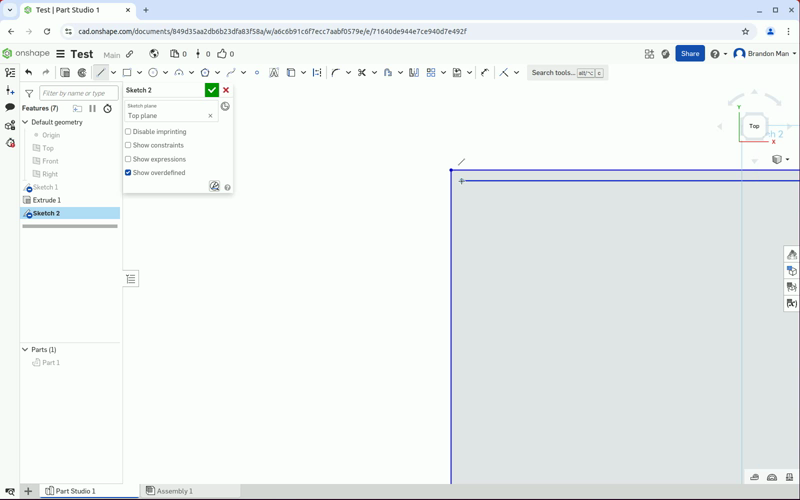
scroll(-6)
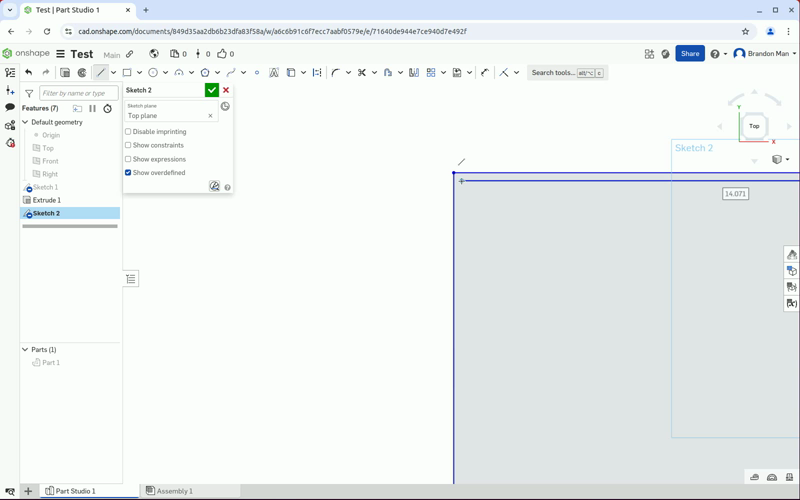
scroll(-6)
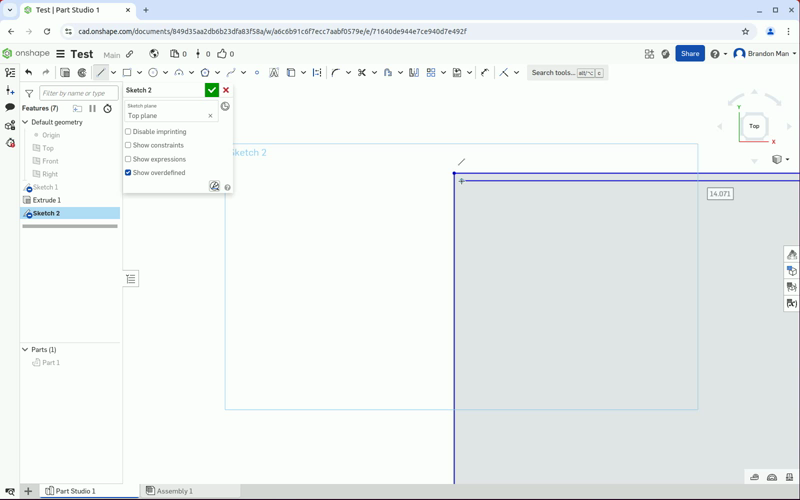
scroll(-6)
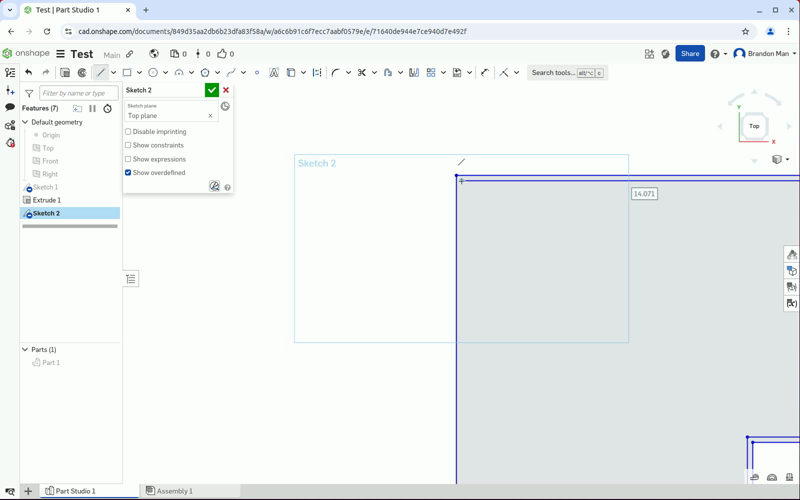
scroll(-6)
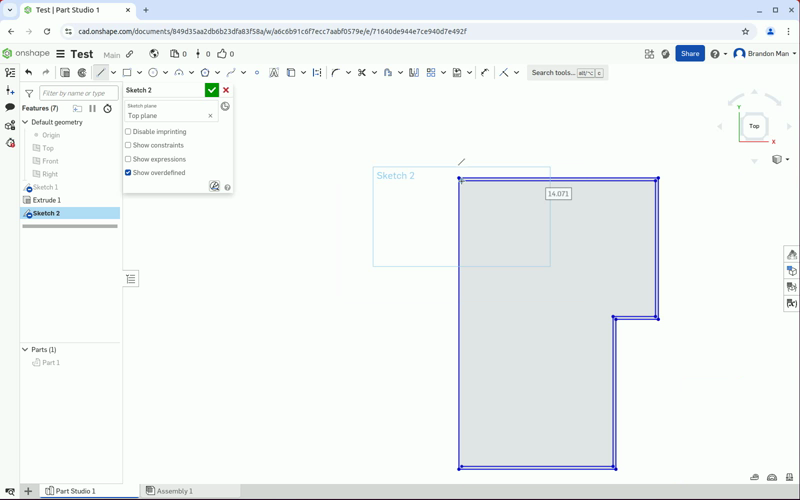
scroll(-6)
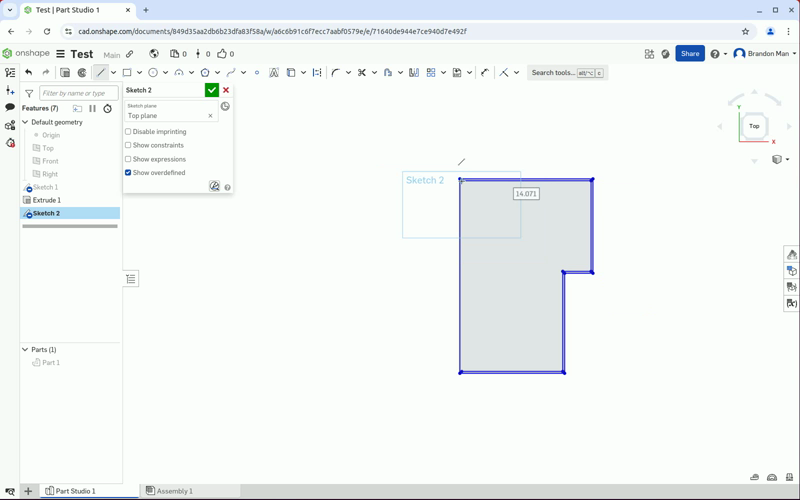
scroll(-6)
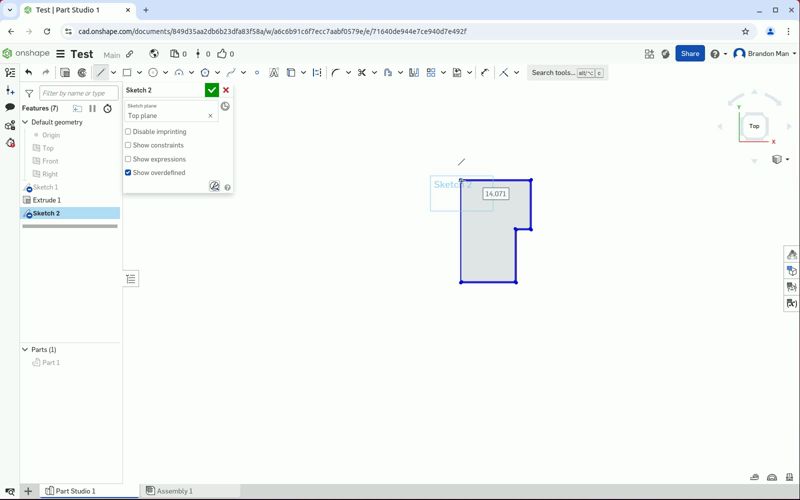
key_up(shift)
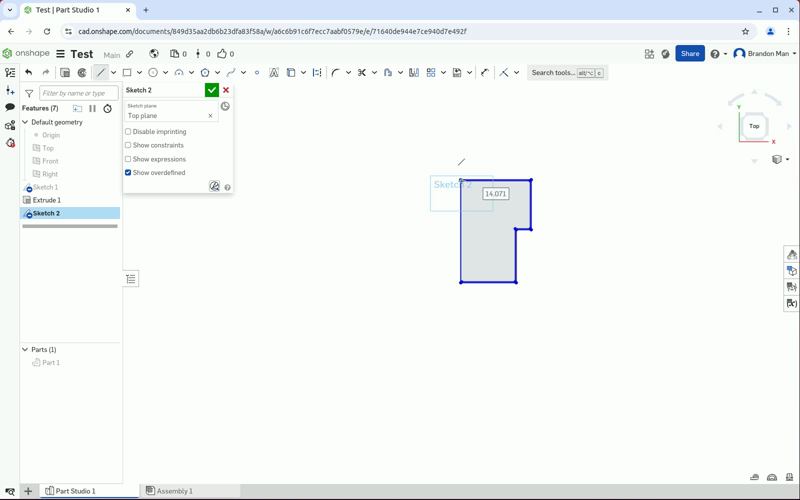
key_down(shift)
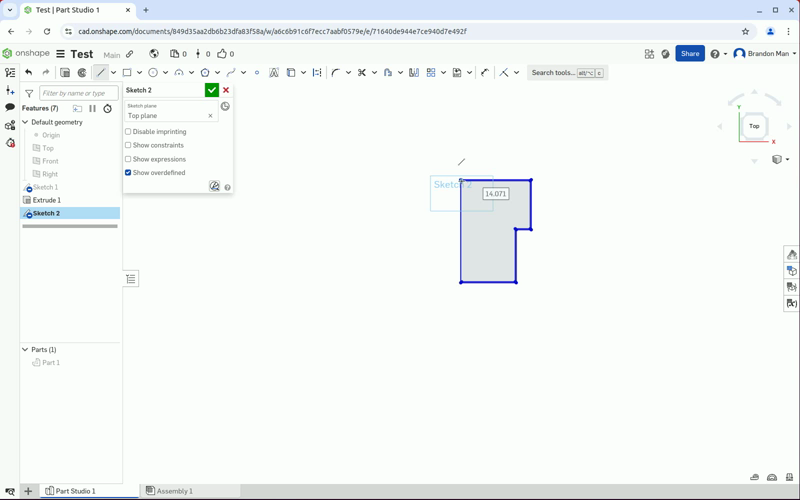
mouse_move(461, 281)
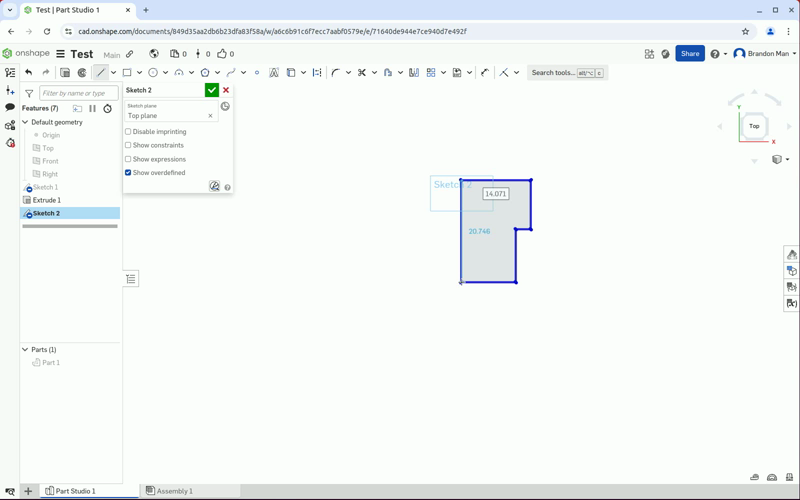
scroll(6)
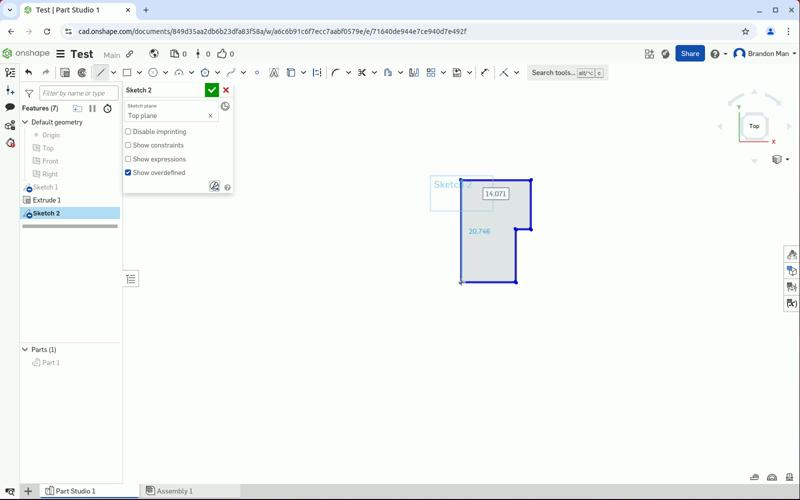
scroll(6)
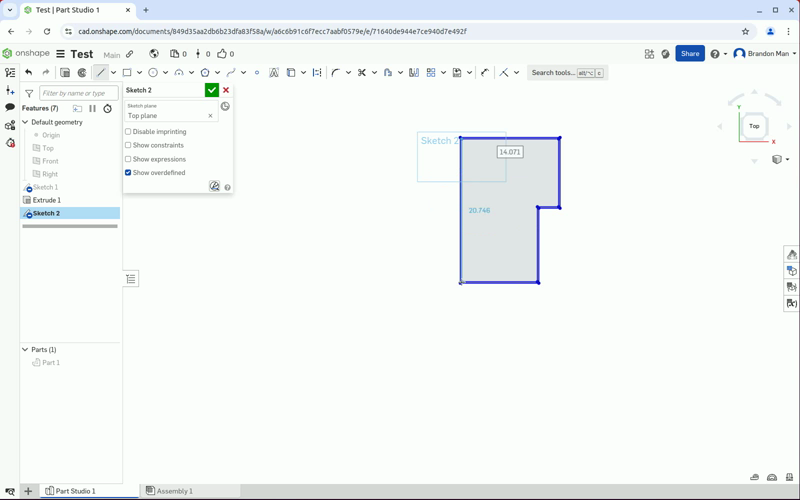
scroll(6)
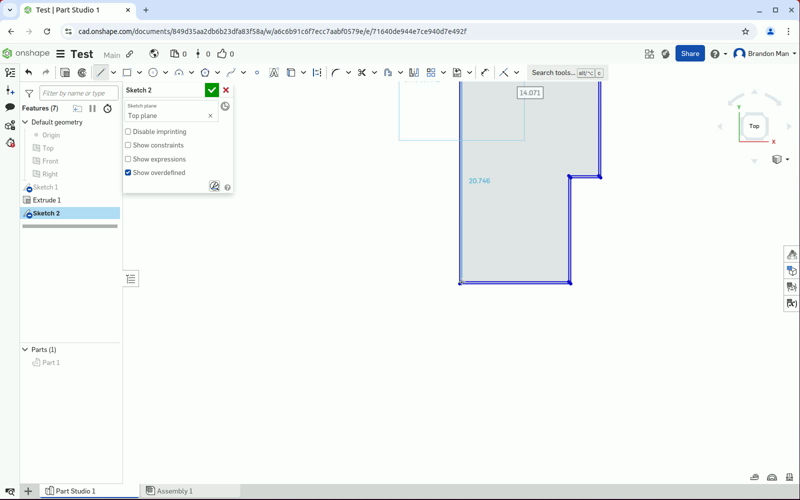
scroll(6)
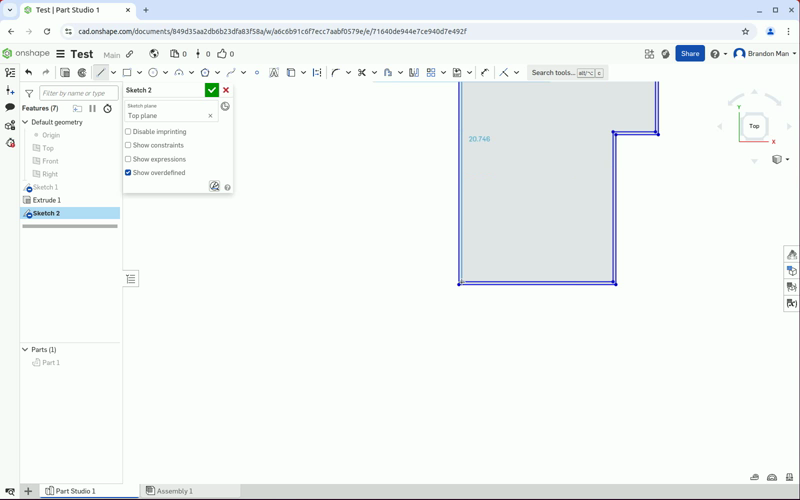
scroll(6)
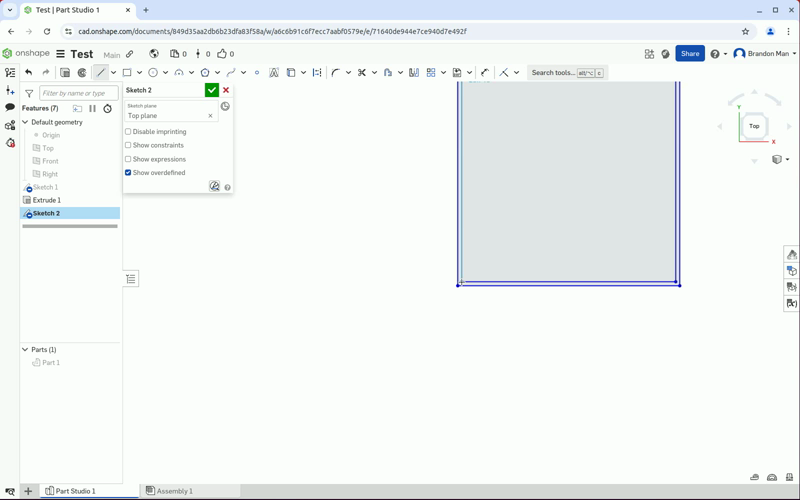
scroll(6)
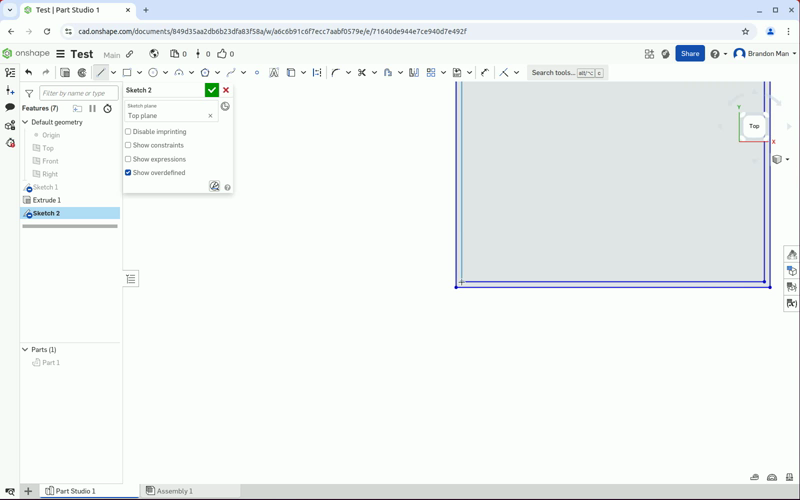
scroll(6)
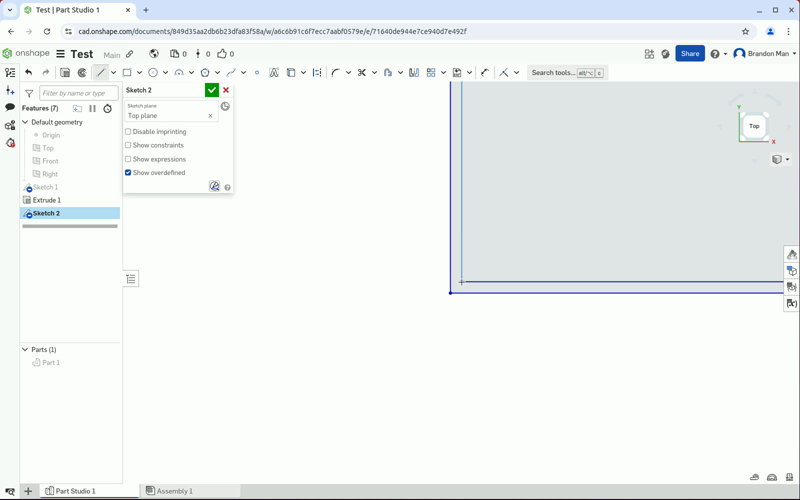
key_up(shift)
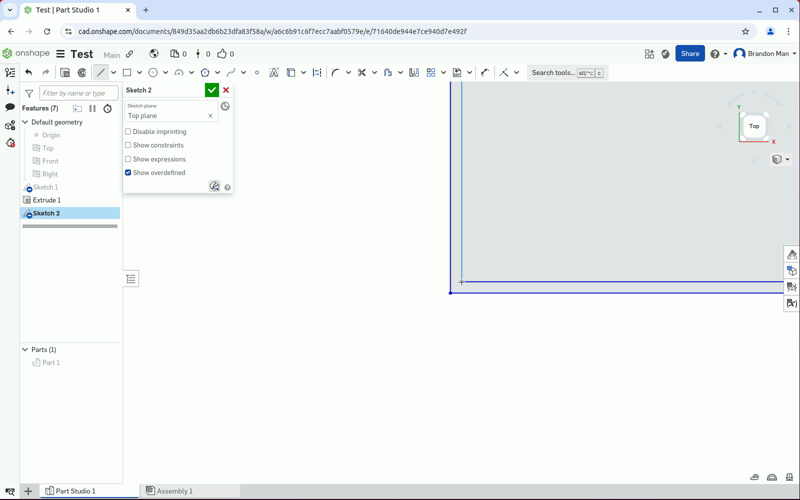
click(461, 281)
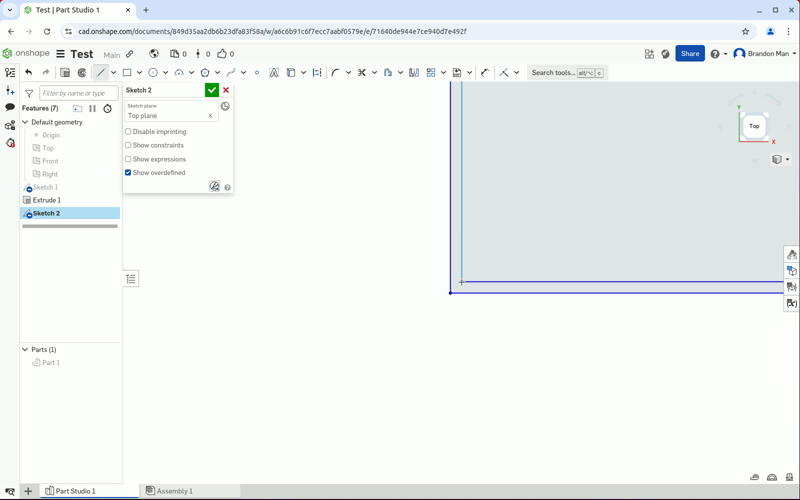
scroll(-6)
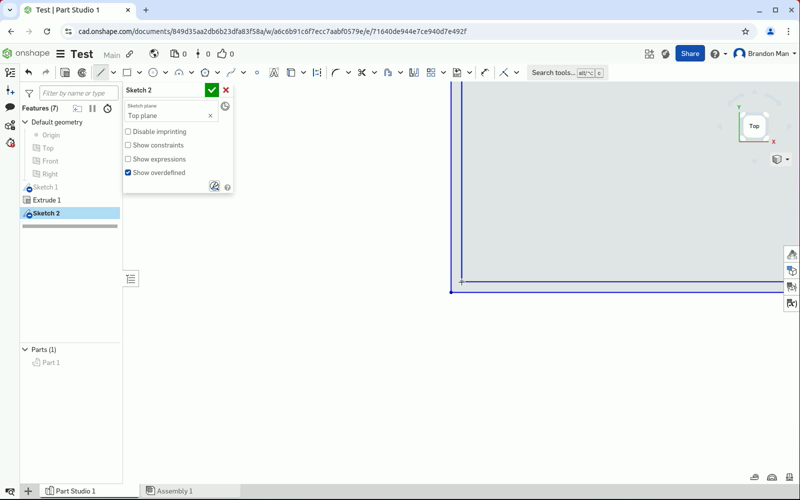
scroll(-6)
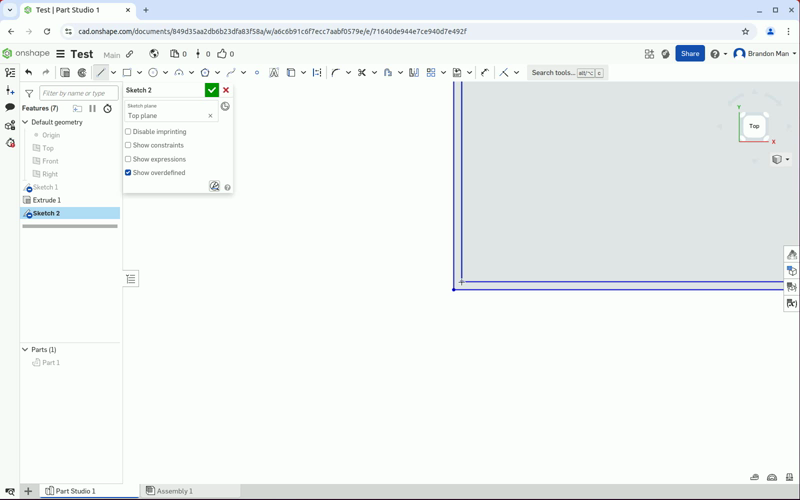
scroll(-6)
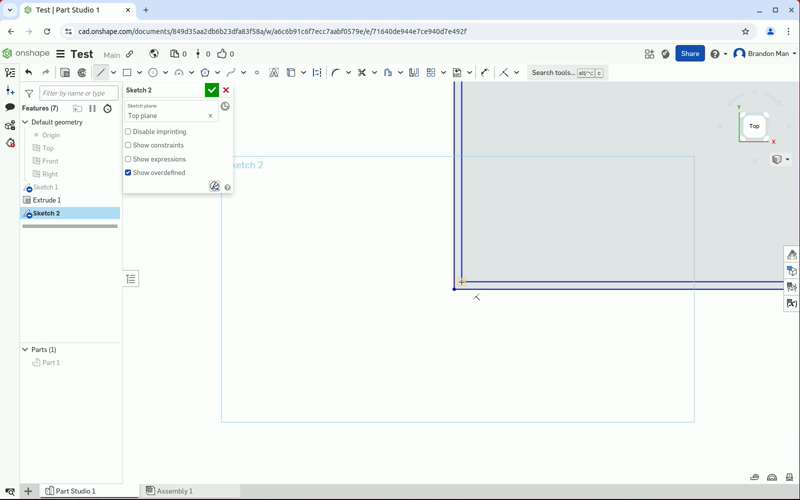
scroll(-6)
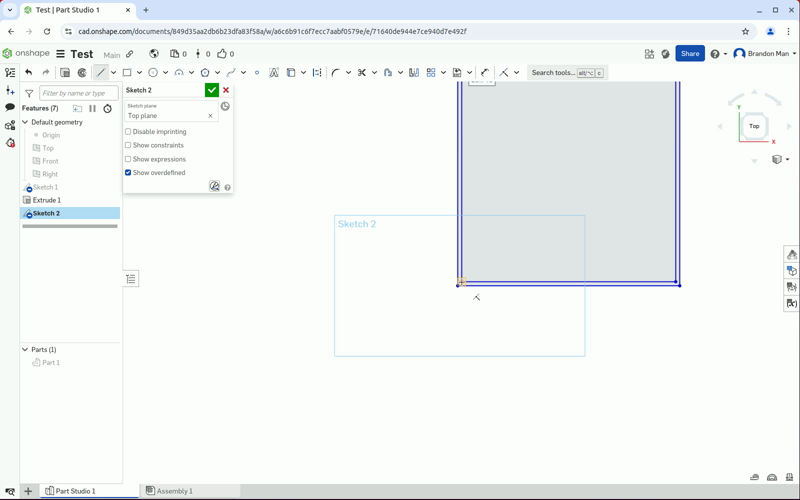
scroll(-6)
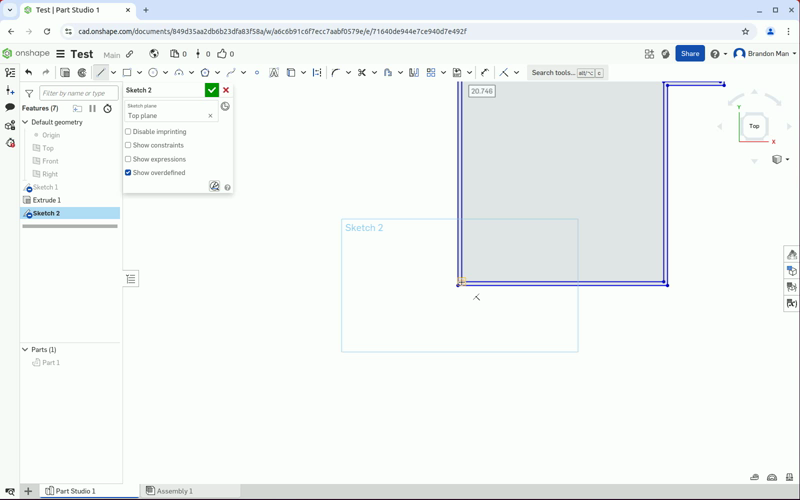
scroll(-6)
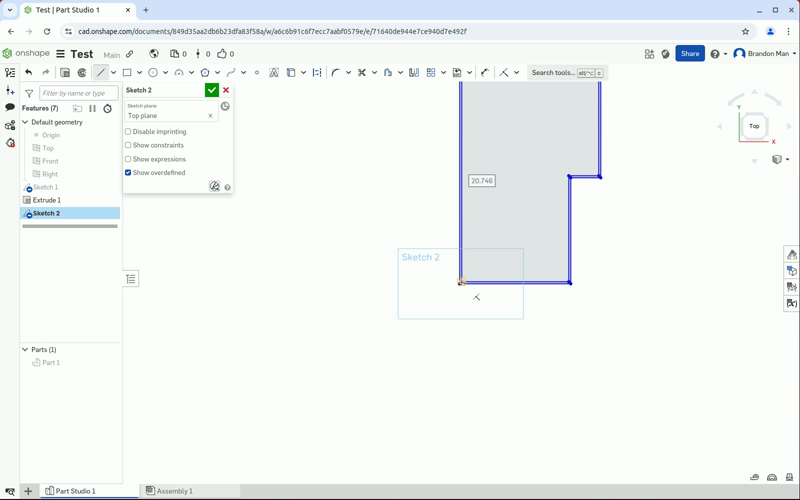
scroll(-6)
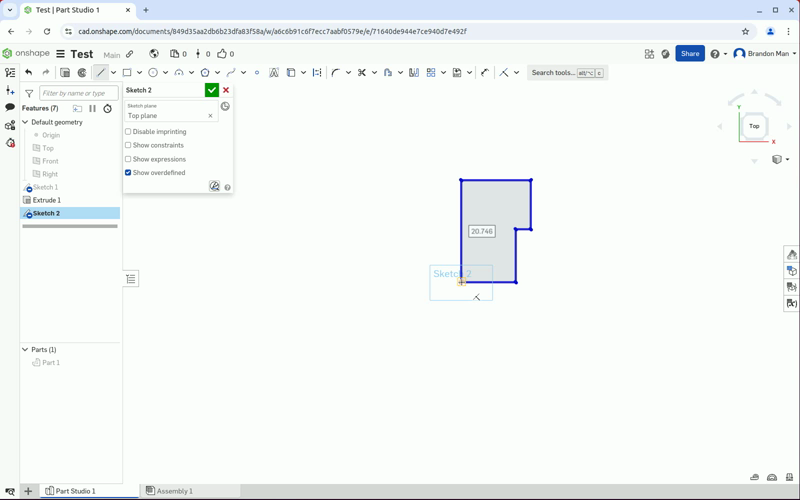
key(esc)
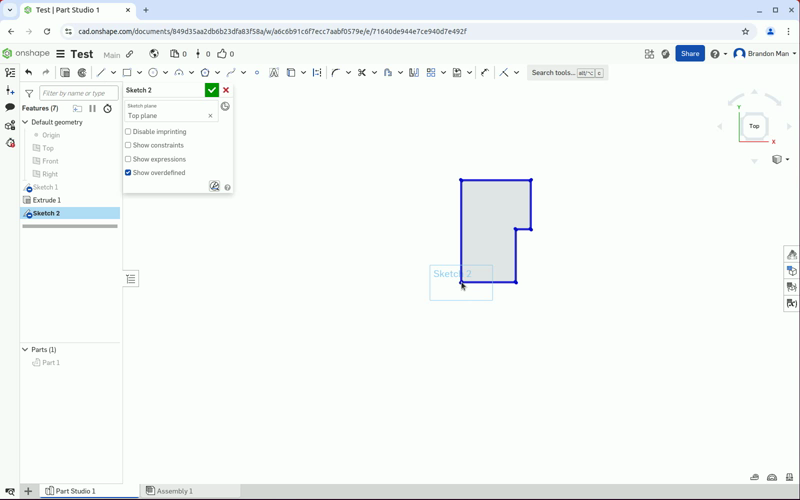
mouse_move(508, 180)
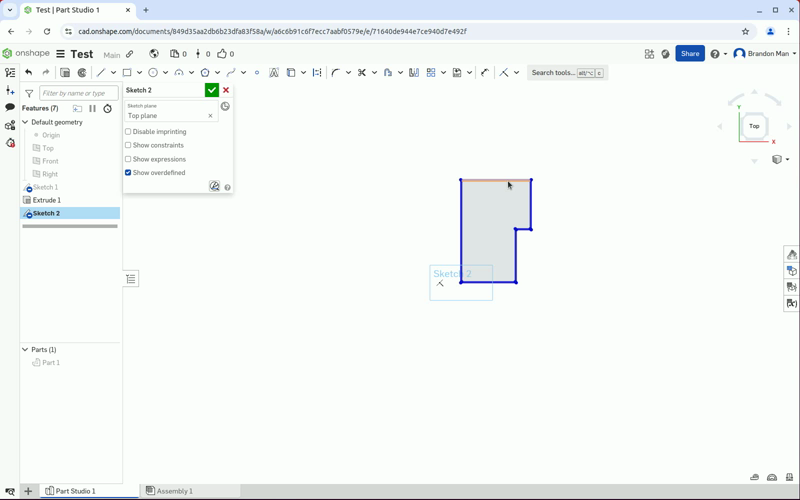
scroll(6)
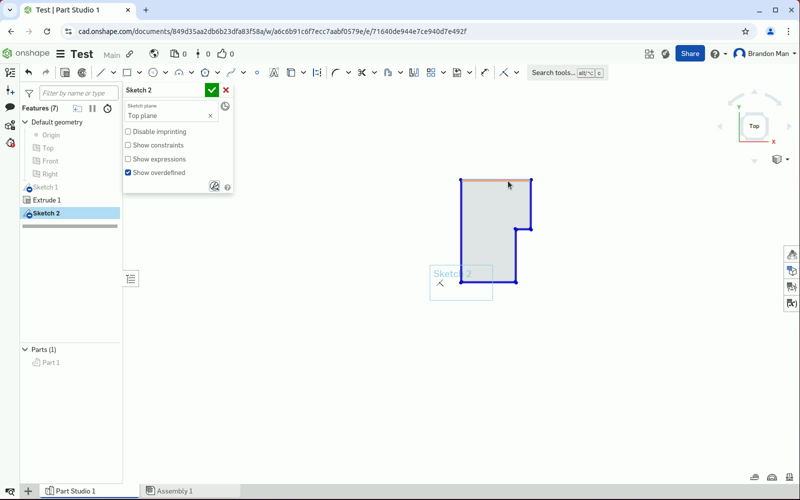
scroll(6)
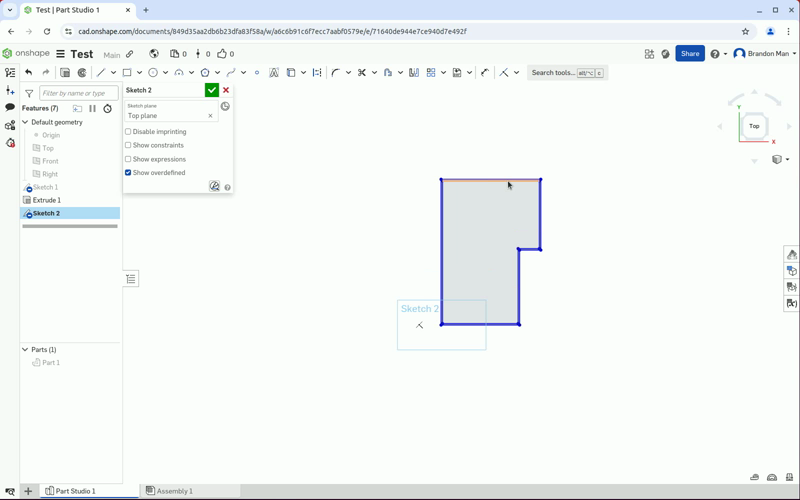
scroll(6)
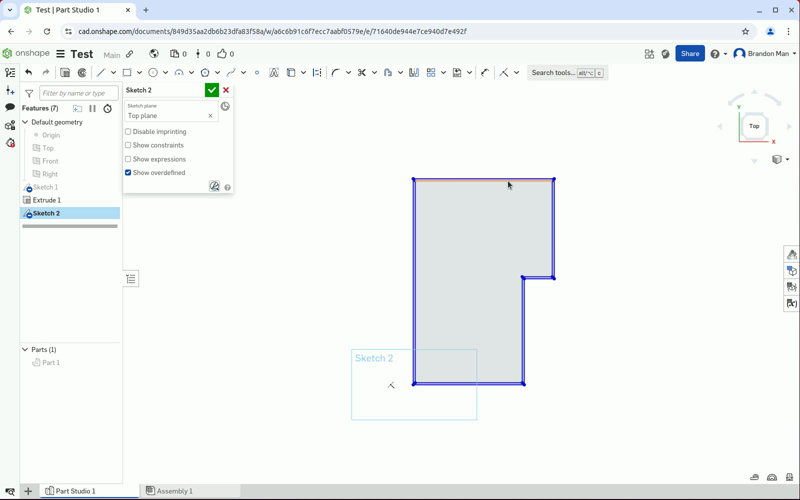
scroll(6)
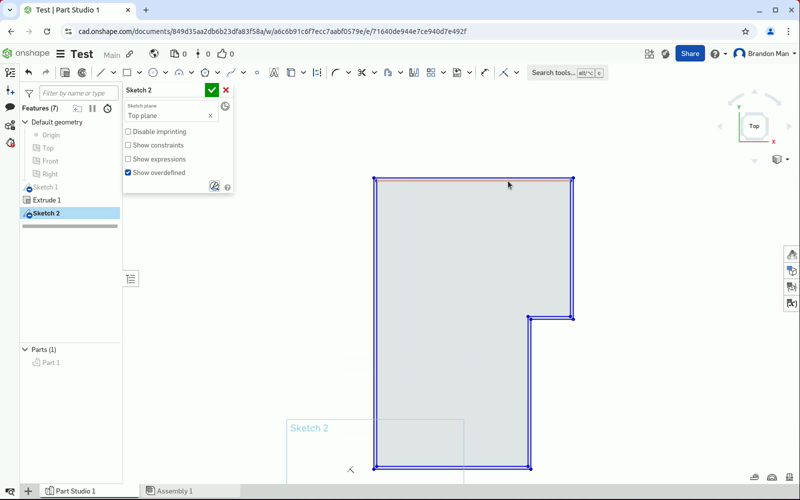
scroll(6)
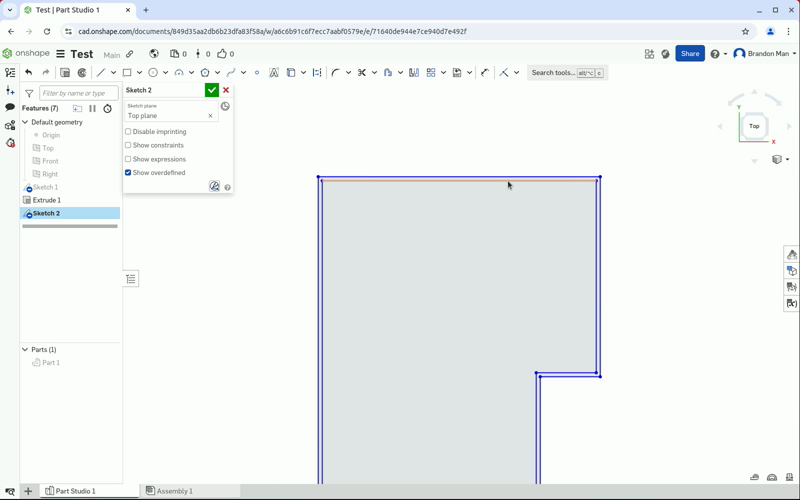
scroll(6)
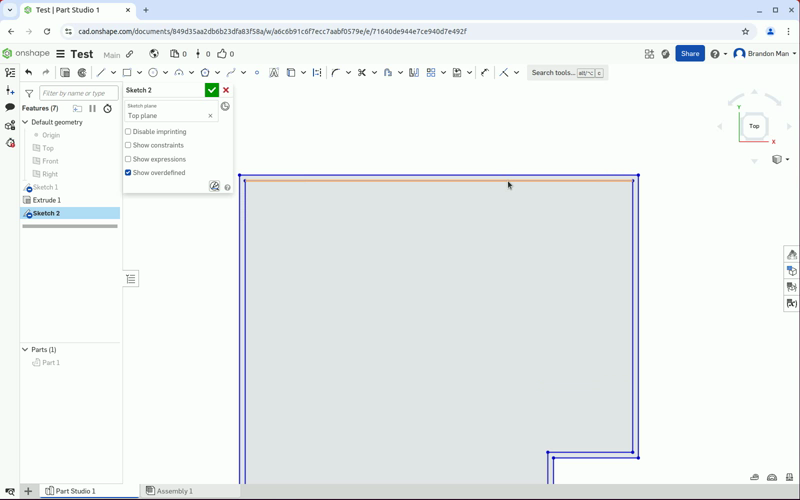
scroll(6)
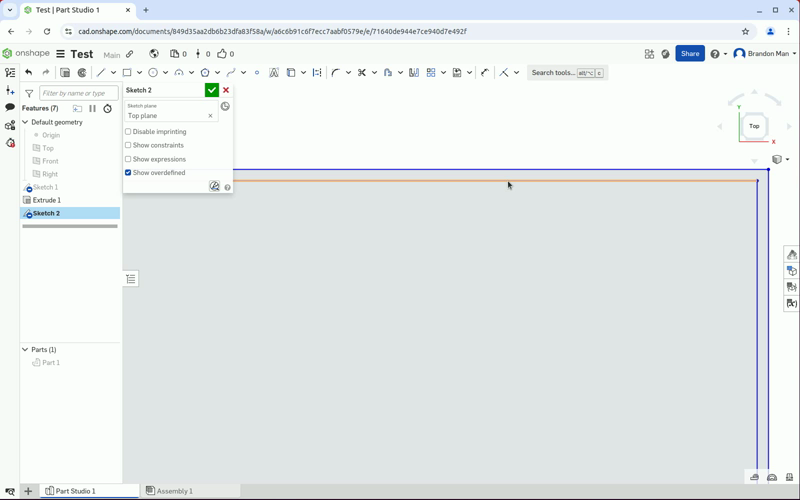
click(508, 180)
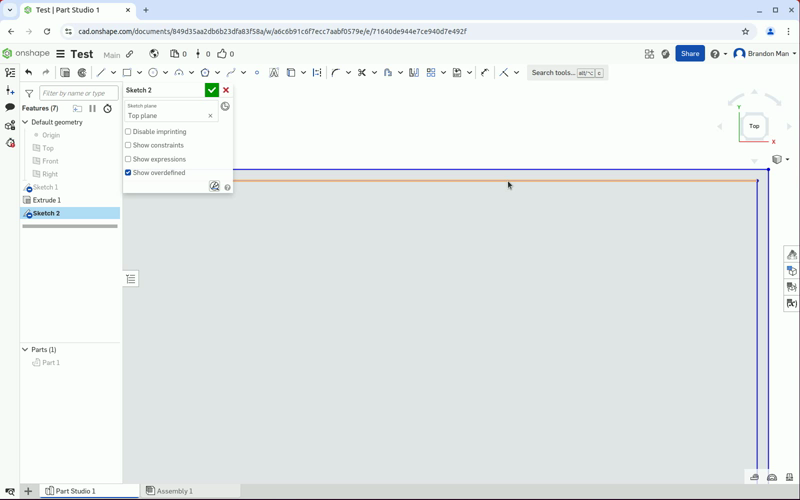
scroll(-6)
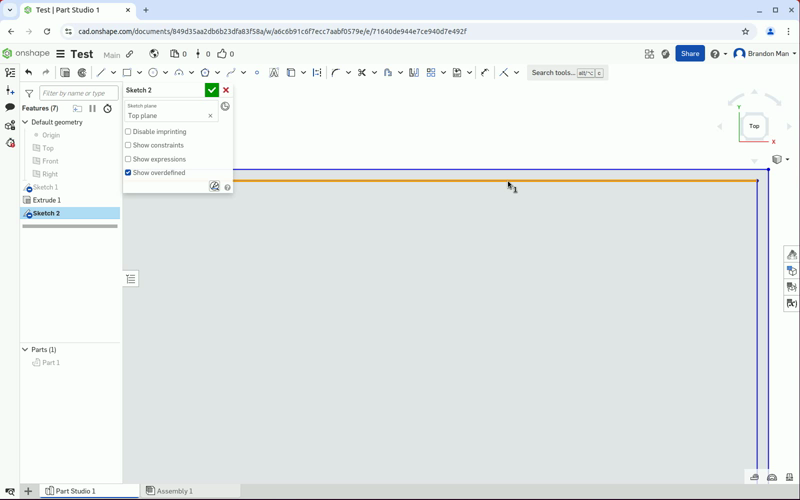
scroll(-6)
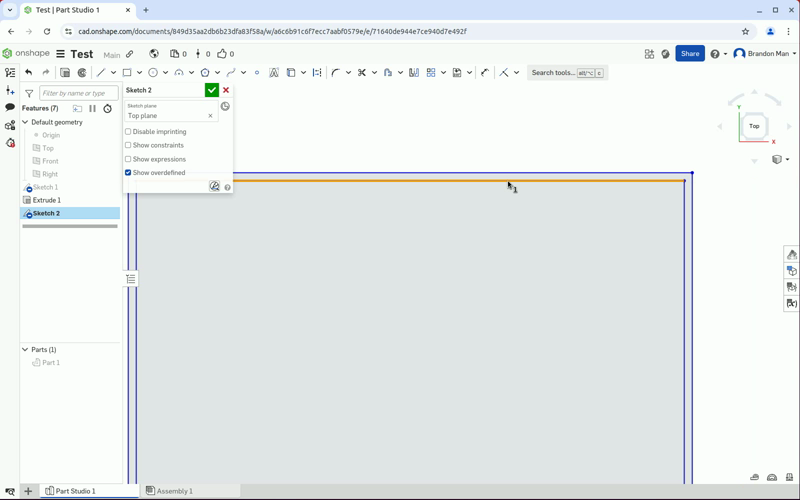
scroll(-6)
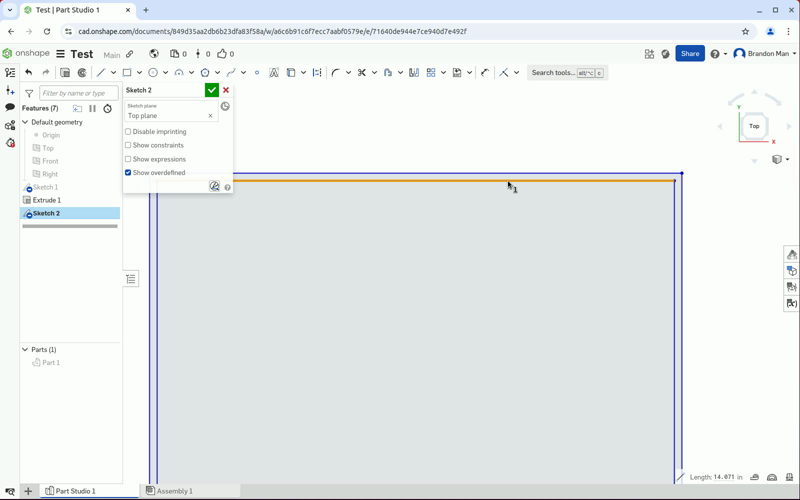
scroll(-6)
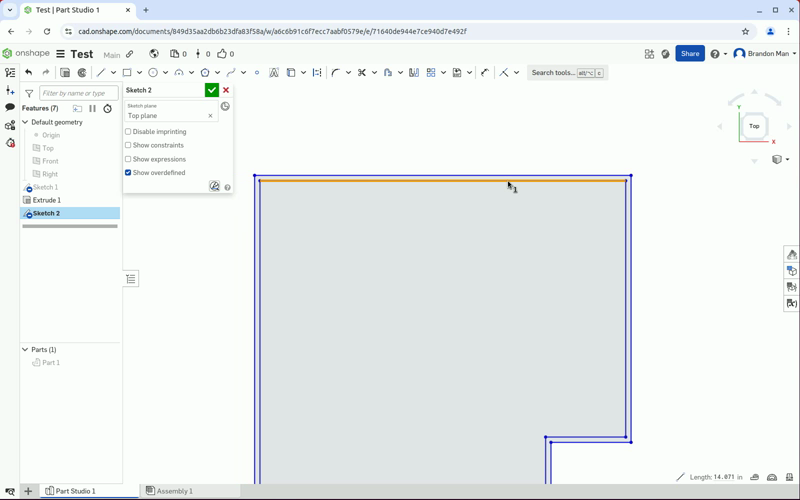
scroll(-6)
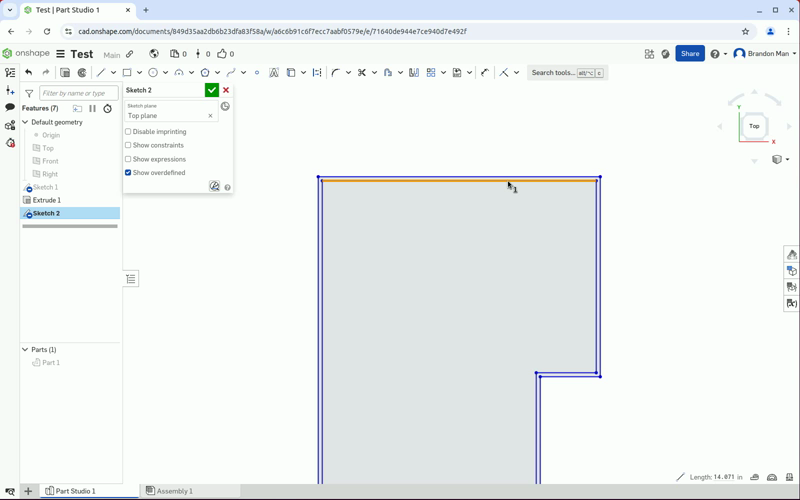
scroll(-6)
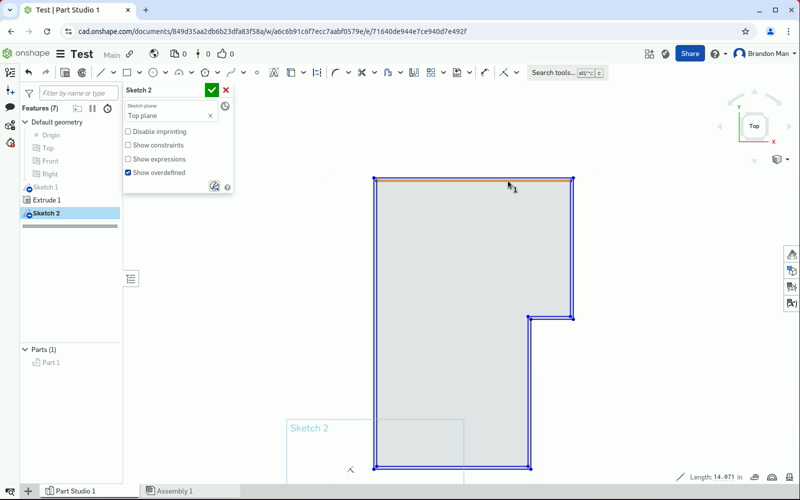
scroll(-6)
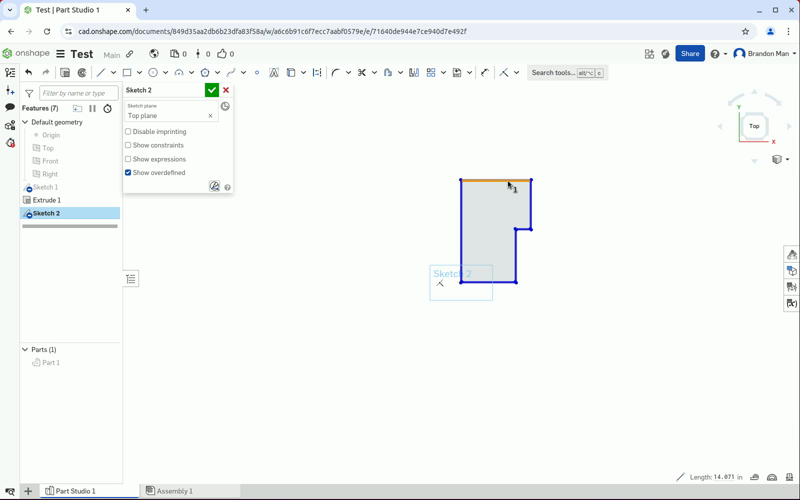
mouse_move(73, 352)
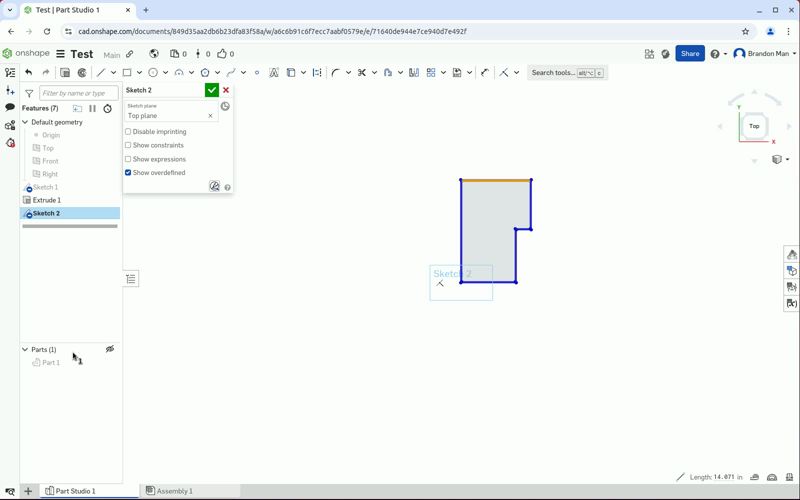
key(shift+y)
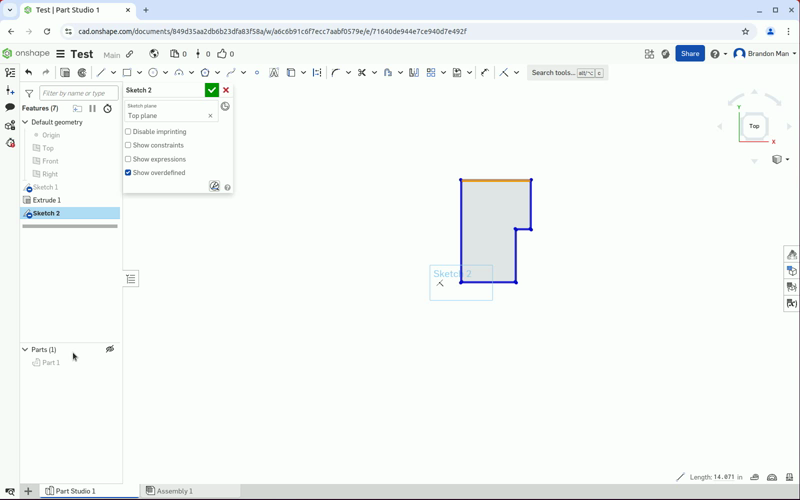
key(shift+e)
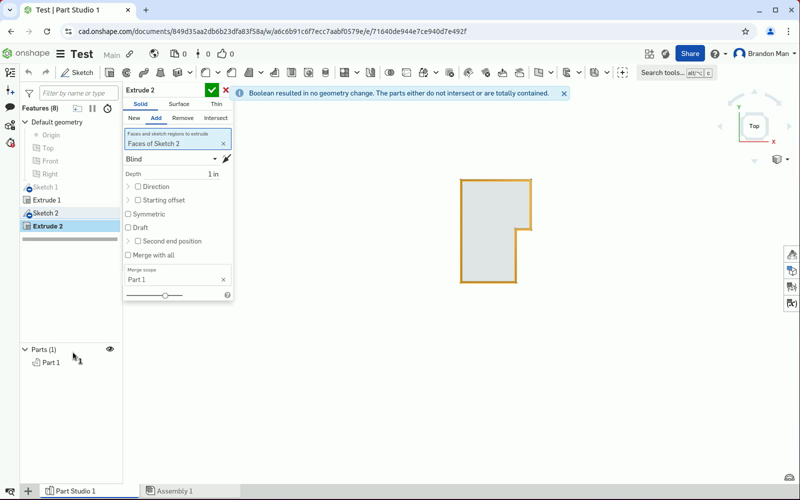
mouse_move(143, 106)
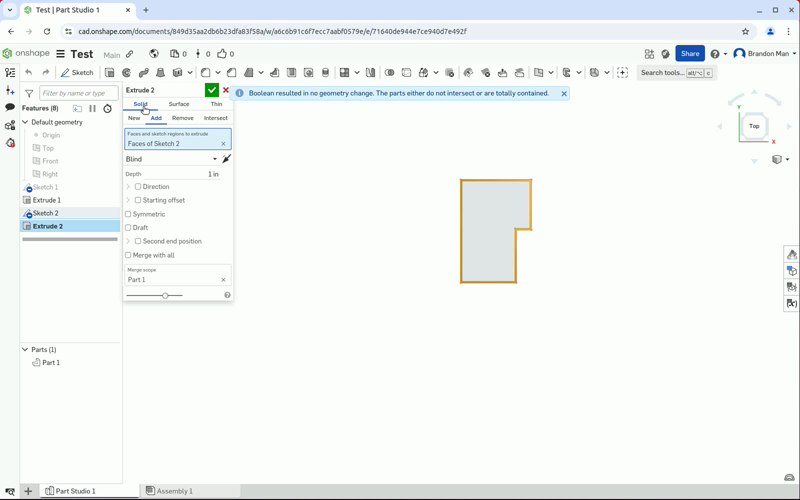
click(143, 106)
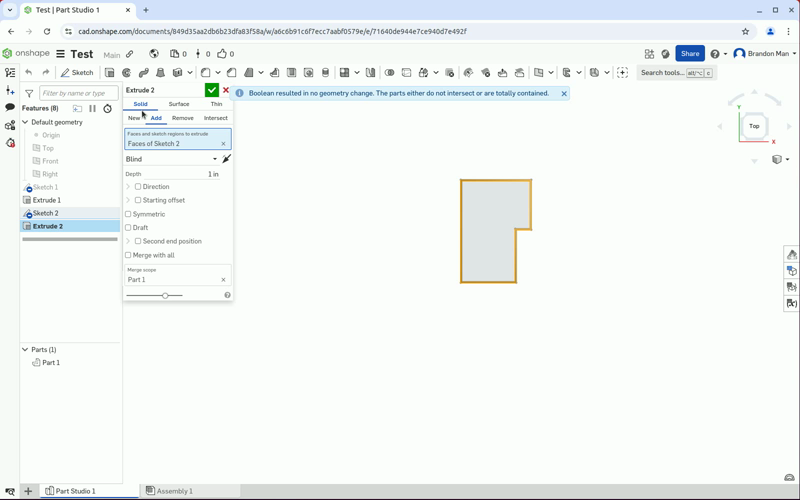
mouse_move(137, 120)
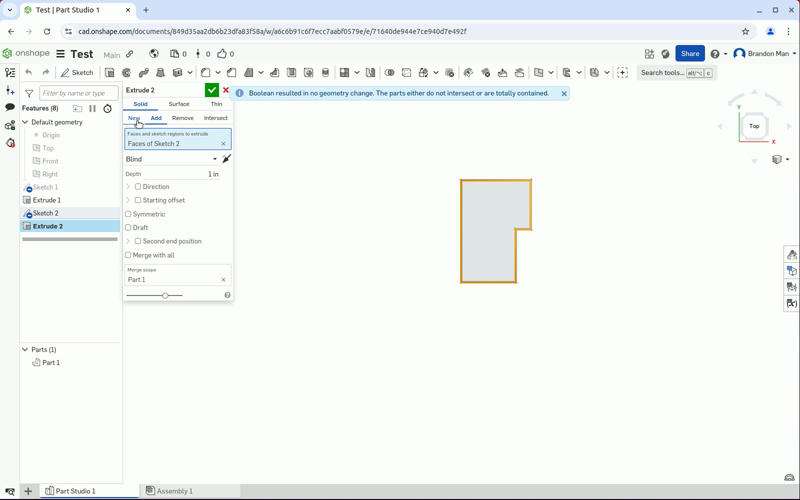
click(137, 120)
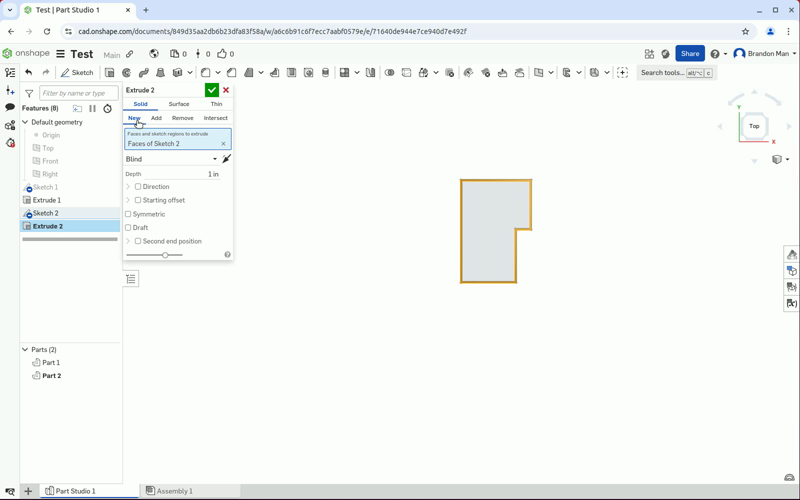
key(tab, 4)
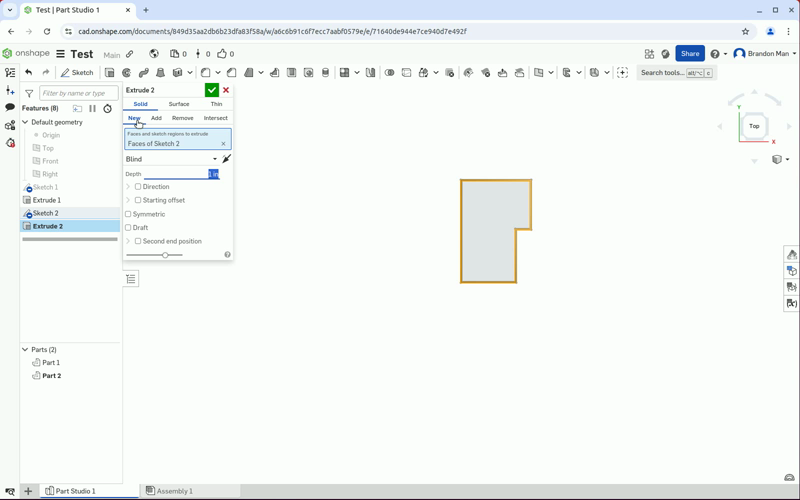
text(-0.241)
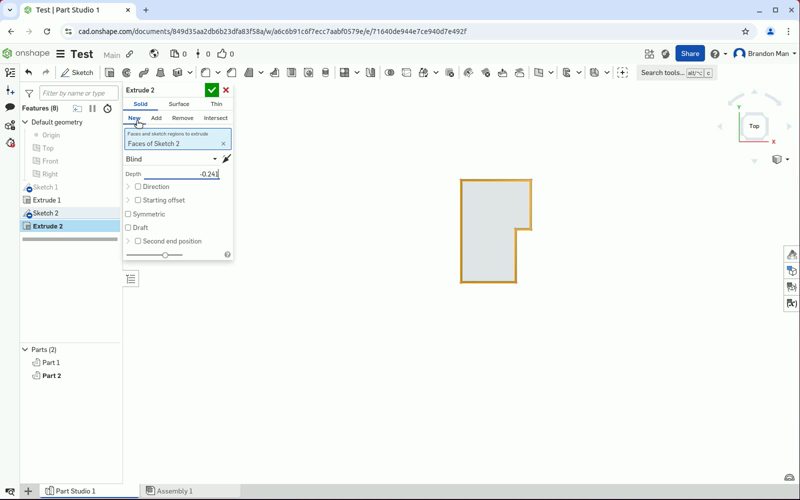
key(enter)
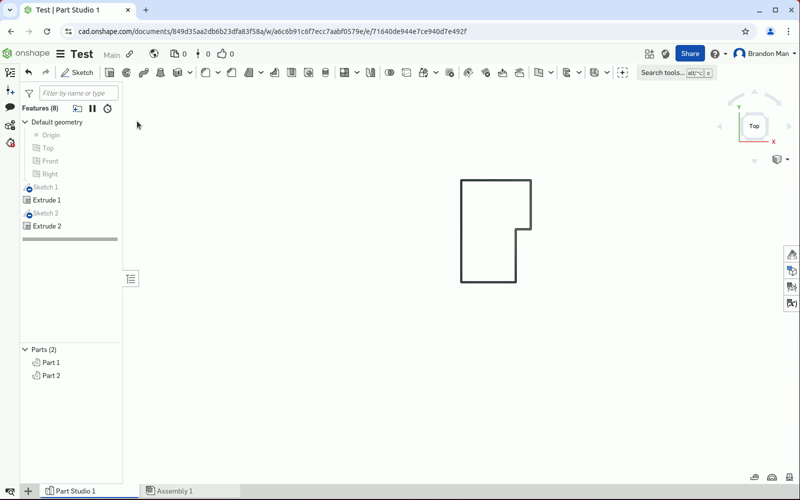
key(shift+h)
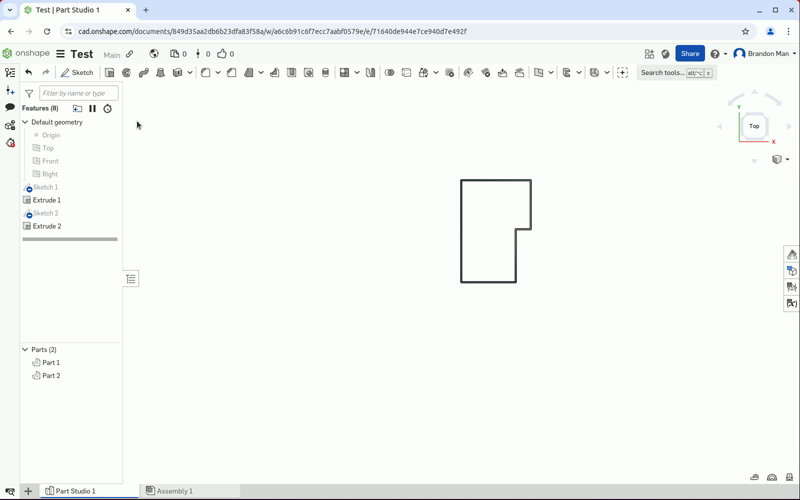
key(shift+h)
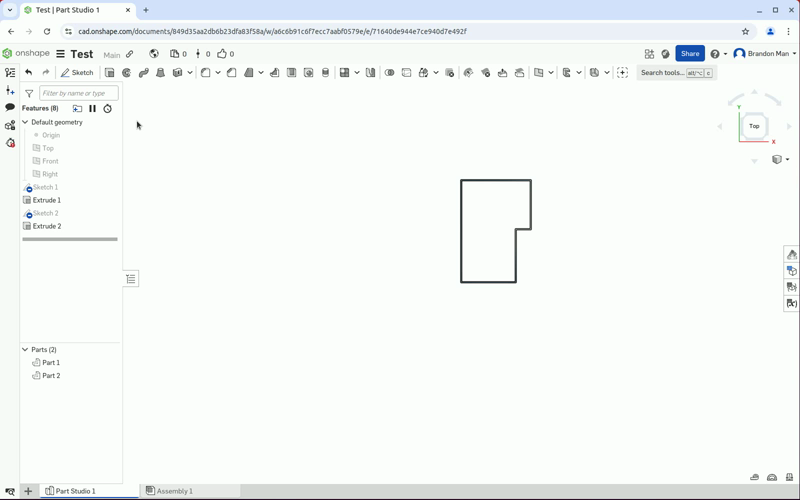
mouse_move(73, 189)
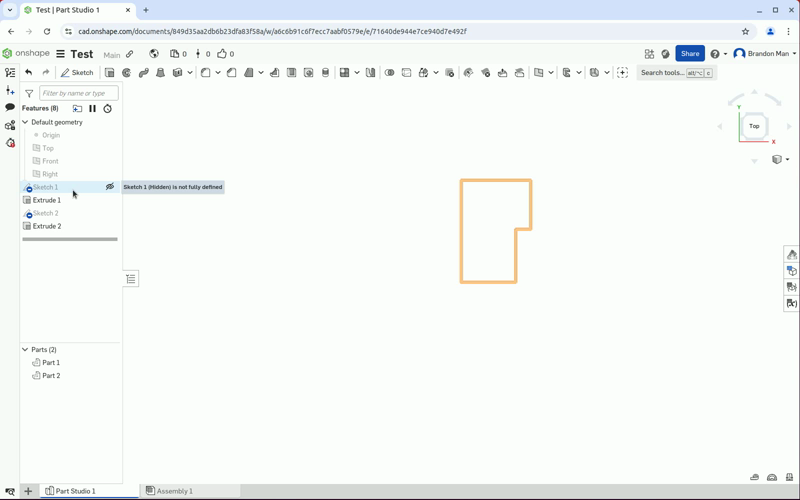
click(73, 189)
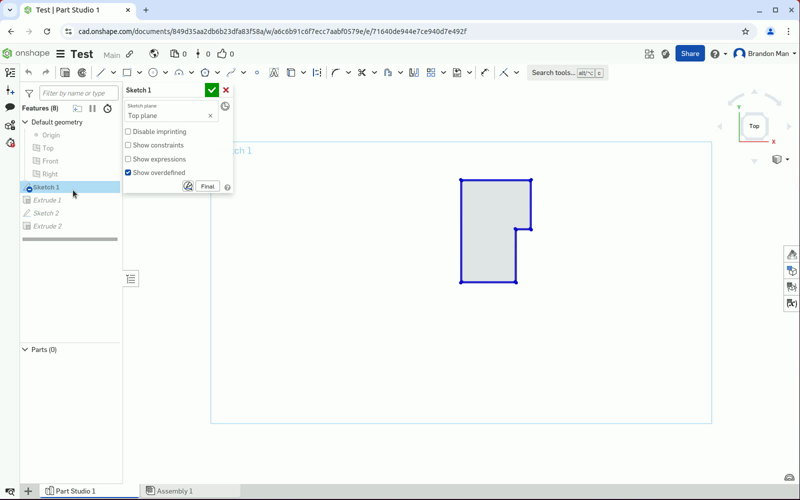
mouse_move(229, 92)
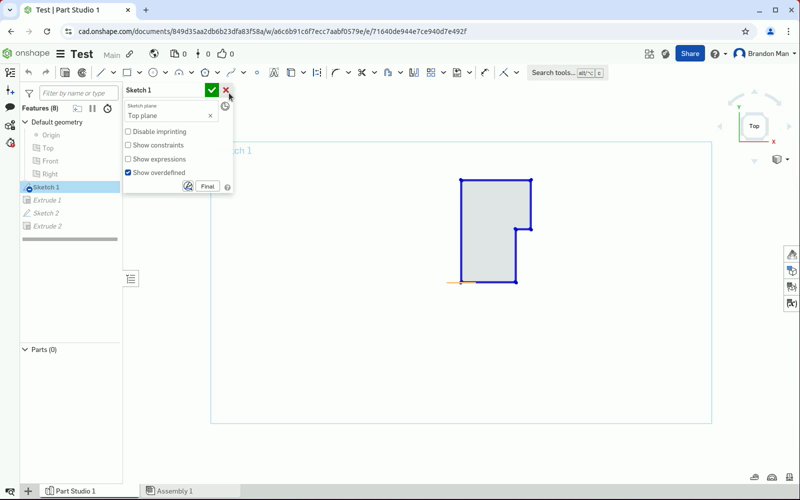
click(229, 92)
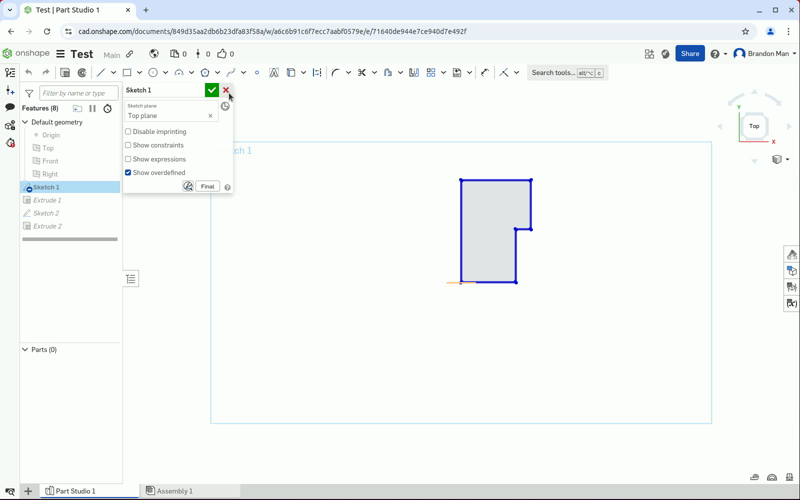
key(shift+s)
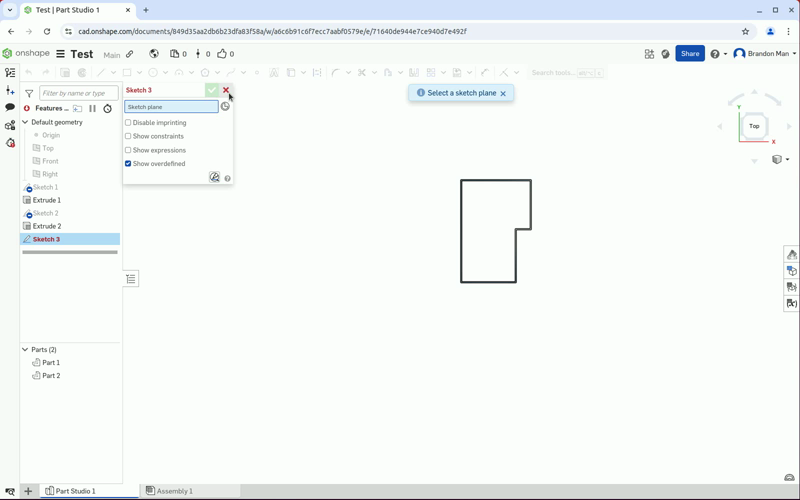
mouse_move(73, 150)
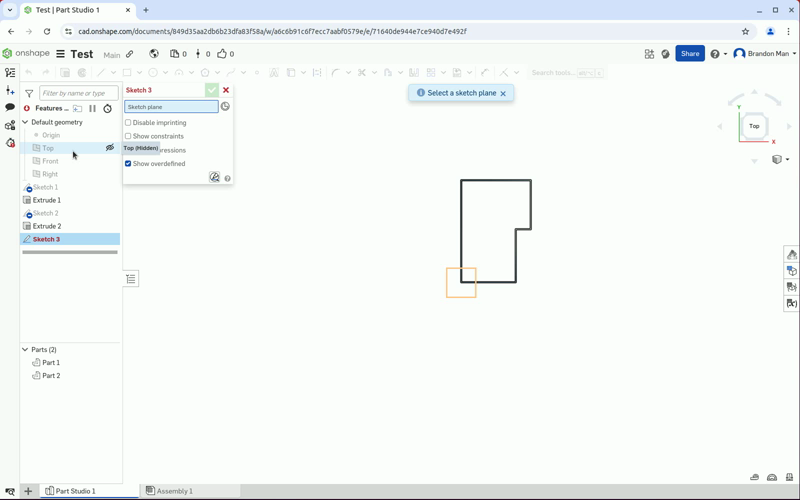
click(73, 150)
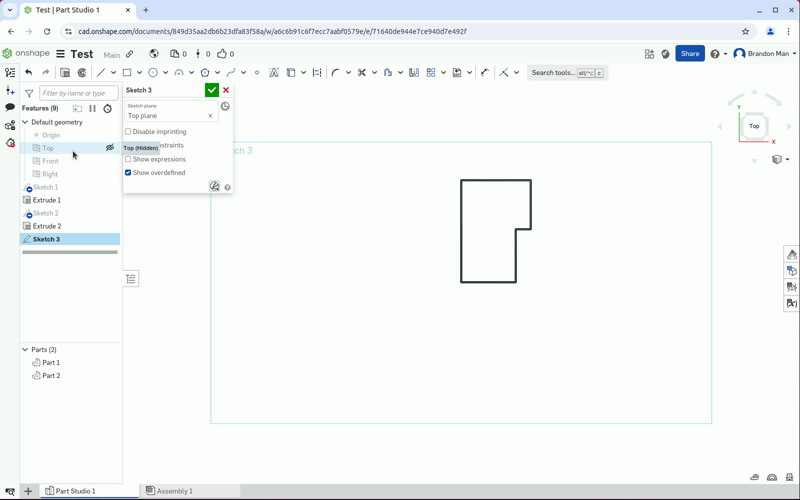
mouse_move(73, 352)
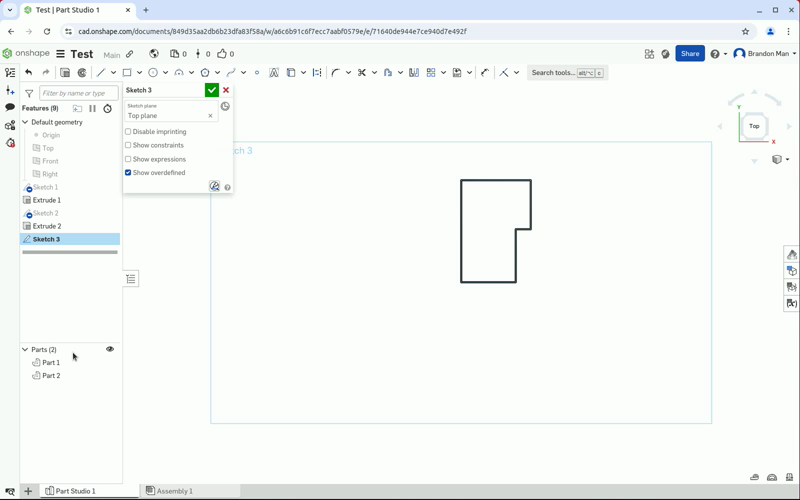
key(y)
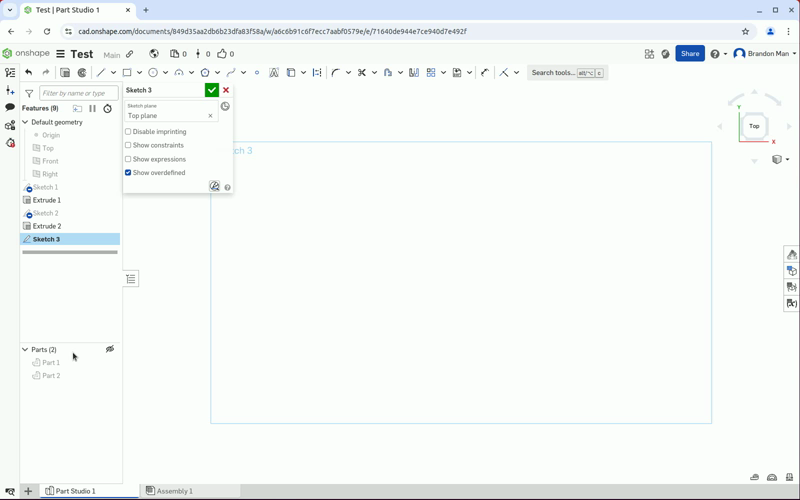
key(l)
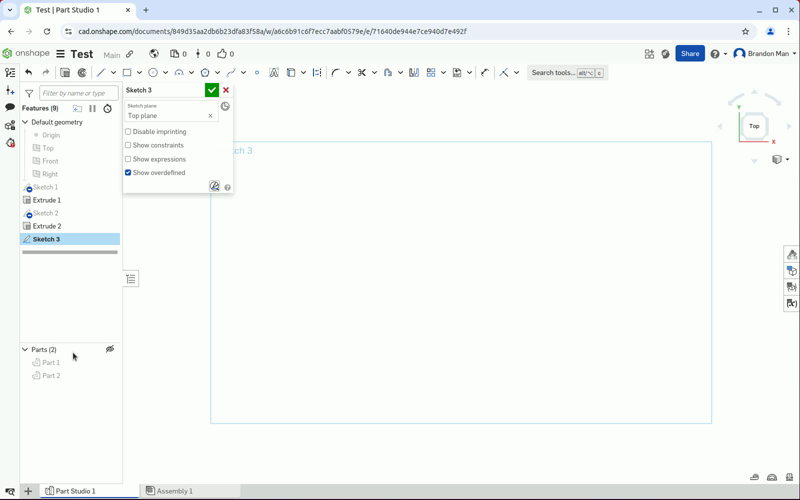
key_down(shift)
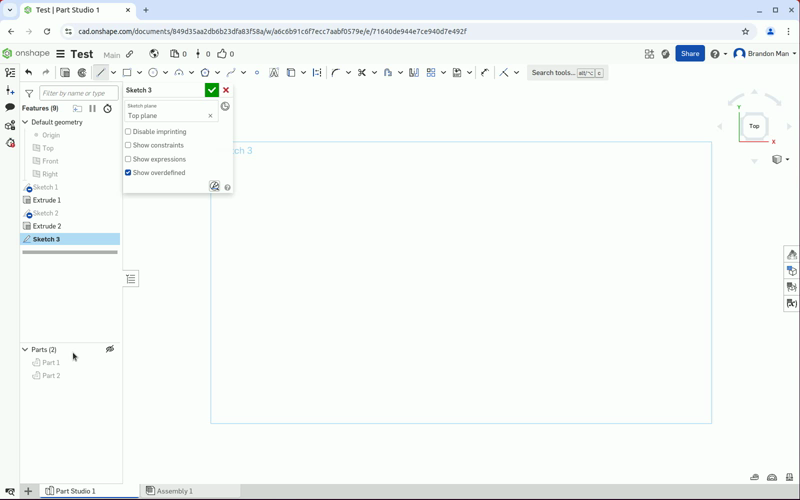
mouse_move(461, 281)
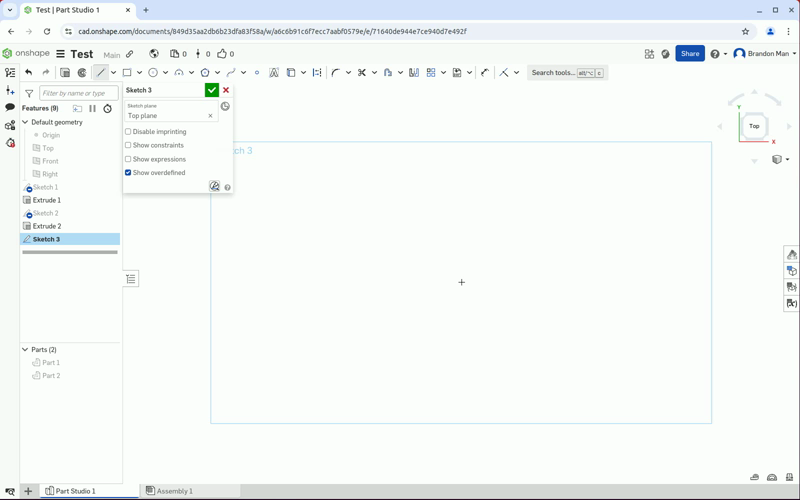
click(461, 281)
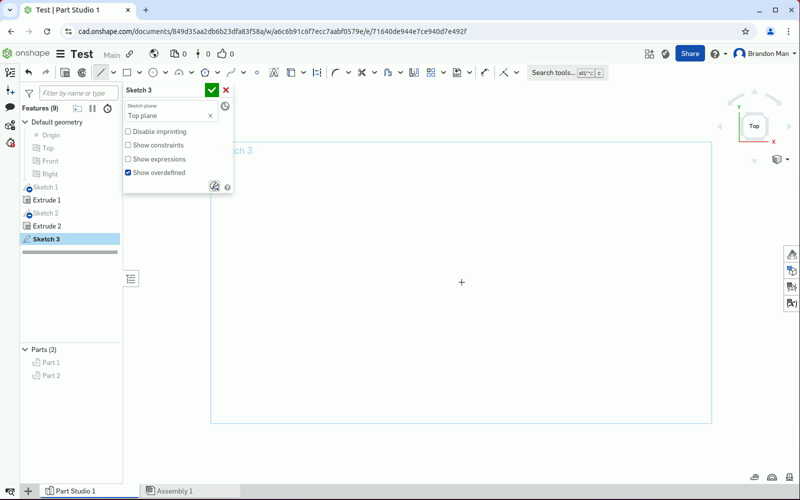
key_up(shift)
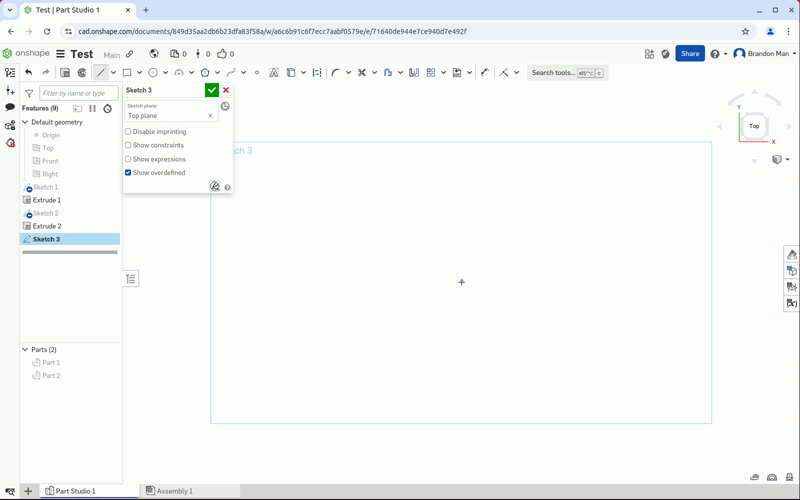
key_down(shift)
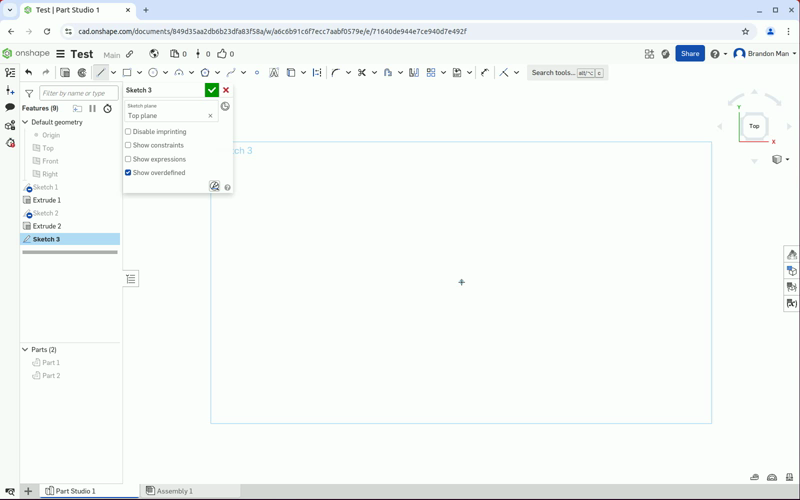
mouse_move(492, 281)
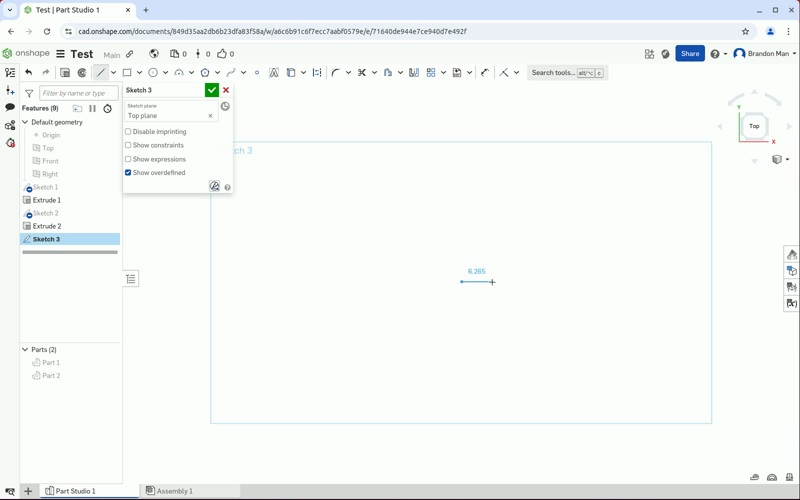
mouse_move(515, 281)
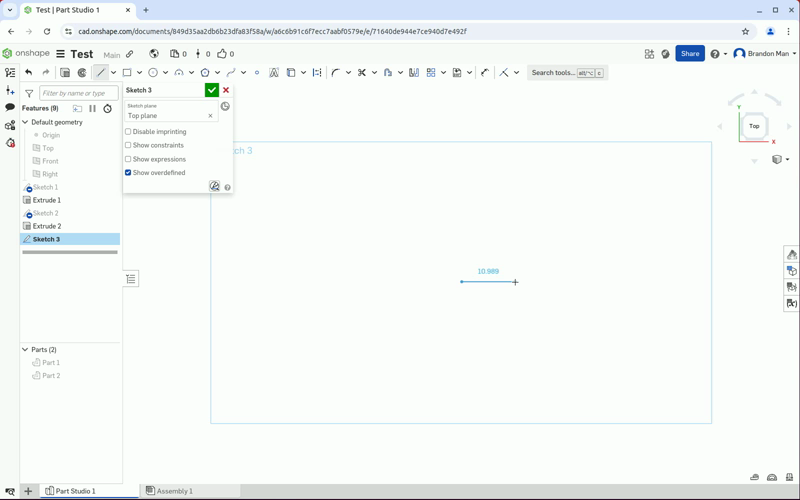
click(515, 281)
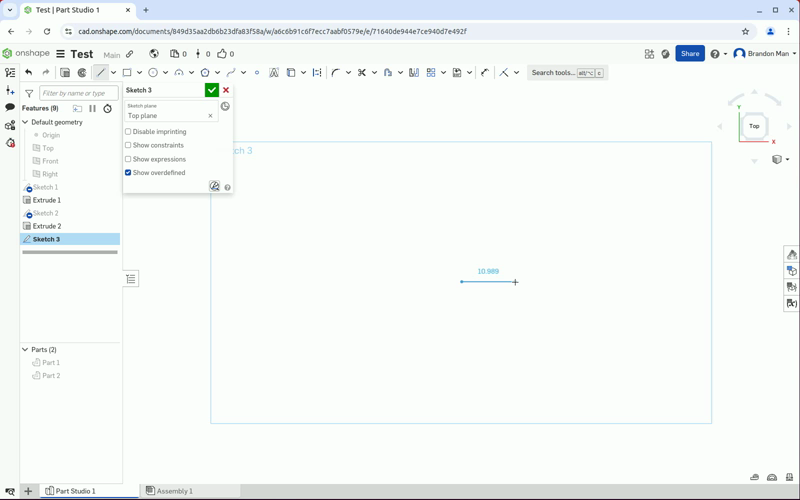
key_up(shift)
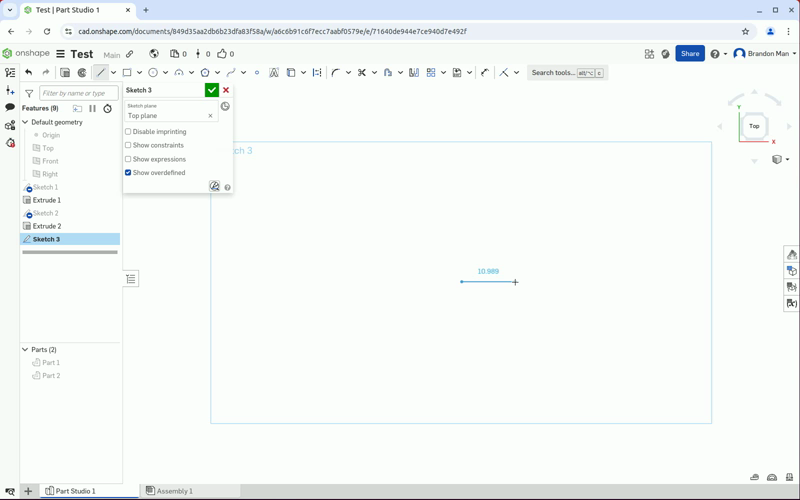
key_down(shift)
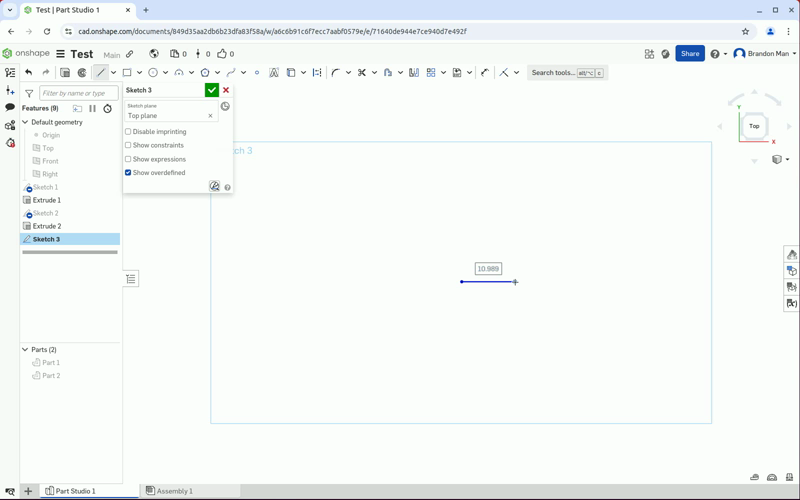
mouse_move(545, 281)
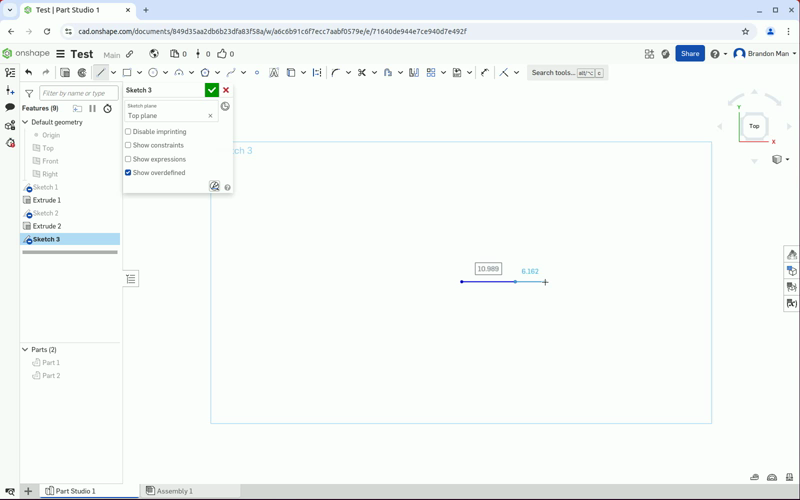
mouse_move(515, 228)
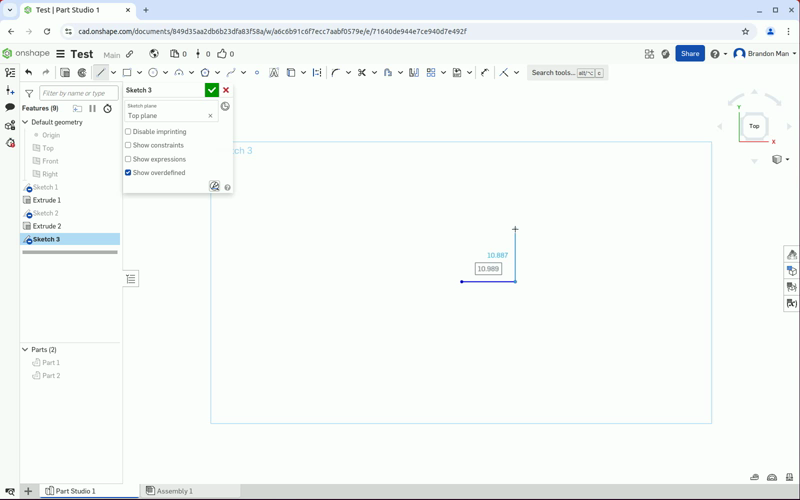
click(515, 228)
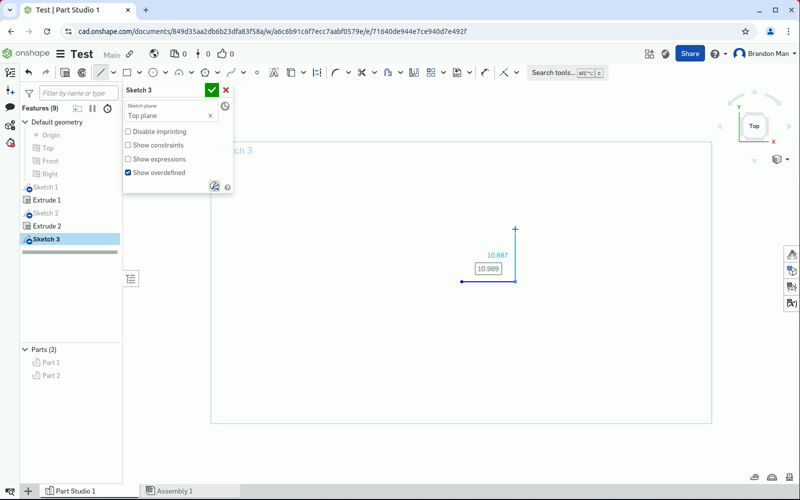
key_up(shift)
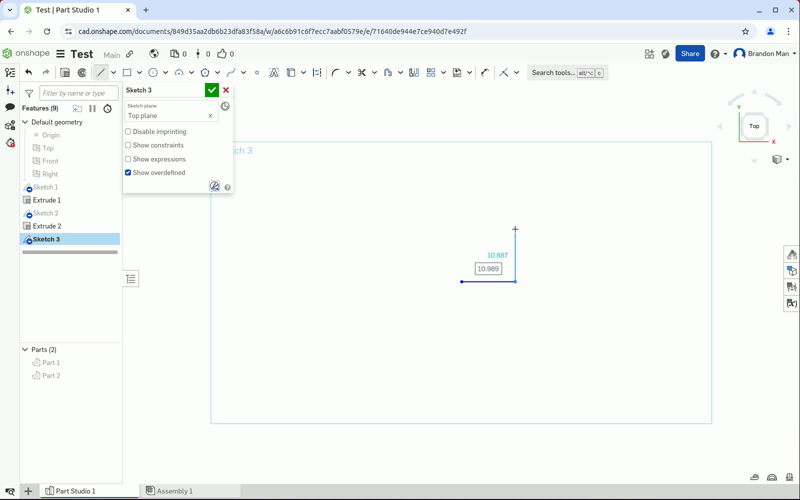
key_down(shift)
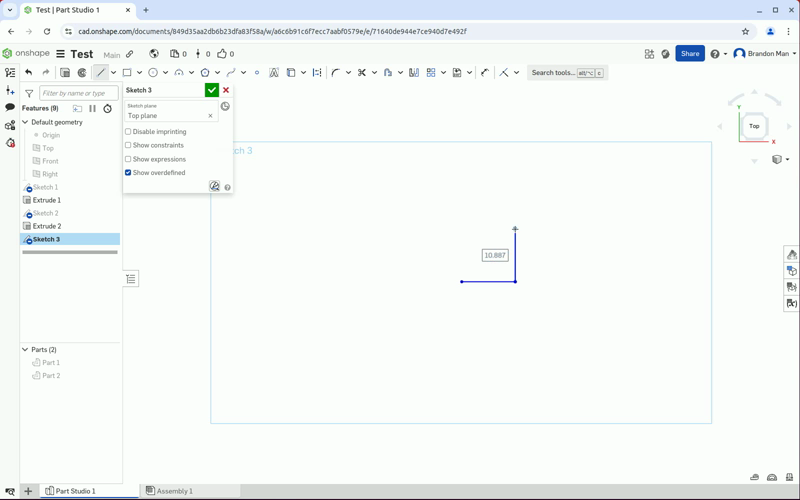
mouse_move(545, 228)
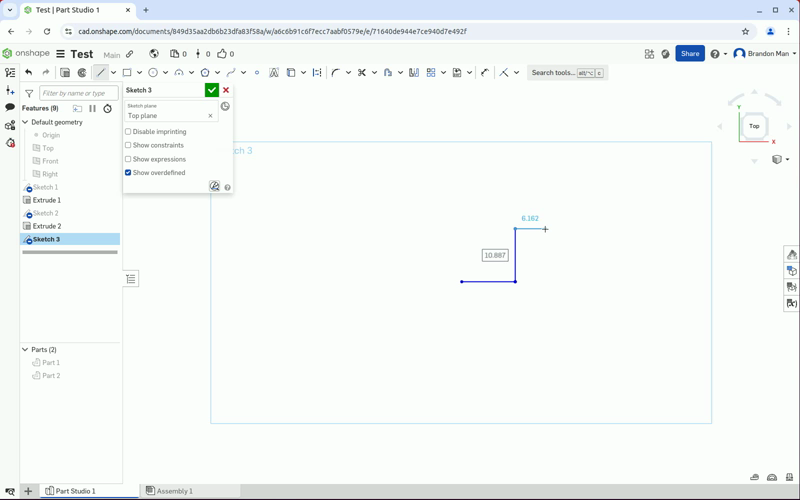
mouse_move(531, 228)
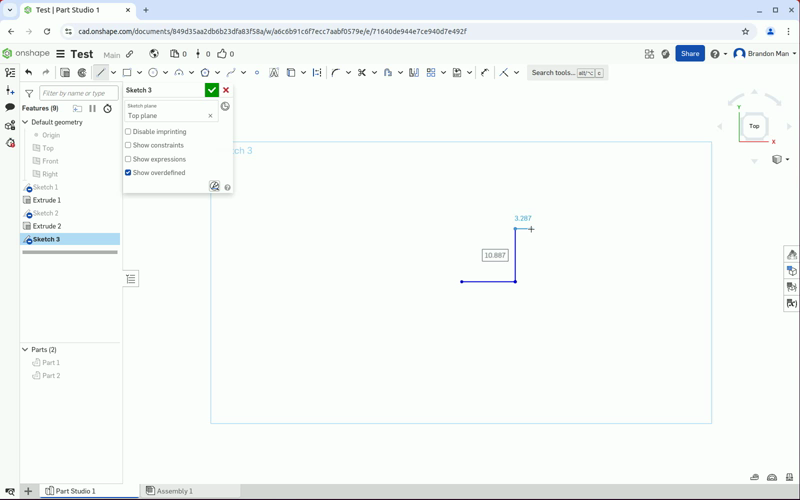
click(531, 228)
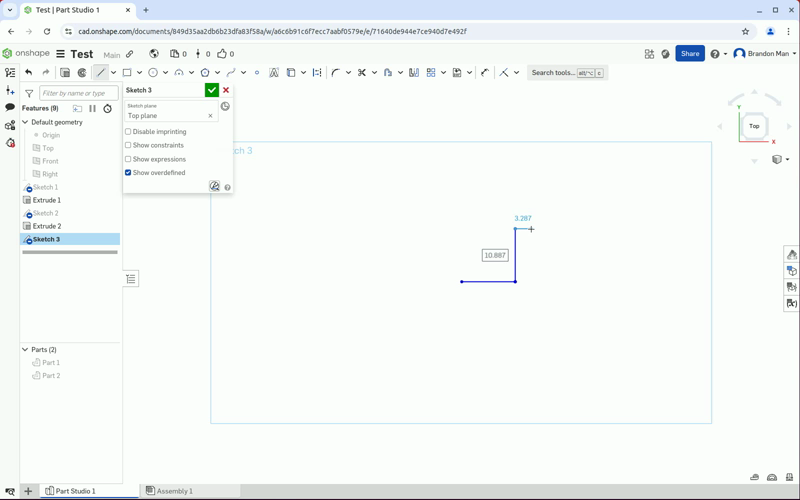
key_up(shift)
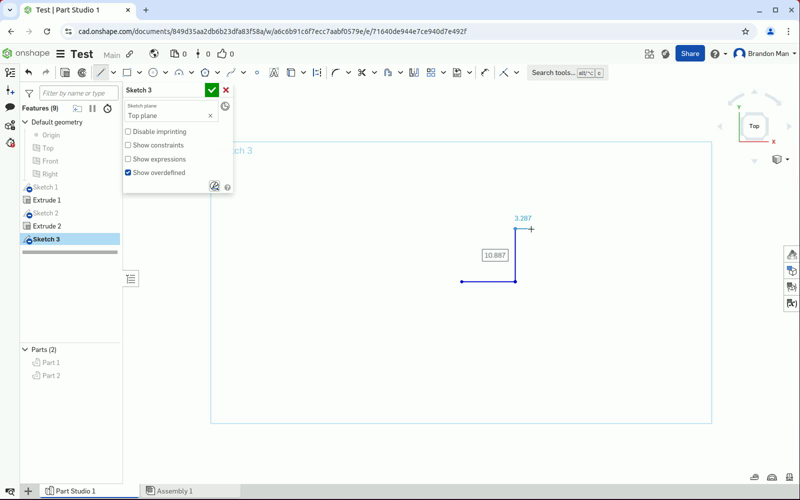
key_down(shift)
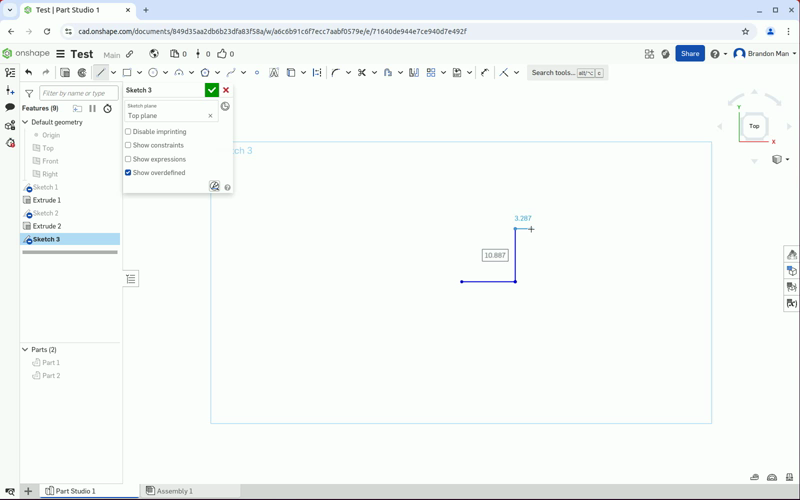
mouse_move(561, 228)
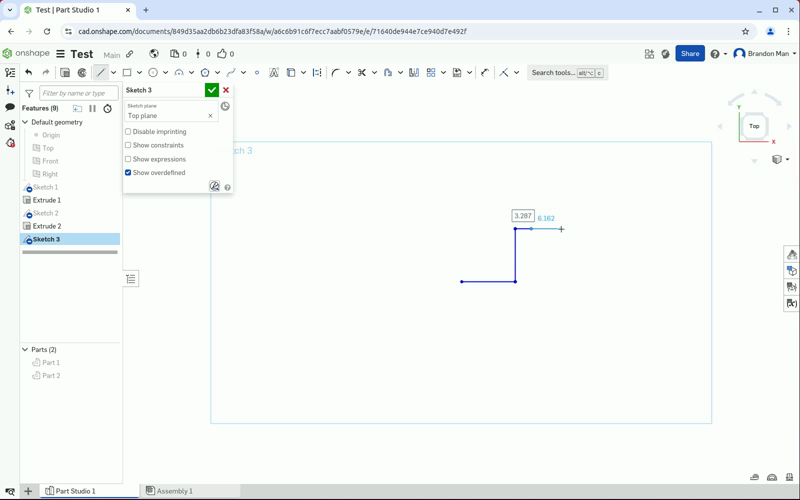
mouse_move(531, 180)
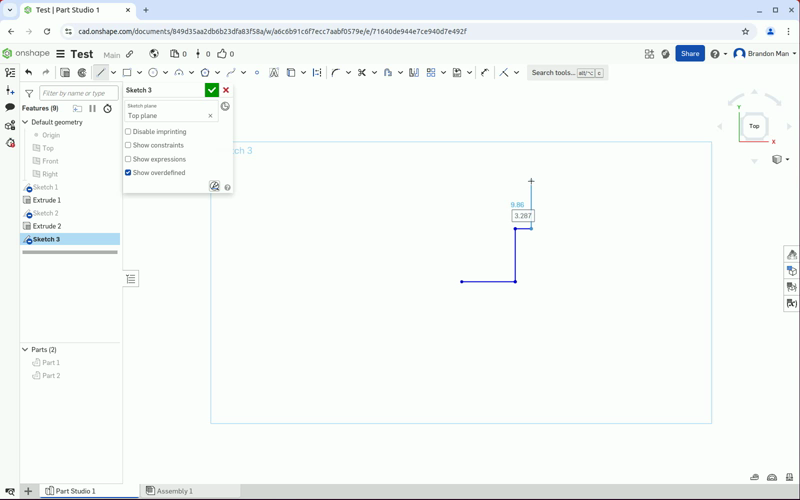
click(531, 180)
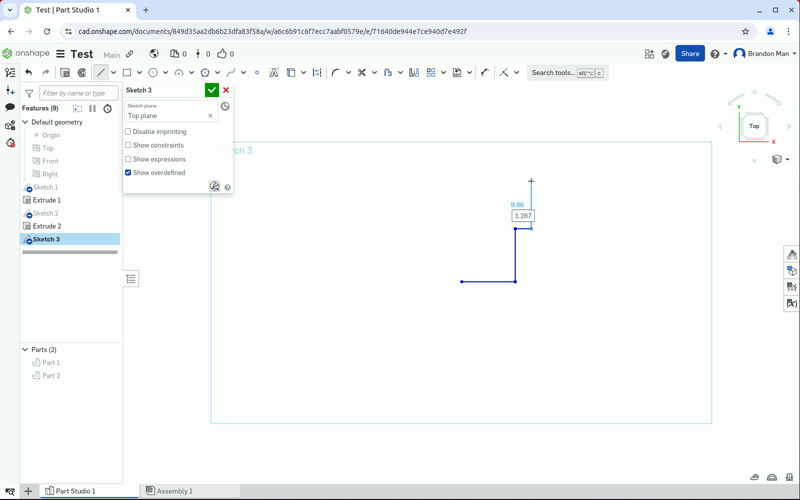
key_up(shift)
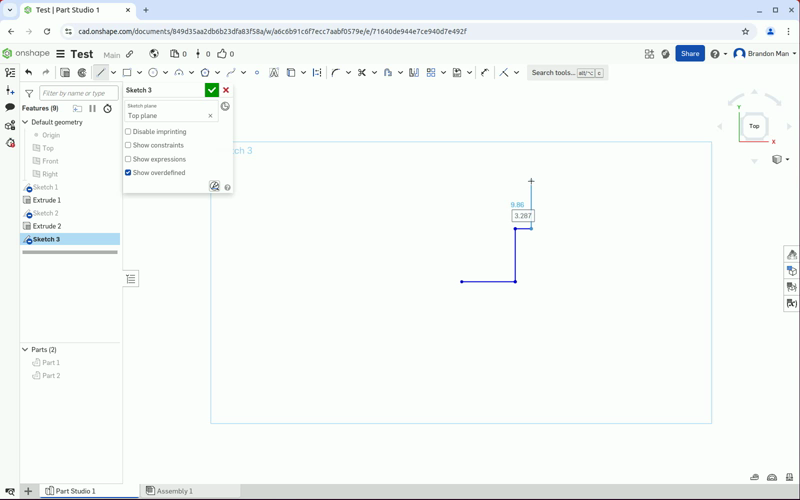
key_down(shift)
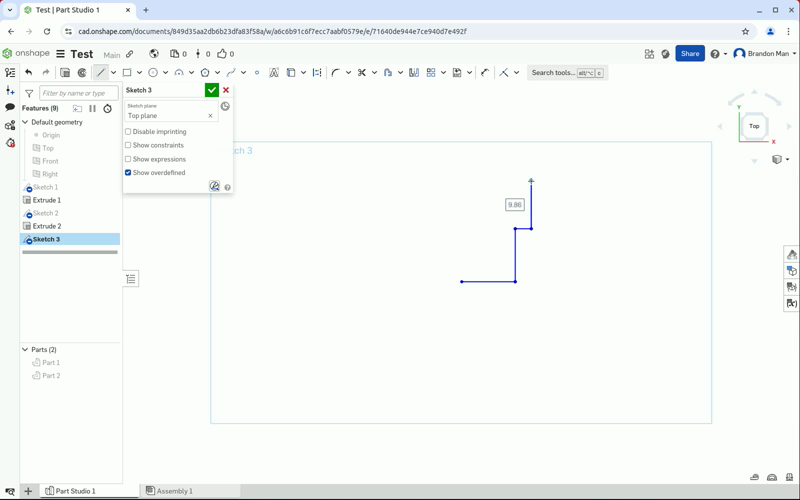
mouse_move(461, 180)
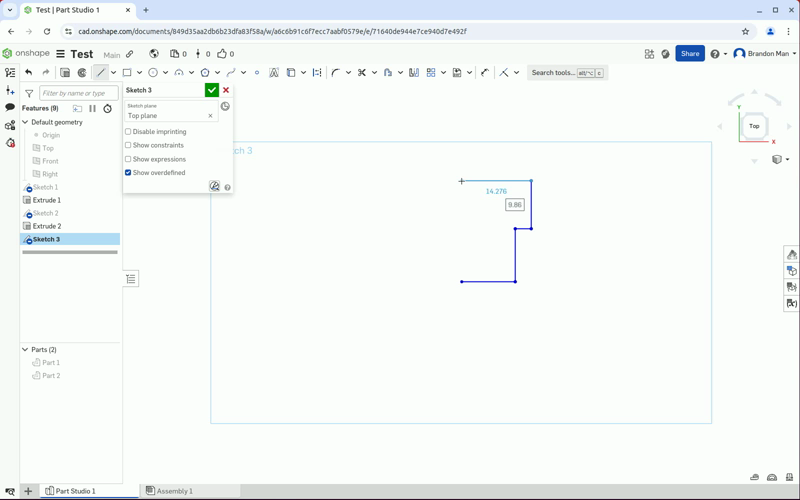
click(461, 180)
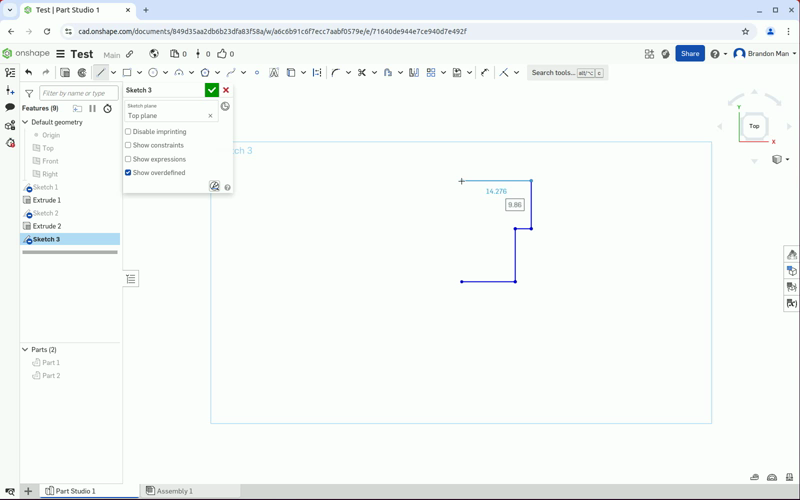
key_up(shift)
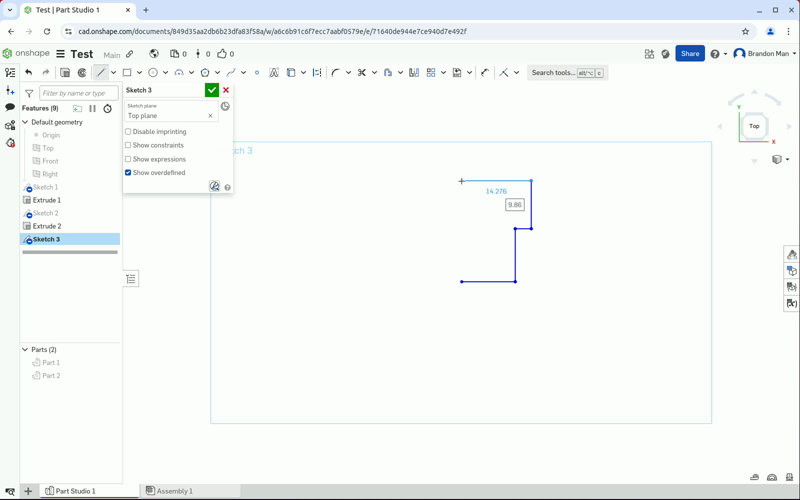
key_down(shift)
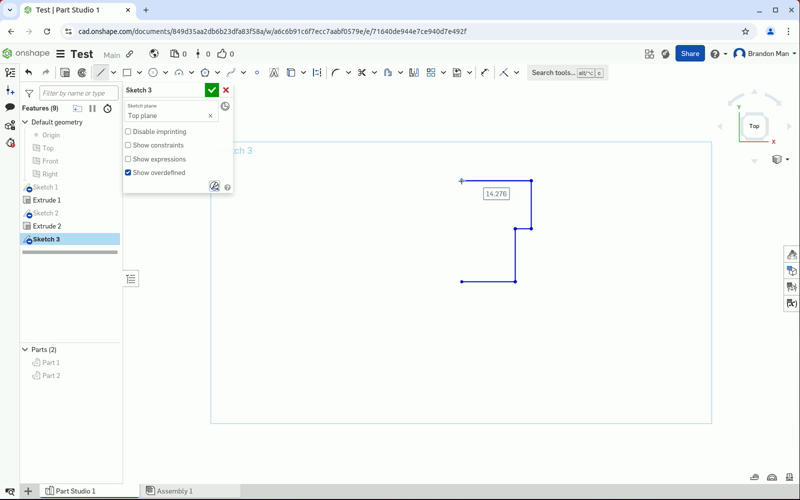
mouse_move(461, 281)
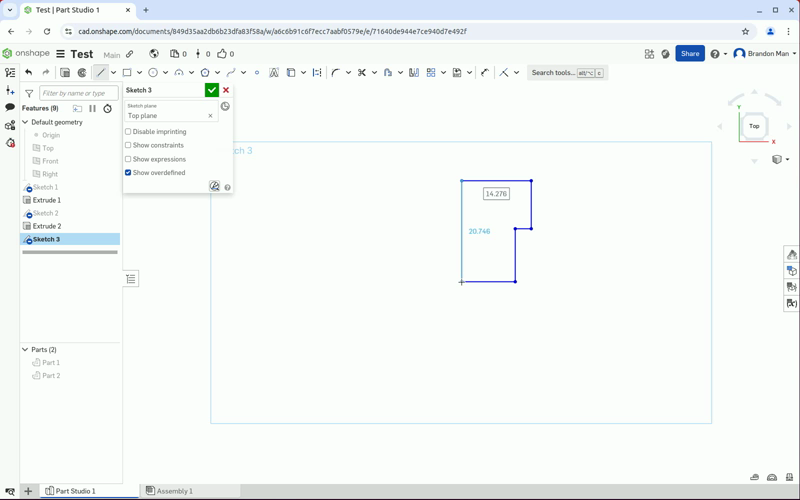
key_up(shift)
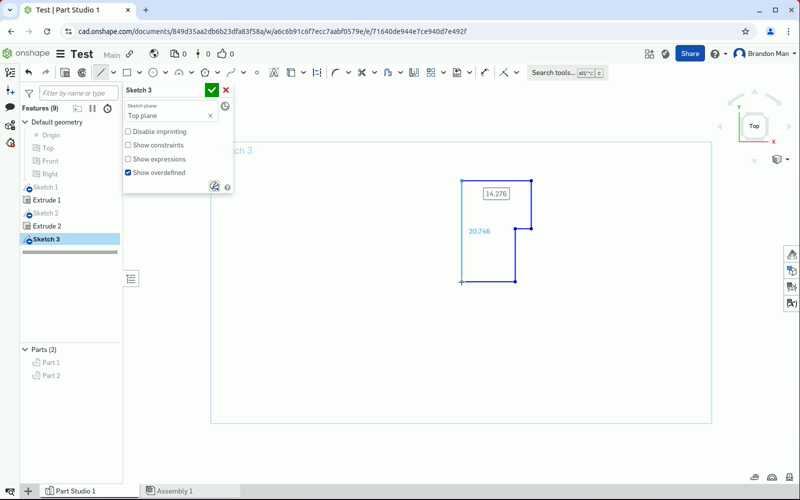
click(461, 281)
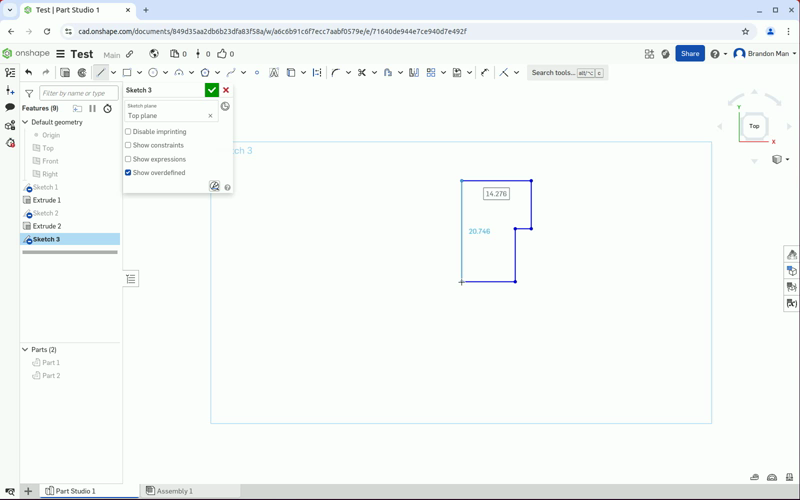
key(esc)
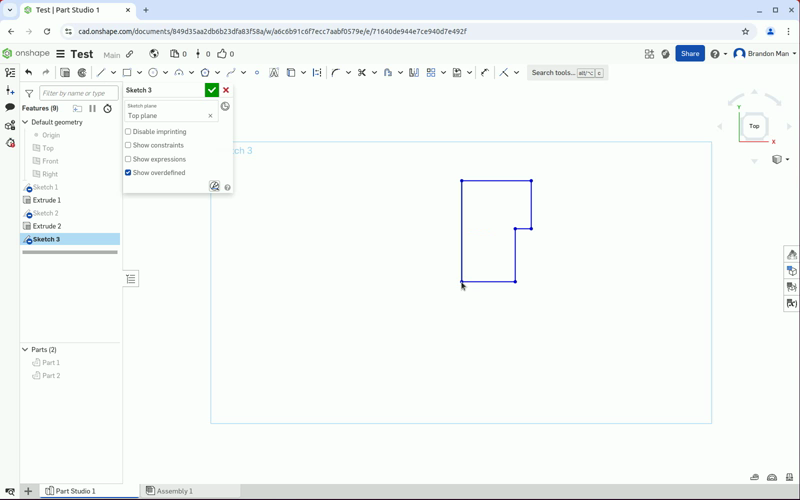
mouse_move(469, 218)
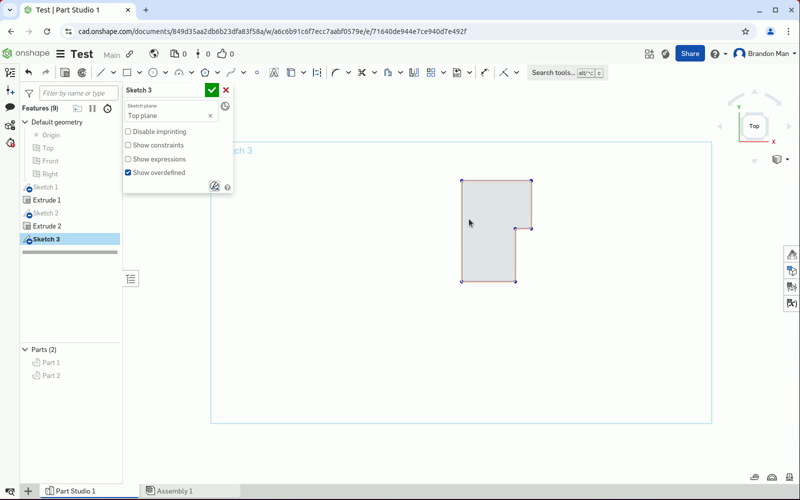
click(469, 218)
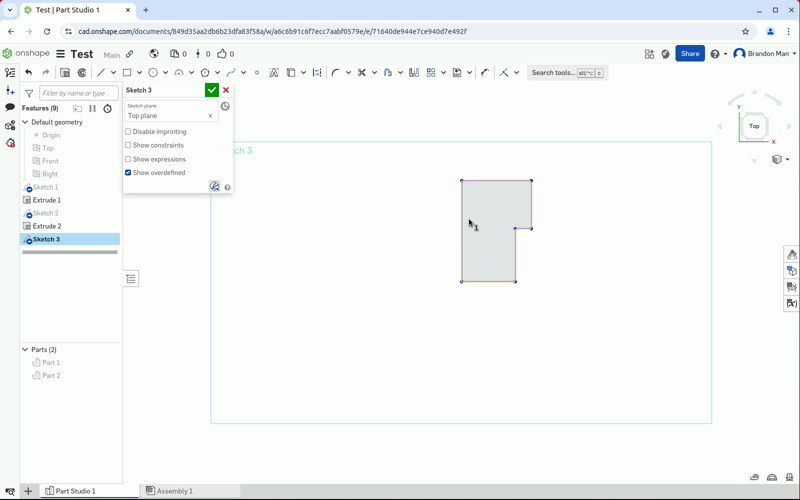
mouse_move(73, 352)
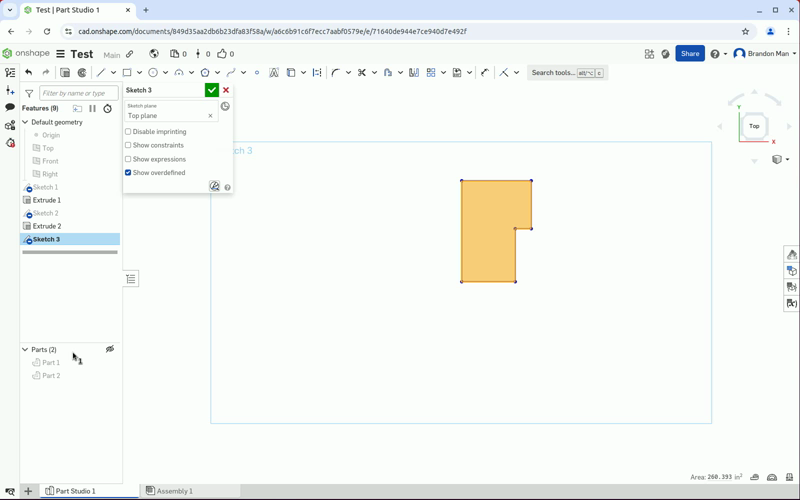
key(shift+y)
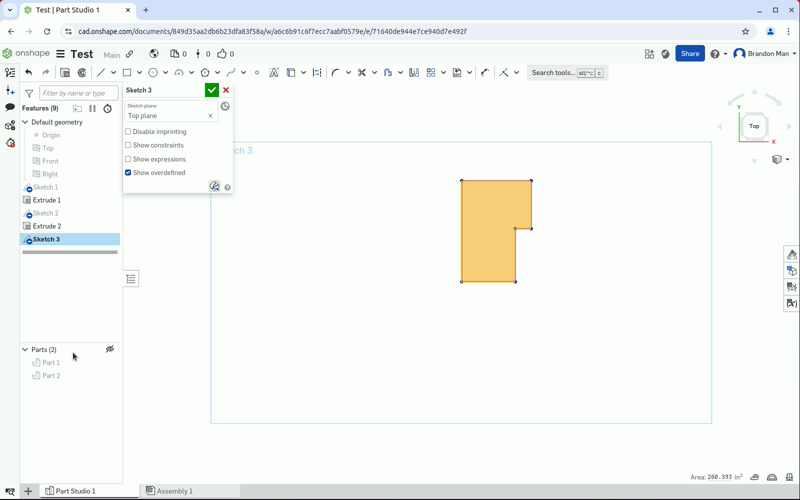
key(shift+e)
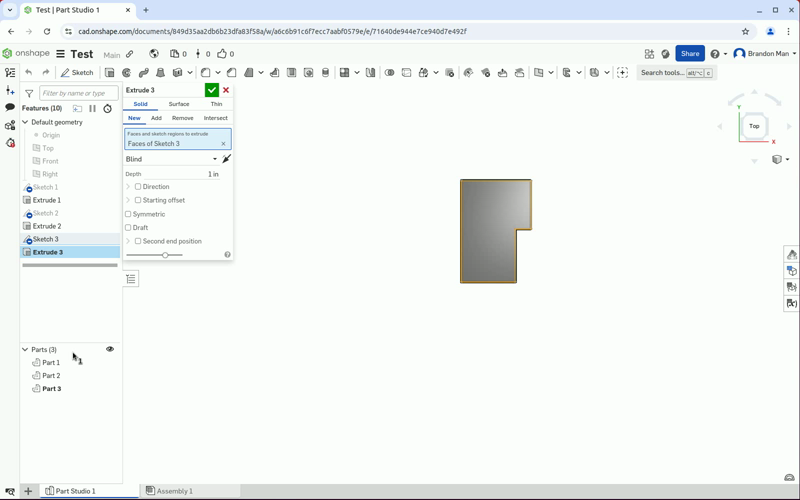
mouse_move(143, 106)
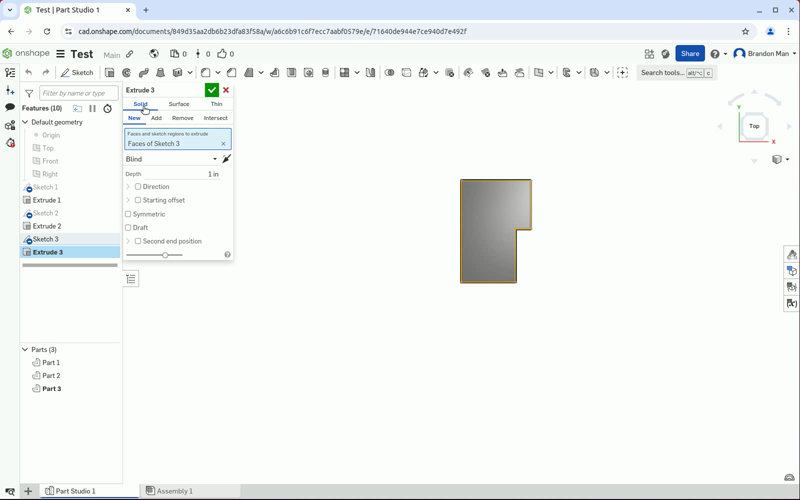
click(143, 106)
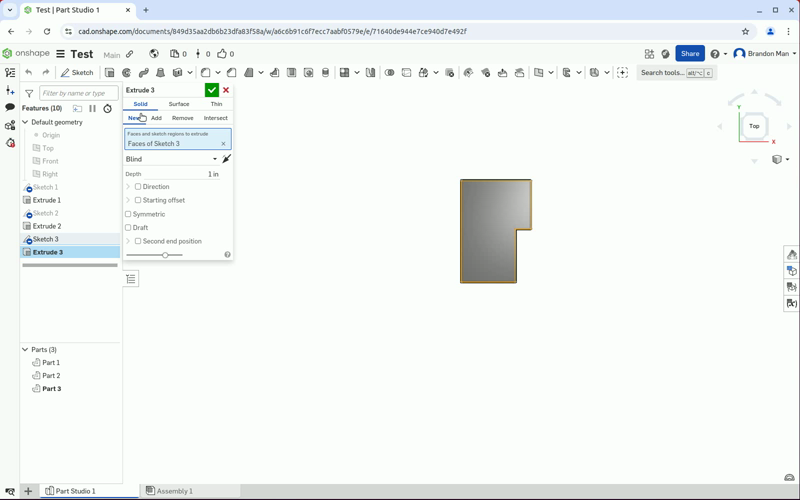
mouse_move(137, 120)
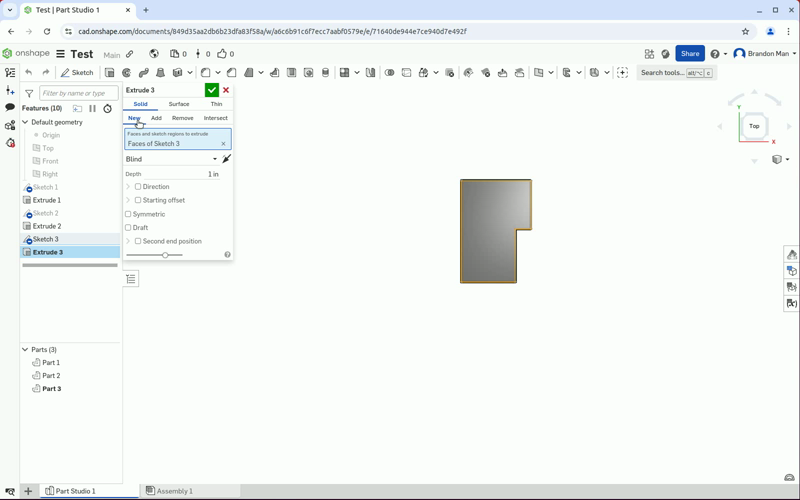
click(137, 120)
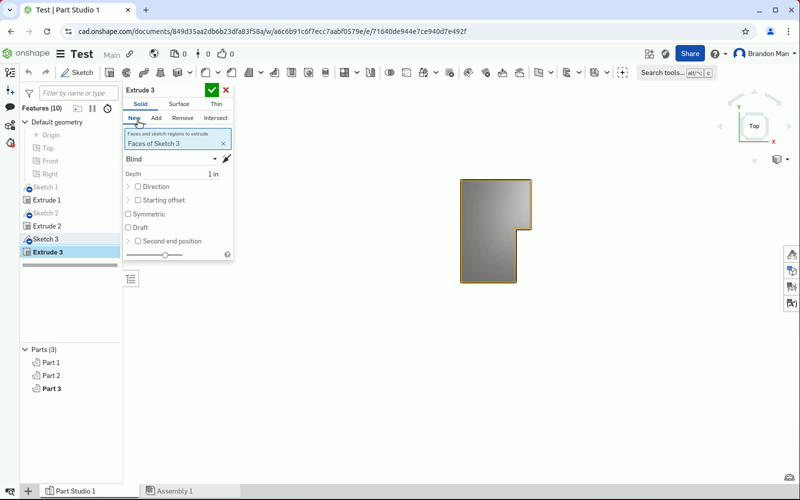
key(tab, 4)
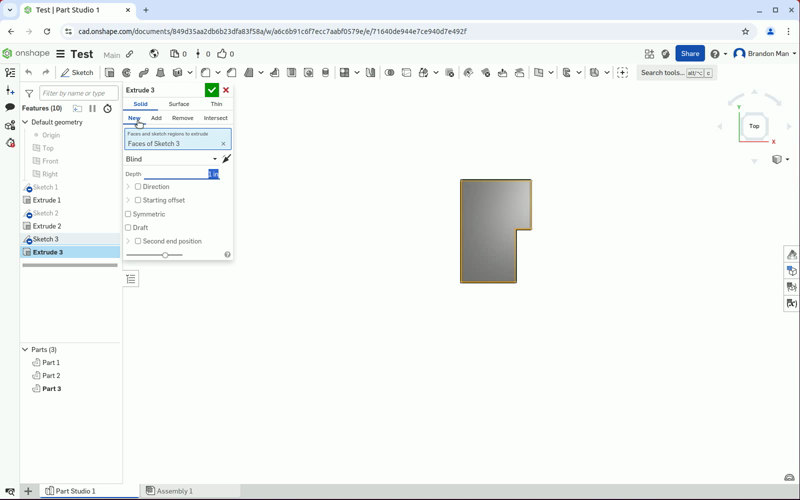
text(-0.241)
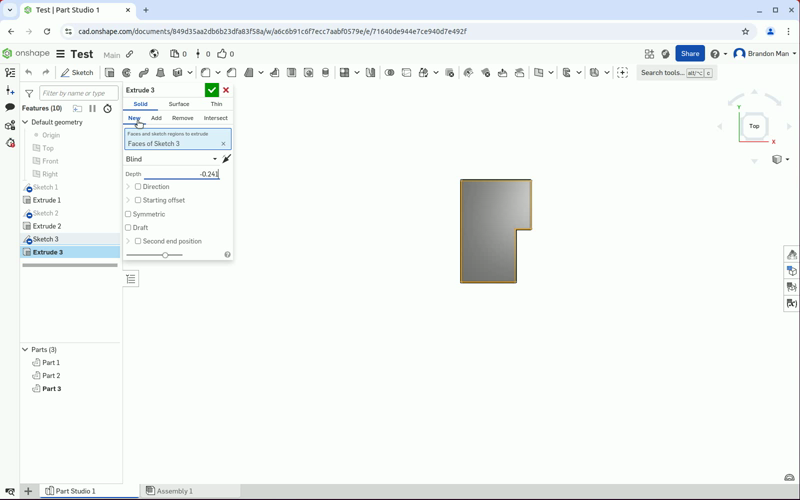
key(enter)
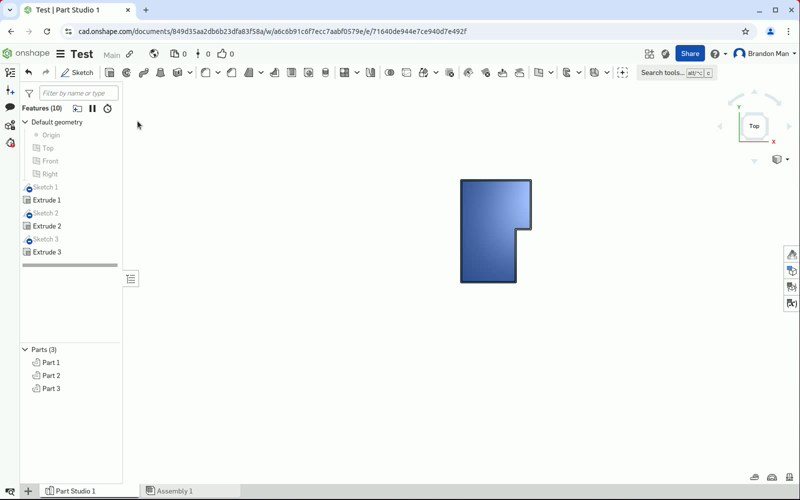
key(shift+h)
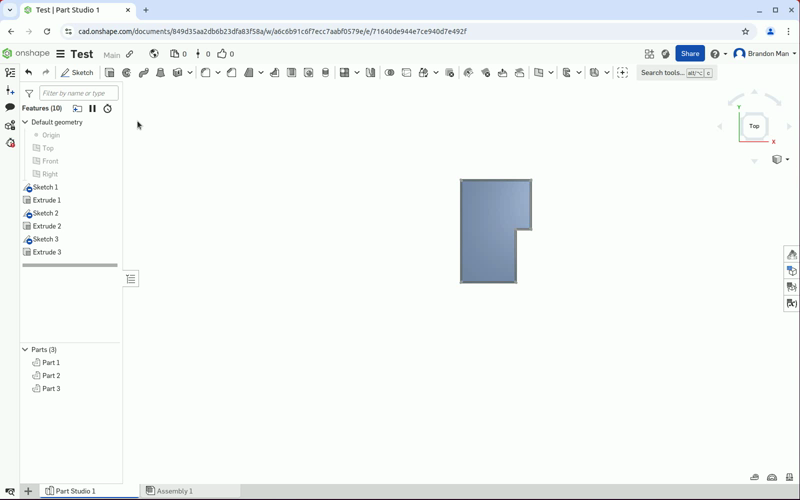
key(shift+h)
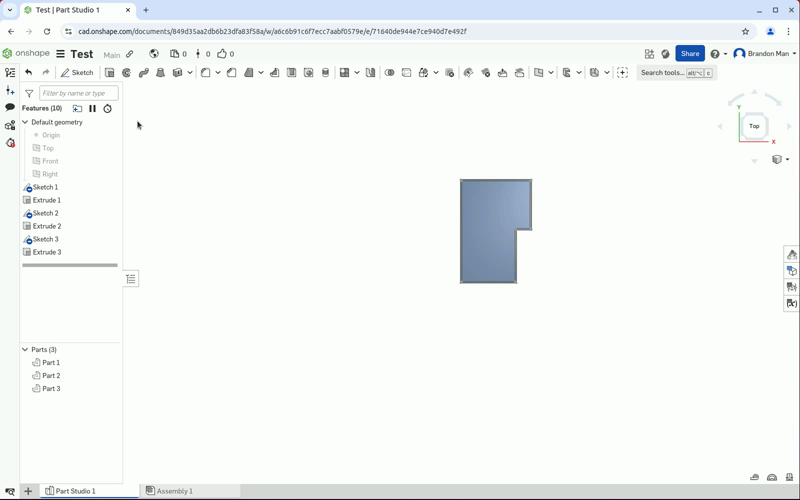
key(shift+7)
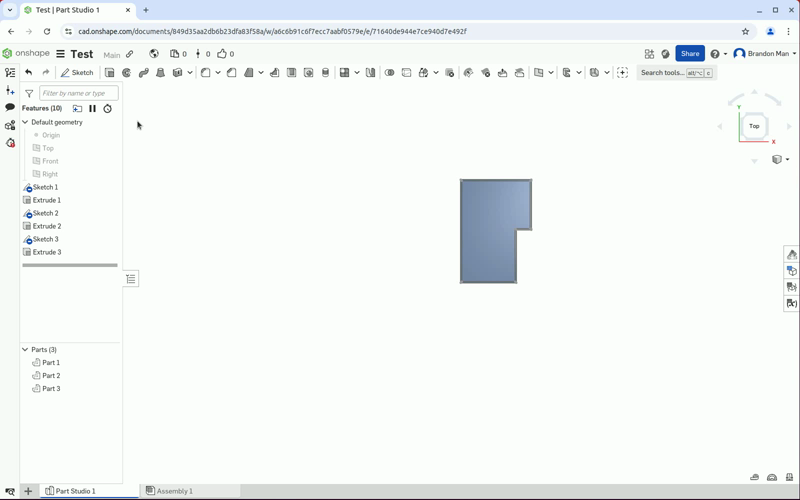
key(up, 3)
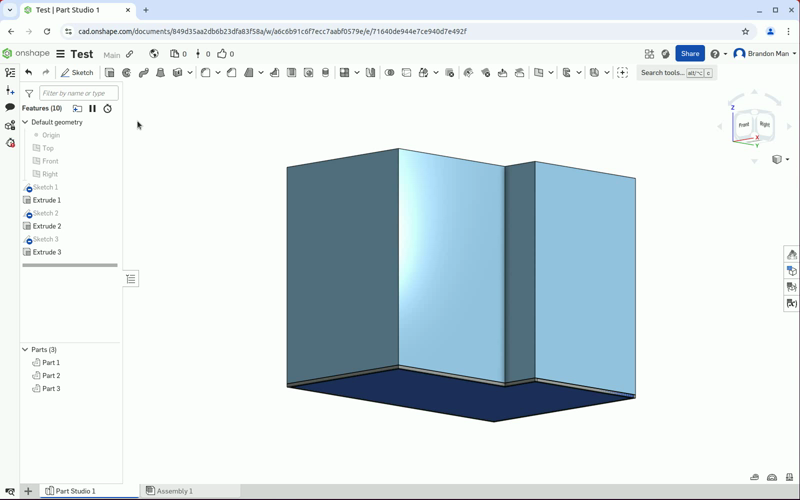
key(left, 3)
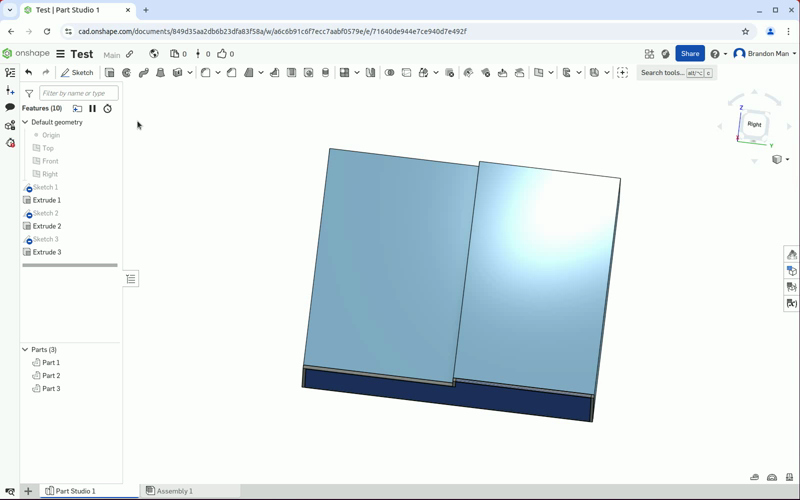
key(right, 3)
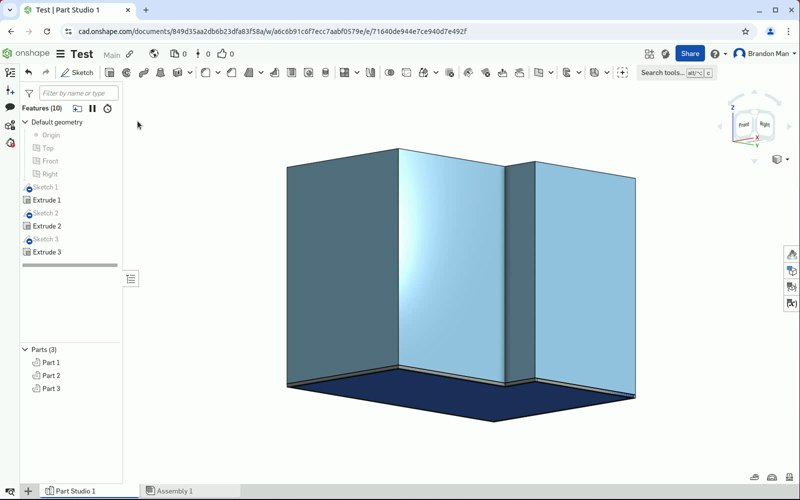
key(down, 3)
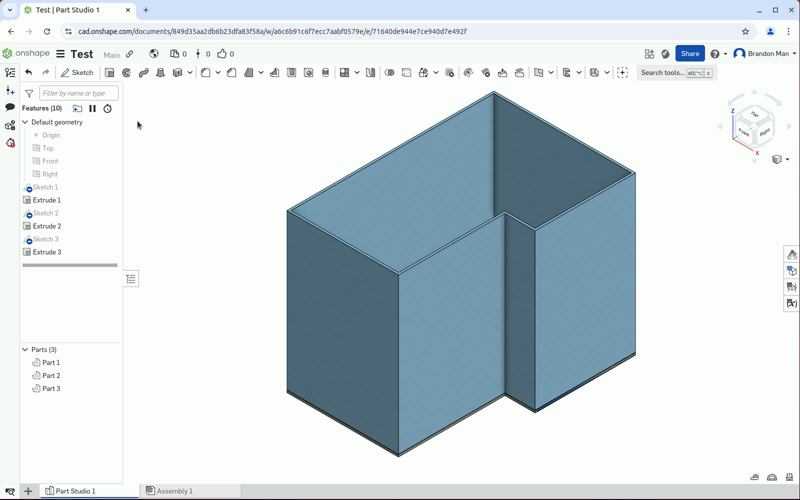
mouse_move(73, 189)
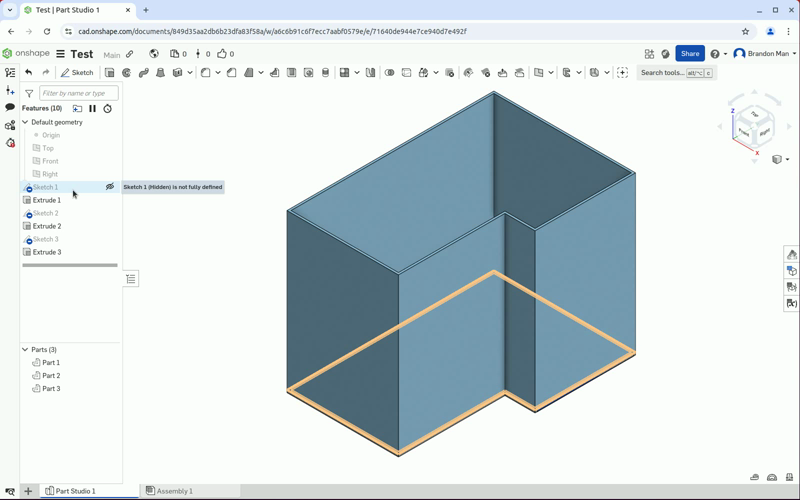
click(73, 189)